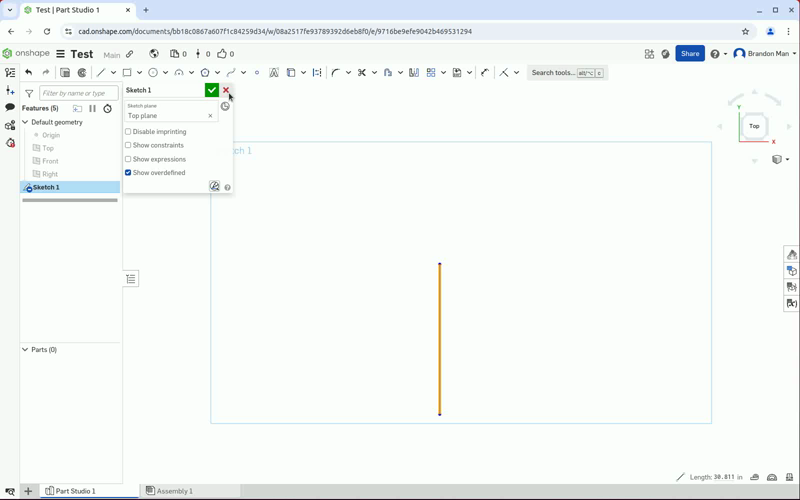
key(shift+h)
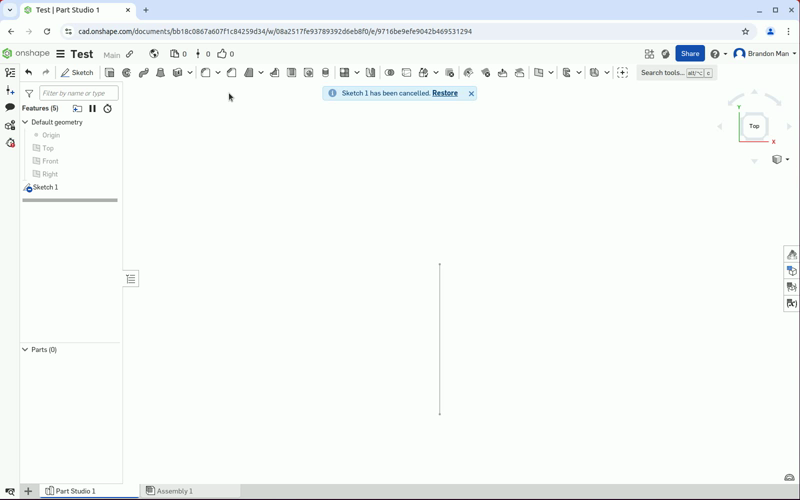
mouse_move(73, 352)
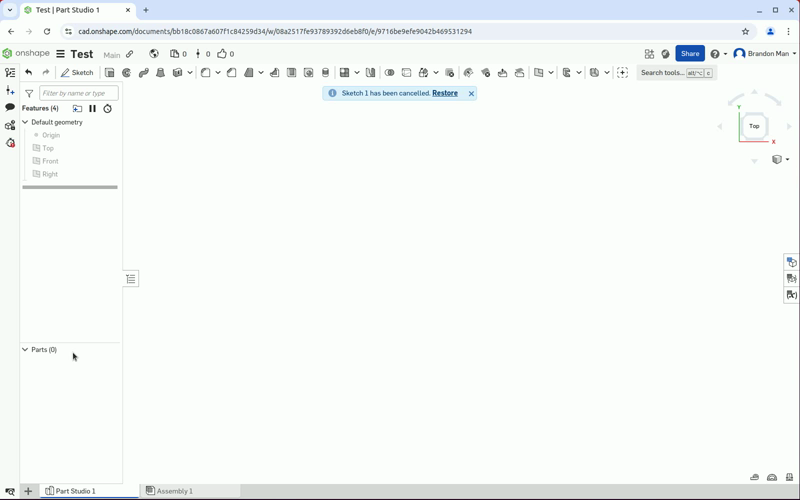
key(y)
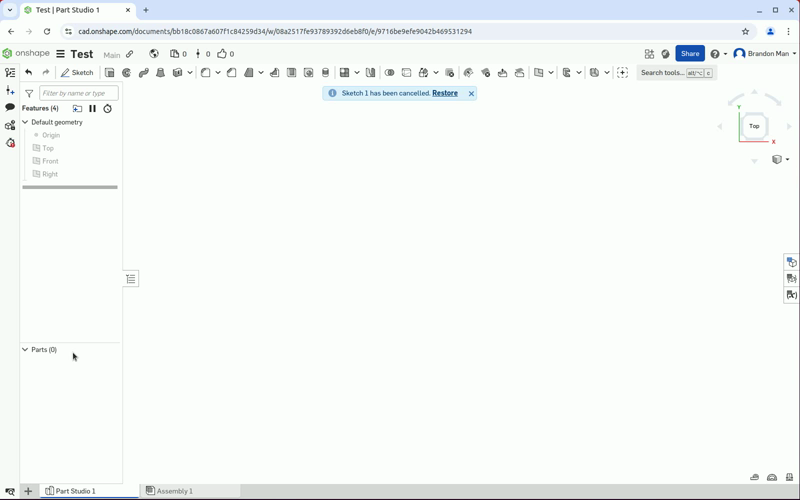
key(shift+p)
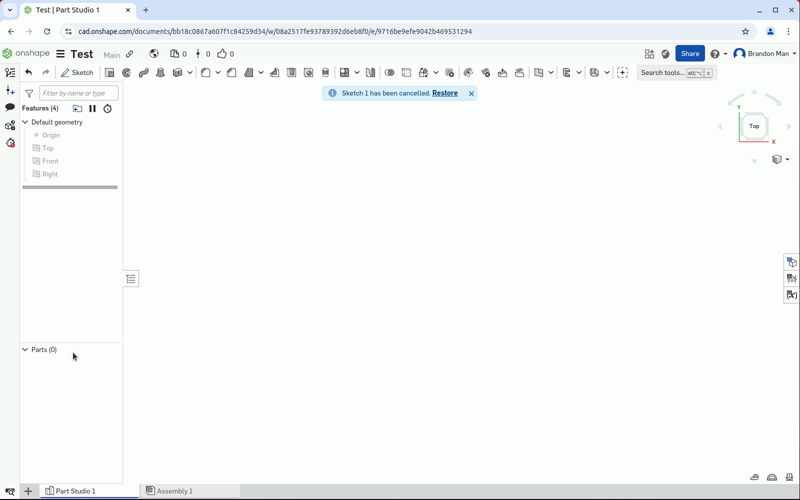
key(space)
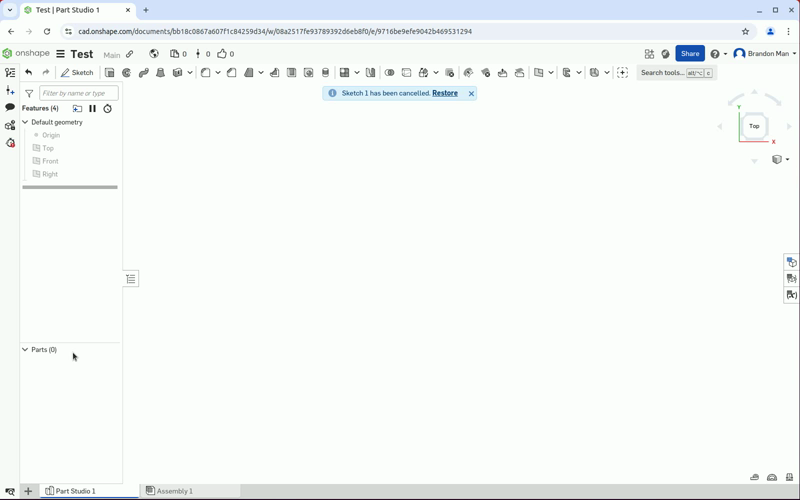
key_down(shift)
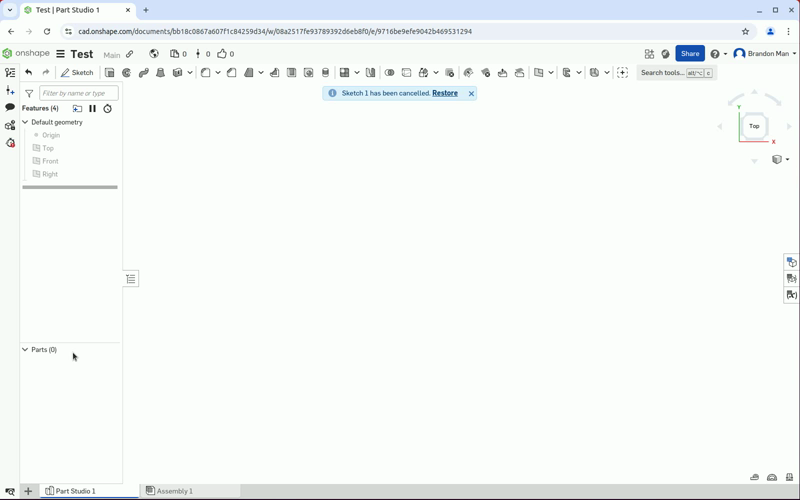
key(up)
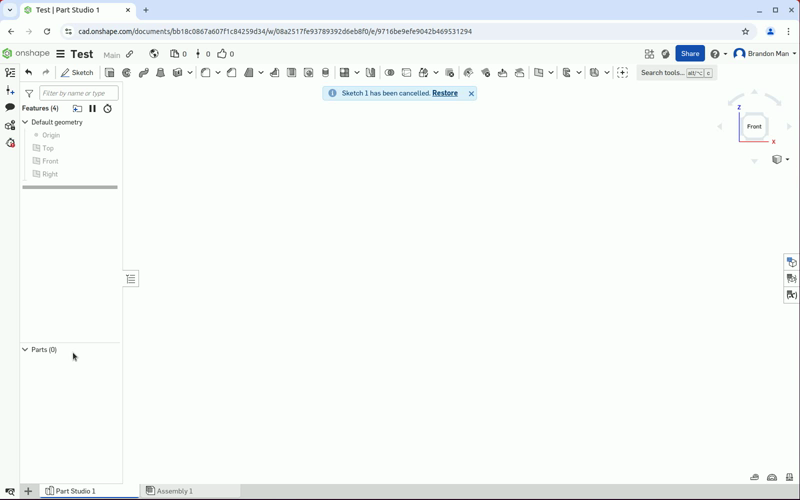
key_up(shift)
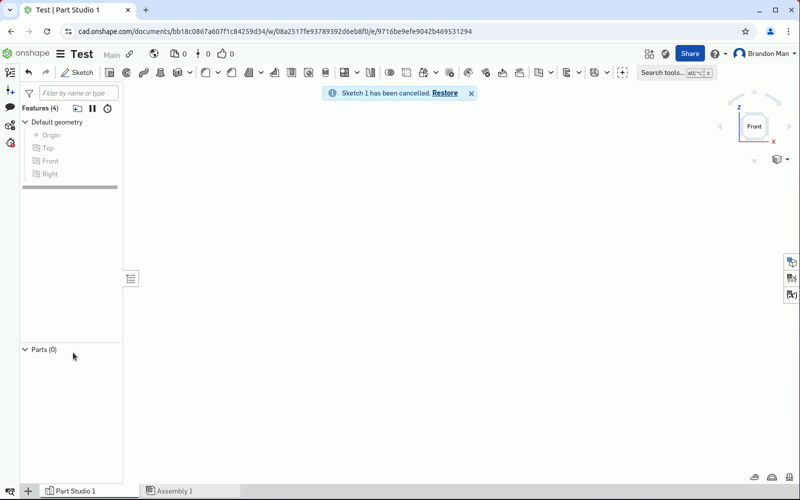
key(space)
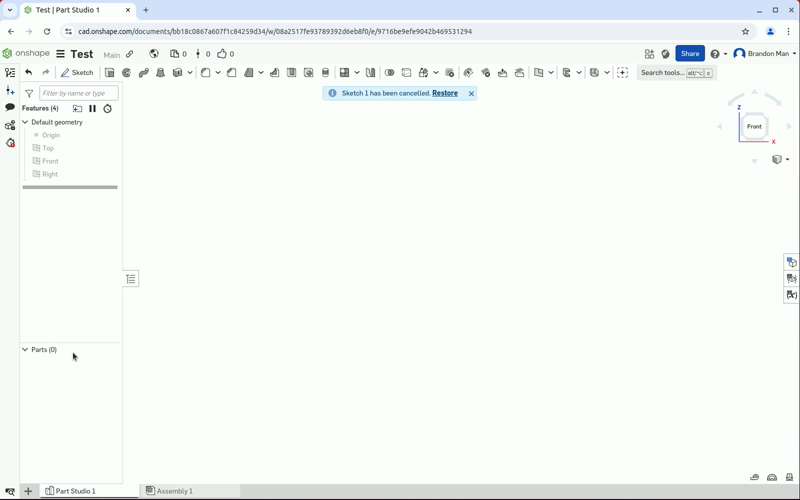
key_down(shift)
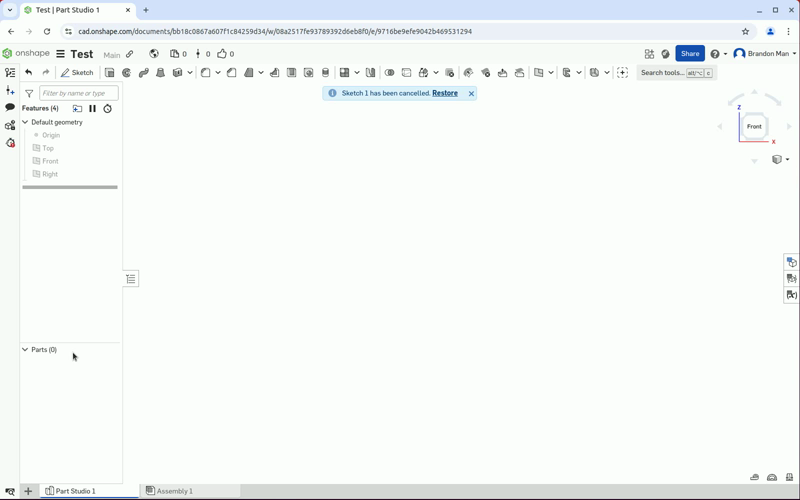
key(left)
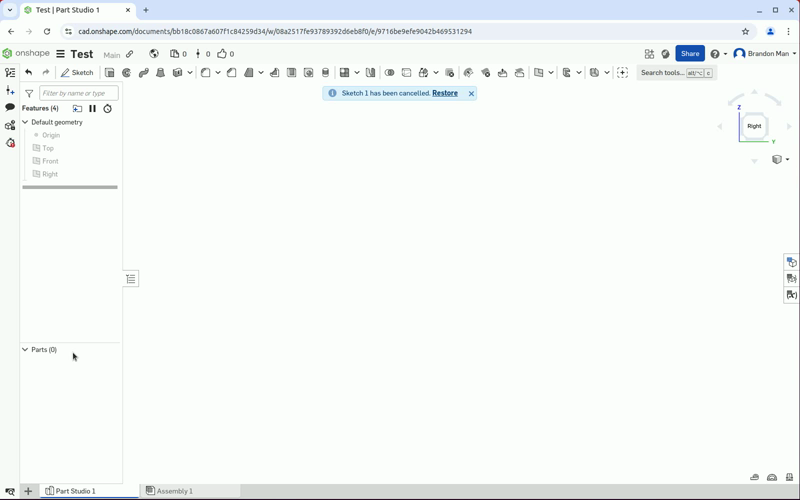
key_up(shift)
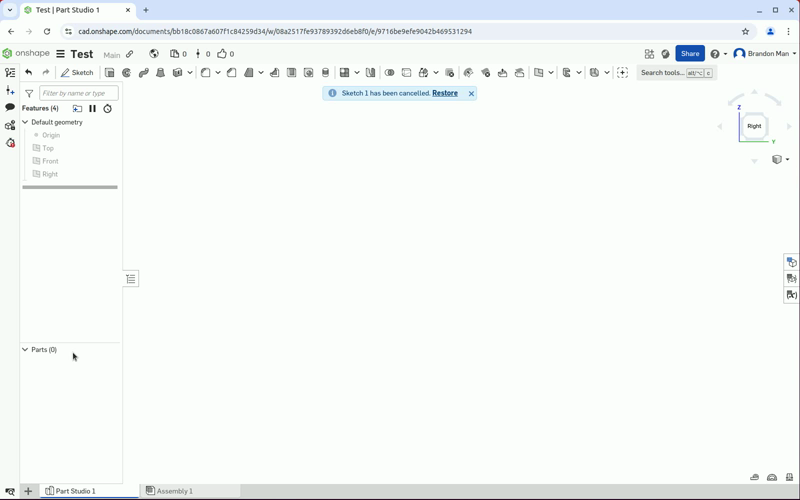
mouse_move(73, 352)
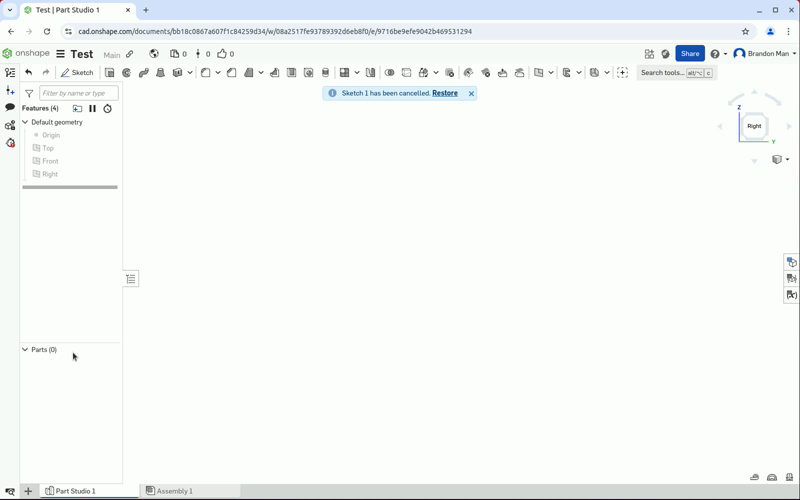
key(shift+y)
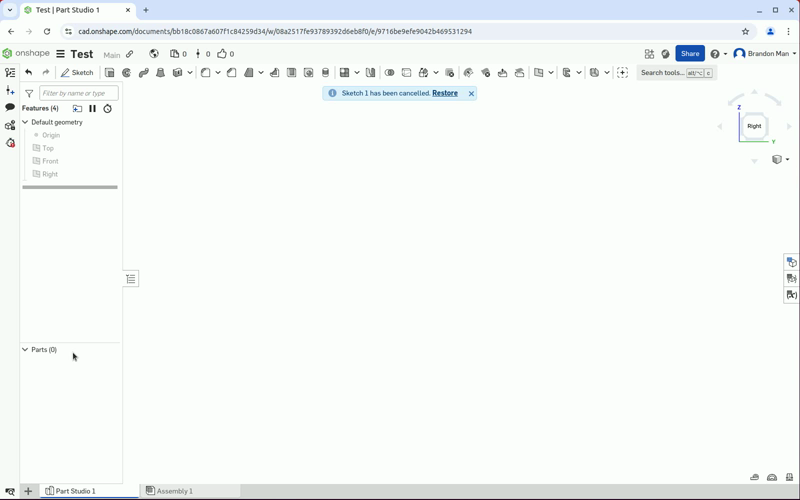
key(shift+s)
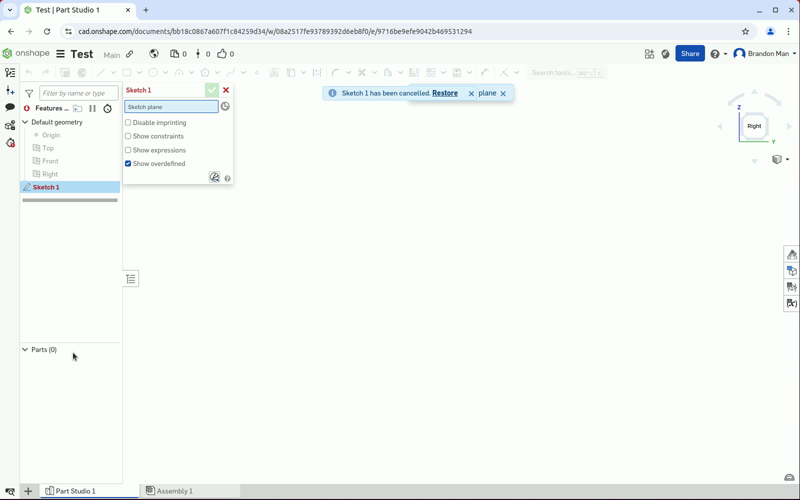
mouse_move(73, 176)
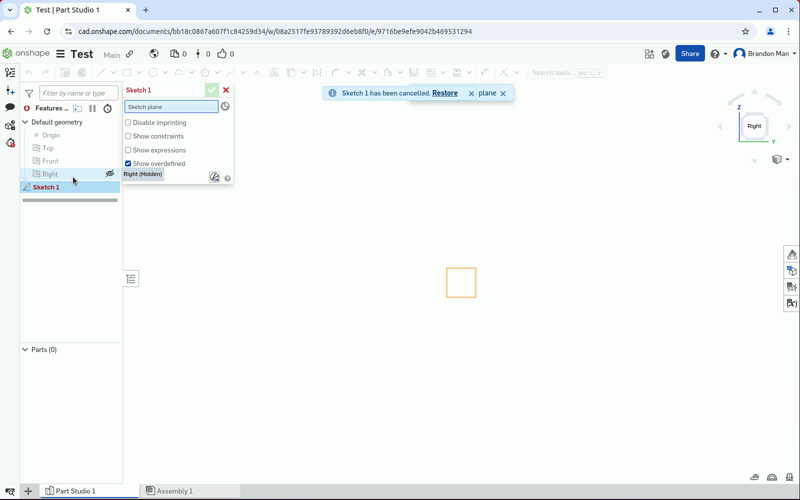
click(73, 176)
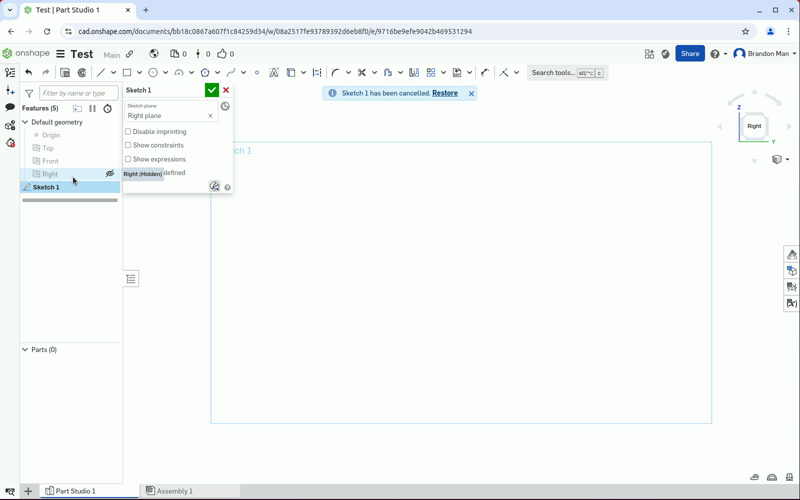
mouse_move(73, 352)
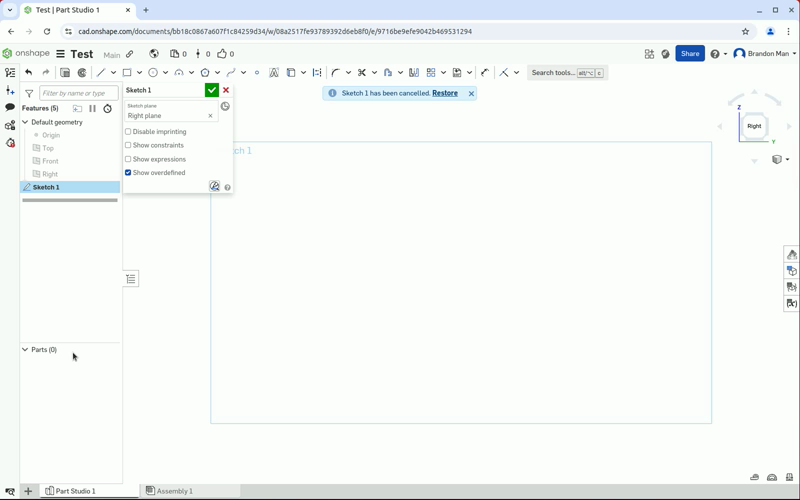
key(y)
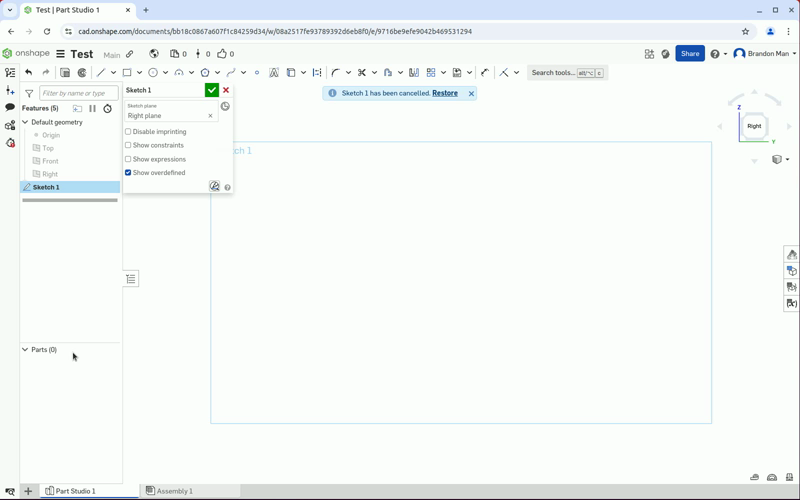
key(l)
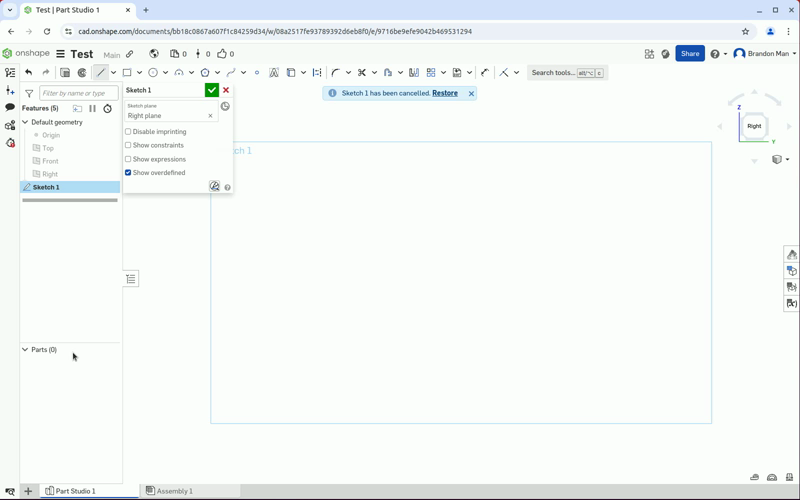
key_down(shift)
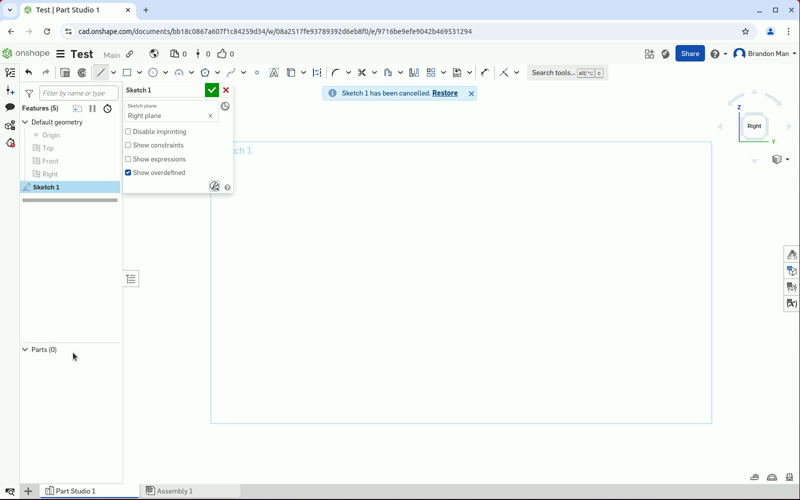
mouse_move(460, 292)
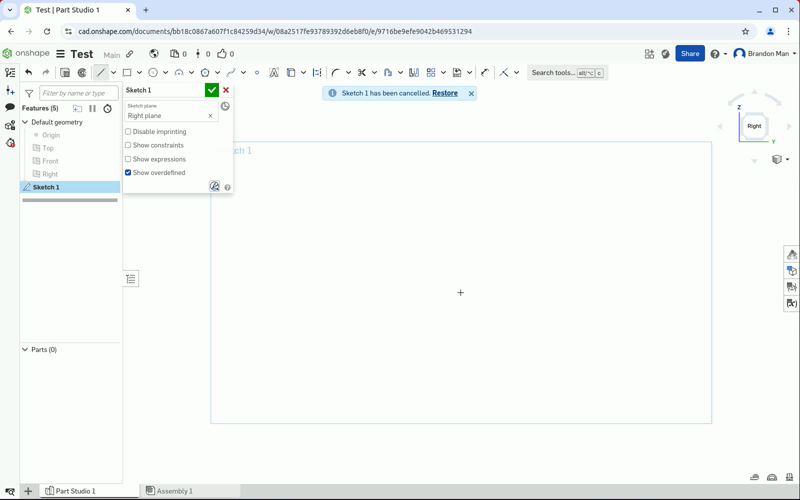
click(460, 292)
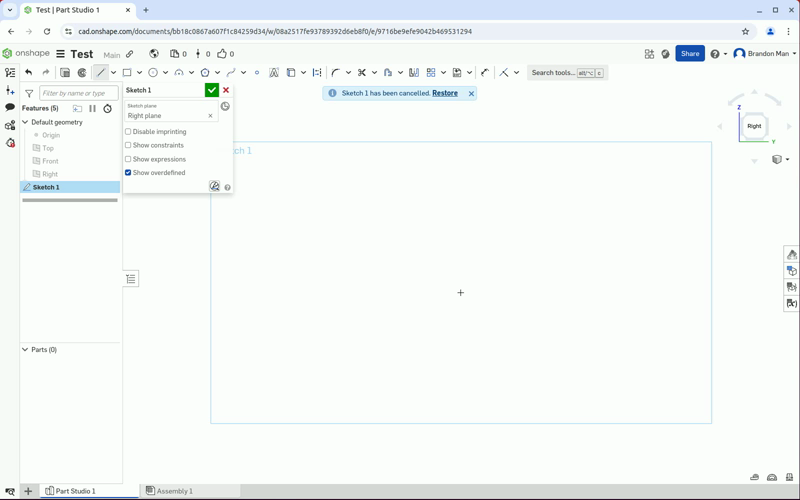
key_up(shift)
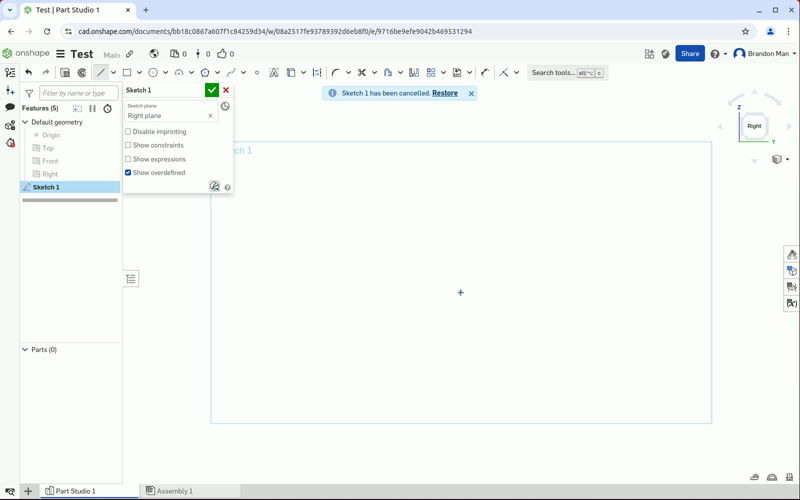
key_down(shift)
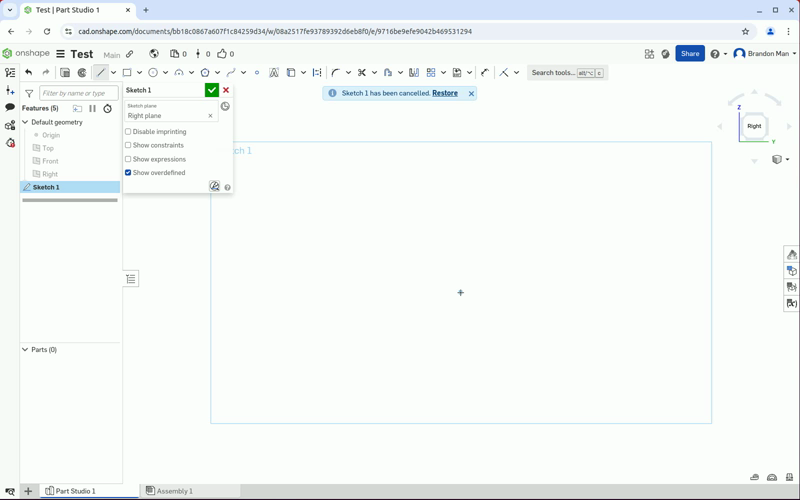
mouse_move(490, 292)
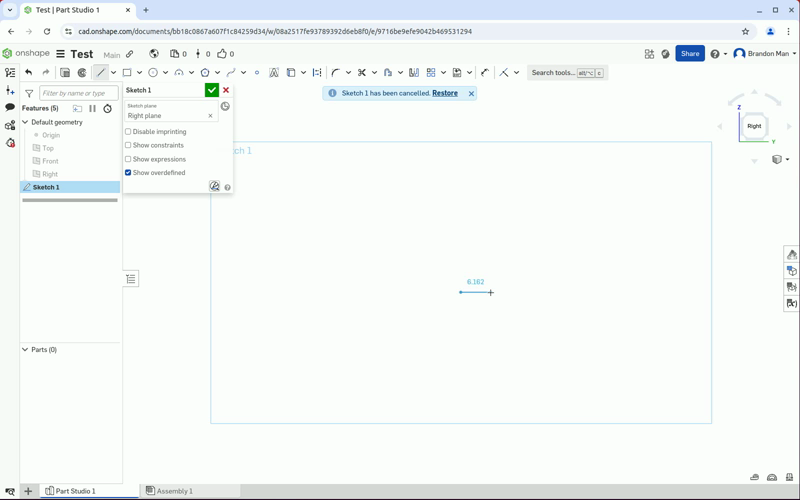
mouse_move(464, 292)
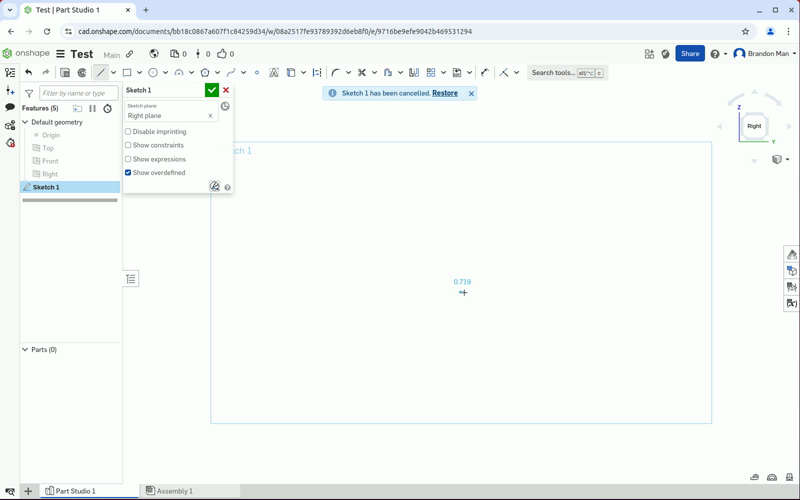
scroll(6)
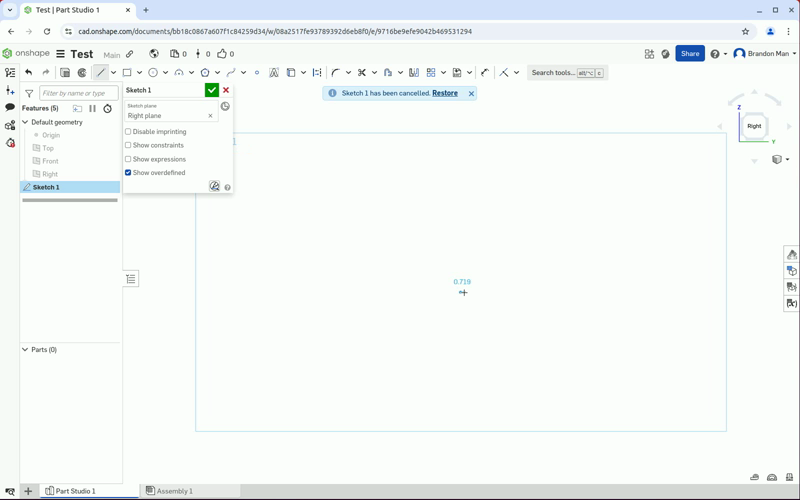
scroll(6)
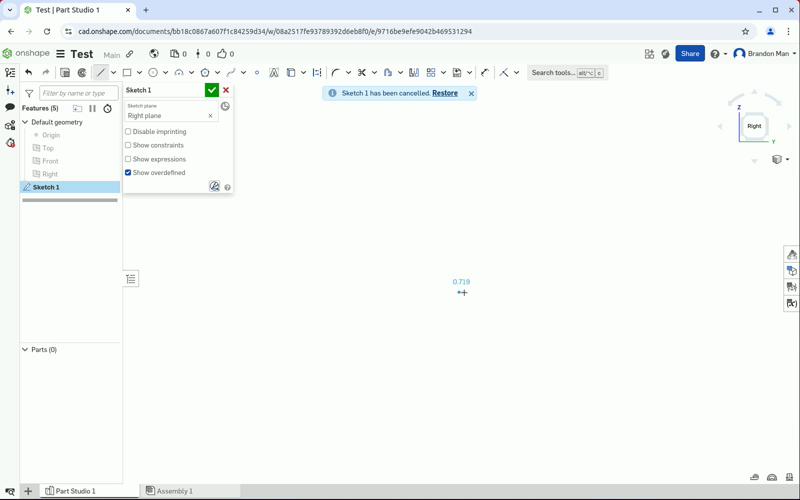
scroll(6)
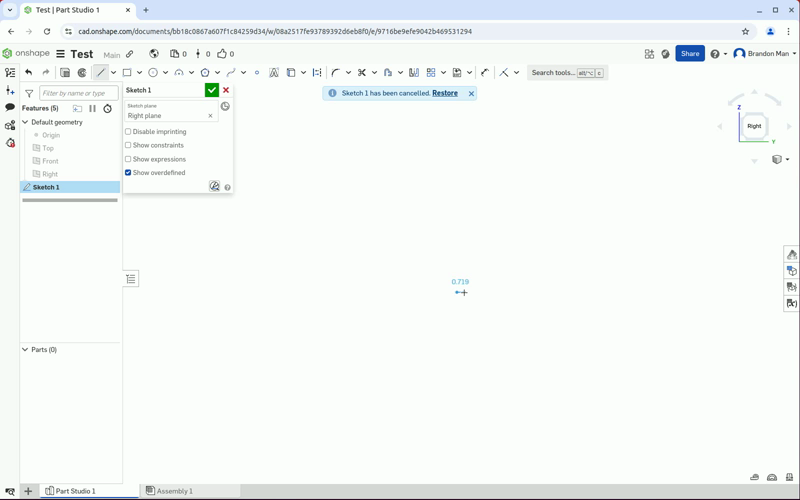
scroll(6)
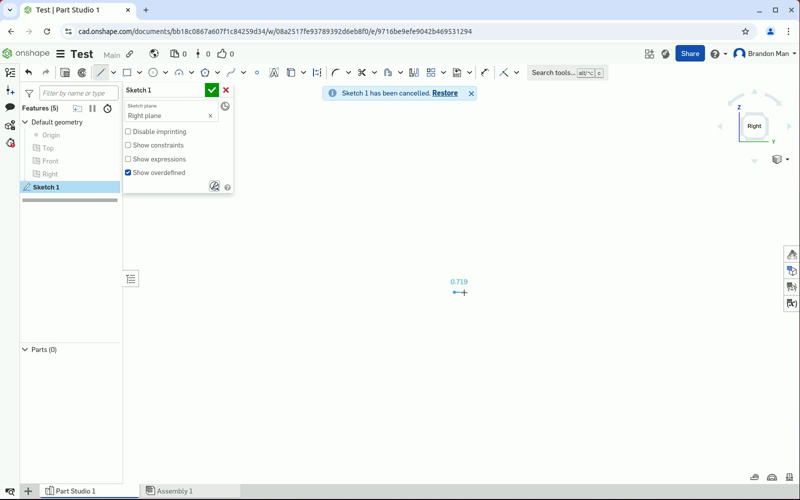
scroll(6)
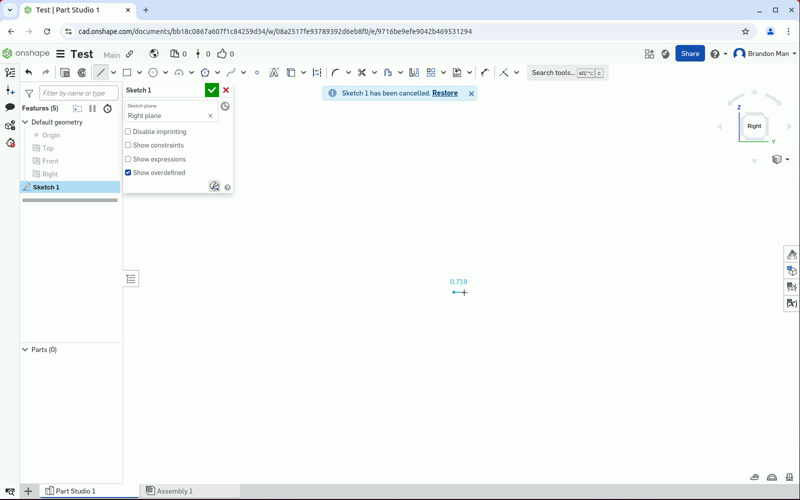
scroll(6)
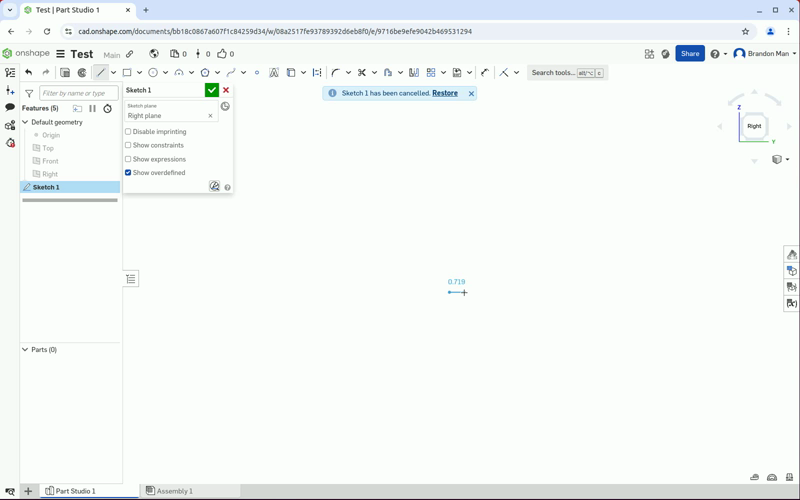
scroll(6)
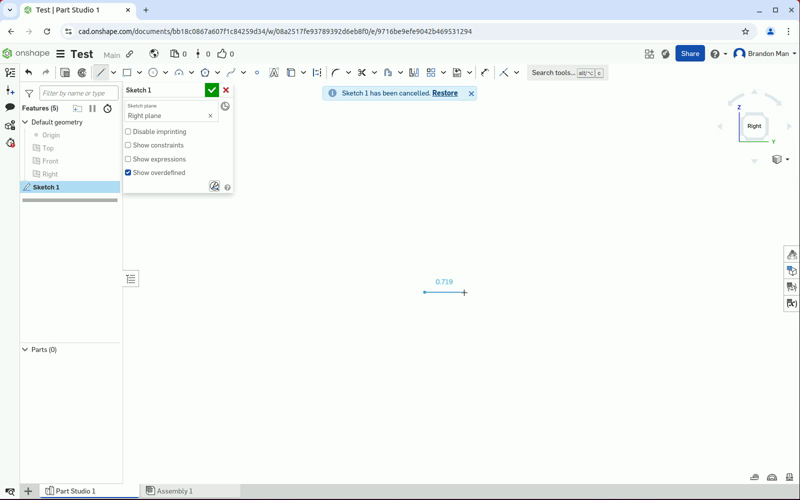
click(464, 292)
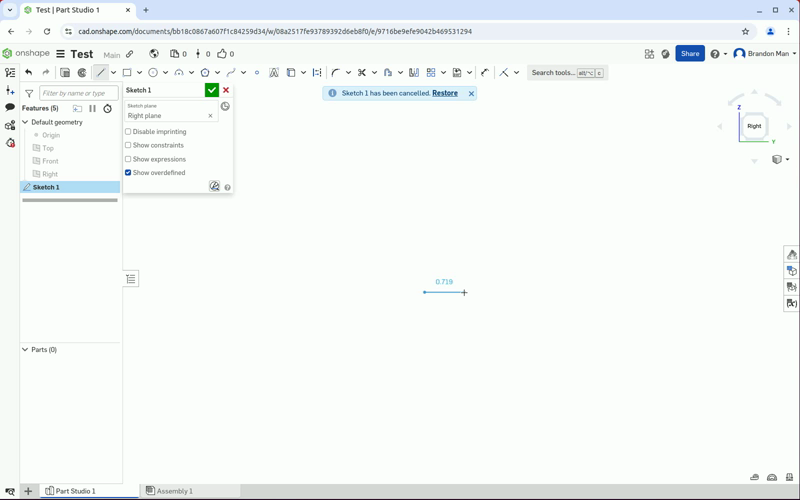
scroll(-6)
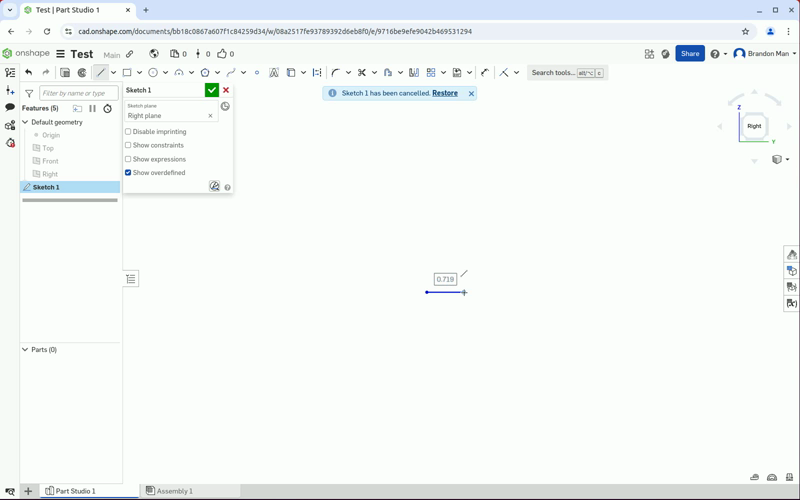
scroll(-6)
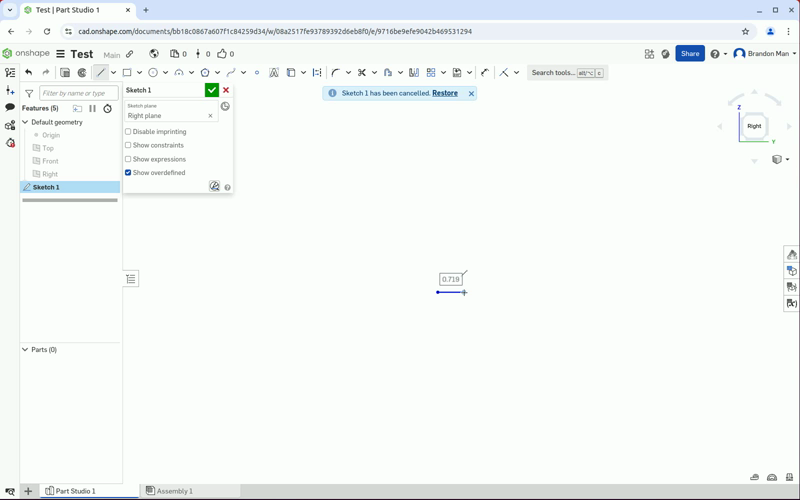
scroll(-6)
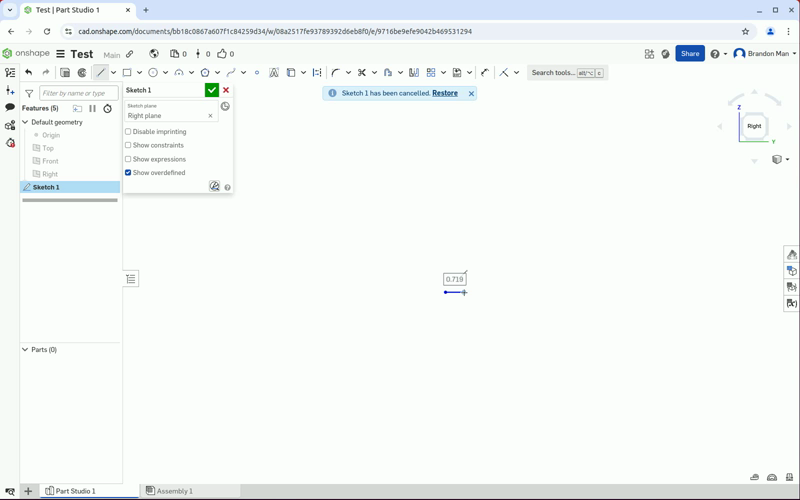
scroll(-6)
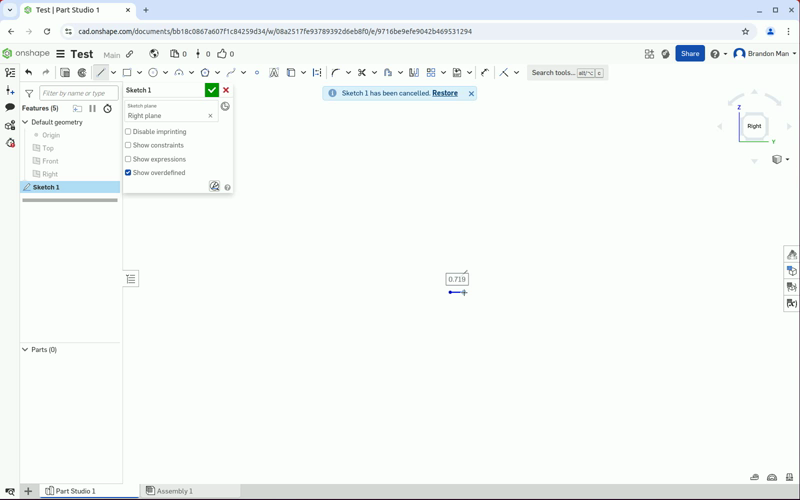
scroll(-6)
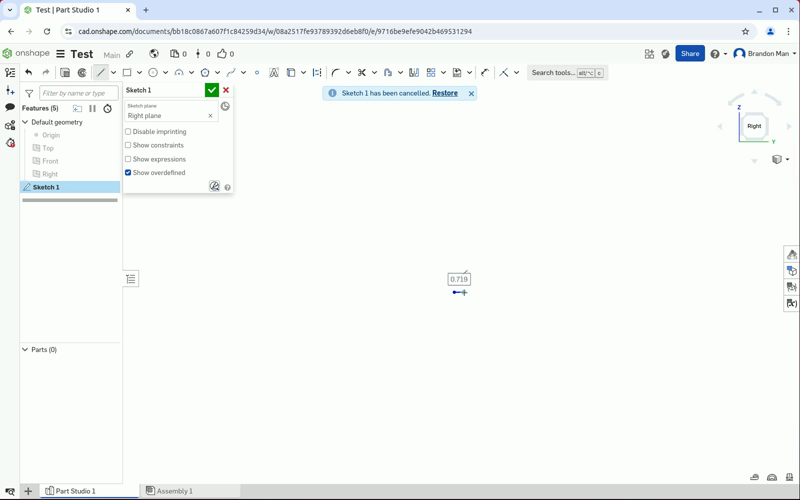
scroll(-6)
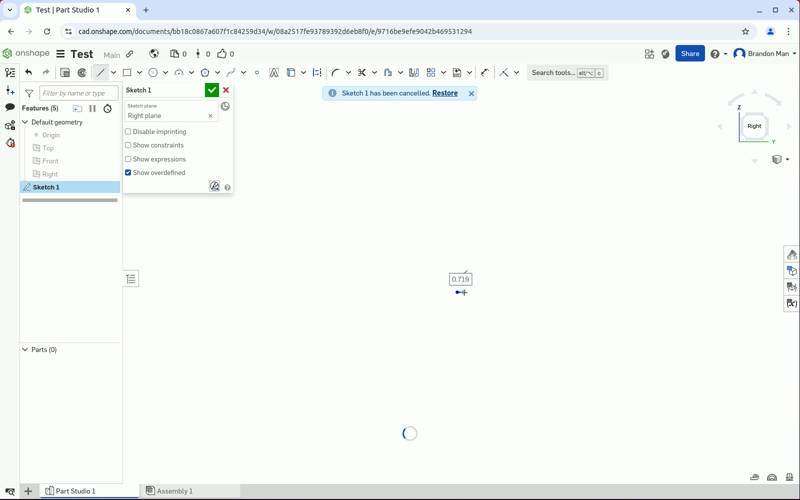
scroll(-6)
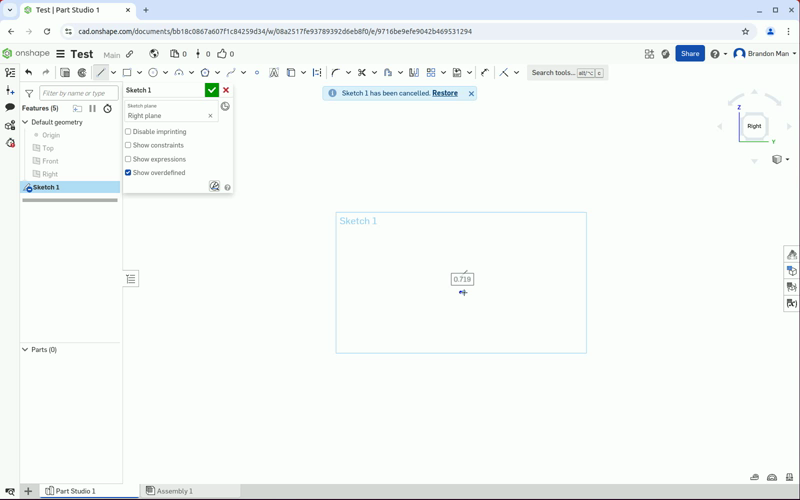
key_up(shift)
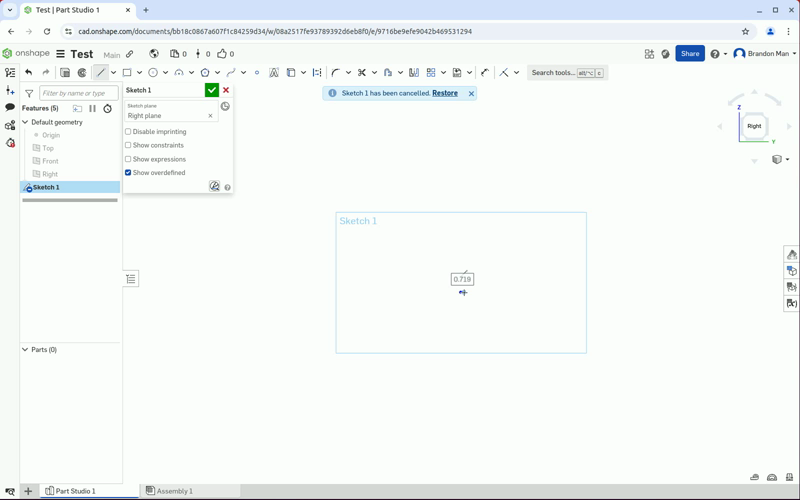
key_down(shift)
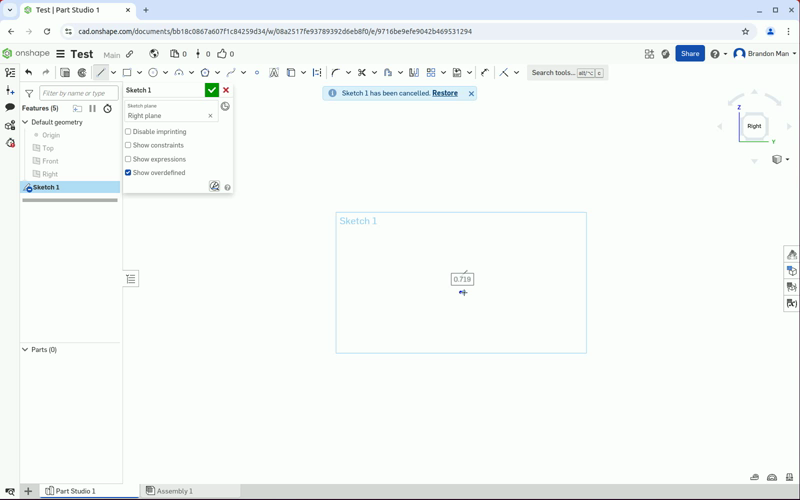
mouse_move(494, 292)
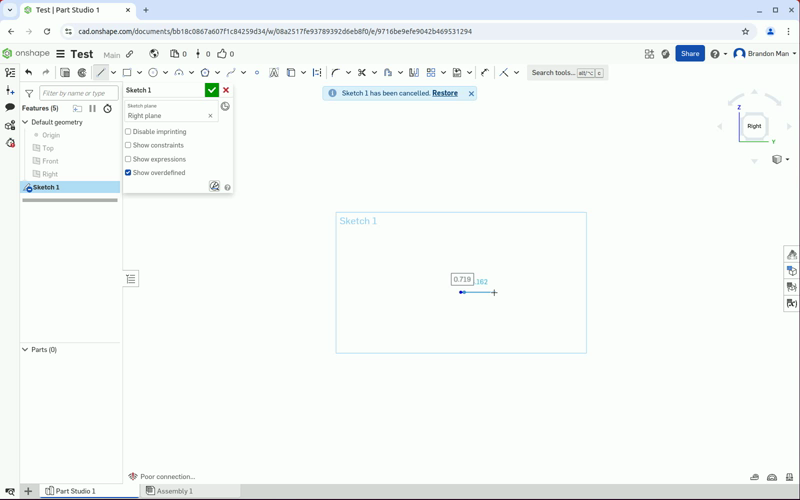
mouse_move(464, 281)
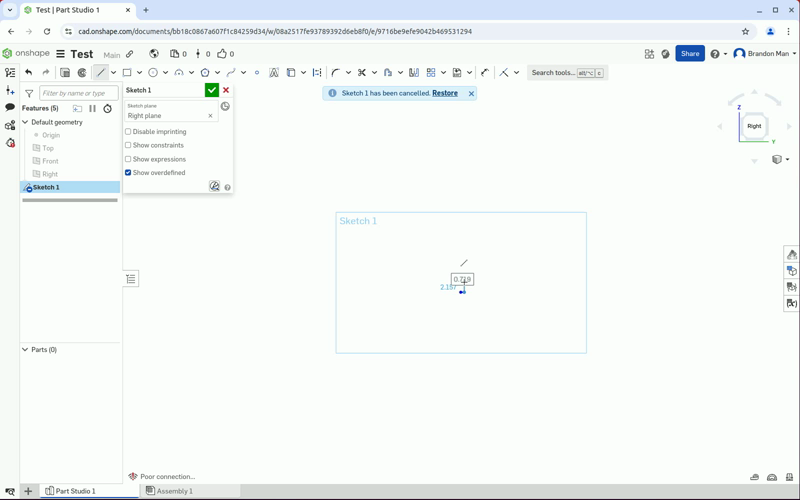
click(464, 281)
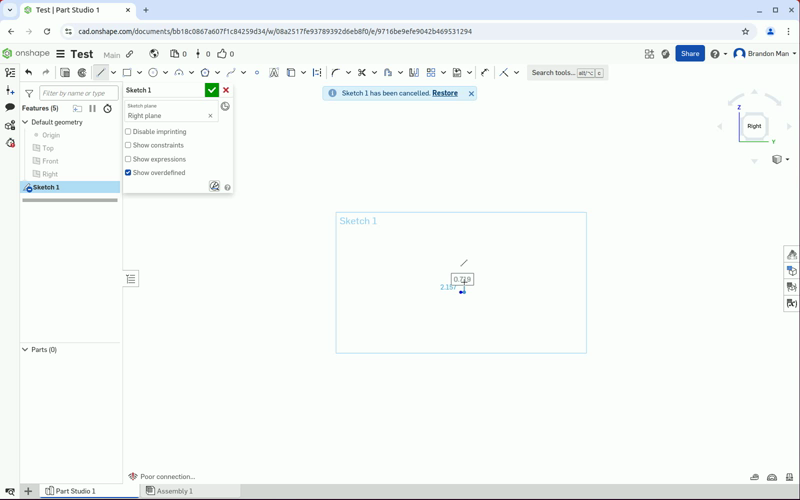
key_up(shift)
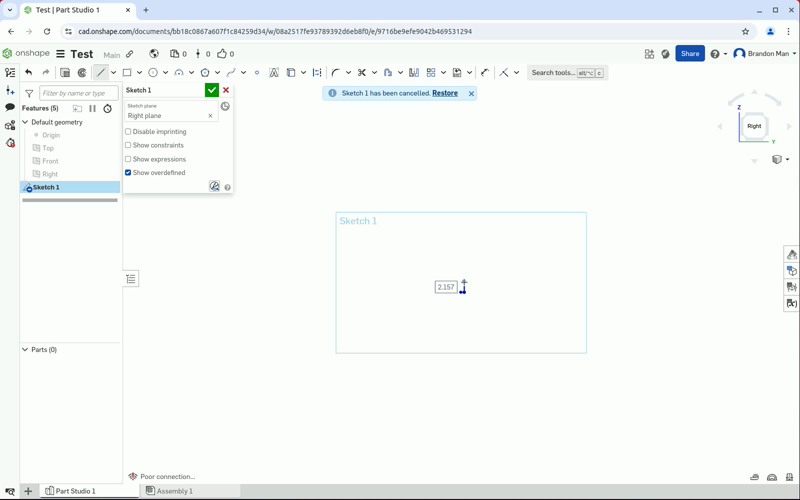
key_down(shift)
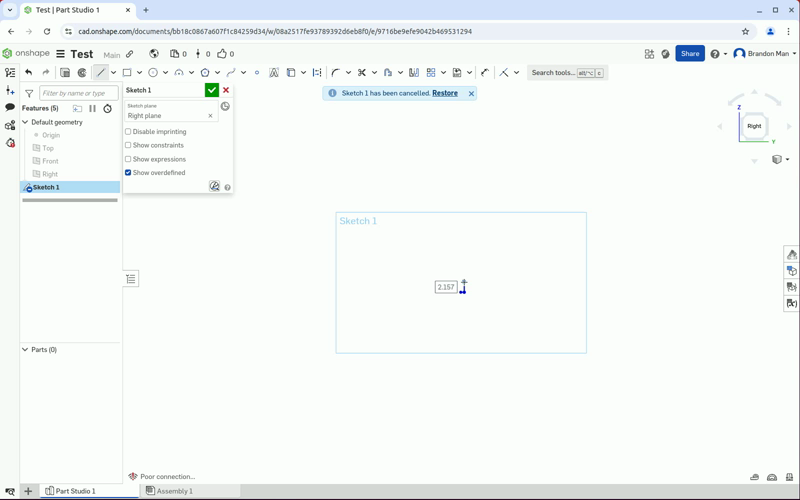
mouse_move(494, 281)
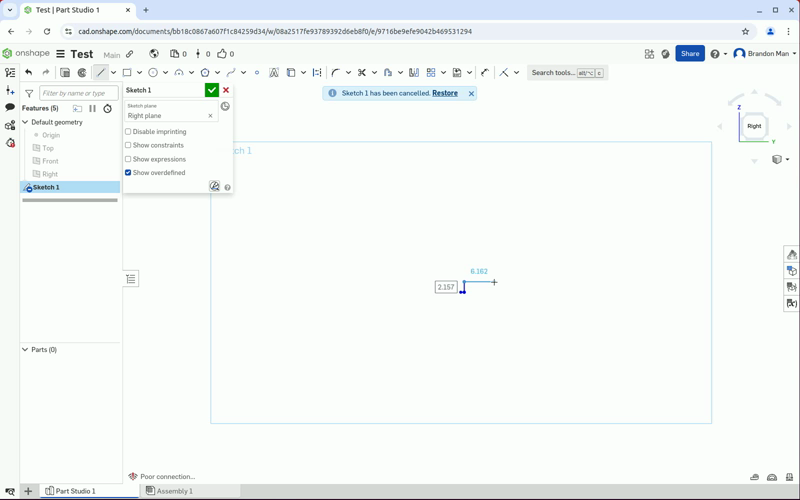
mouse_move(460, 281)
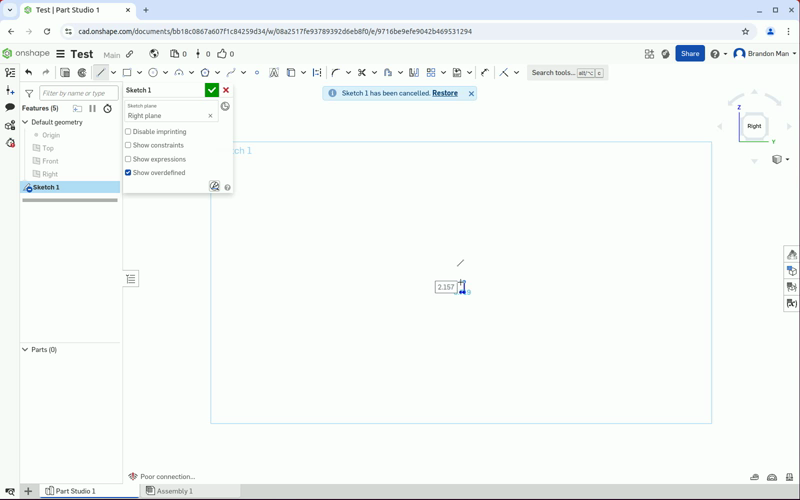
scroll(6)
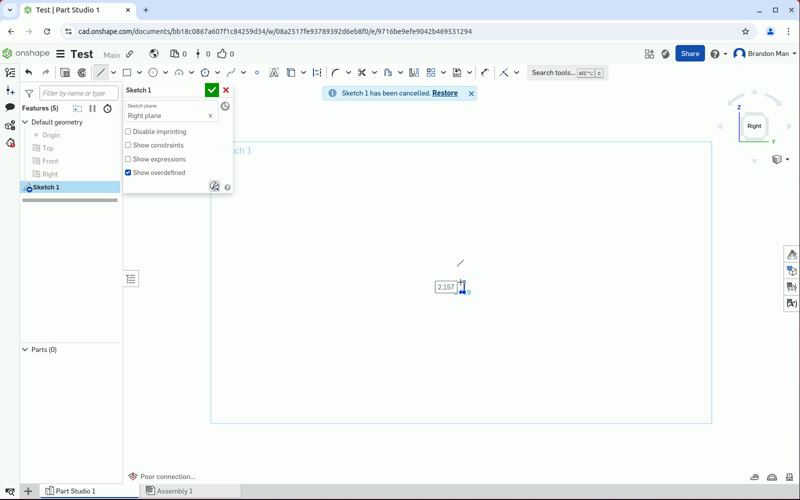
scroll(6)
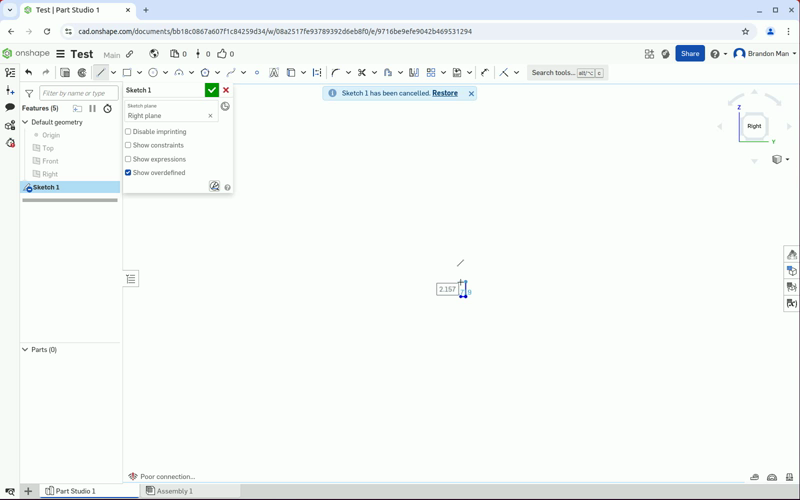
scroll(6)
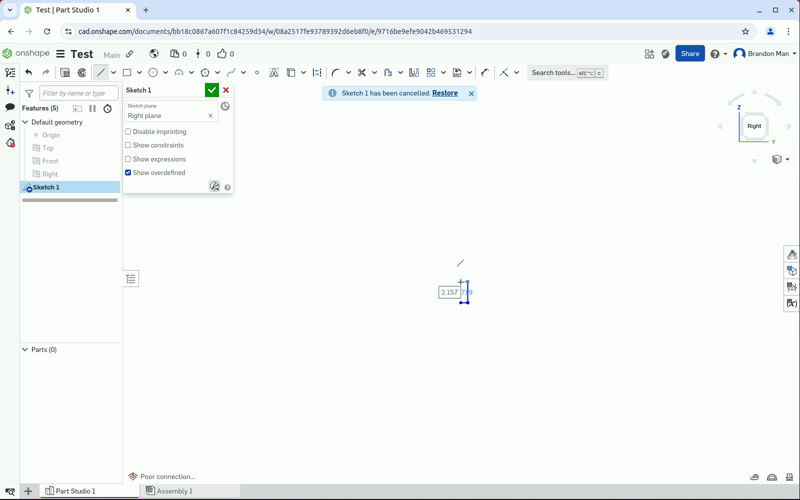
scroll(6)
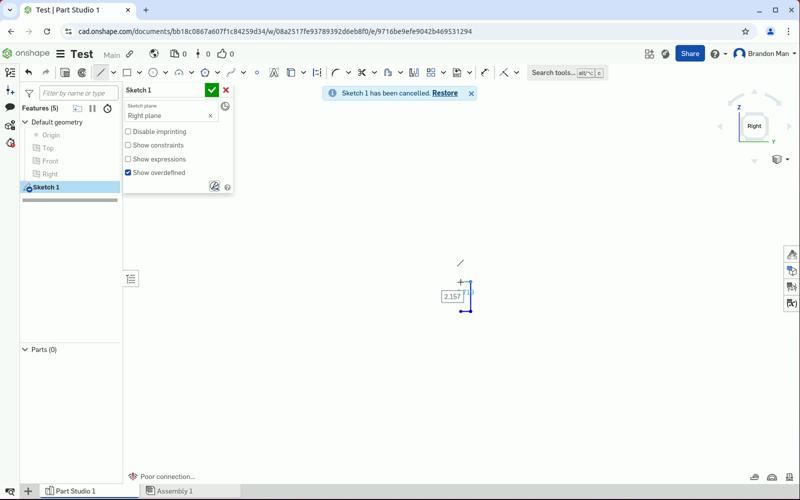
scroll(6)
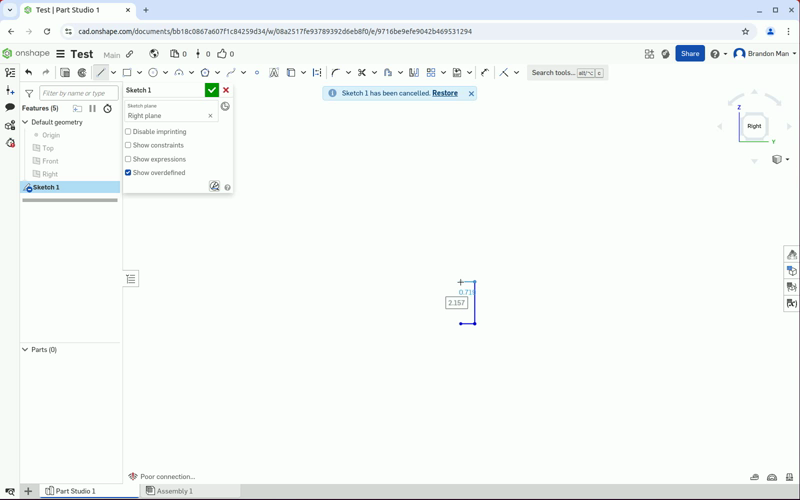
scroll(6)
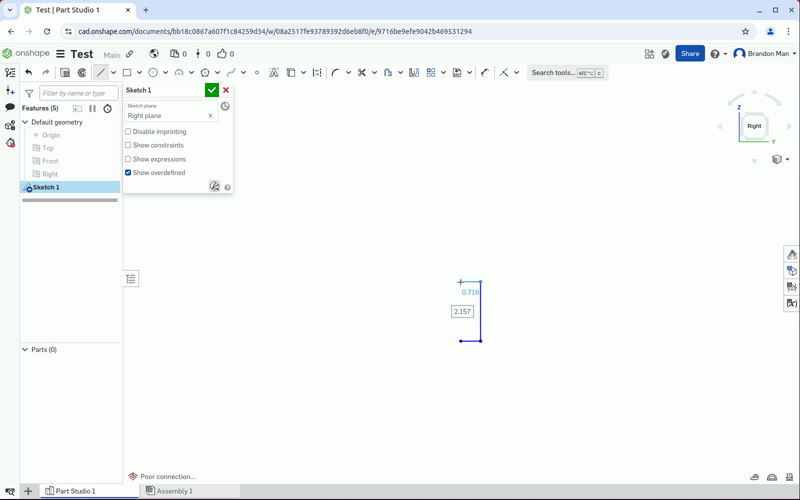
scroll(6)
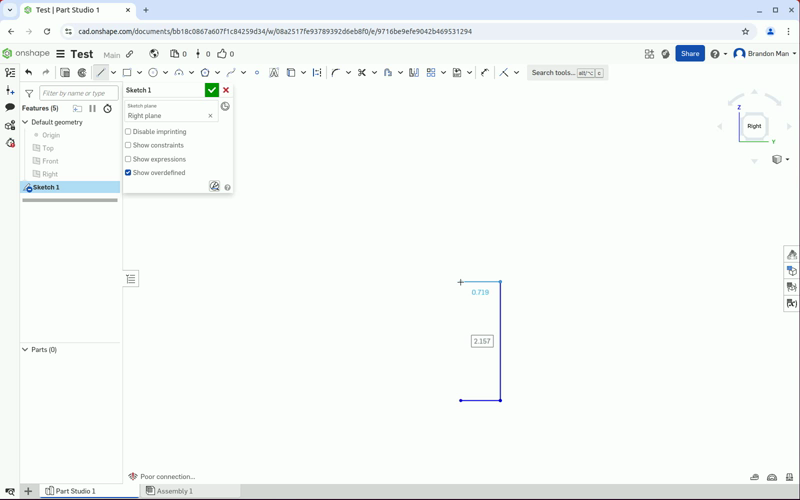
click(460, 281)
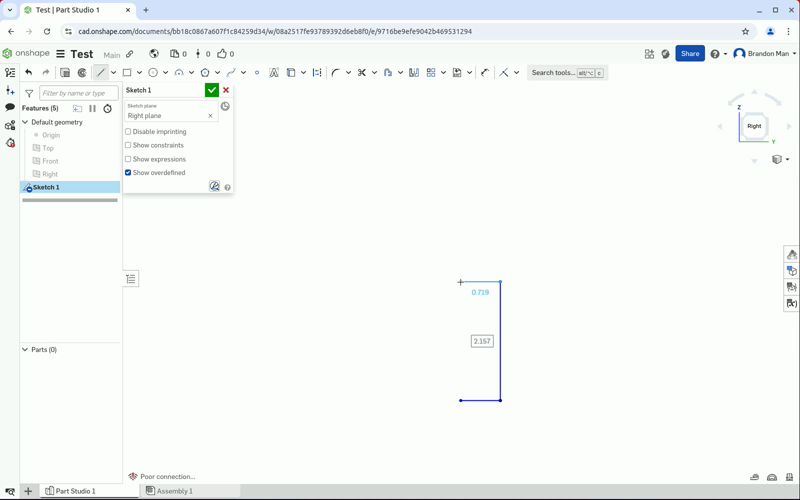
scroll(-6)
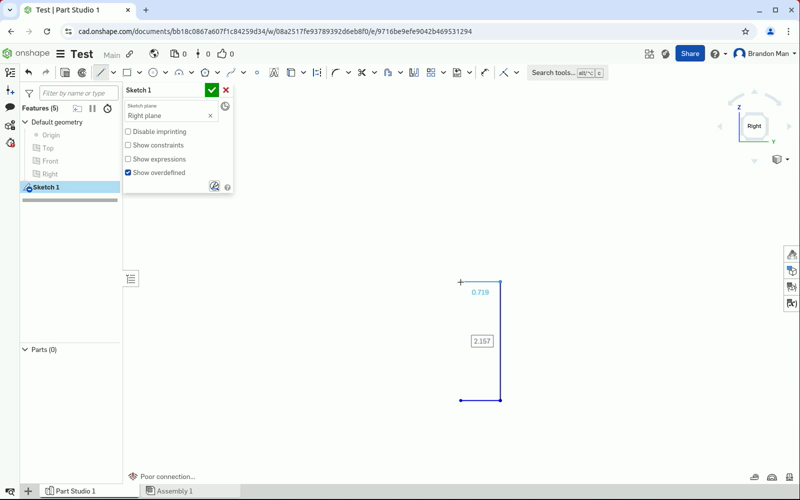
scroll(-6)
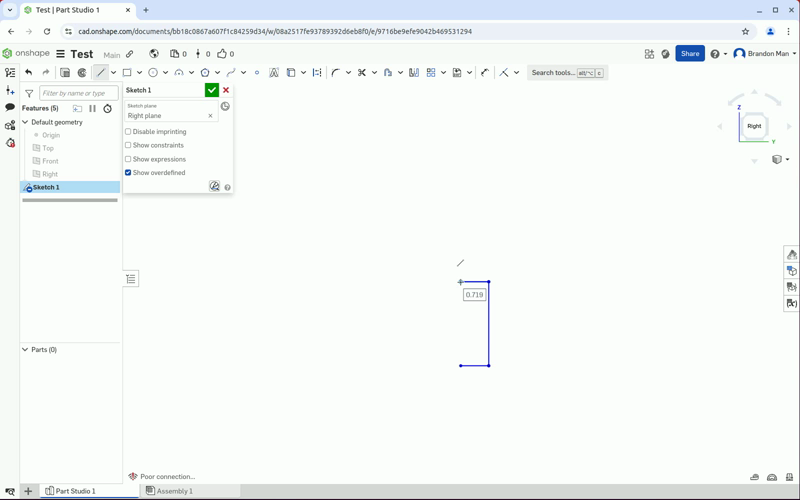
scroll(-6)
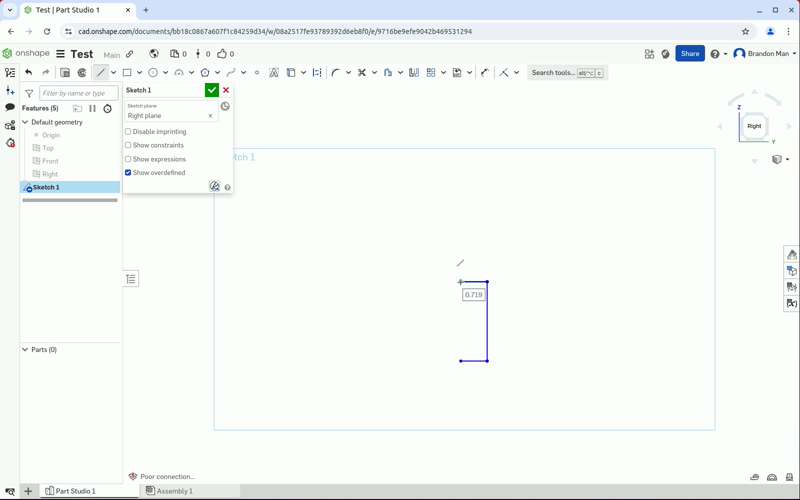
scroll(-6)
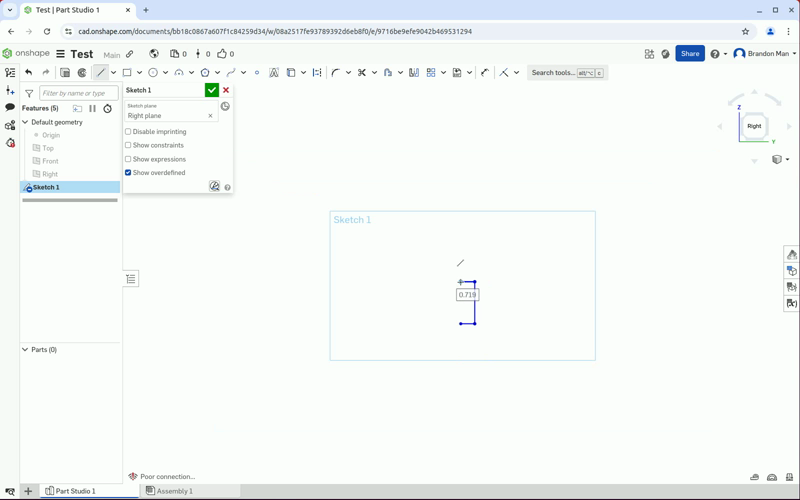
scroll(-6)
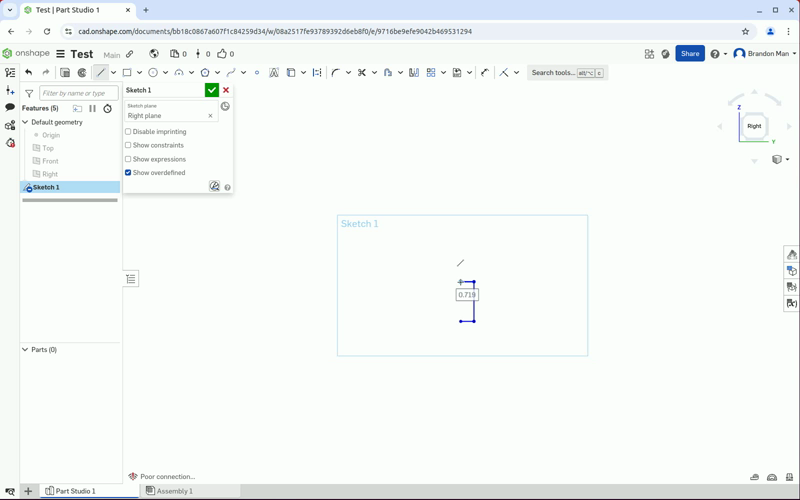
scroll(-6)
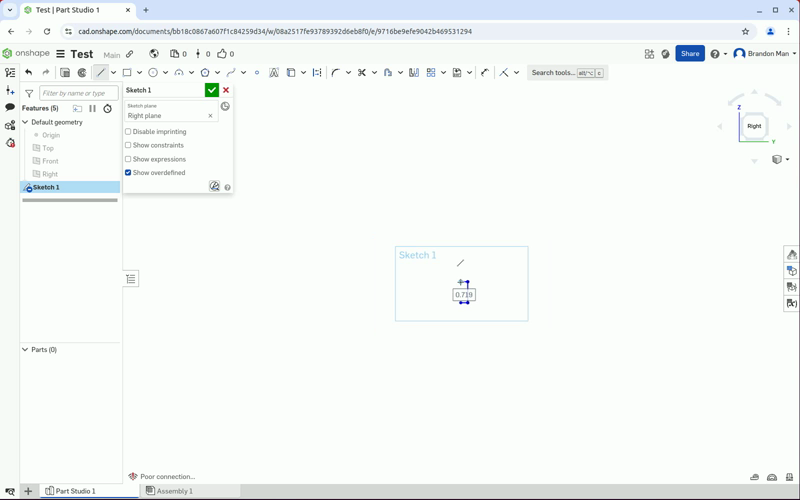
scroll(-6)
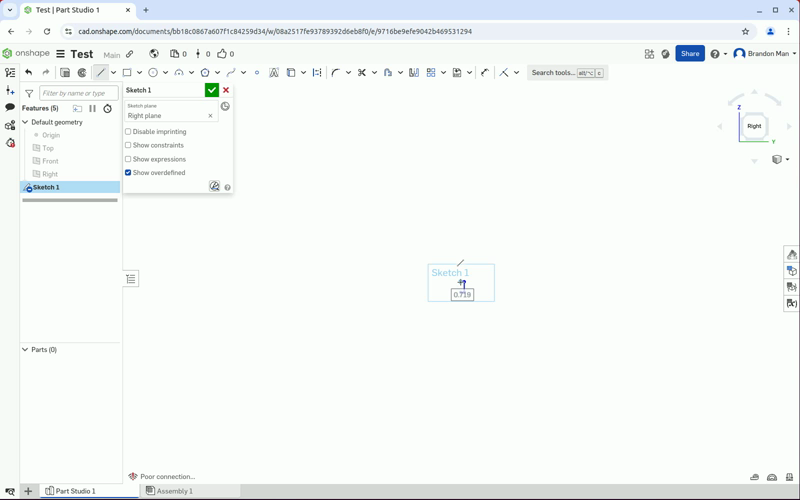
key_up(shift)
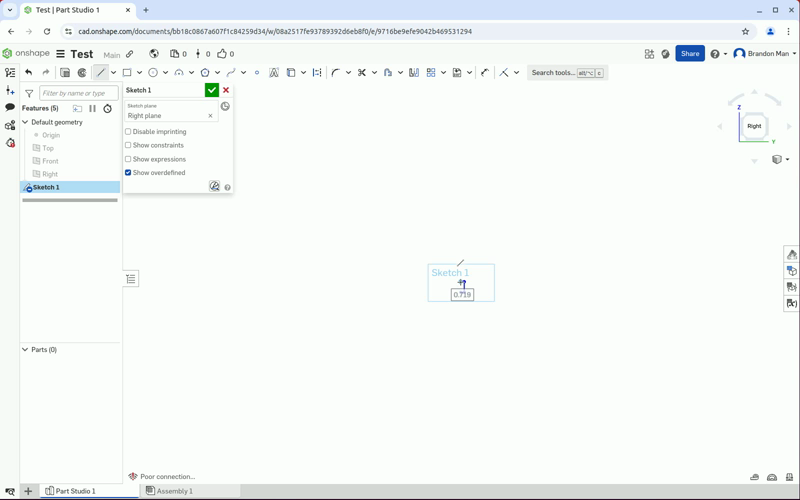
mouse_move(490, 281)
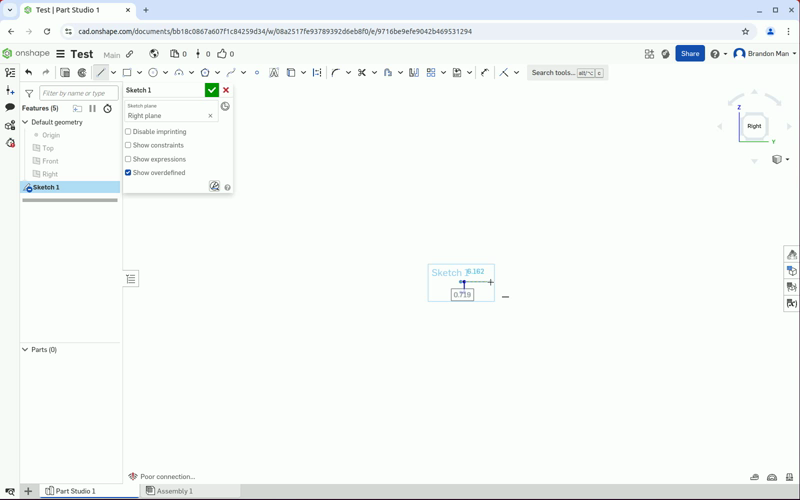
key_down(shift)
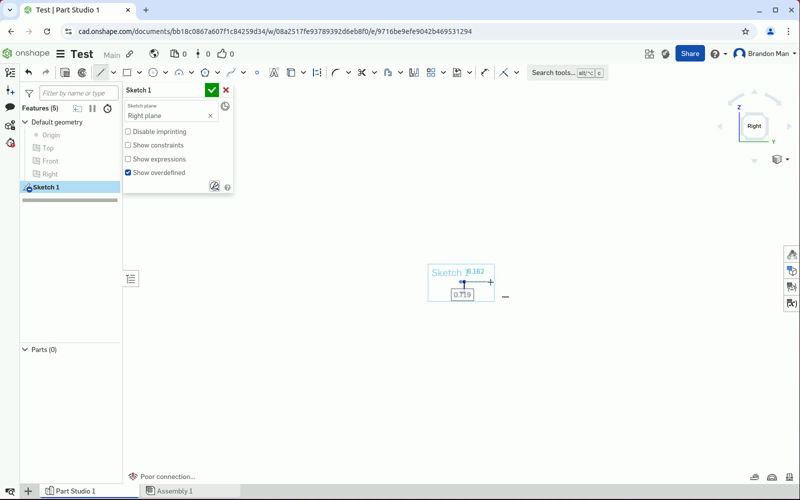
mouse_move(460, 292)
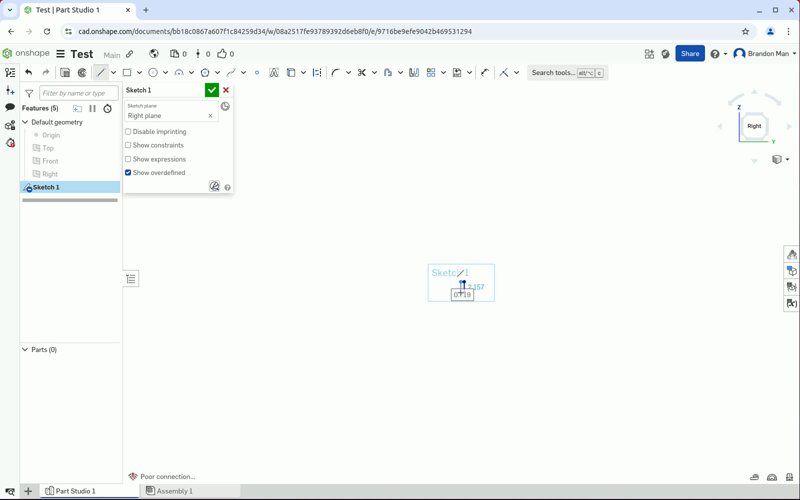
scroll(6)
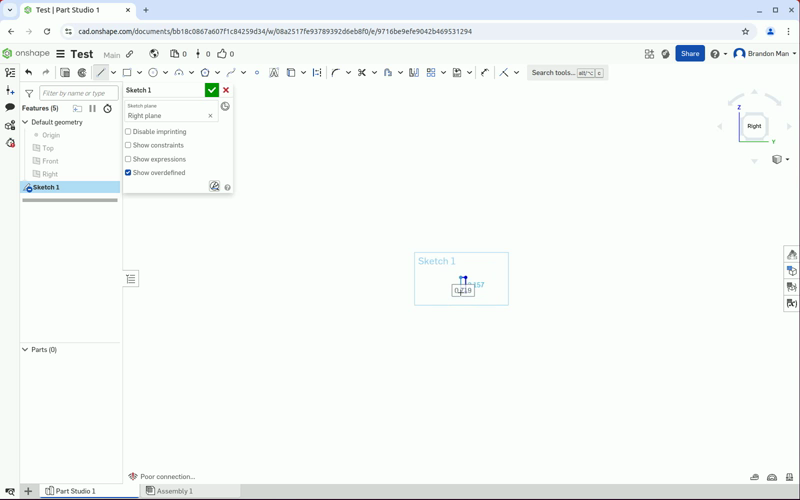
scroll(6)
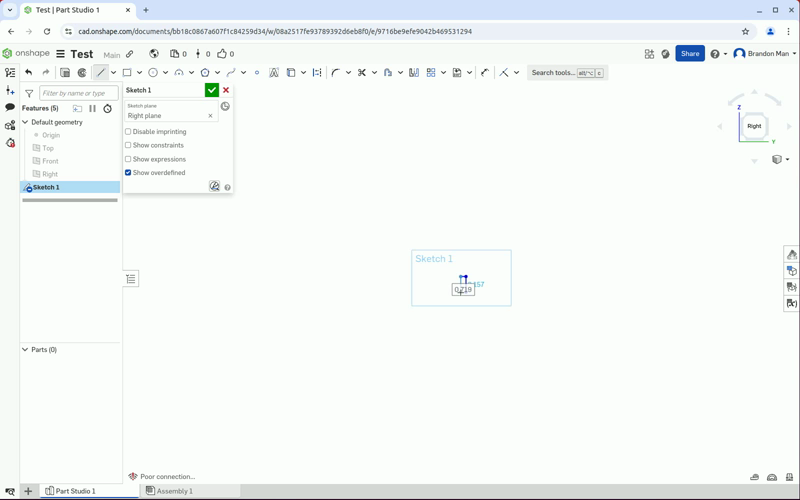
scroll(6)
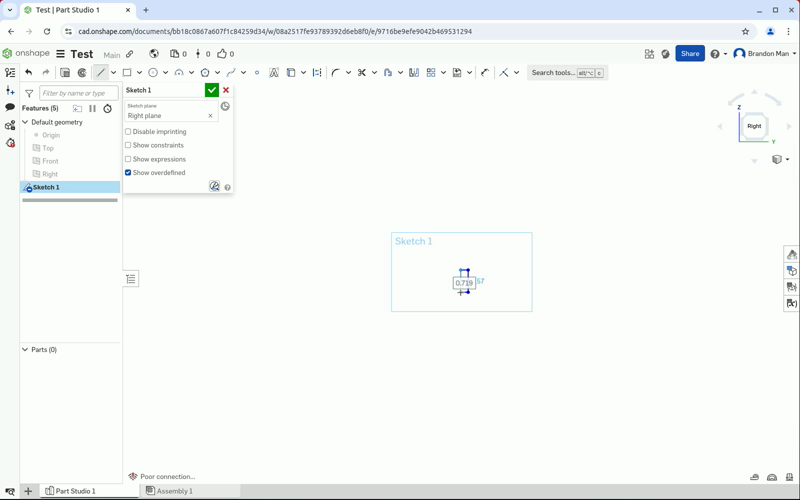
scroll(6)
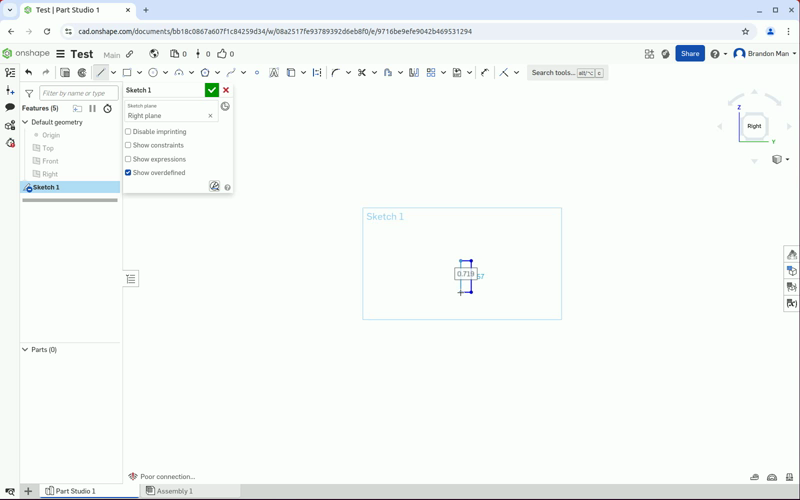
scroll(6)
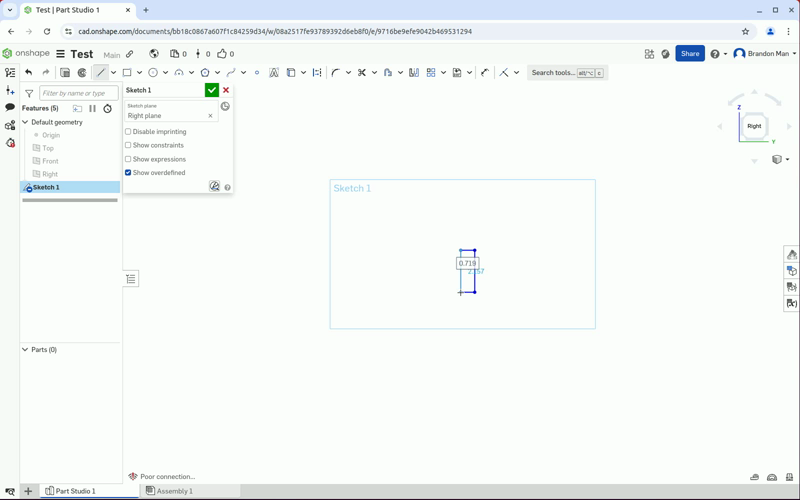
scroll(6)
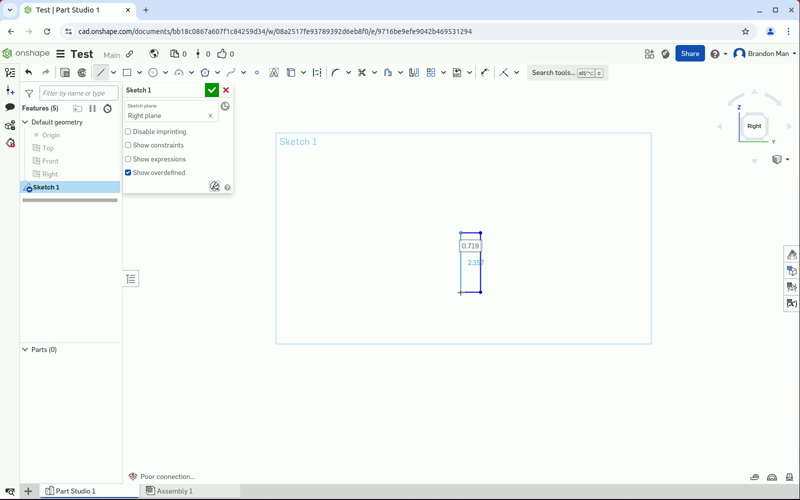
scroll(6)
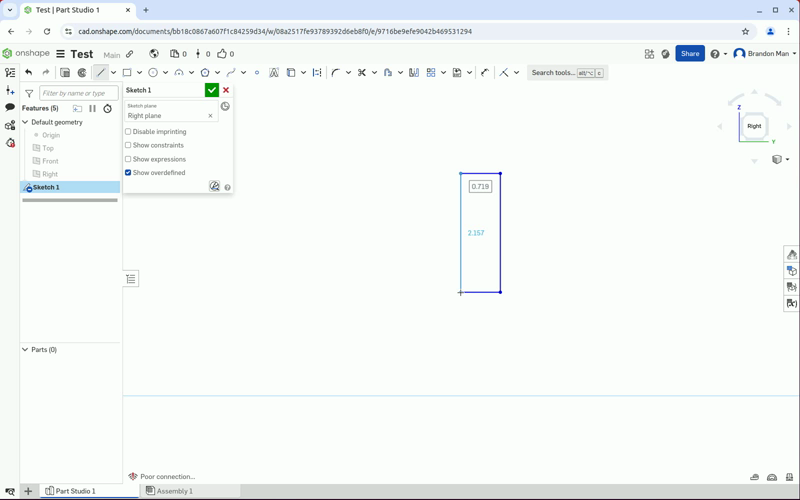
key_up(shift)
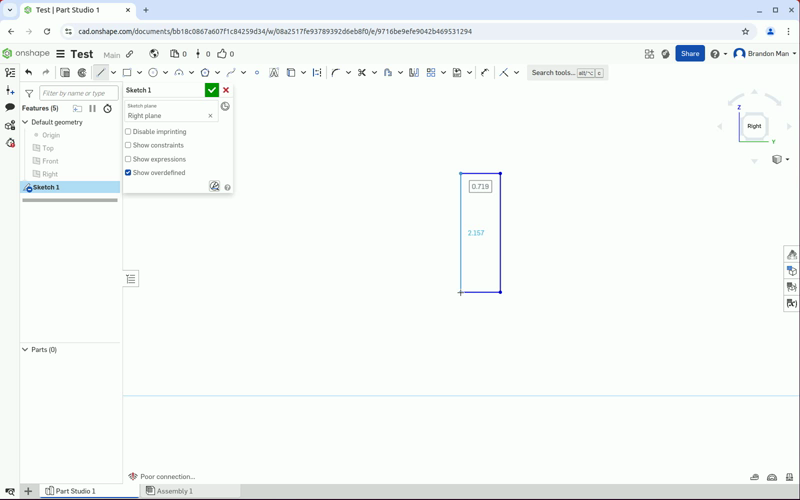
click(460, 292)
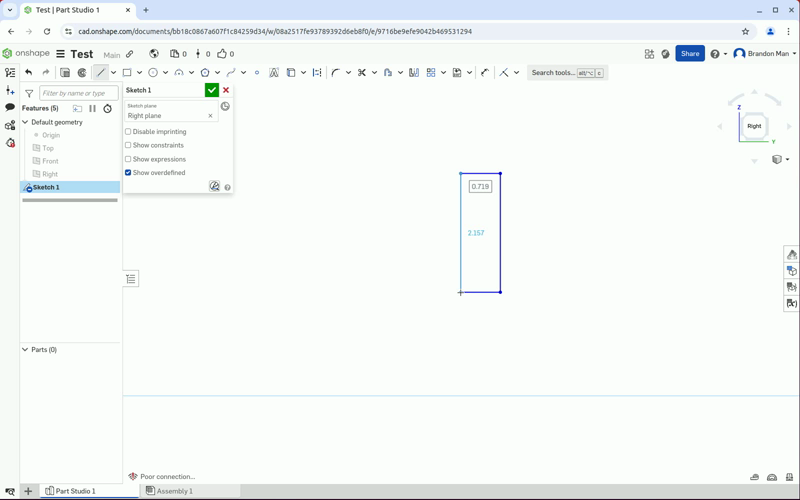
scroll(-6)
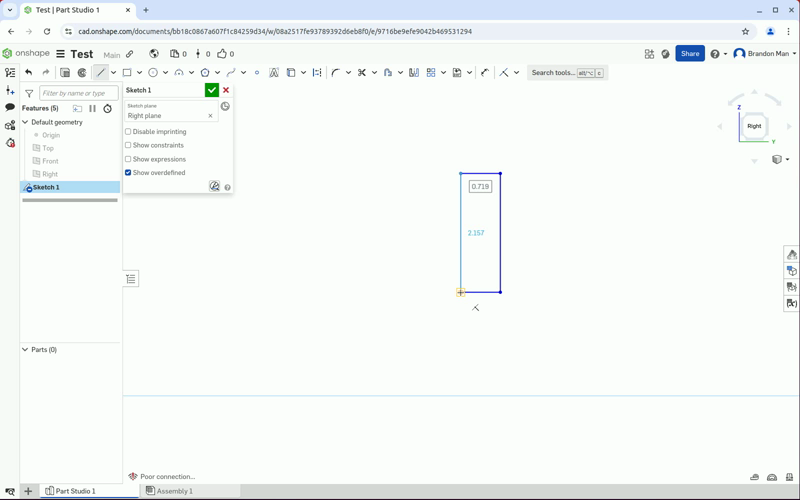
scroll(-6)
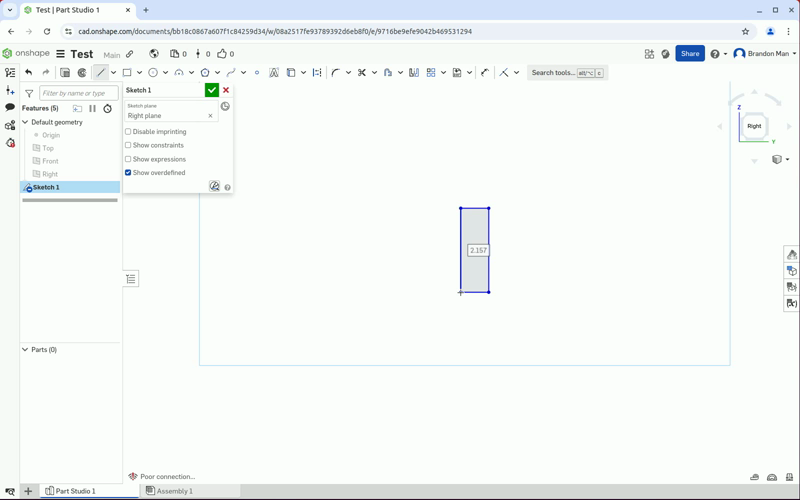
scroll(-6)
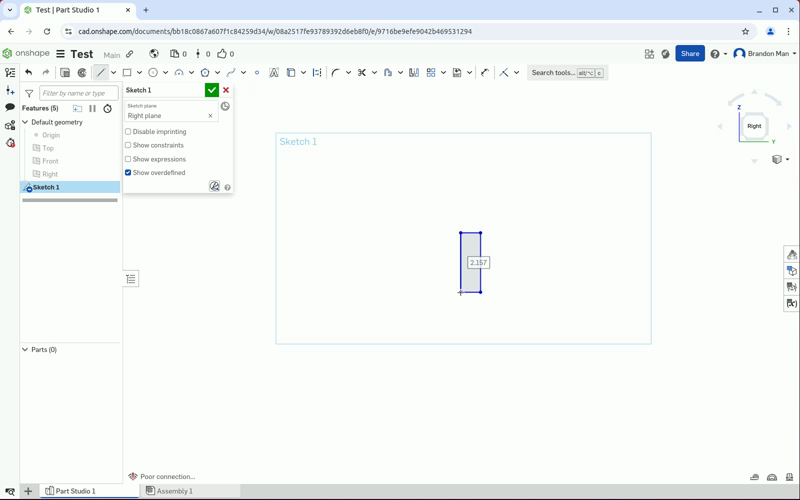
scroll(-6)
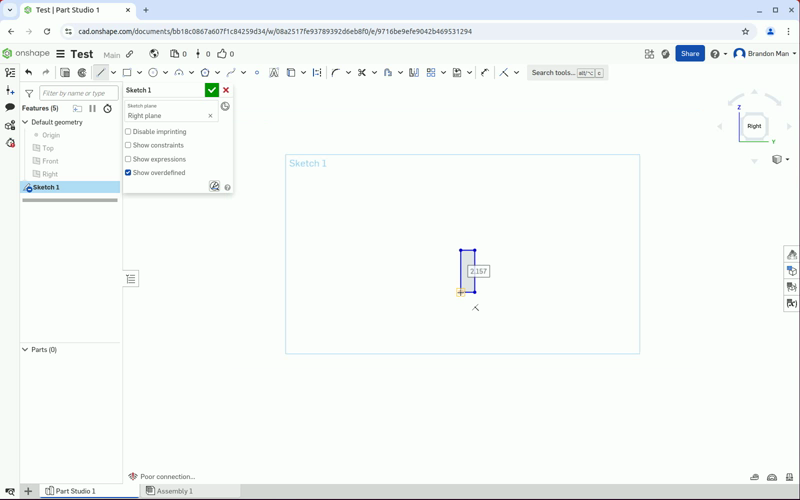
scroll(-6)
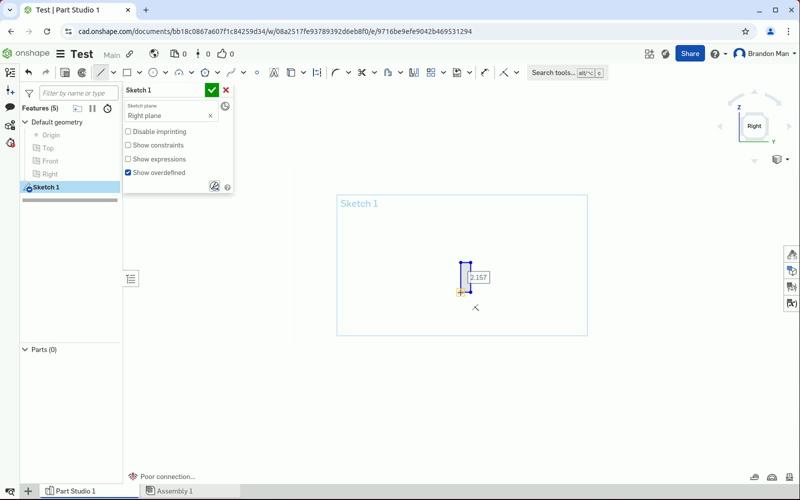
scroll(-6)
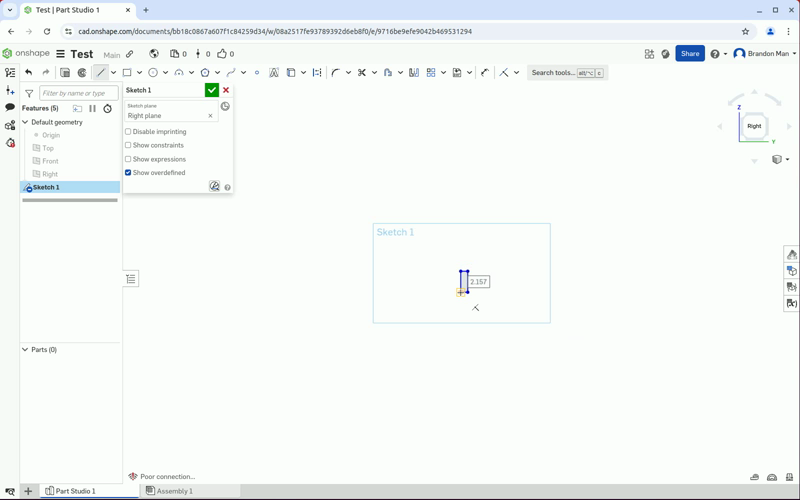
scroll(-6)
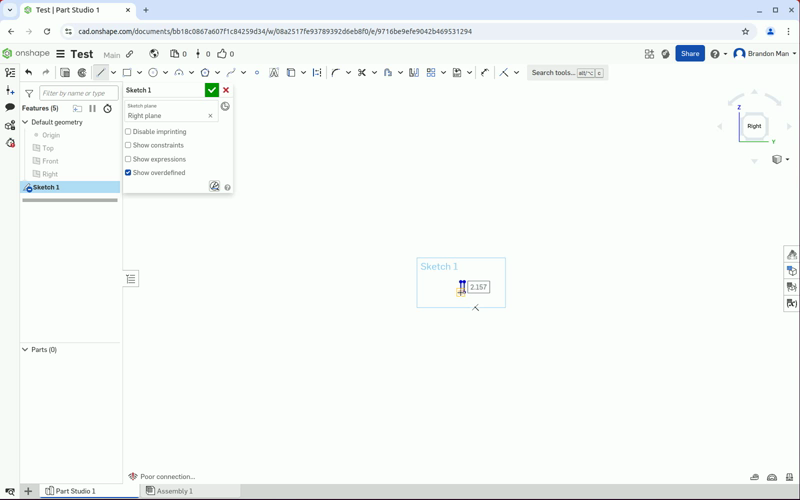
key(esc)
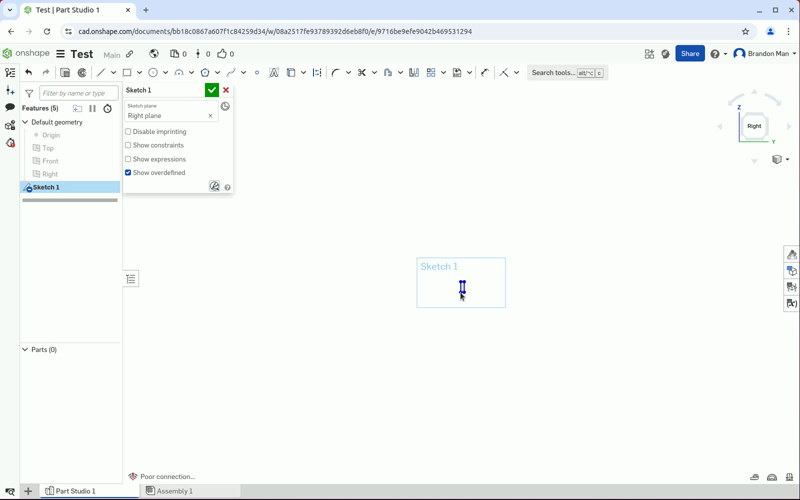
mouse_move(462, 290)
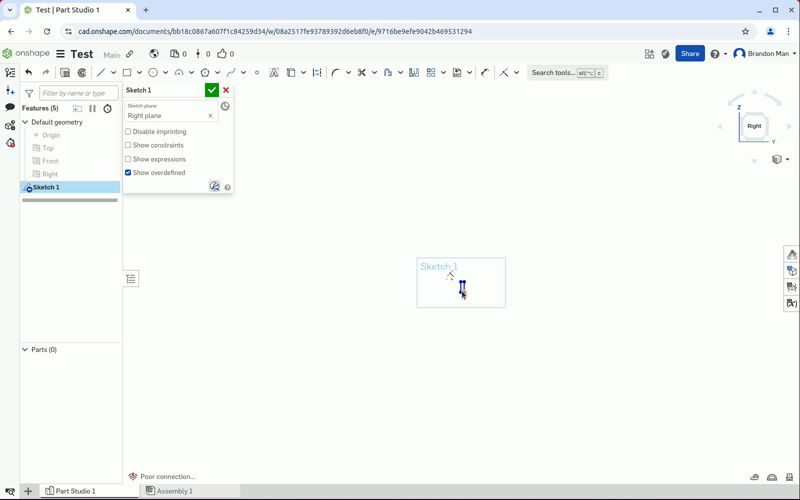
scroll(6)
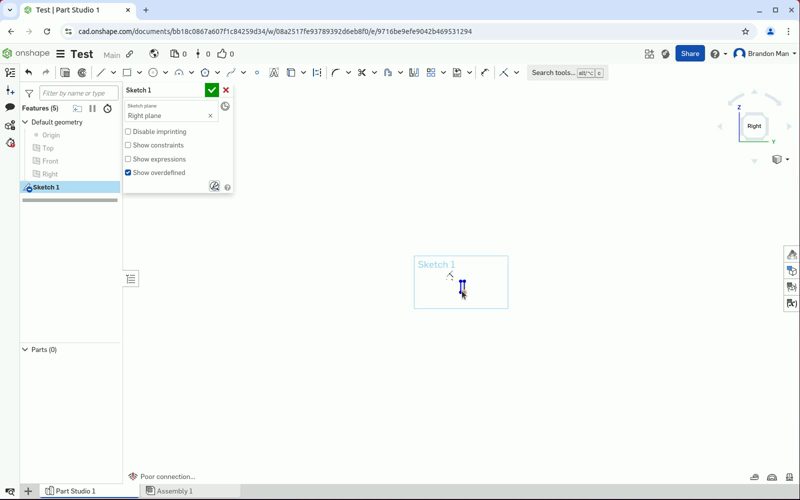
scroll(6)
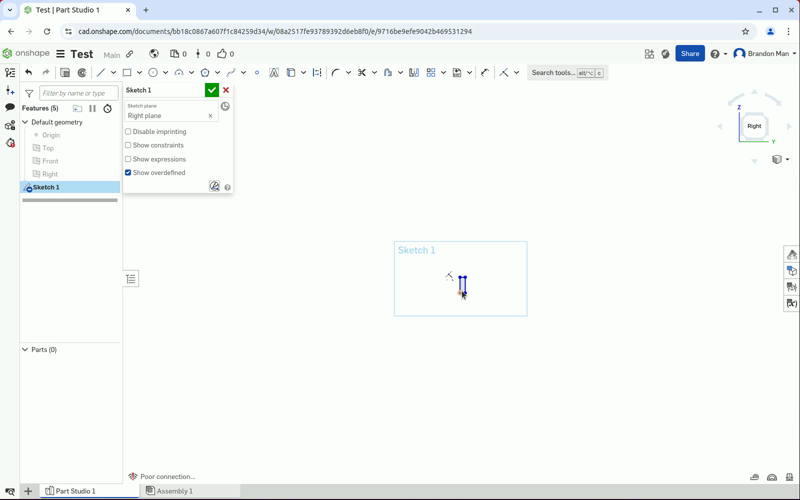
scroll(6)
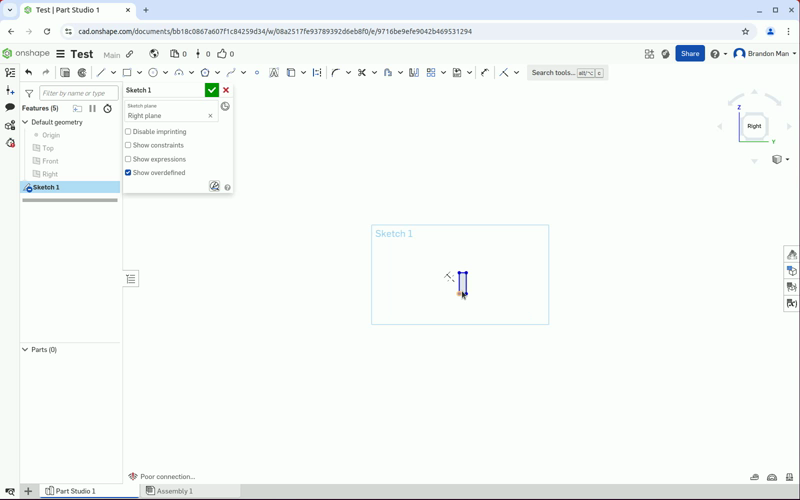
scroll(6)
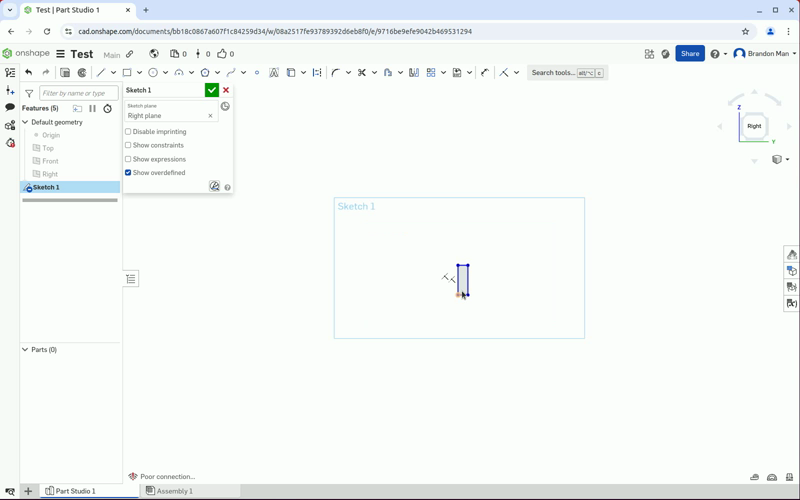
scroll(6)
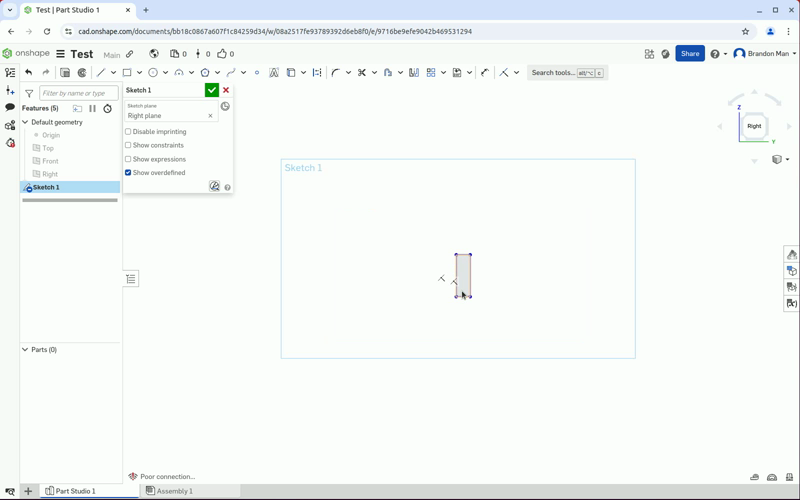
scroll(6)
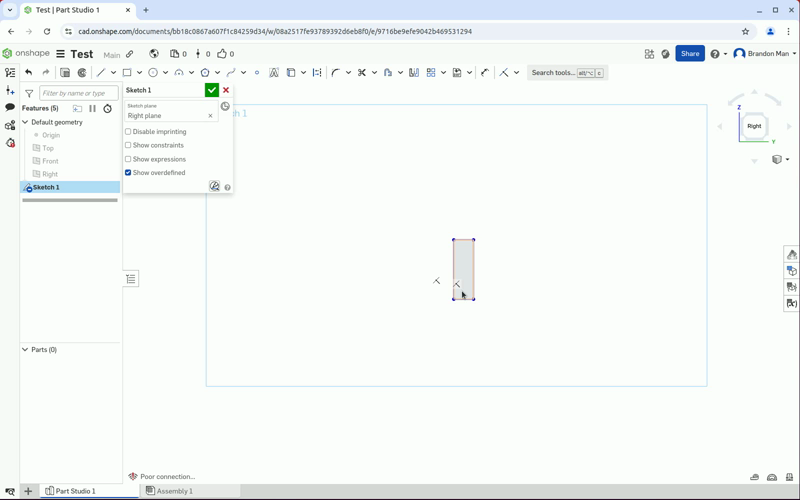
scroll(6)
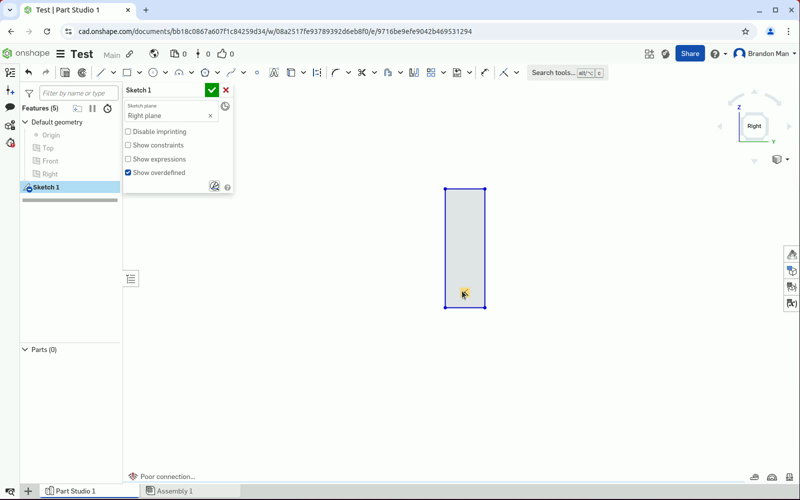
click(462, 290)
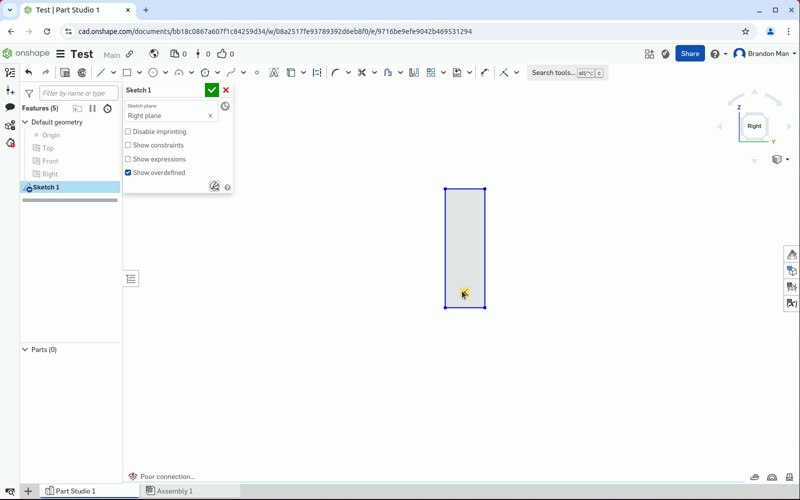
scroll(-6)
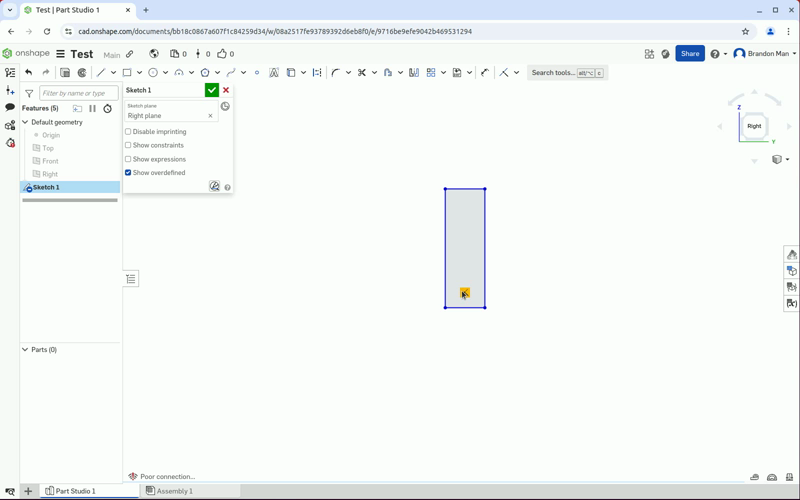
scroll(-6)
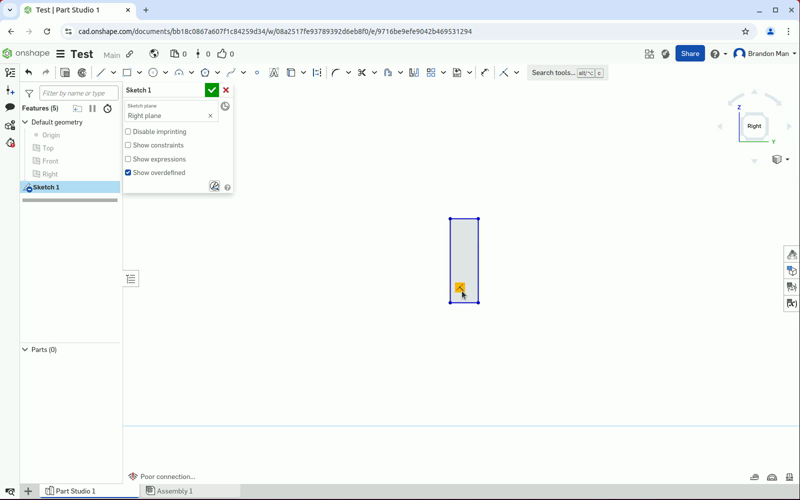
scroll(-6)
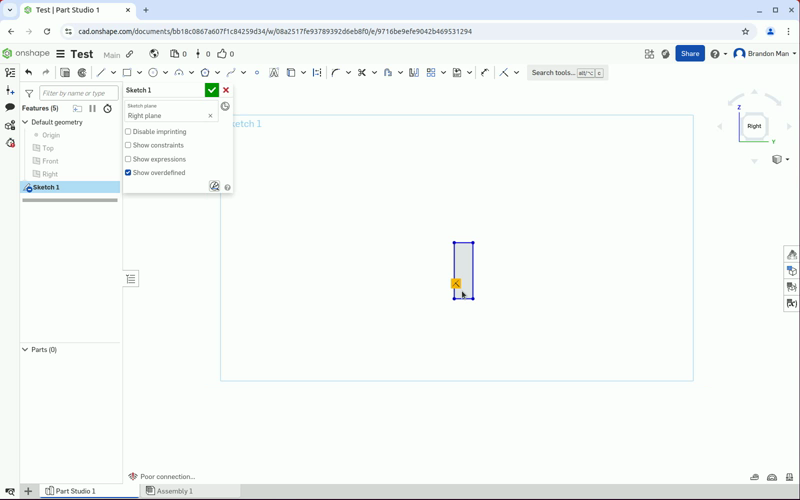
scroll(-6)
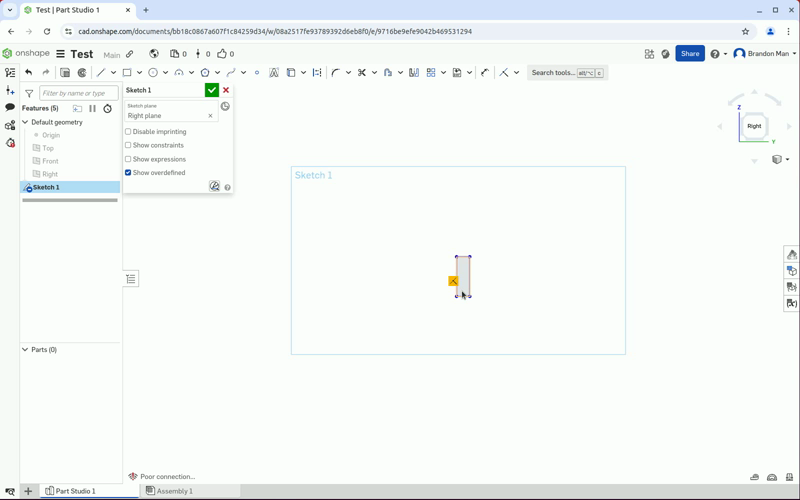
scroll(-6)
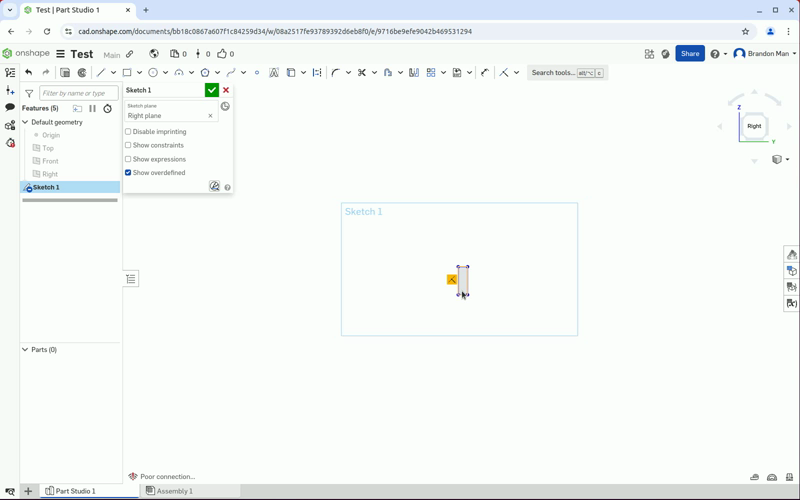
scroll(-6)
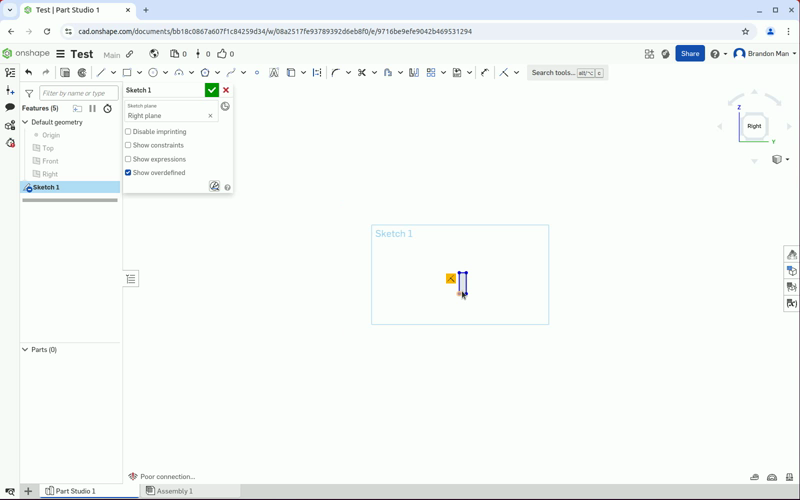
scroll(-6)
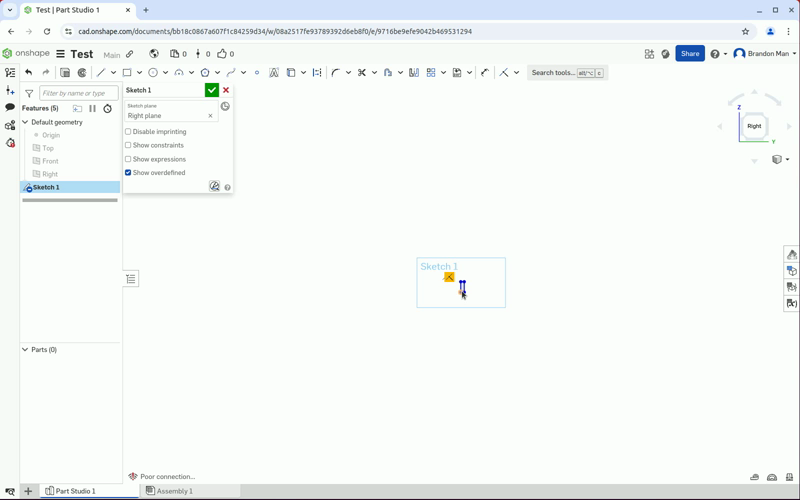
mouse_move(73, 352)
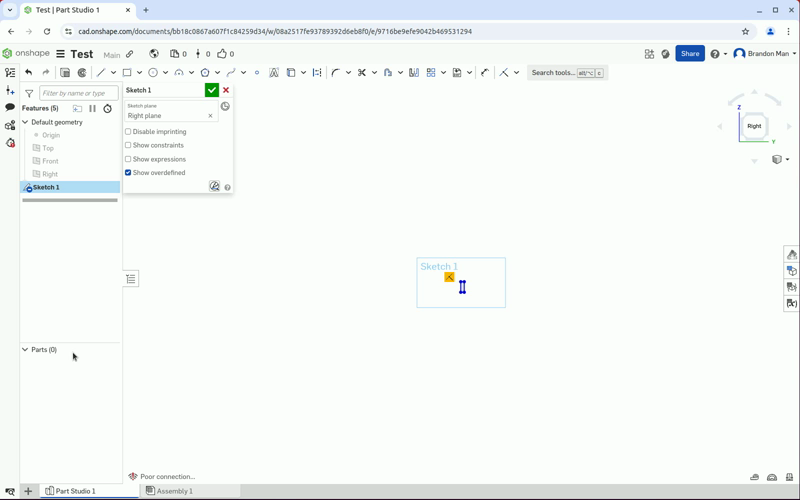
key(shift+y)
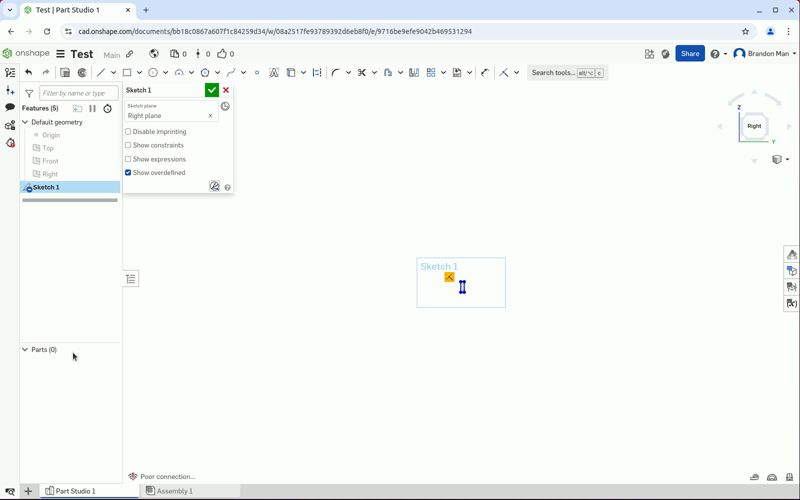
key(shift+e)
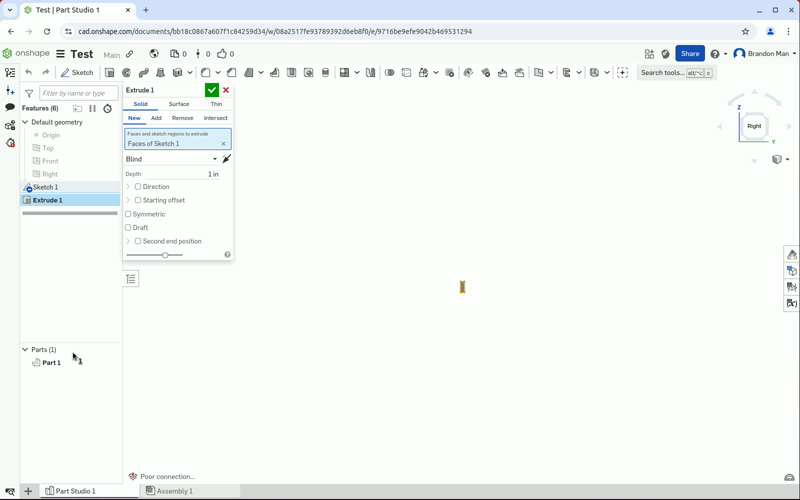
mouse_move(143, 106)
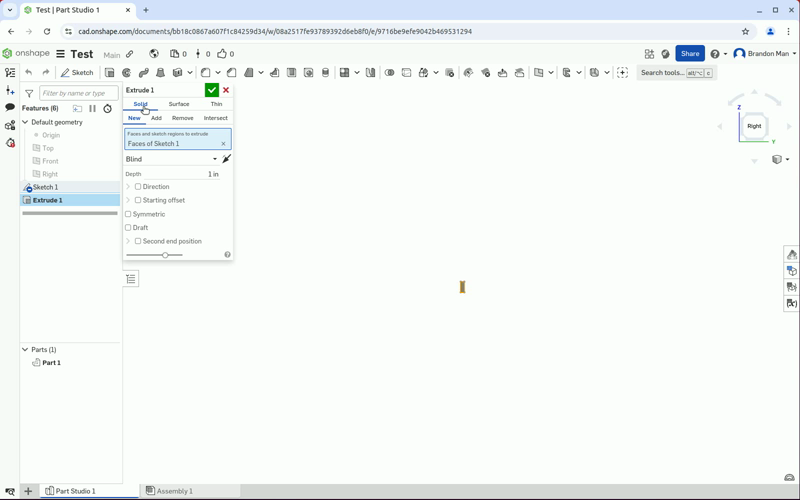
click(143, 106)
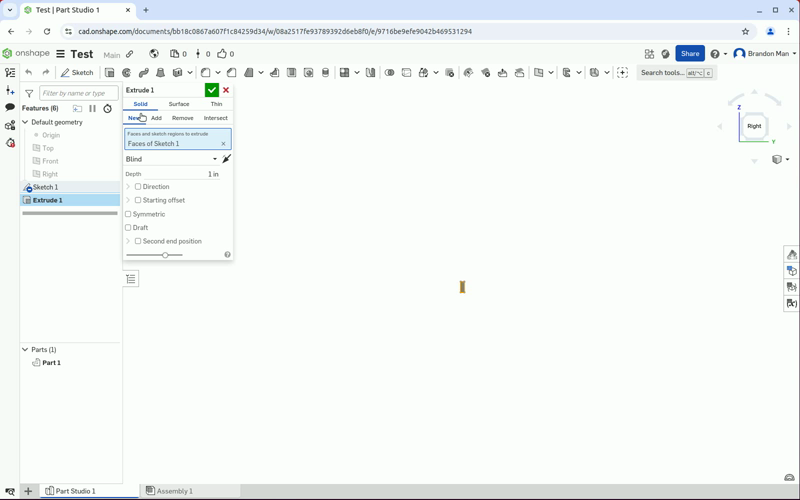
mouse_move(137, 120)
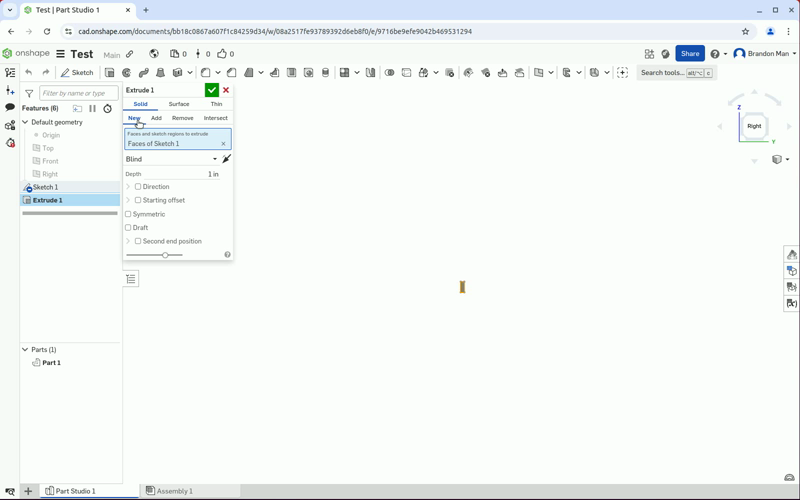
click(137, 120)
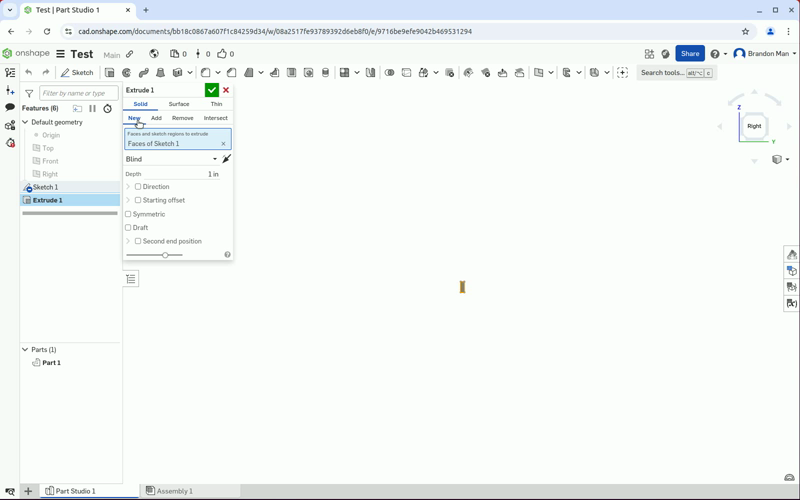
key(tab, 4)
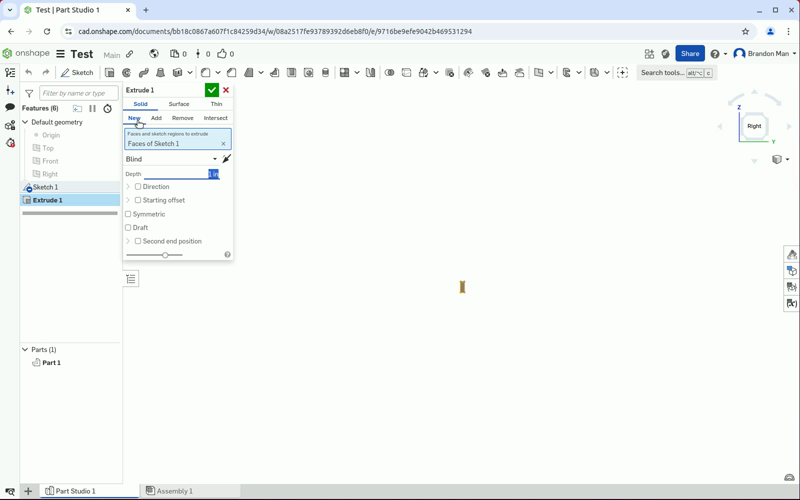
text(22.868)
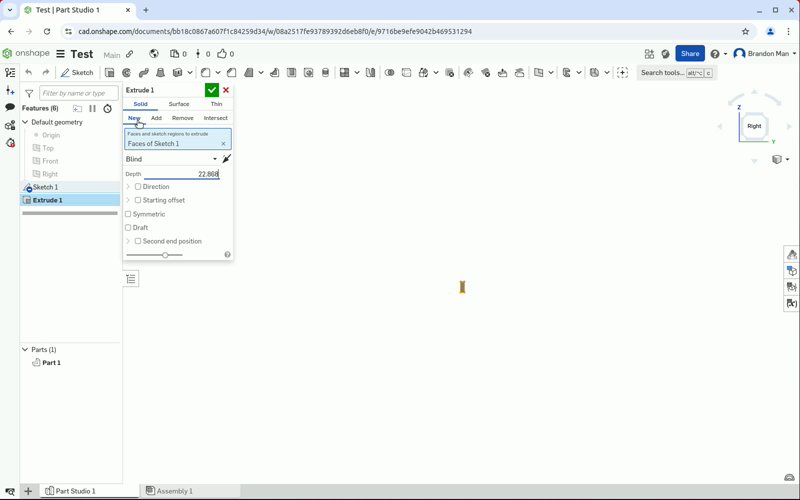
key(enter)
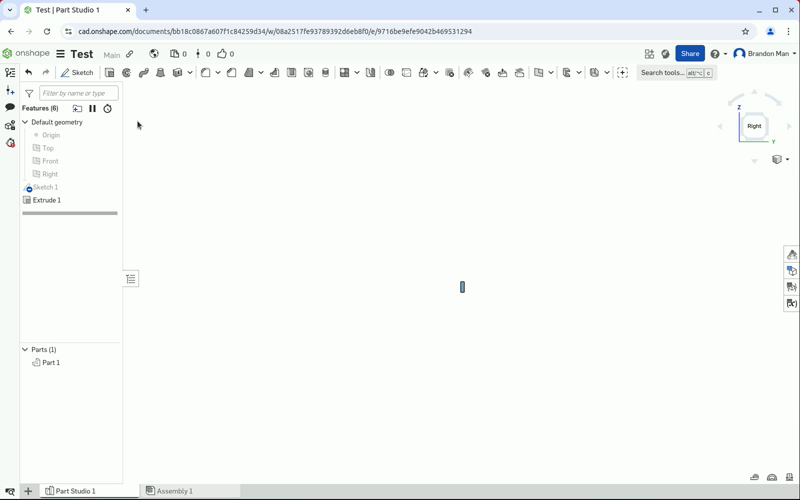
key(shift+h)
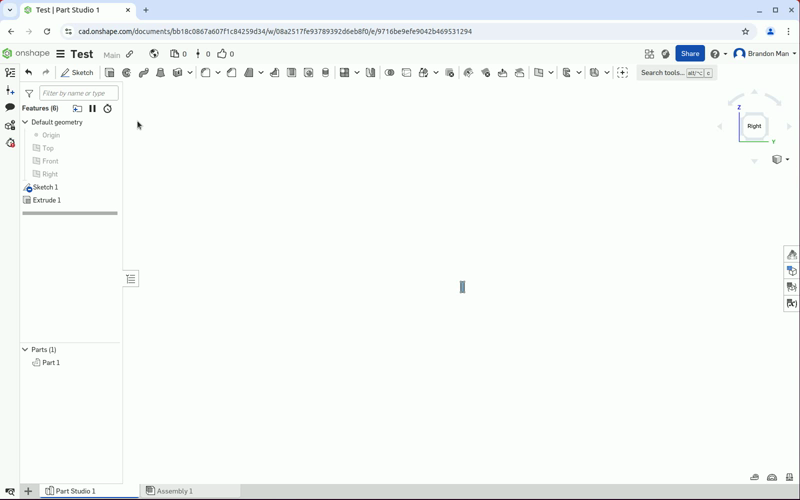
key(shift+h)
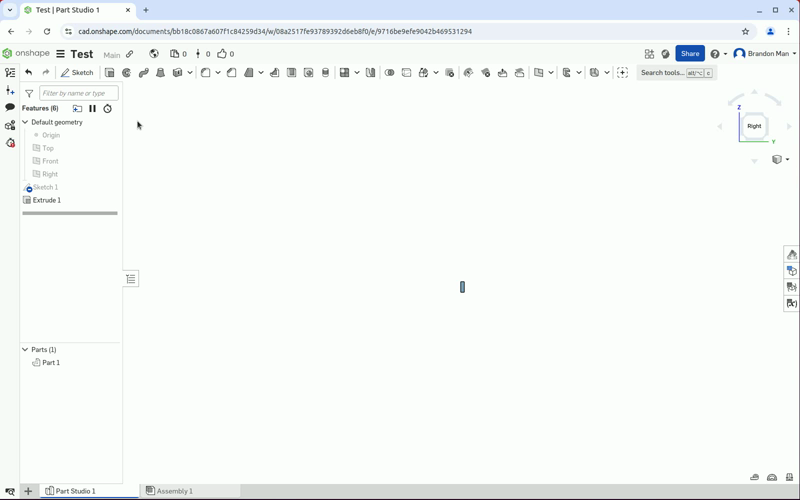
mouse_move(73, 189)
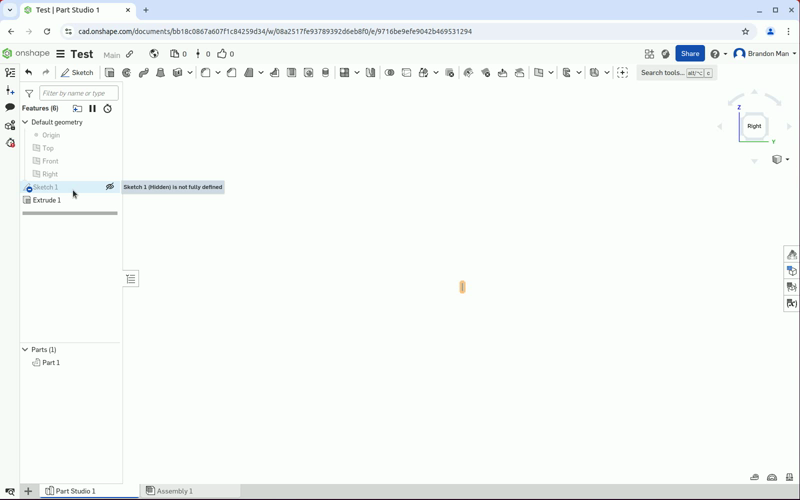
click(73, 189)
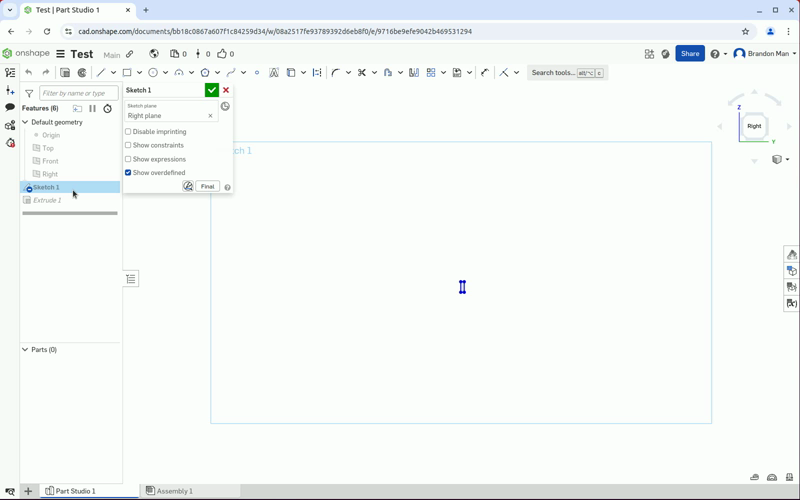
mouse_move(229, 92)
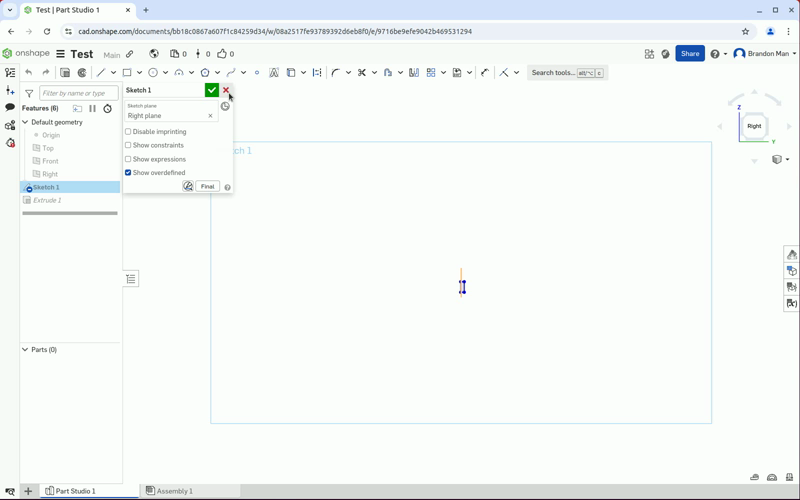
click(229, 92)
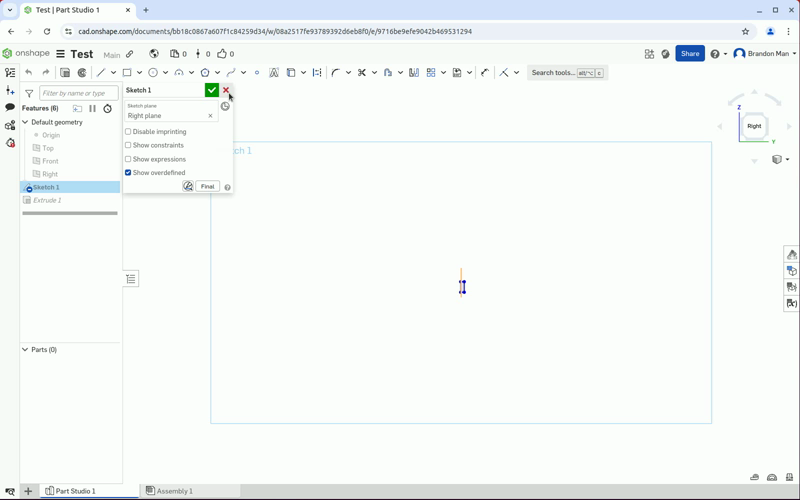
key(shift+s)
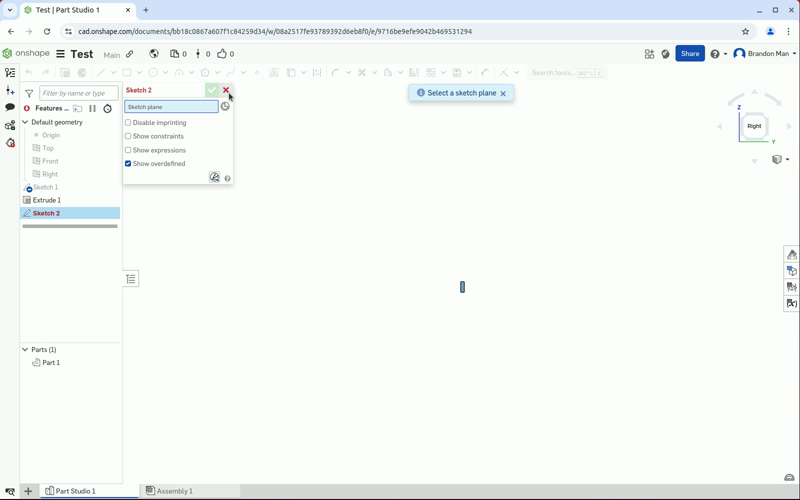
mouse_move(73, 176)
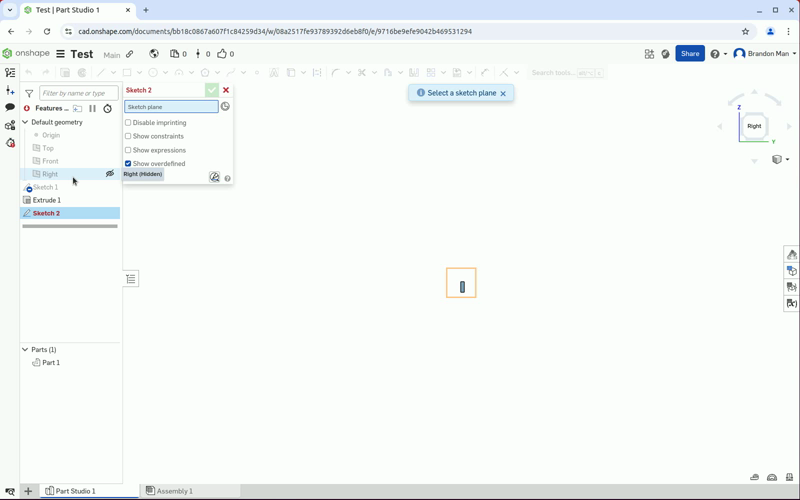
click(73, 176)
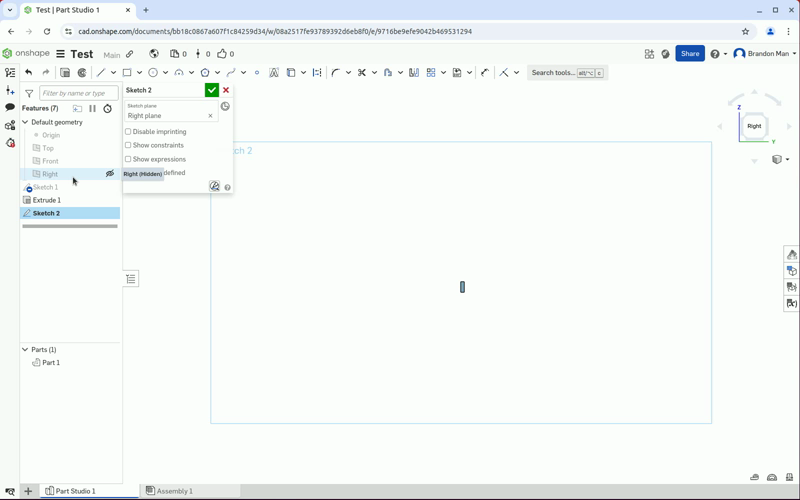
mouse_move(73, 352)
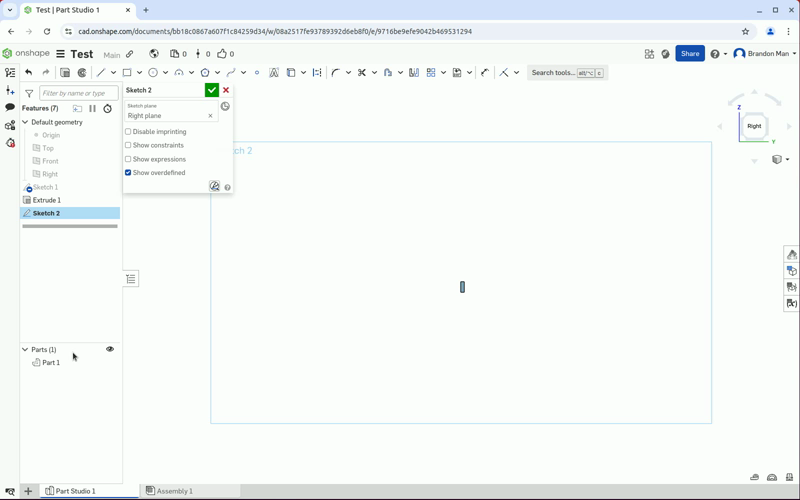
key(y)
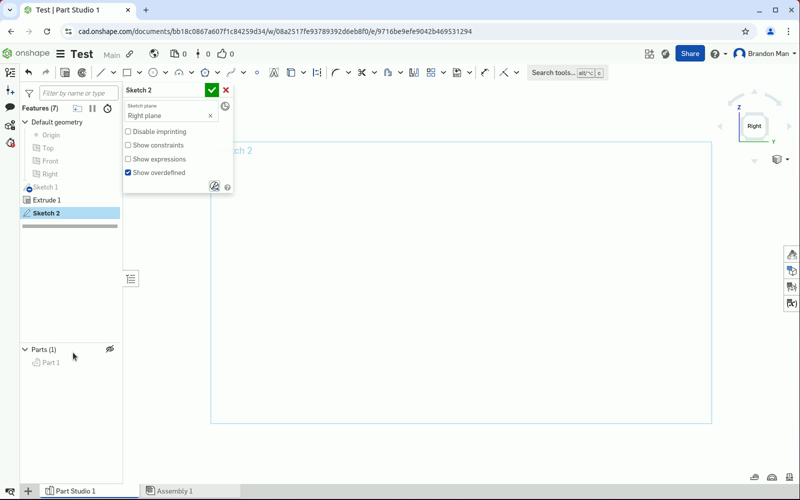
key(l)
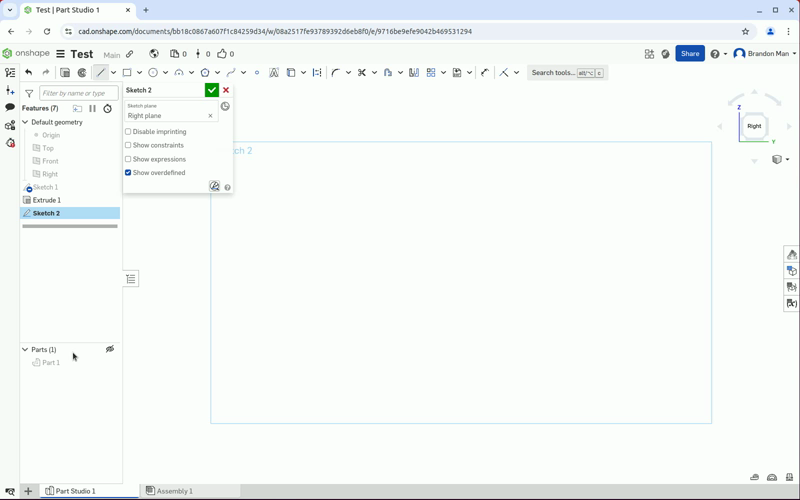
key_down(shift)
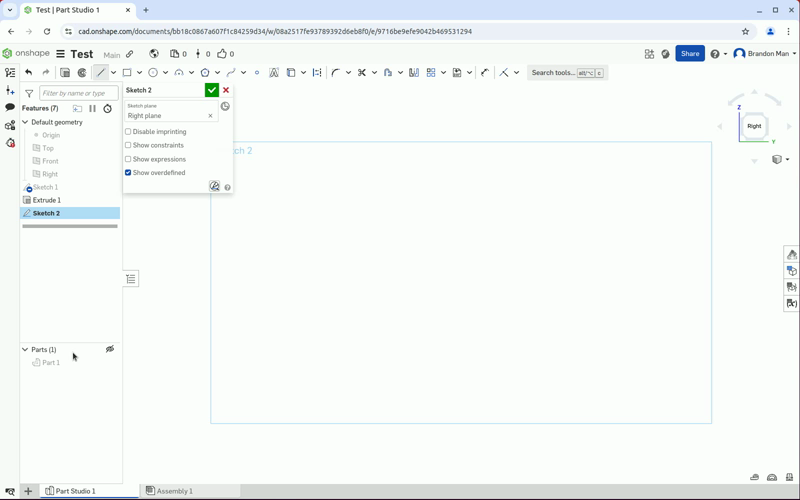
mouse_move(460, 291)
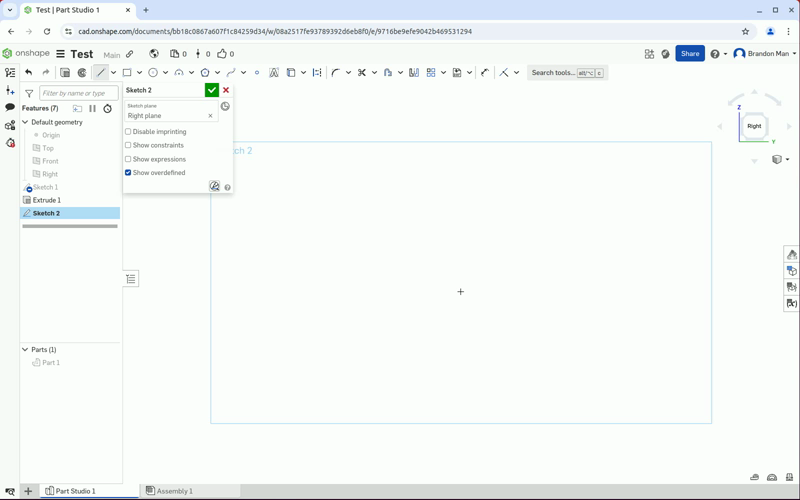
click(460, 291)
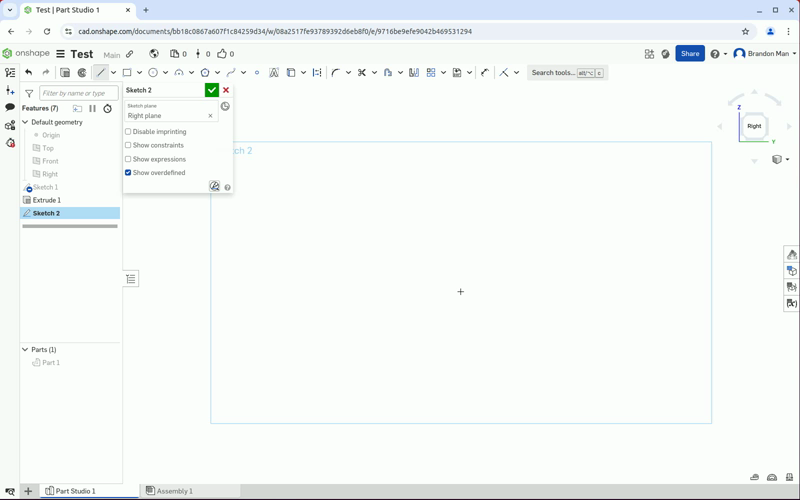
key_up(shift)
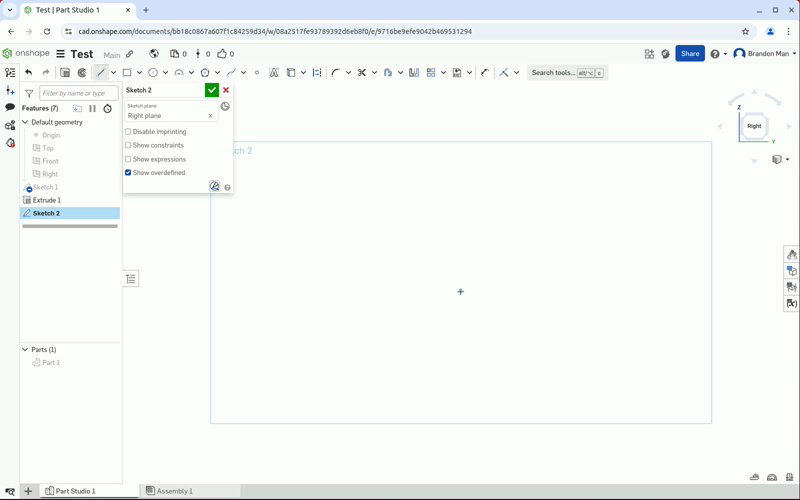
key_down(shift)
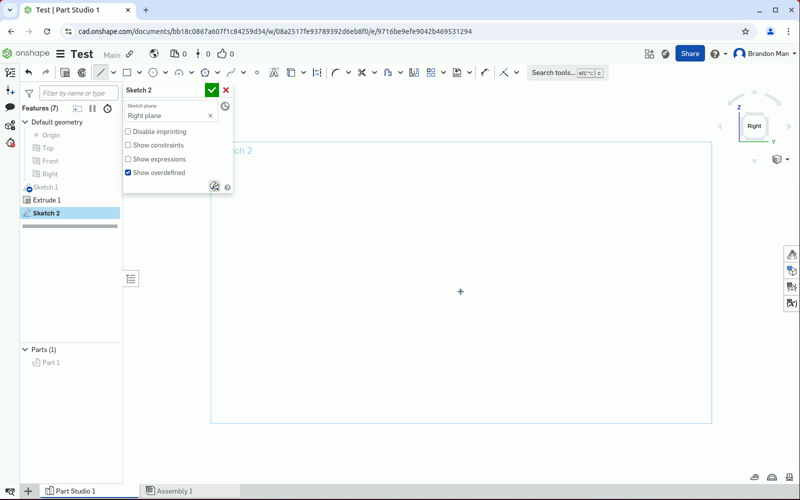
mouse_move(490, 291)
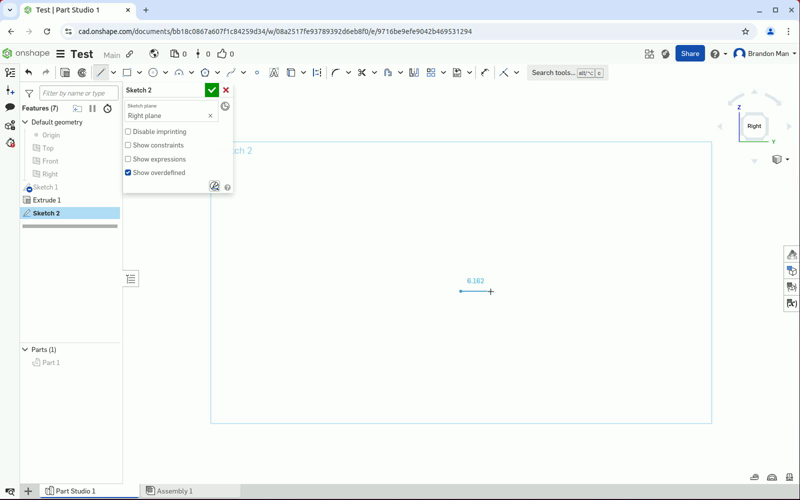
mouse_move(464, 291)
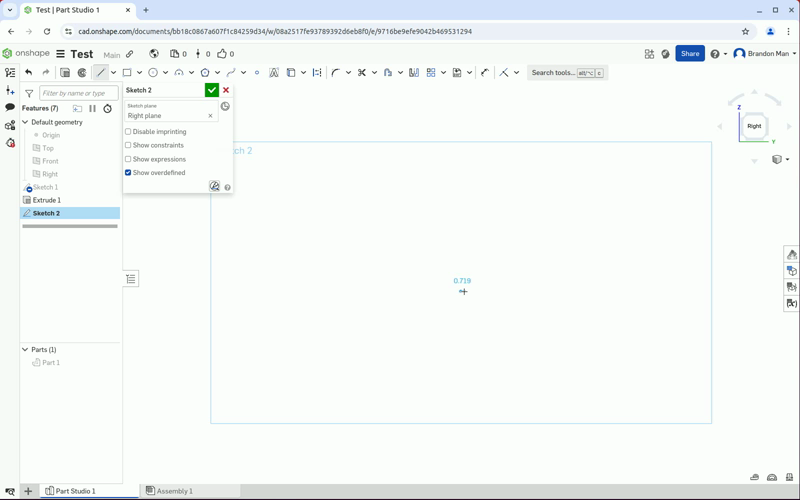
scroll(6)
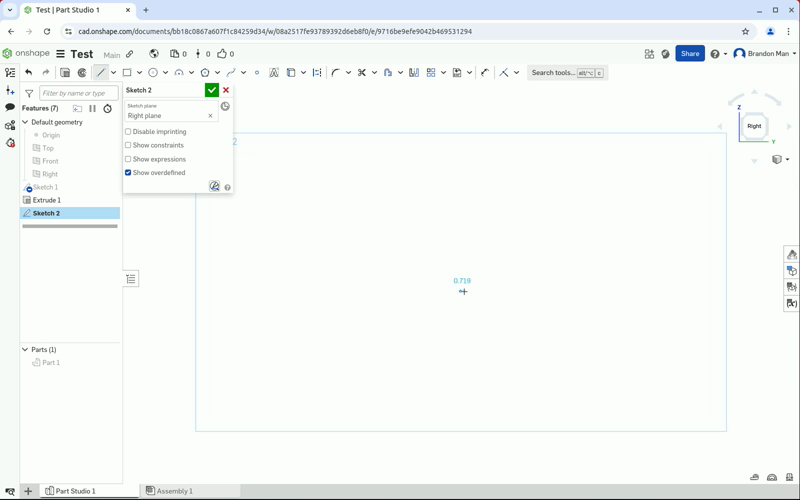
scroll(6)
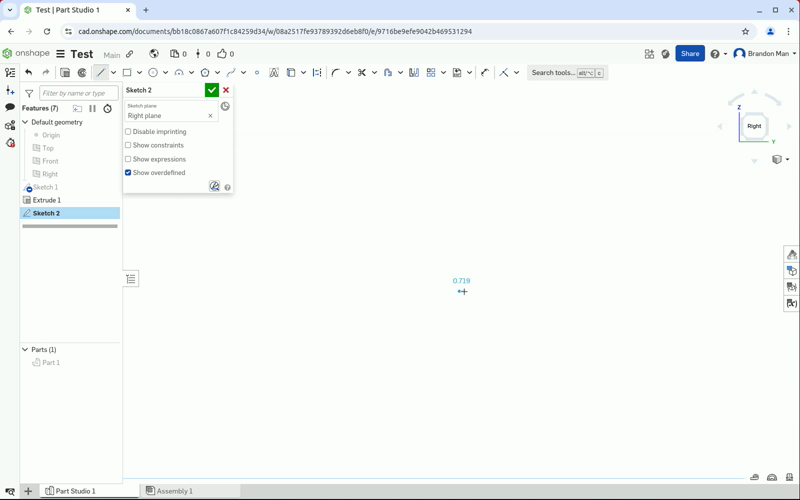
scroll(6)
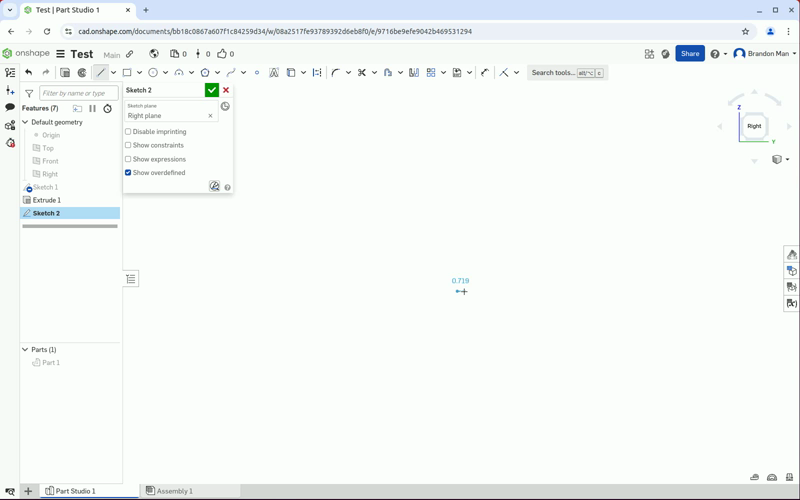
scroll(6)
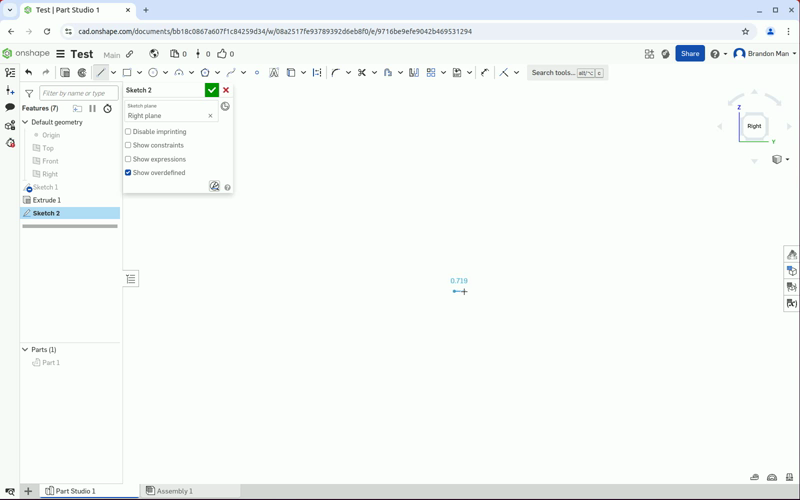
scroll(6)
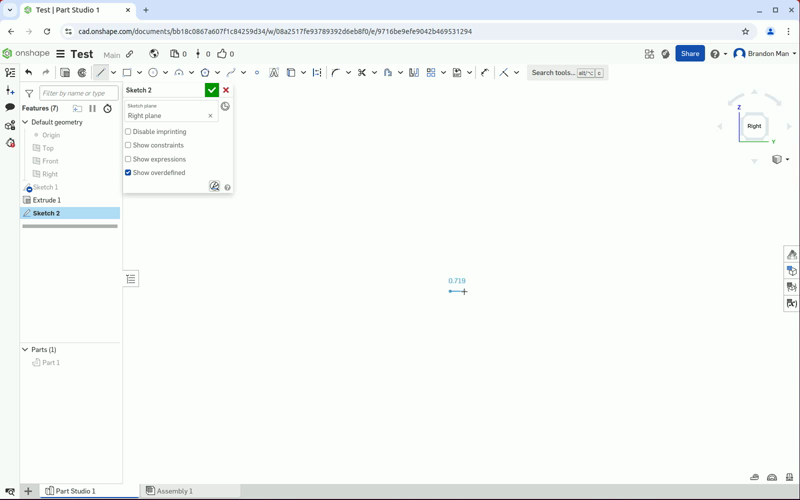
scroll(6)
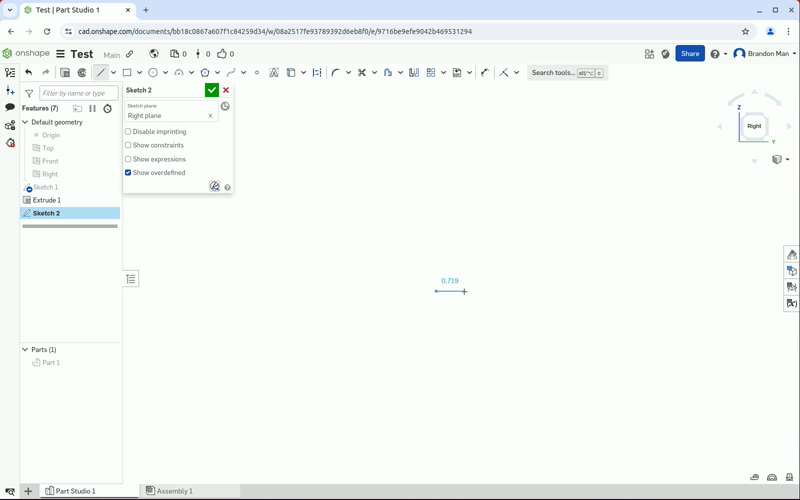
scroll(6)
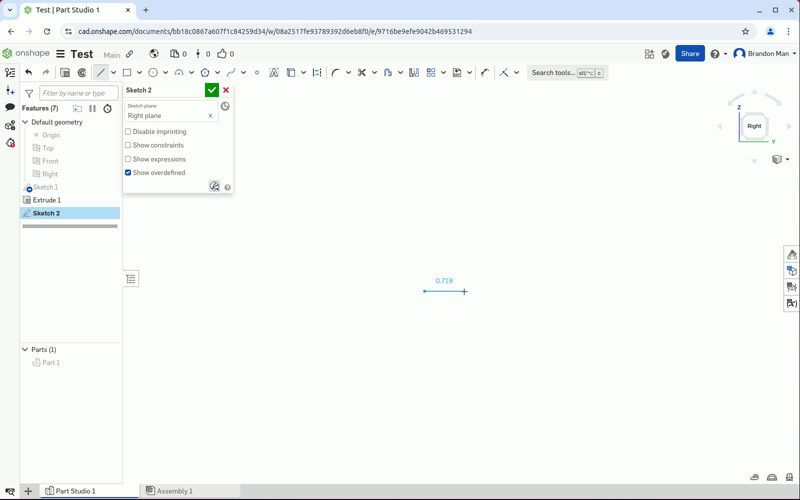
click(464, 291)
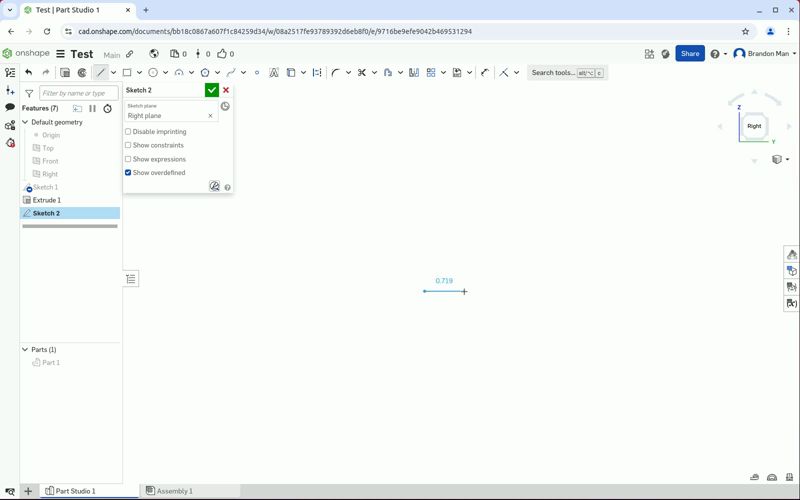
scroll(-6)
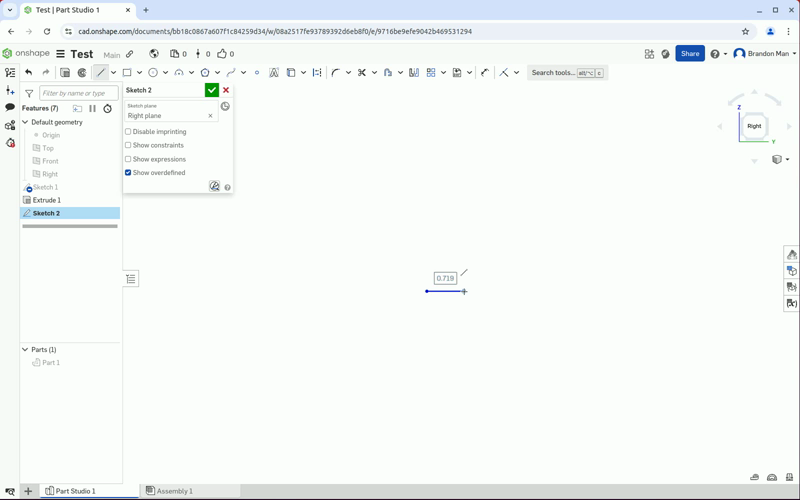
scroll(-6)
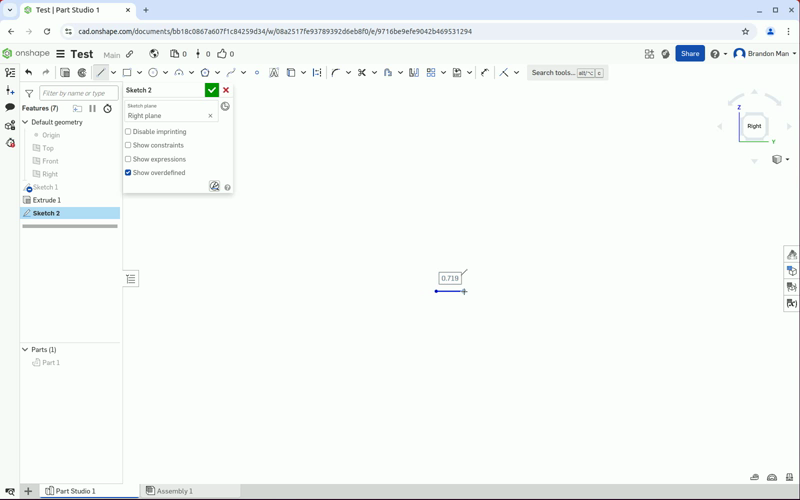
scroll(-6)
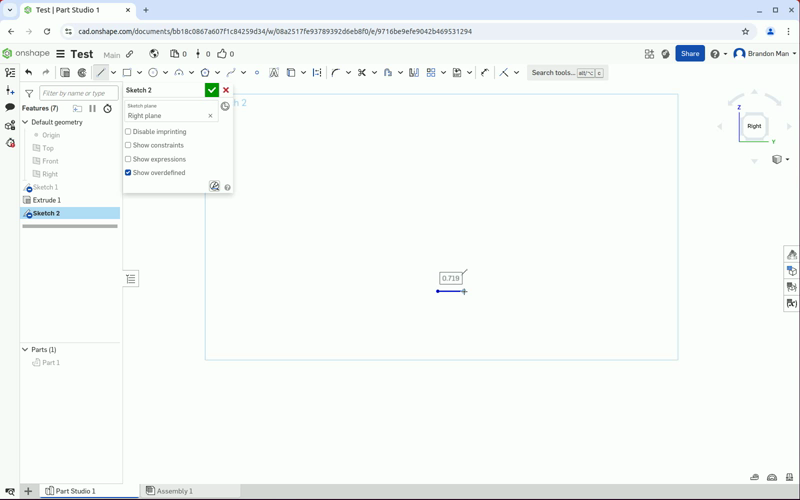
scroll(-6)
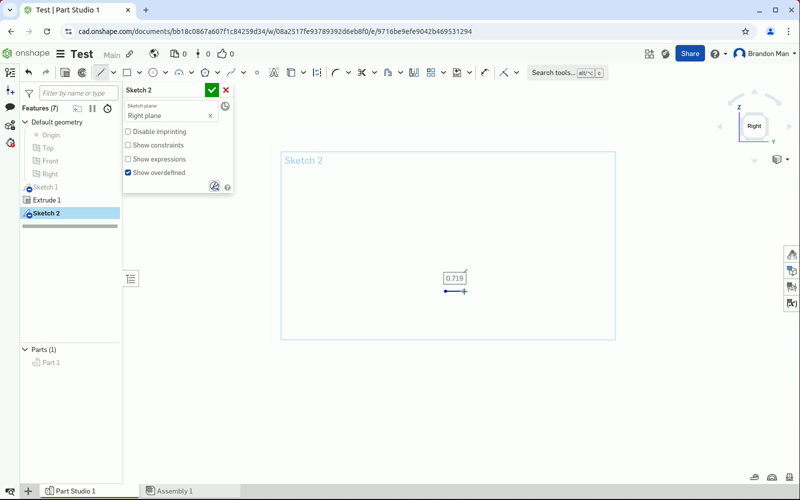
scroll(-6)
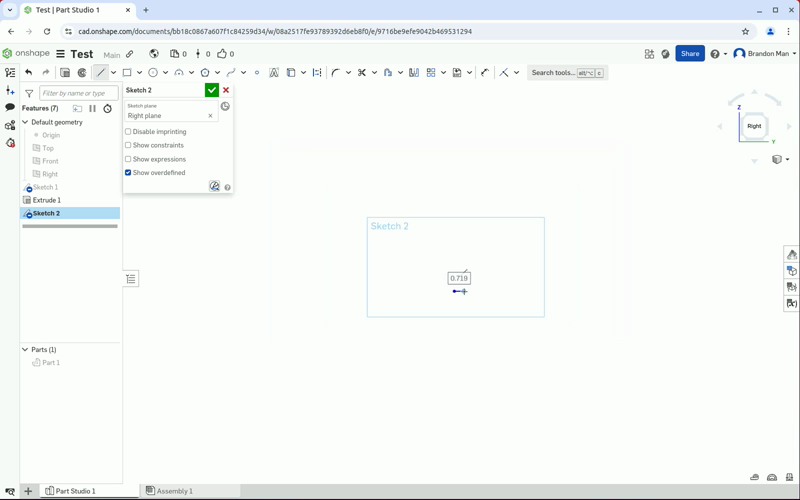
scroll(-6)
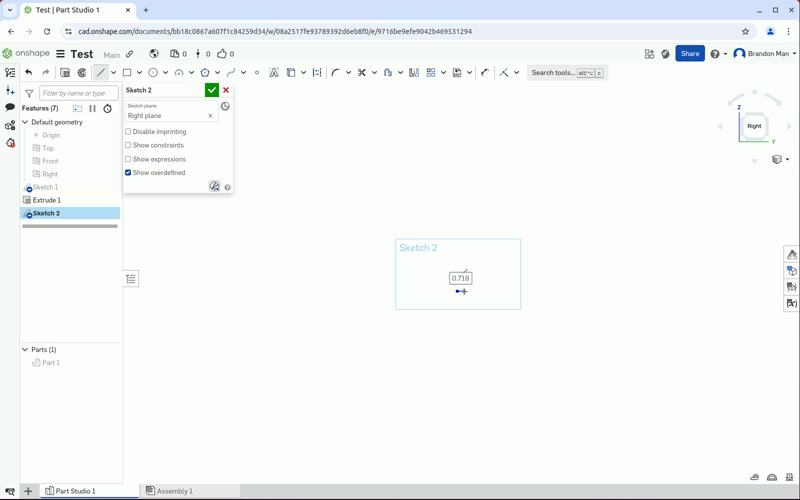
scroll(-6)
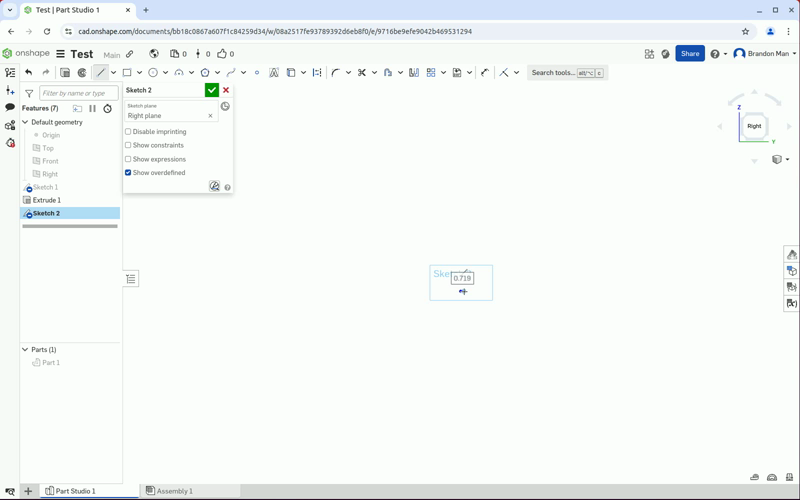
key_up(shift)
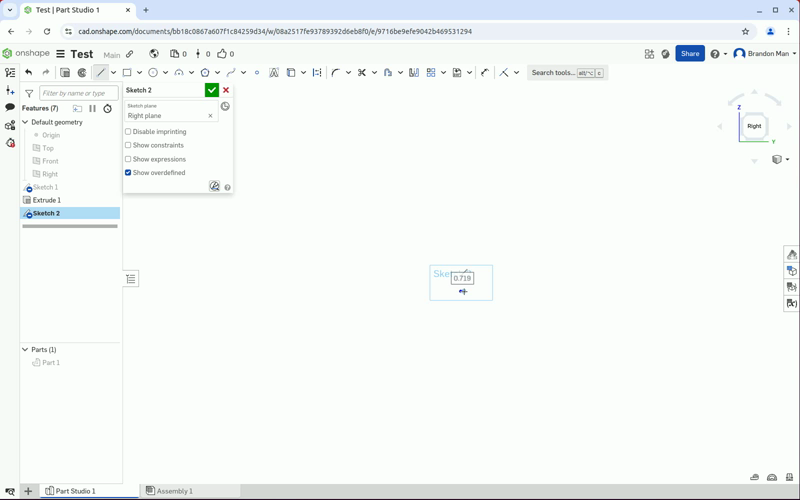
key_down(shift)
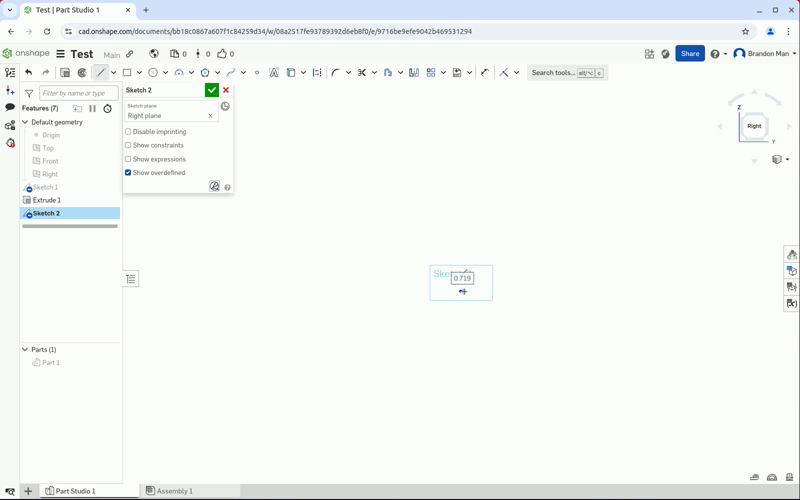
mouse_move(494, 291)
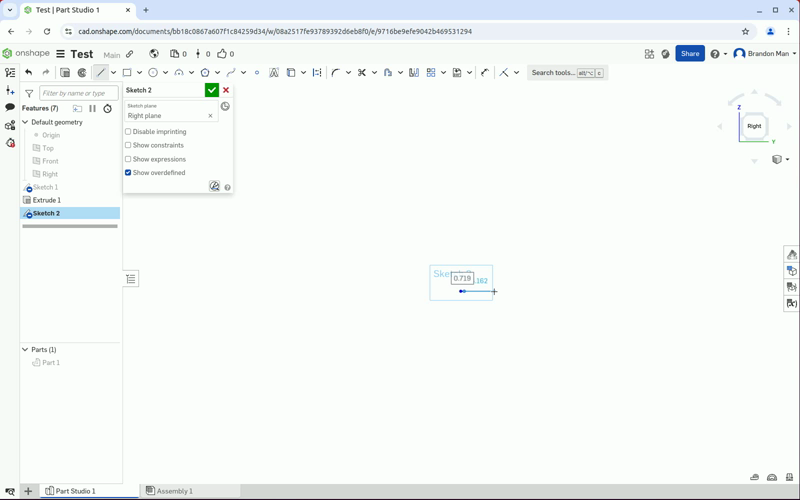
mouse_move(464, 284)
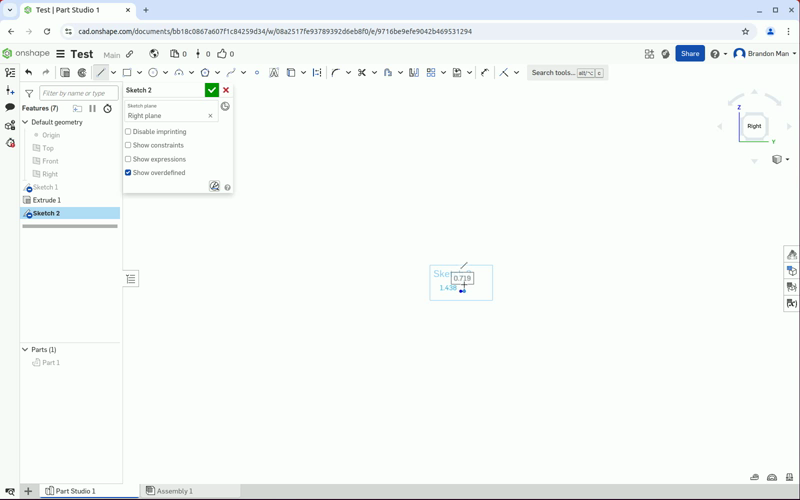
scroll(6)
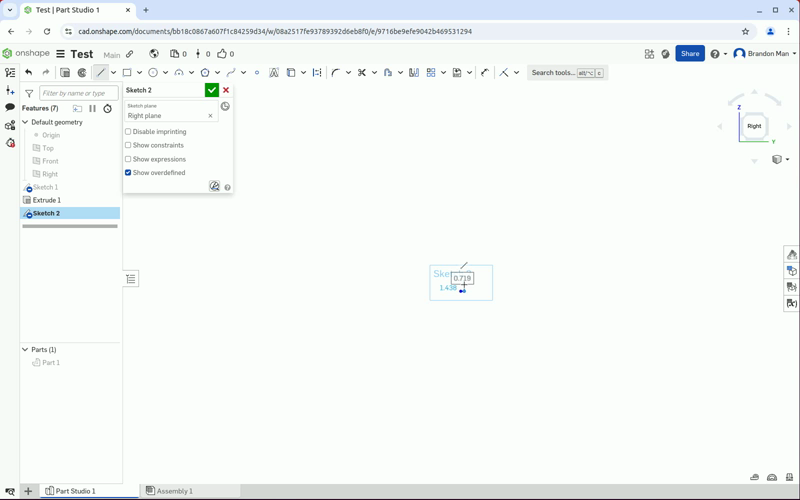
scroll(6)
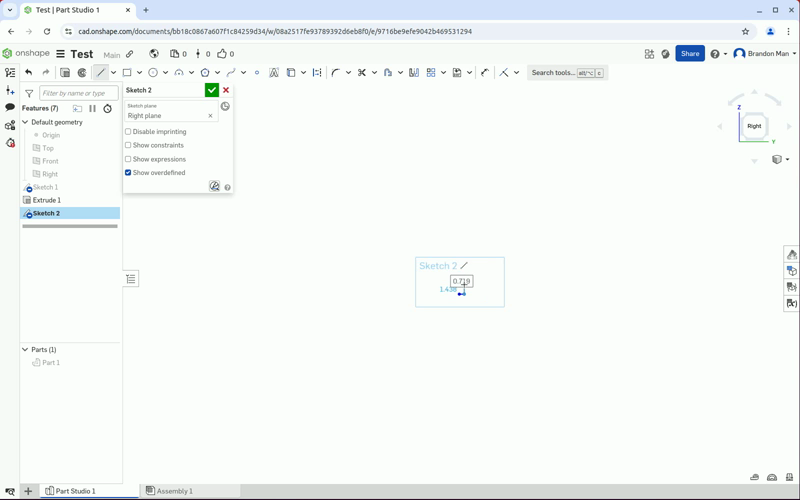
scroll(6)
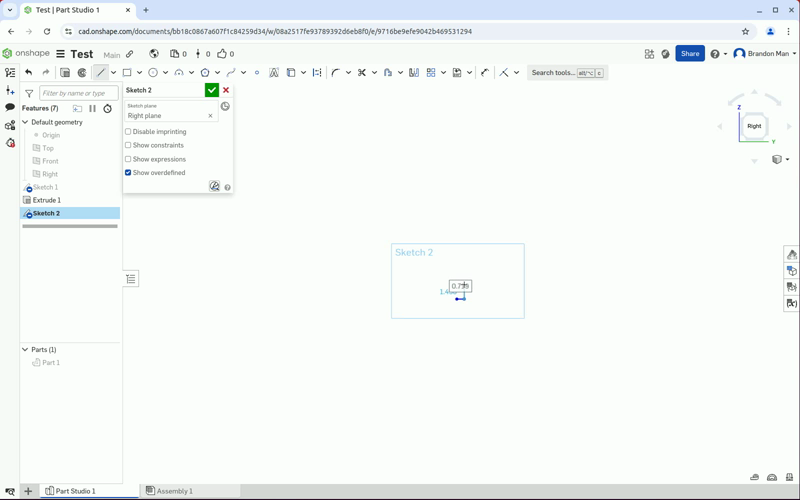
scroll(6)
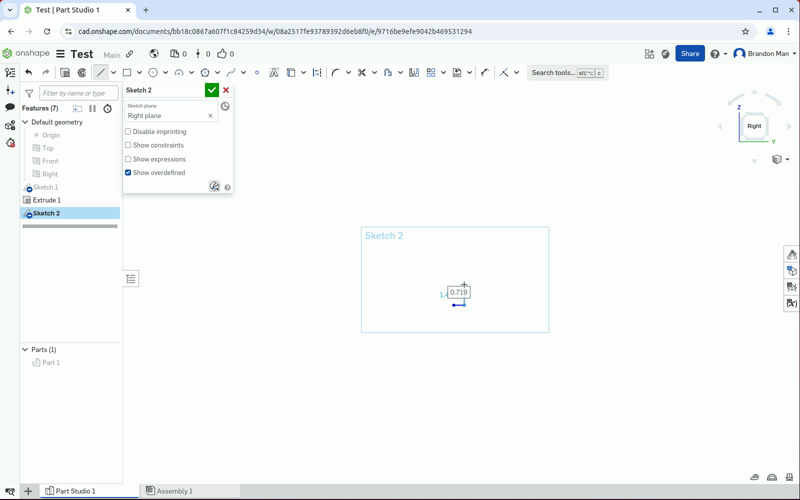
scroll(6)
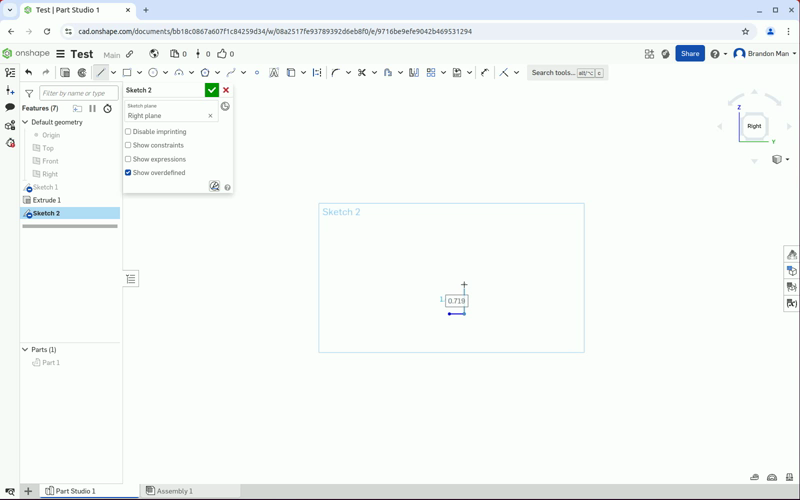
scroll(6)
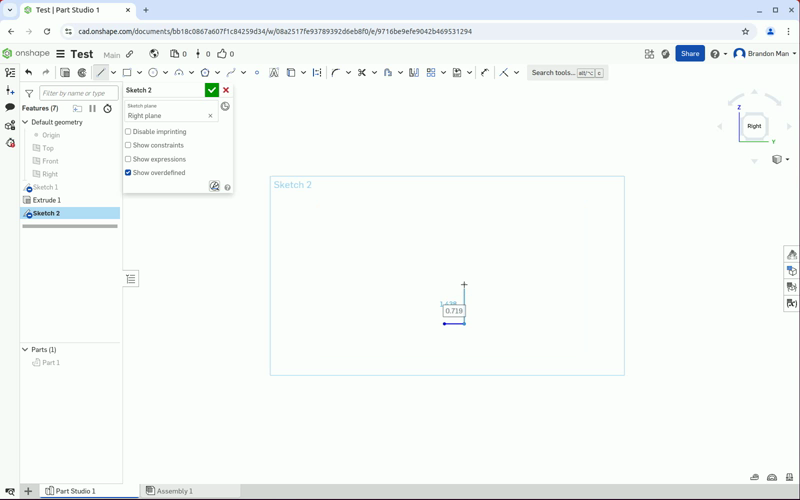
scroll(6)
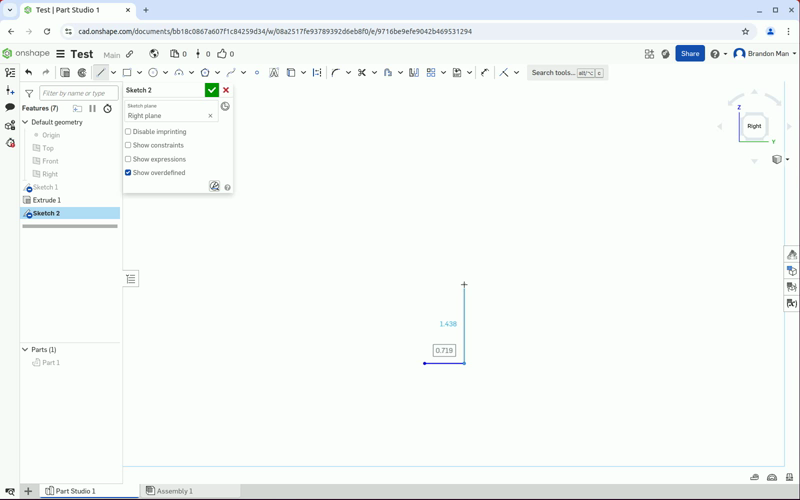
click(464, 284)
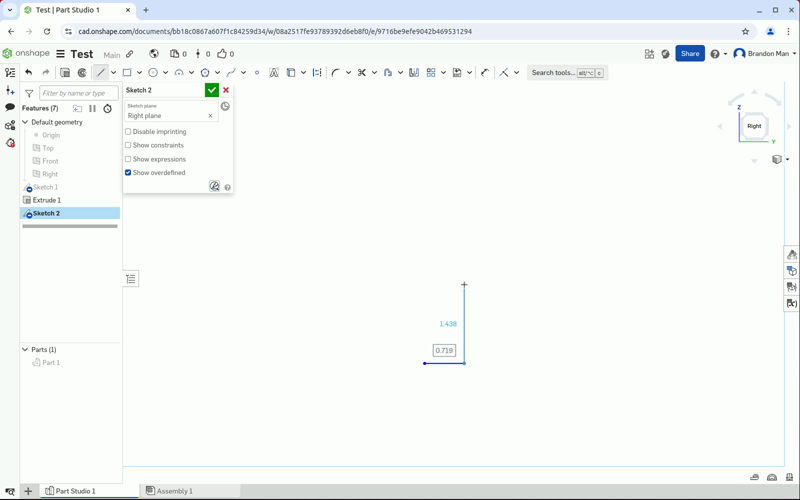
scroll(-6)
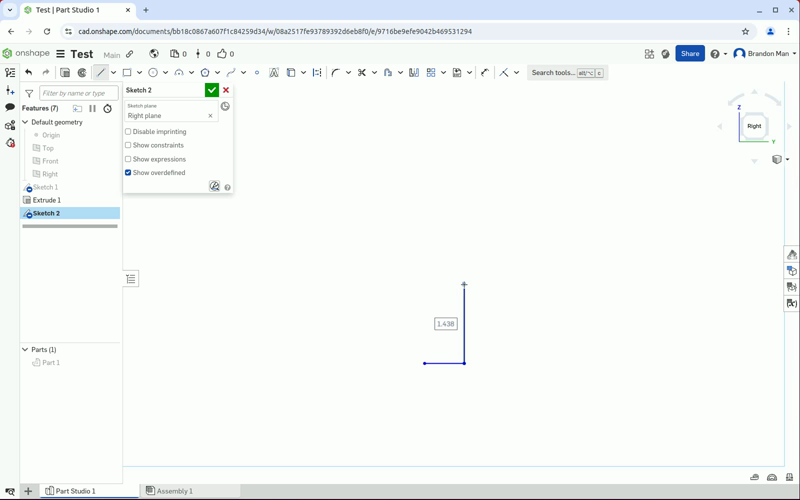
scroll(-6)
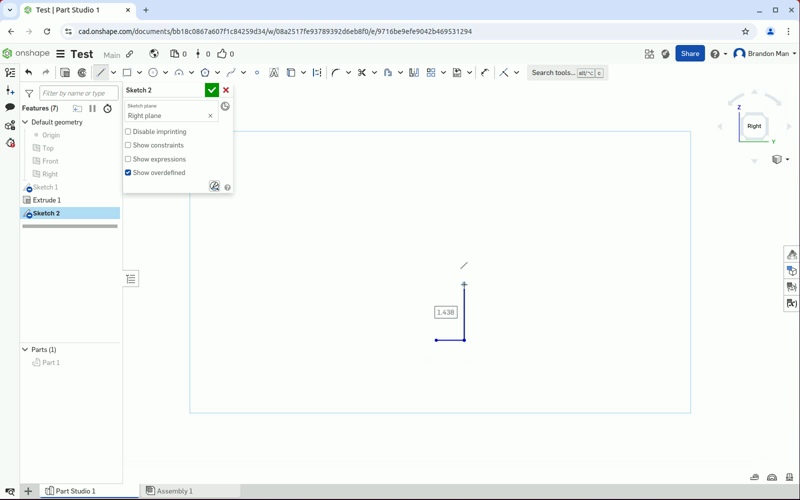
scroll(-6)
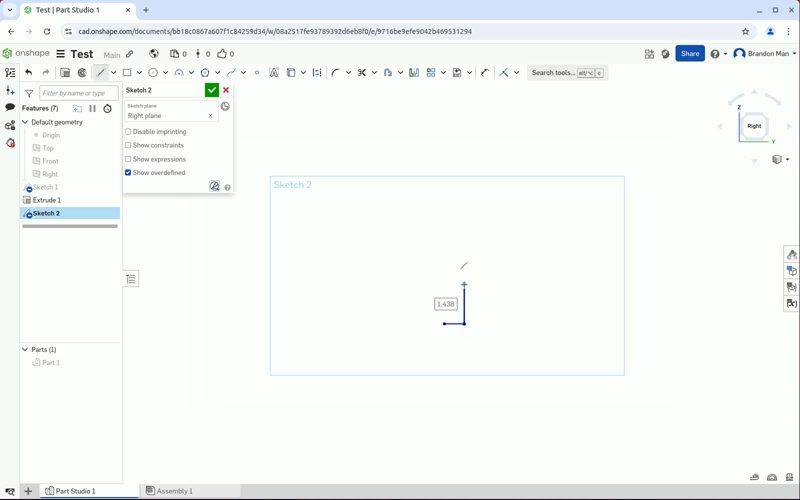
scroll(-6)
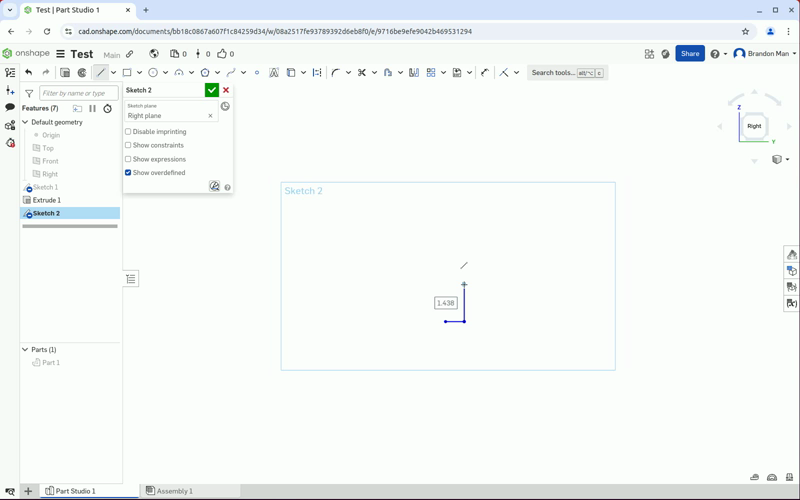
scroll(-6)
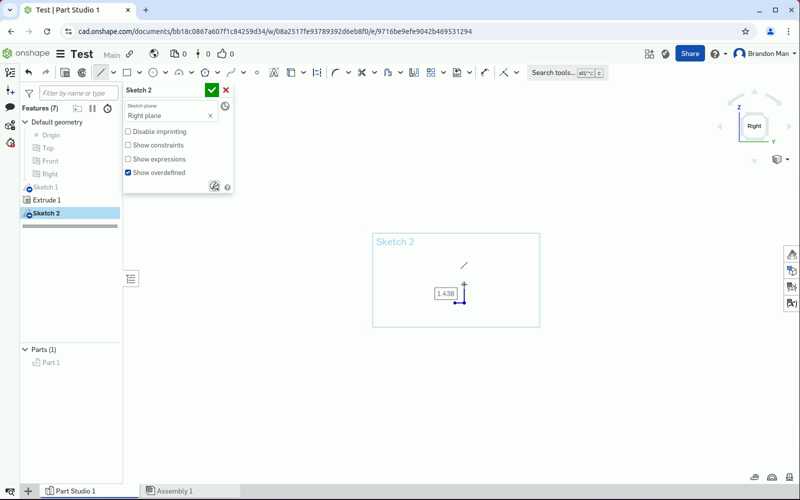
scroll(-6)
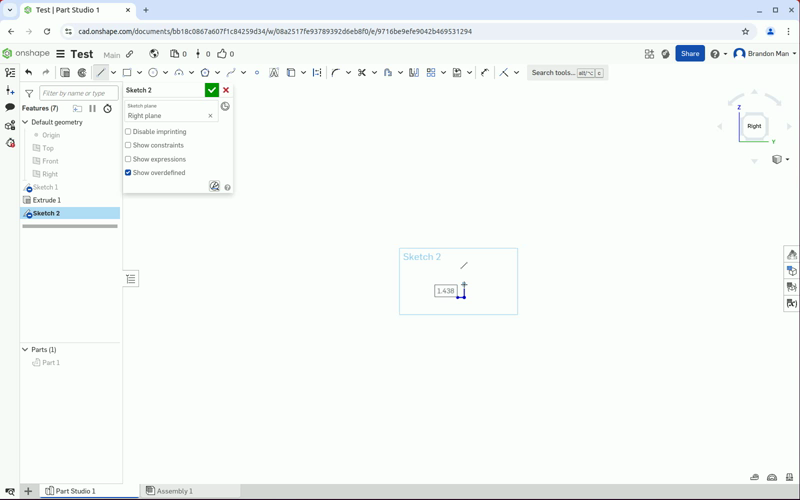
scroll(-6)
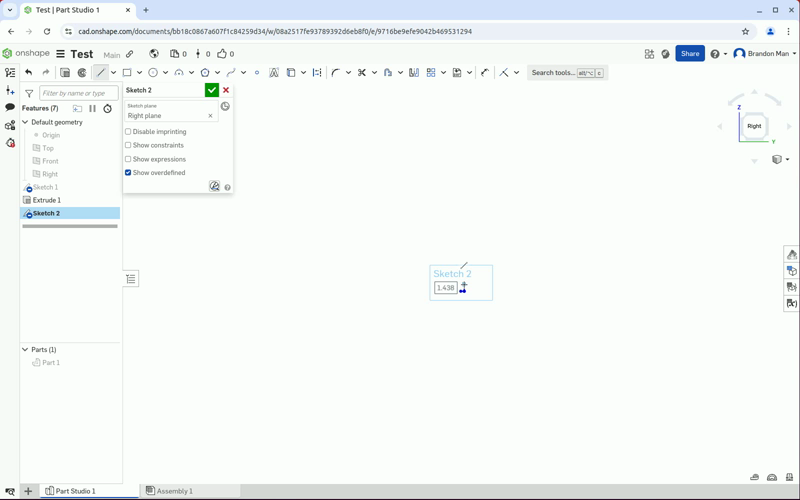
key_up(shift)
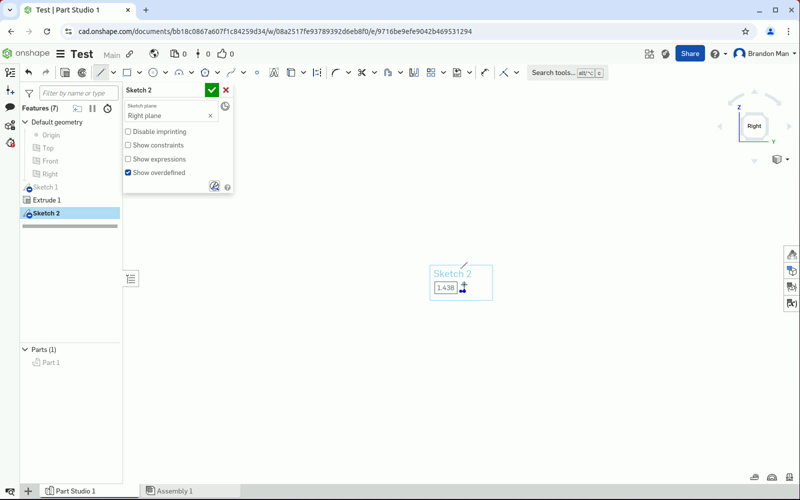
key_down(shift)
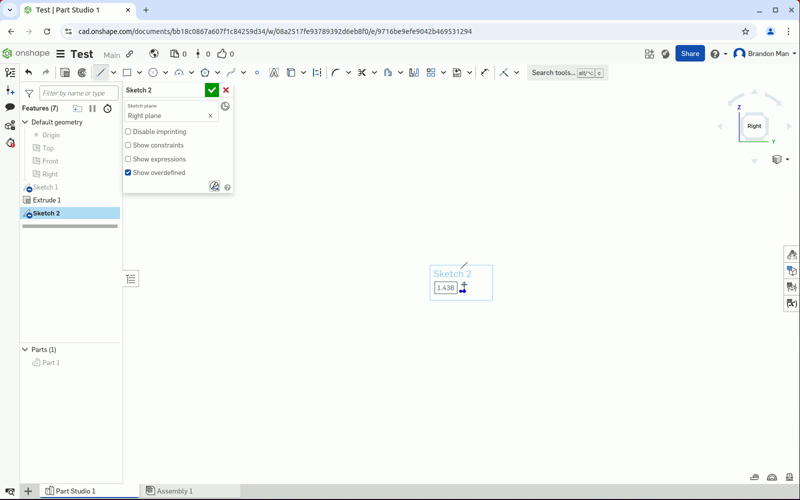
mouse_move(494, 284)
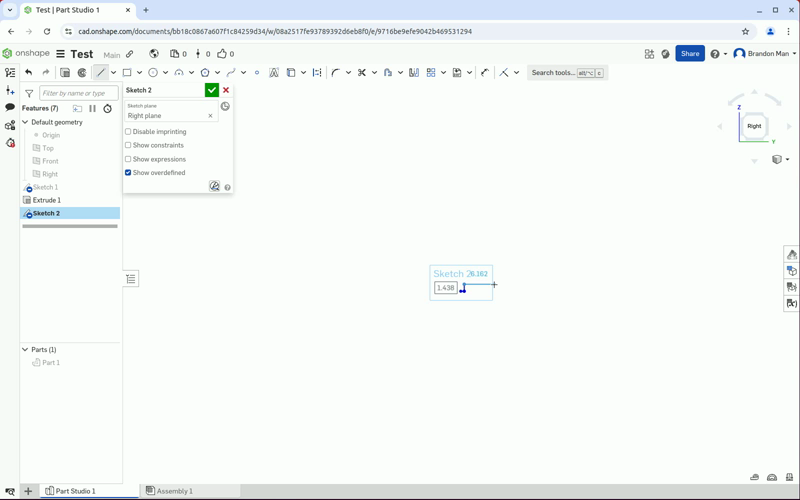
mouse_move(460, 284)
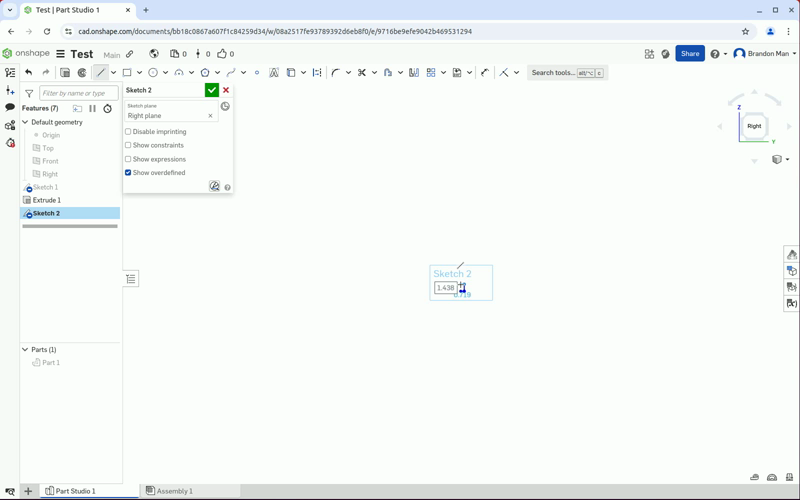
scroll(6)
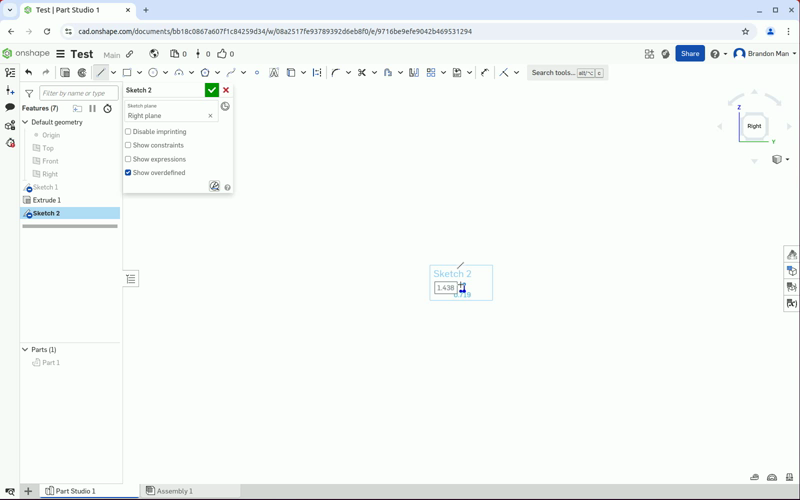
scroll(6)
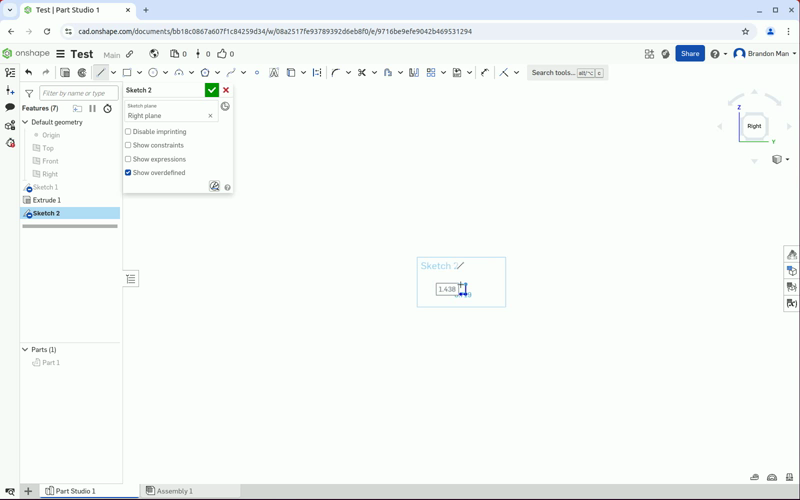
scroll(6)
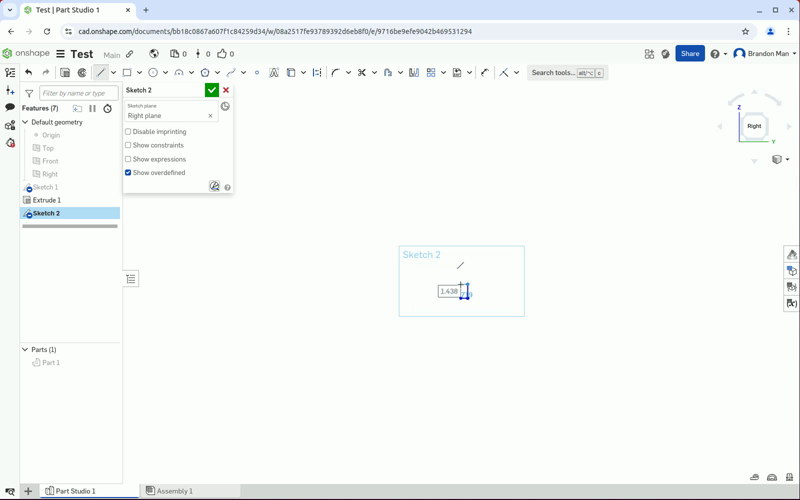
scroll(6)
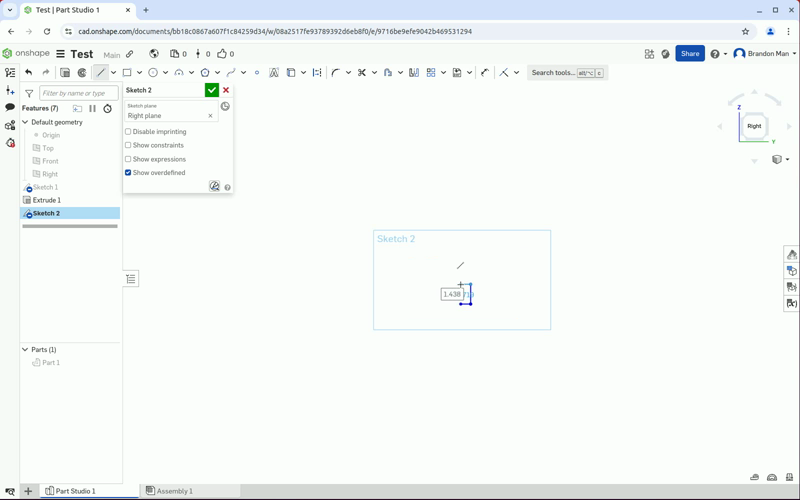
scroll(6)
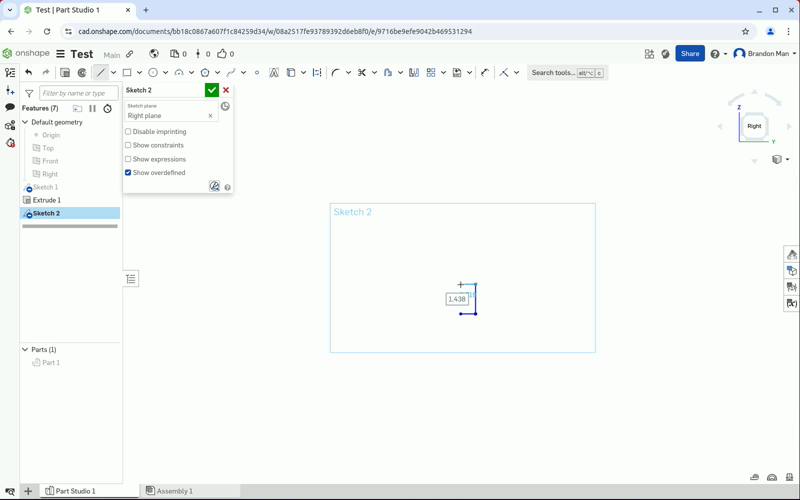
scroll(6)
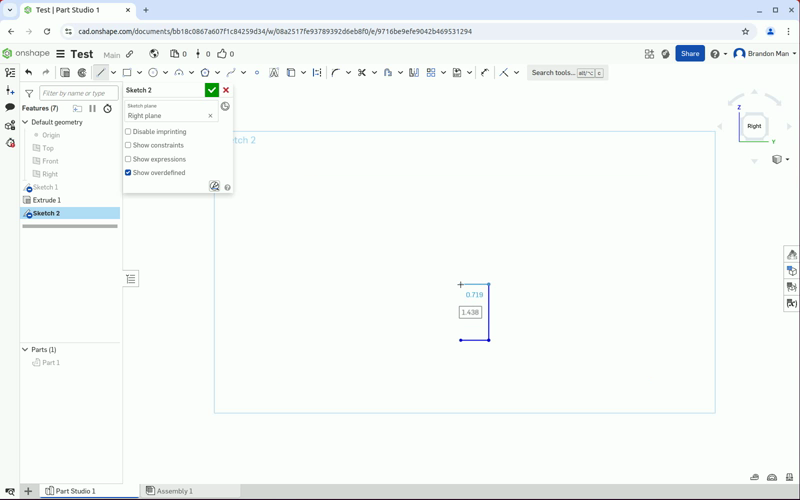
scroll(6)
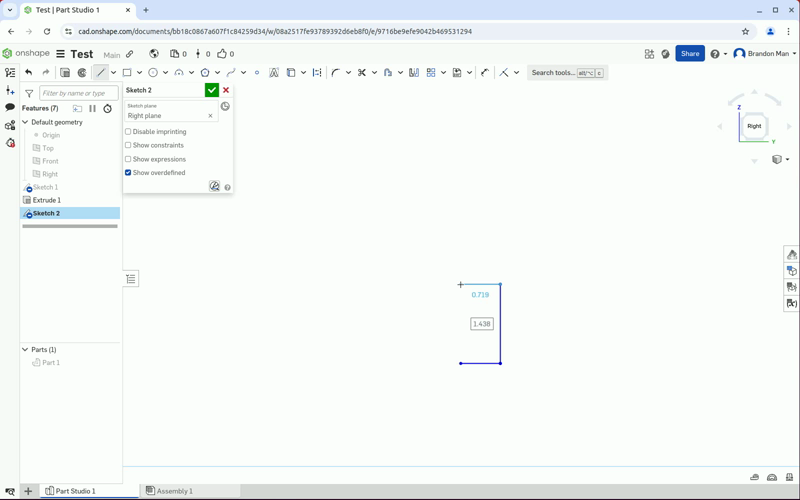
click(460, 284)
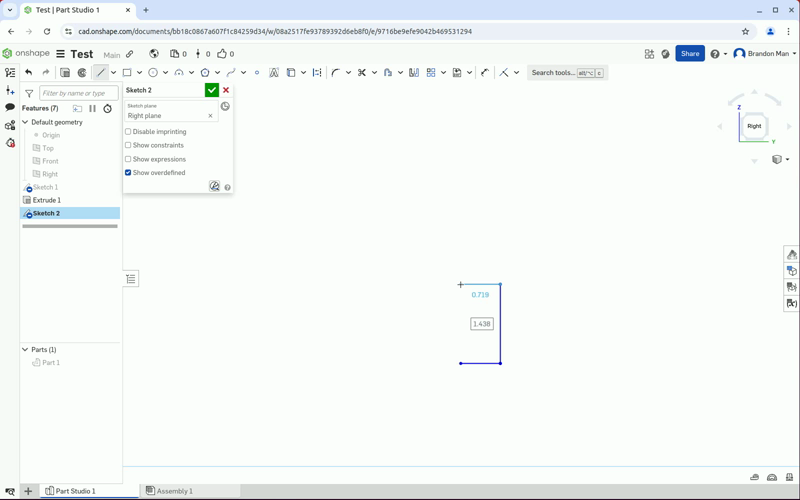
scroll(-6)
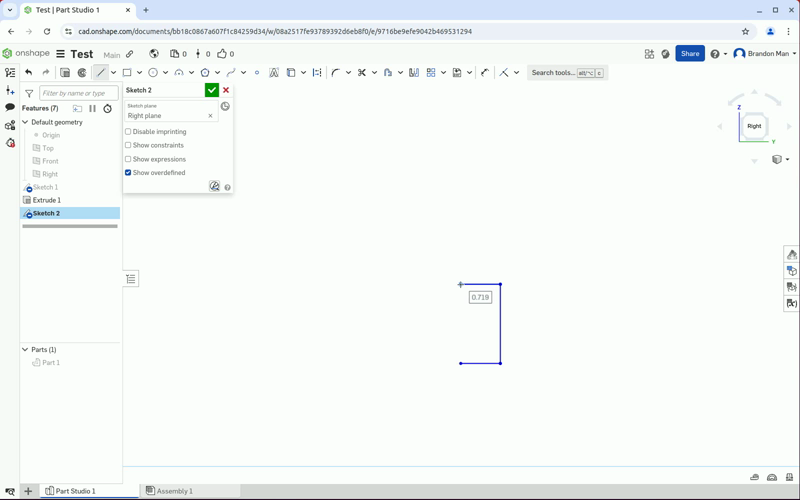
scroll(-6)
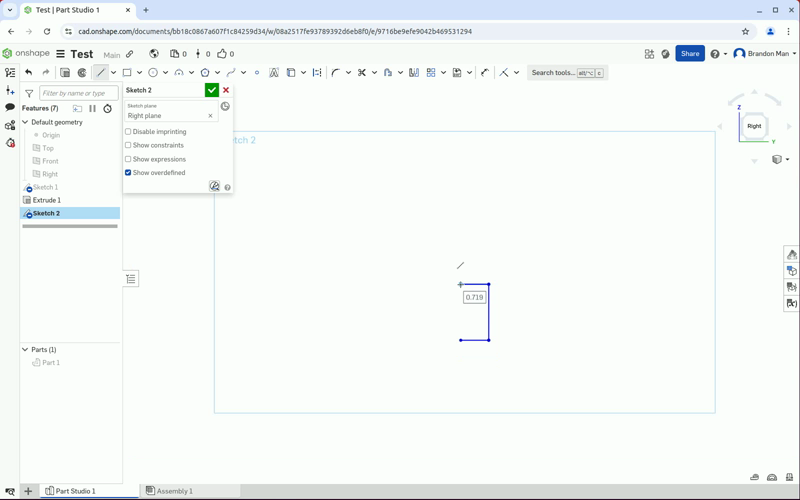
scroll(-6)
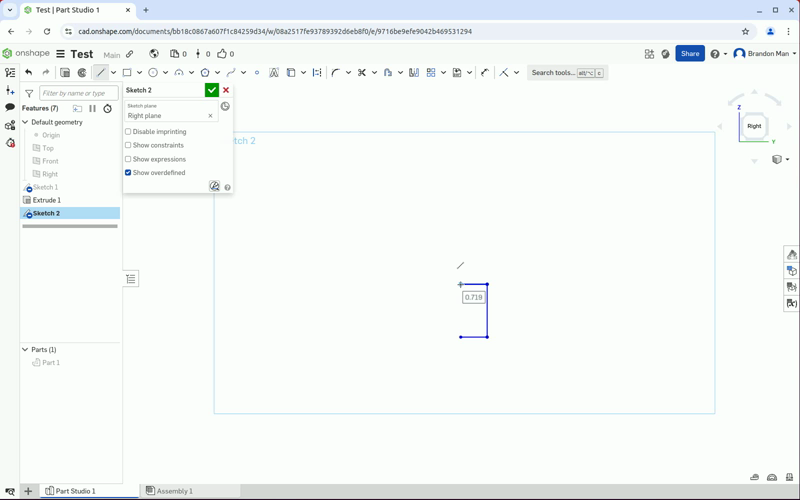
scroll(-6)
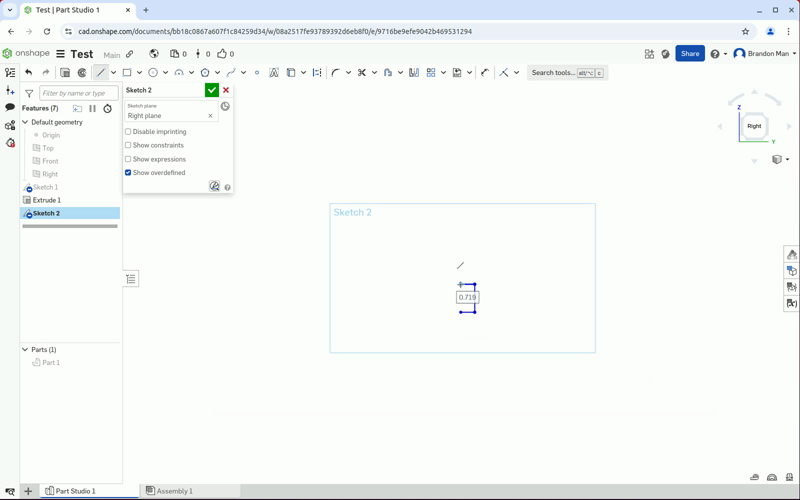
scroll(-6)
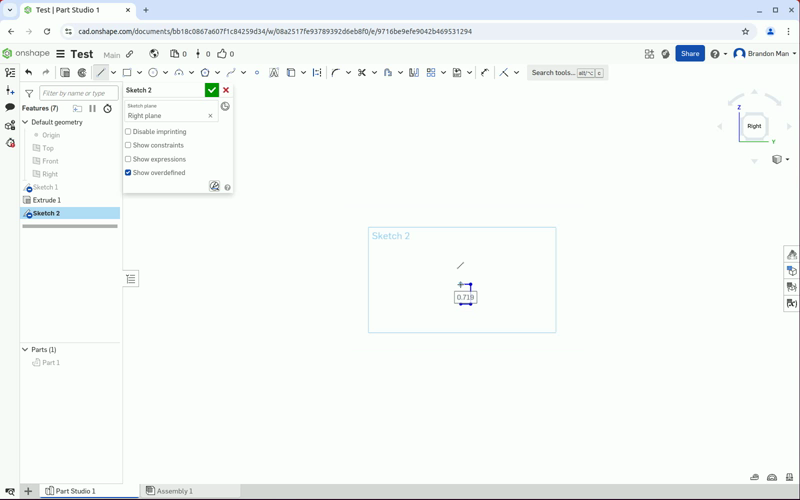
scroll(-6)
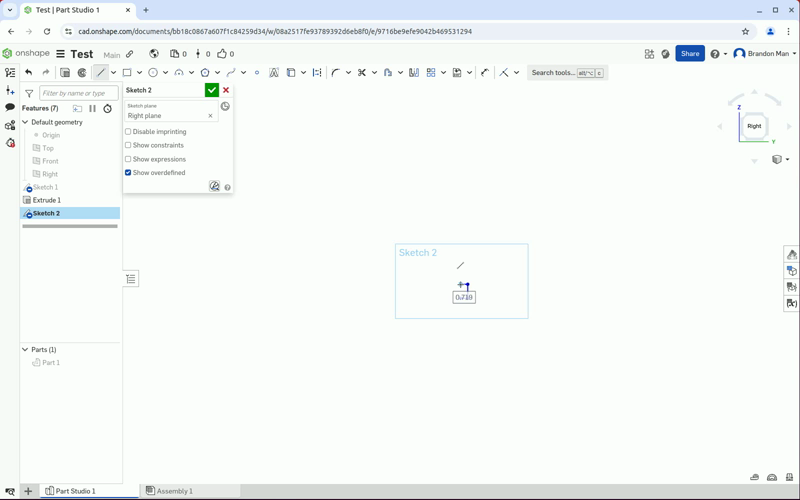
scroll(-6)
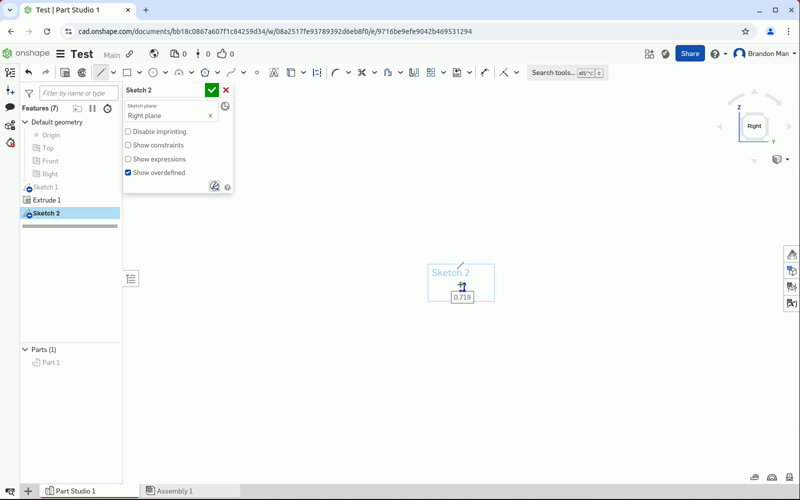
key_up(shift)
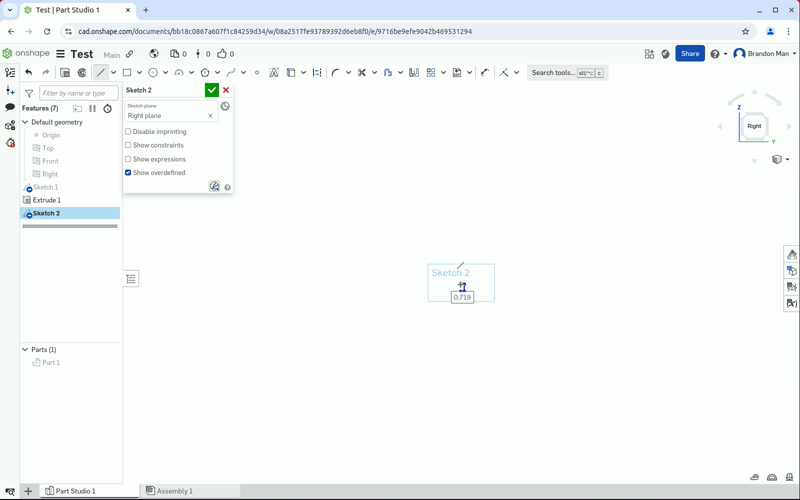
mouse_move(490, 284)
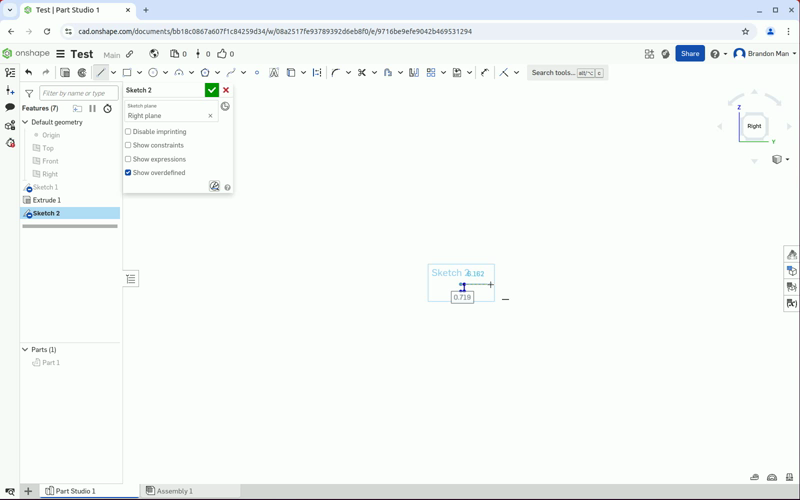
key_down(shift)
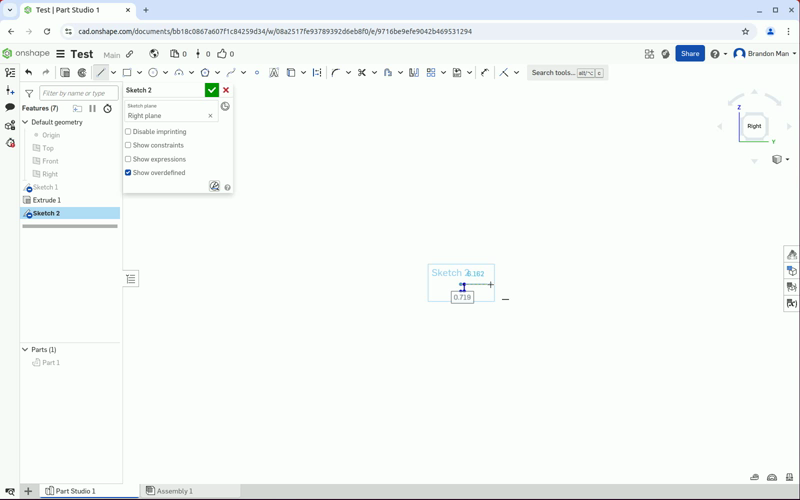
mouse_move(460, 291)
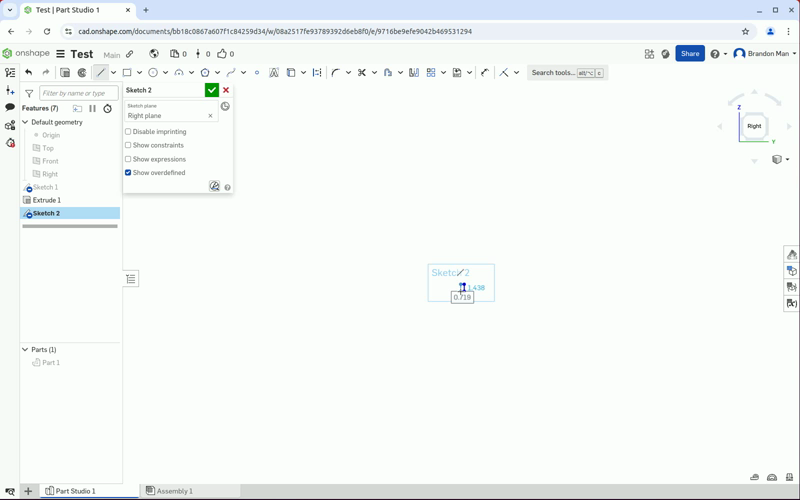
scroll(6)
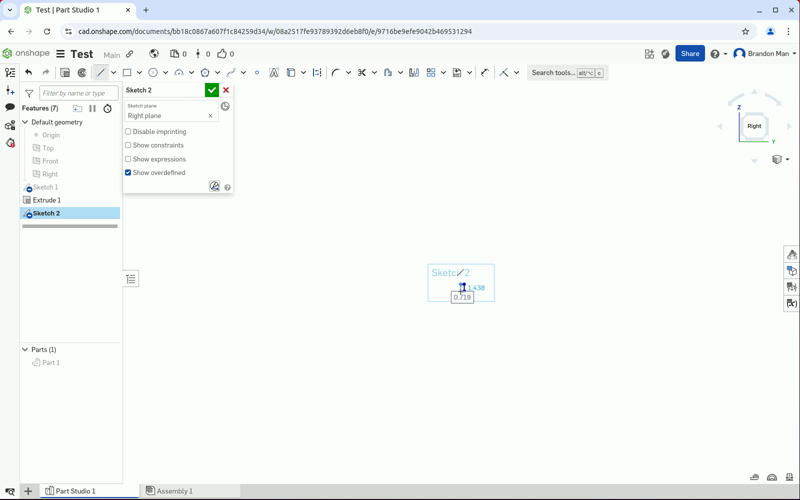
scroll(6)
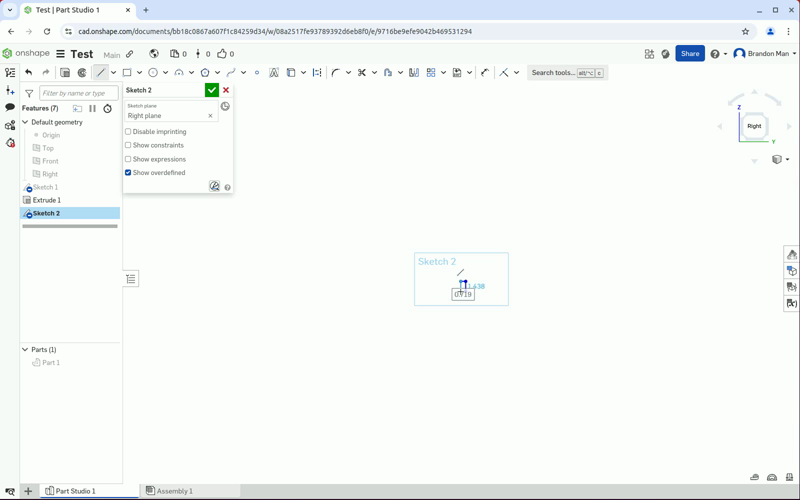
scroll(6)
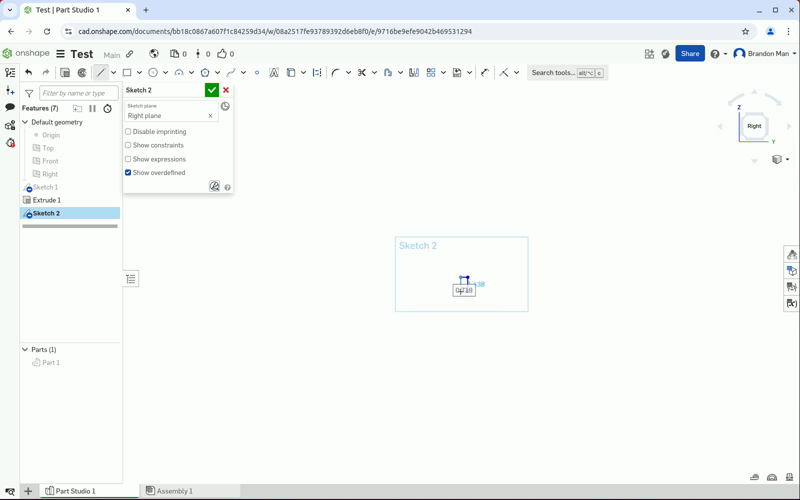
scroll(6)
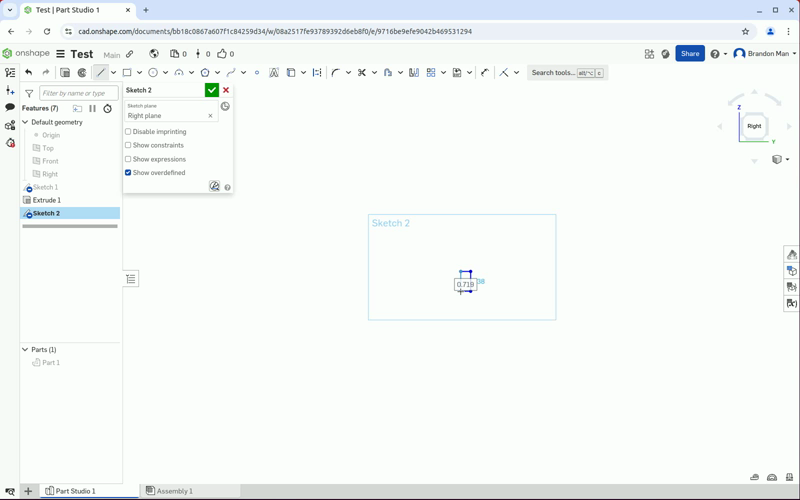
scroll(6)
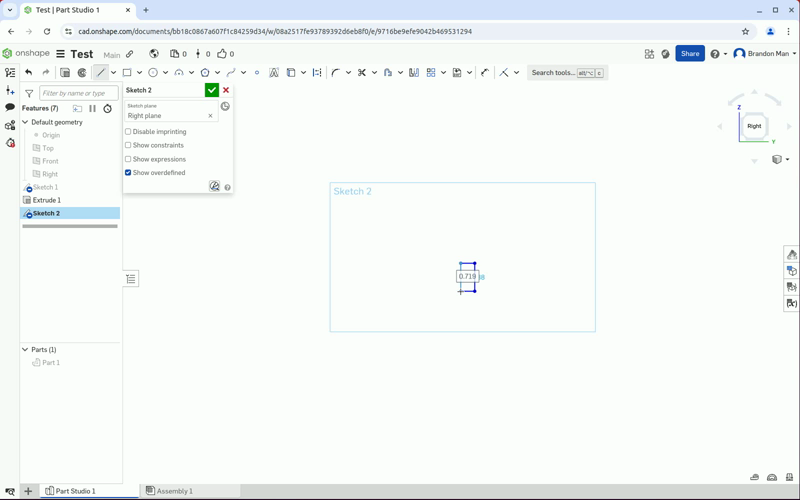
scroll(6)
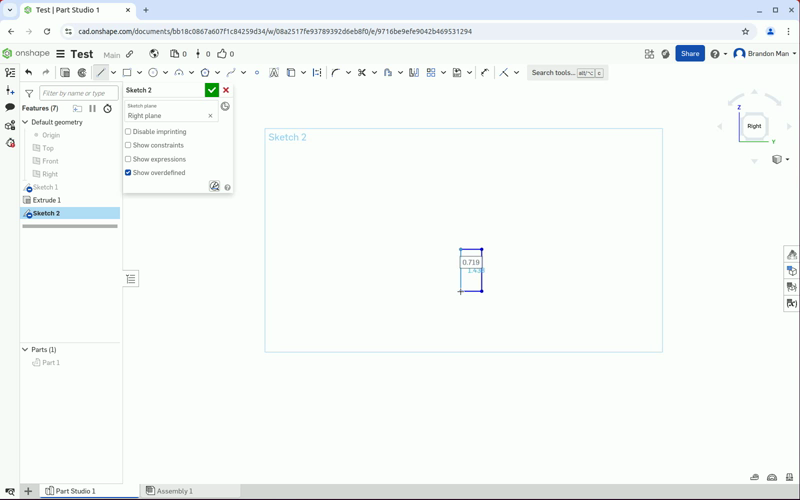
scroll(6)
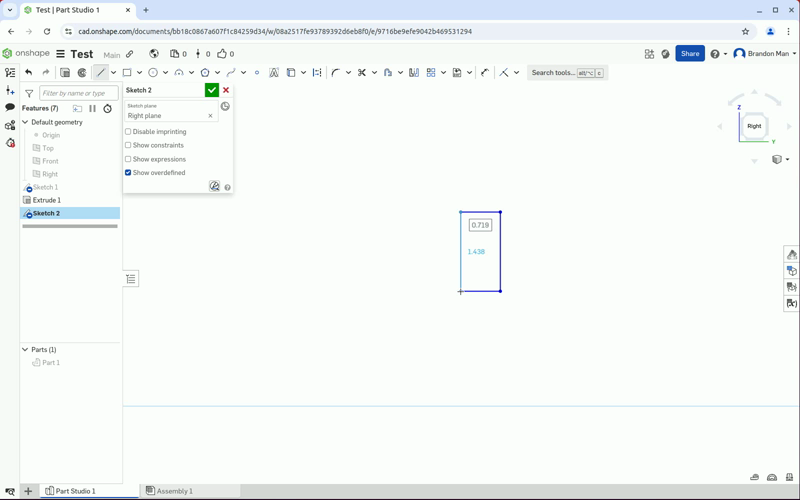
key_up(shift)
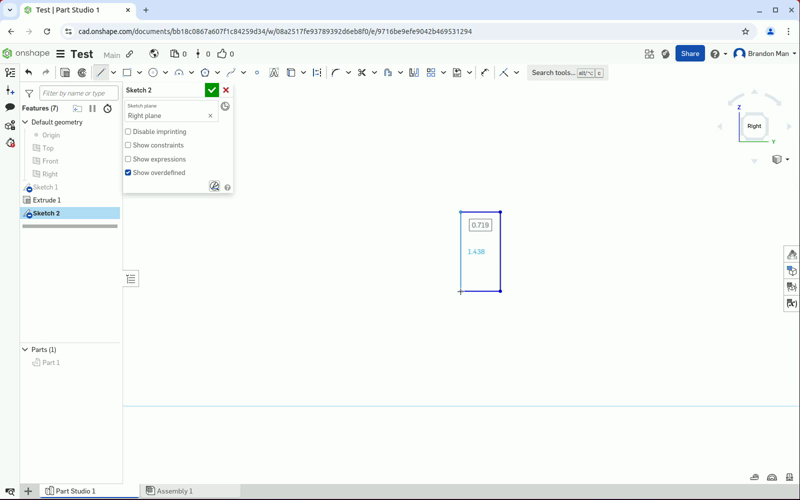
click(460, 291)
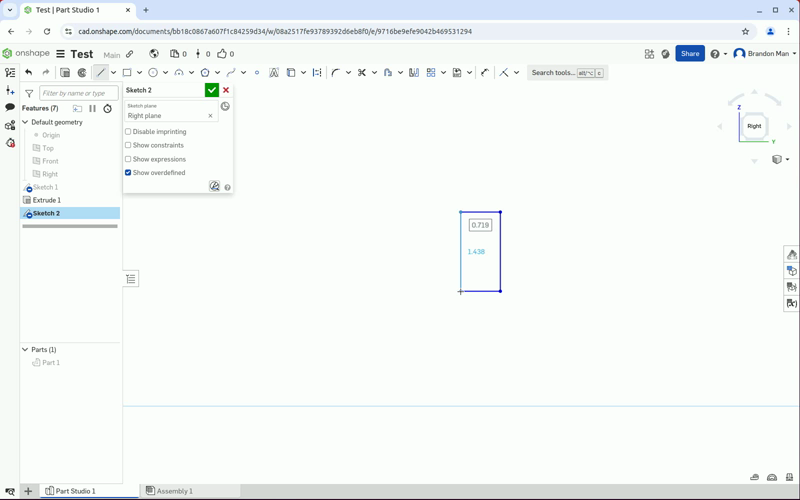
scroll(-6)
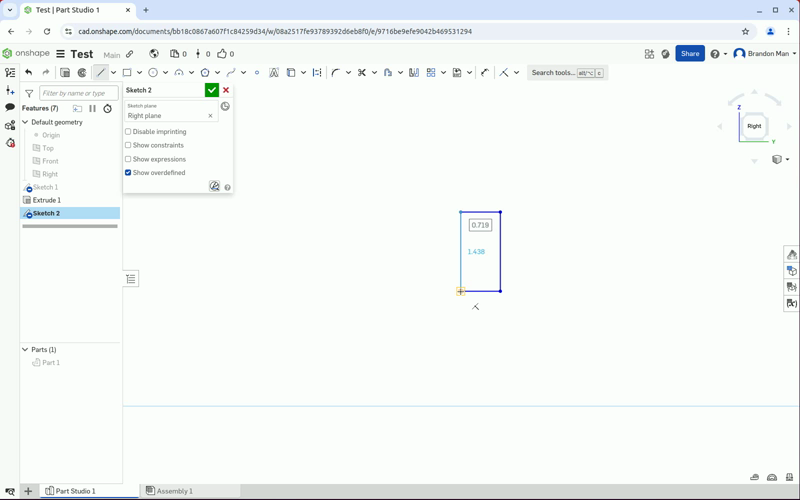
scroll(-6)
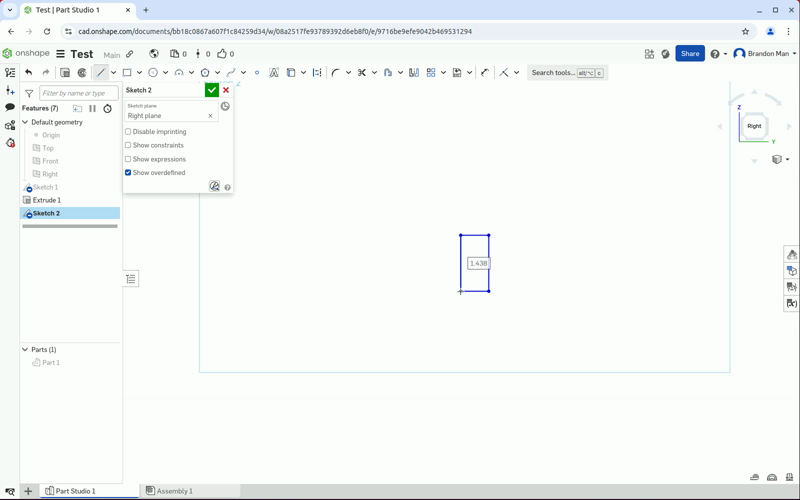
scroll(-6)
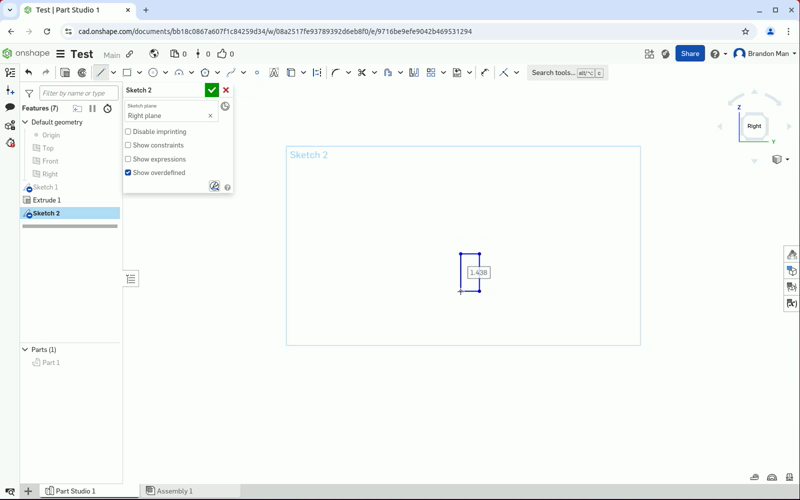
scroll(-6)
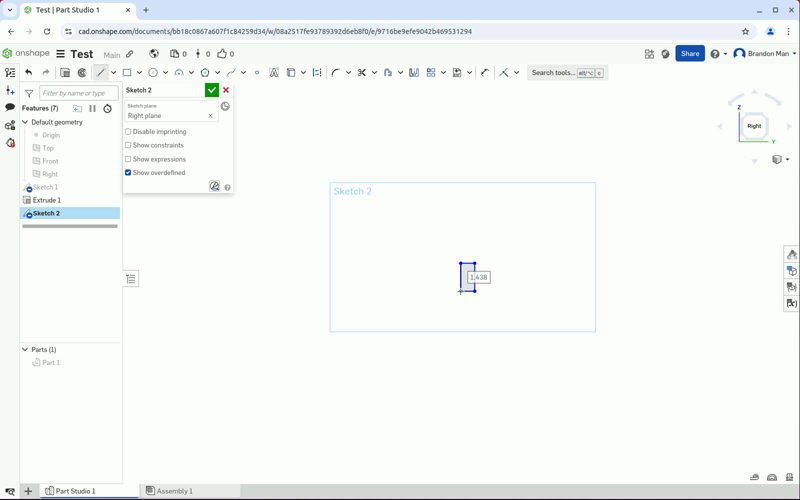
scroll(-6)
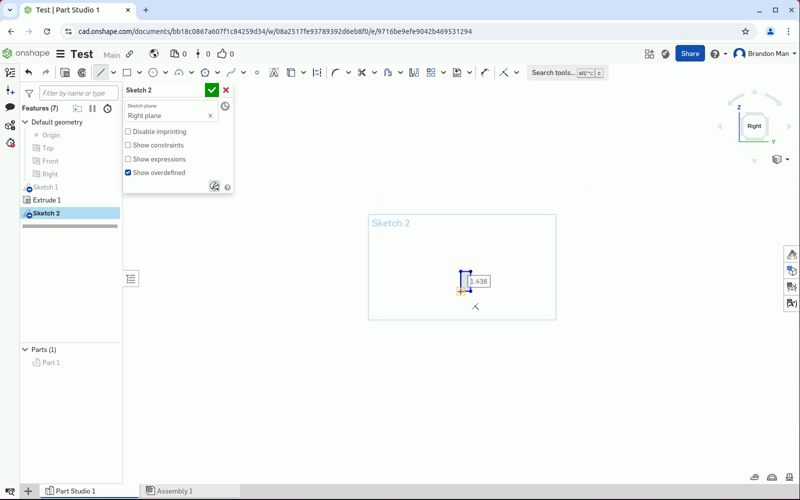
scroll(-6)
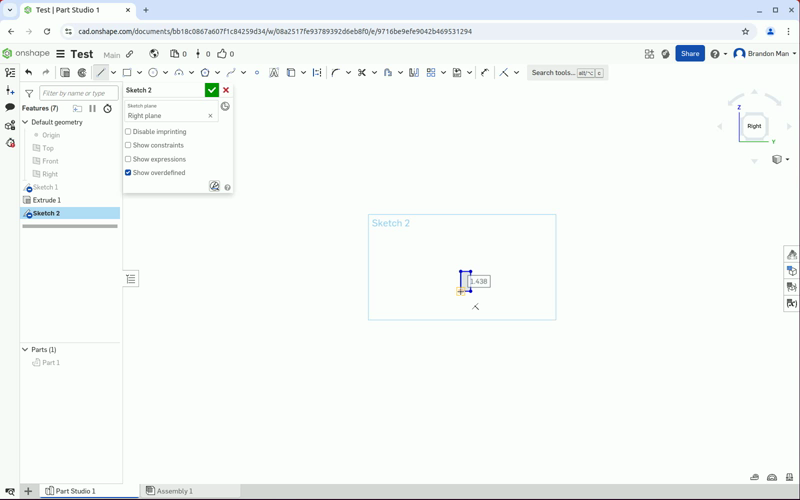
scroll(-6)
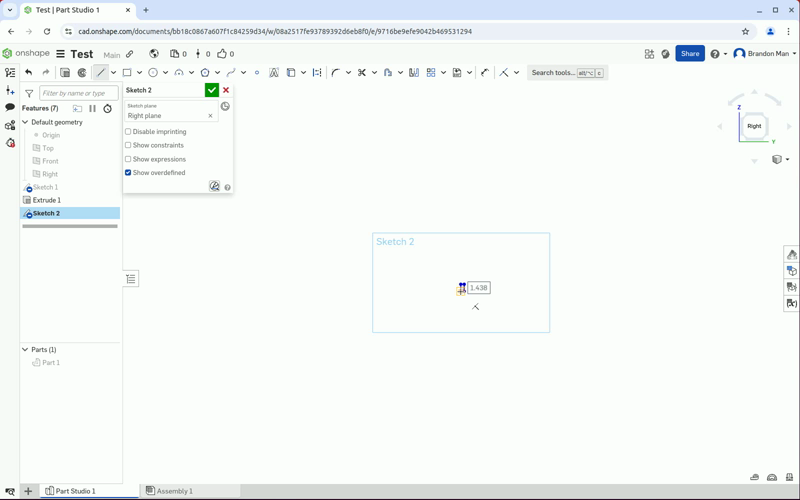
key(esc)
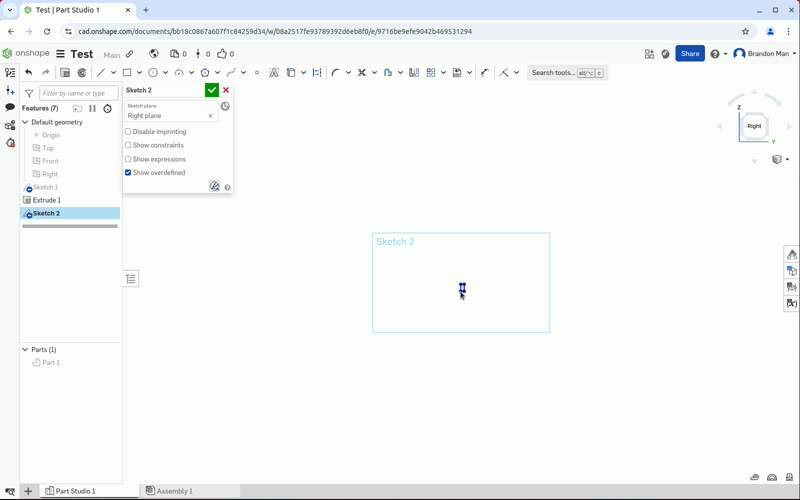
mouse_move(462, 288)
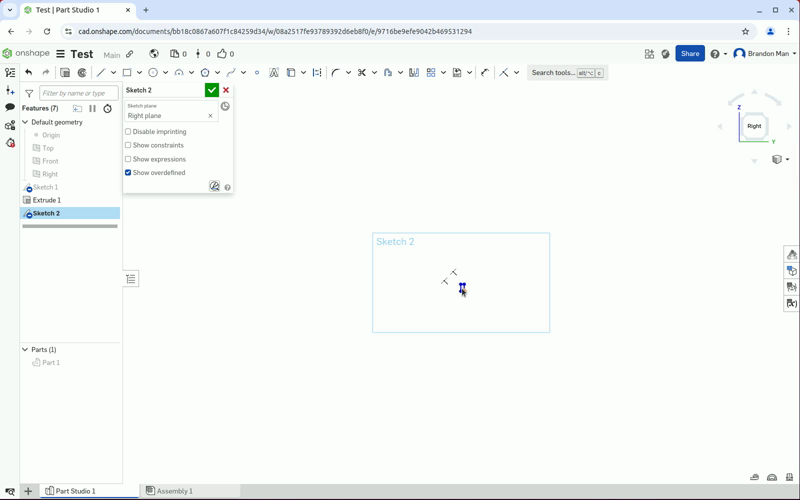
scroll(6)
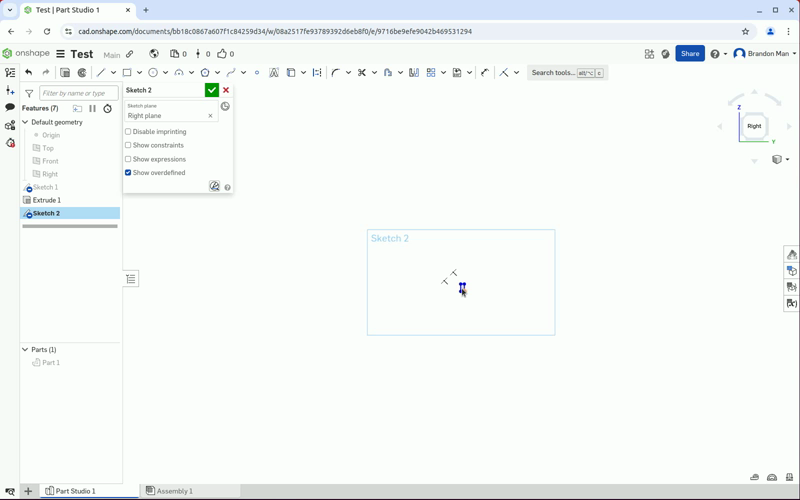
scroll(6)
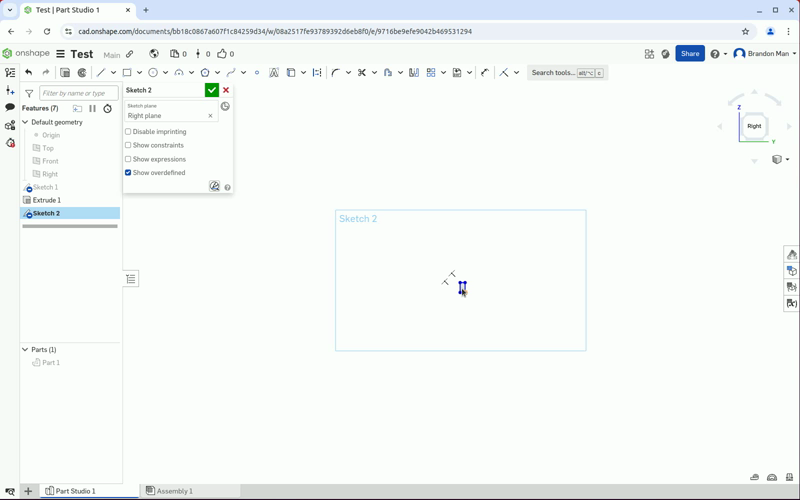
scroll(6)
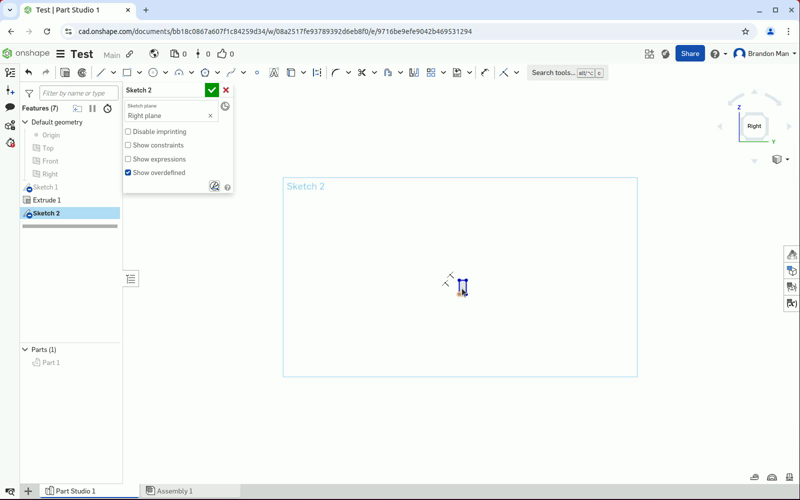
scroll(6)
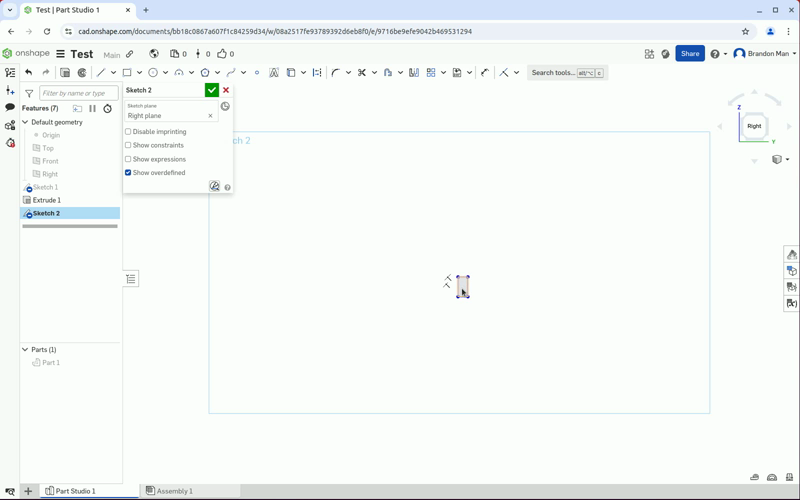
scroll(6)
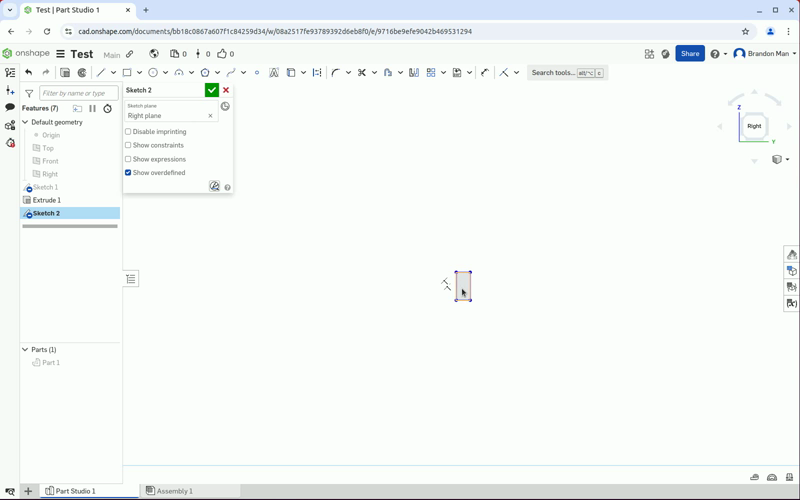
scroll(6)
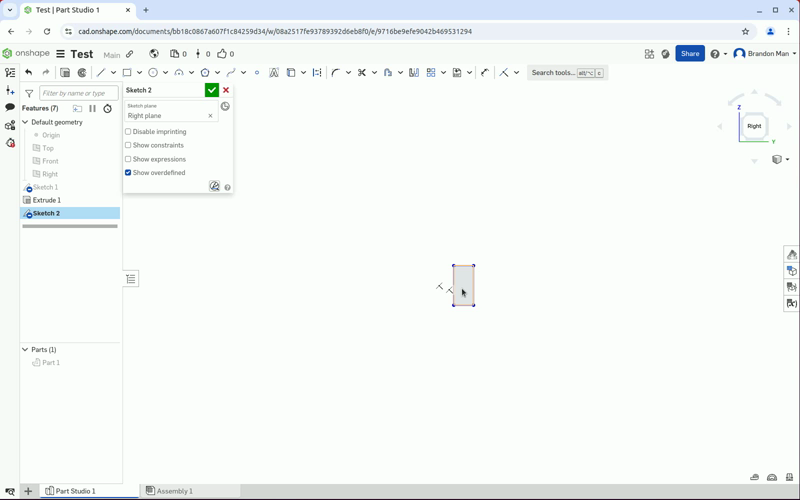
scroll(6)
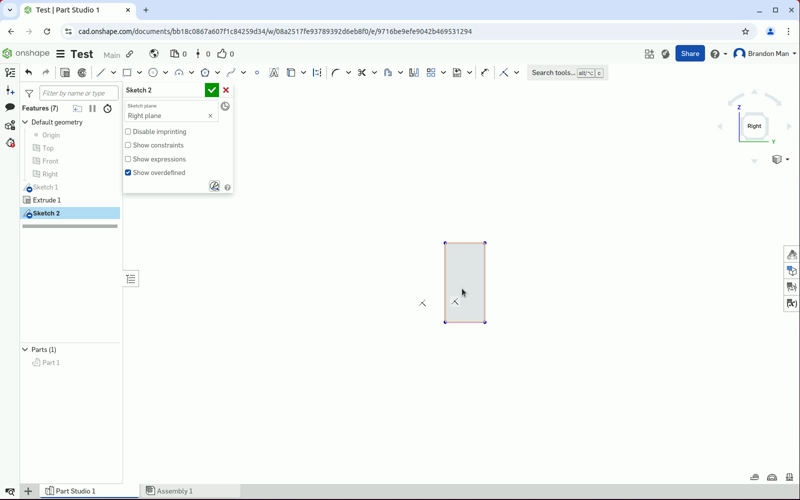
click(462, 288)
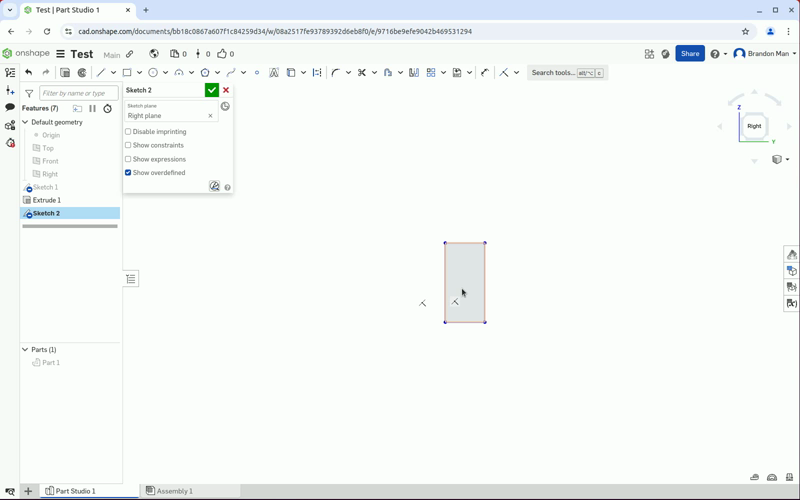
scroll(-6)
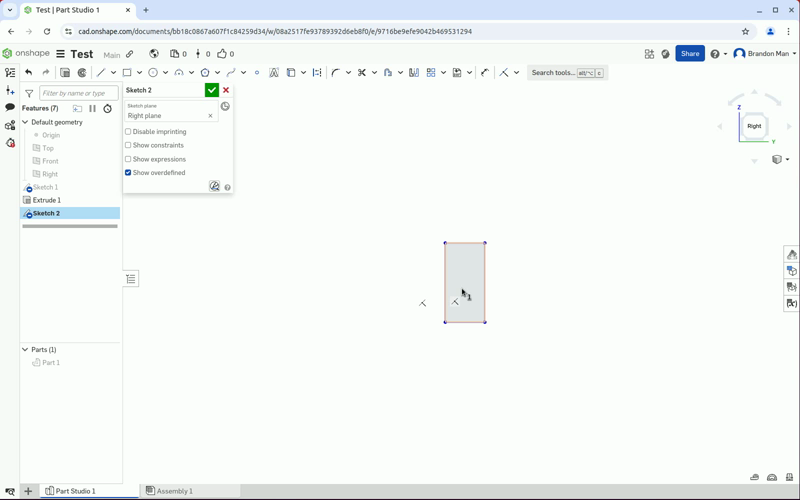
scroll(-6)
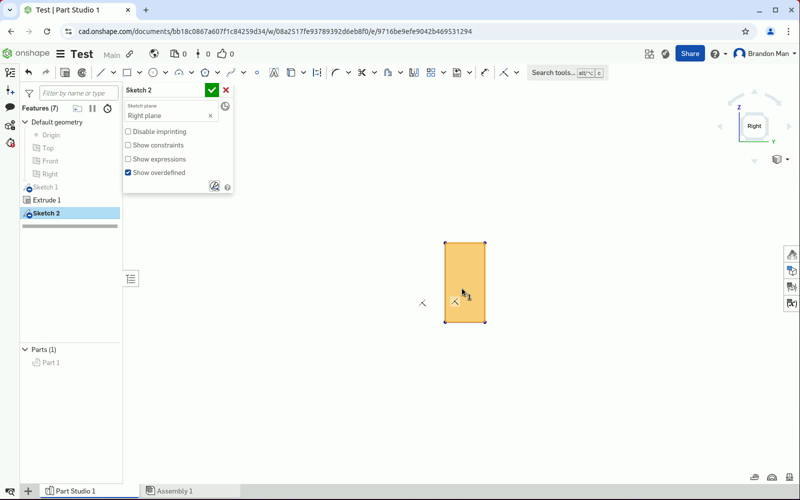
scroll(-6)
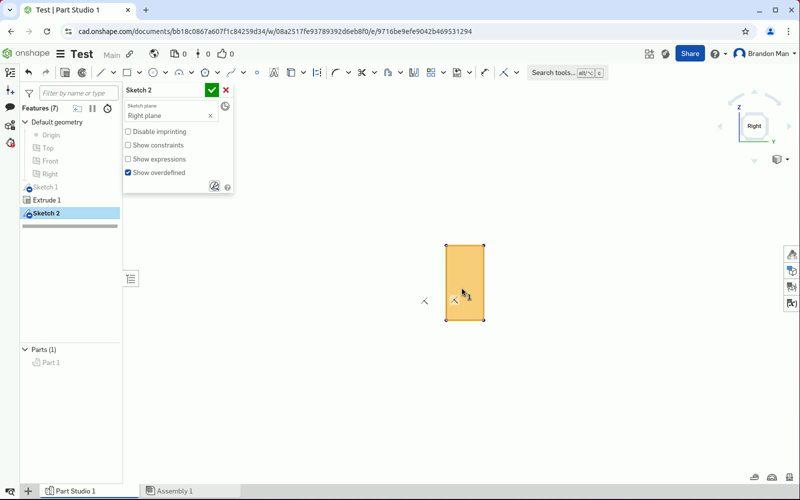
scroll(-6)
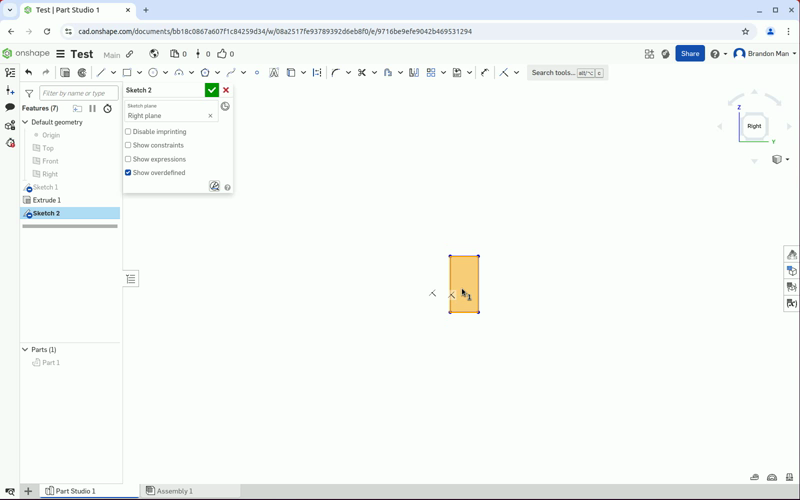
scroll(-6)
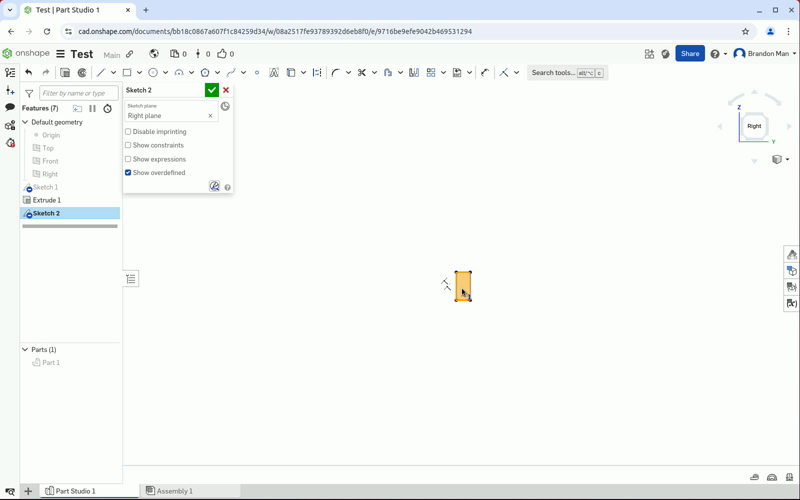
scroll(-6)
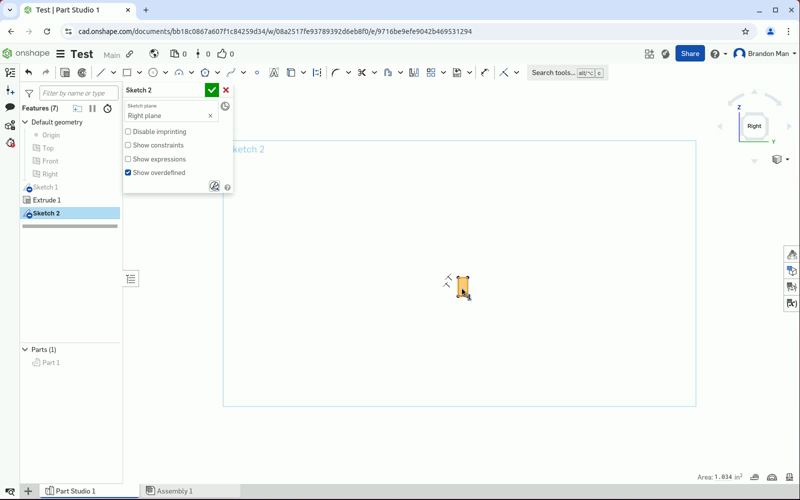
scroll(-6)
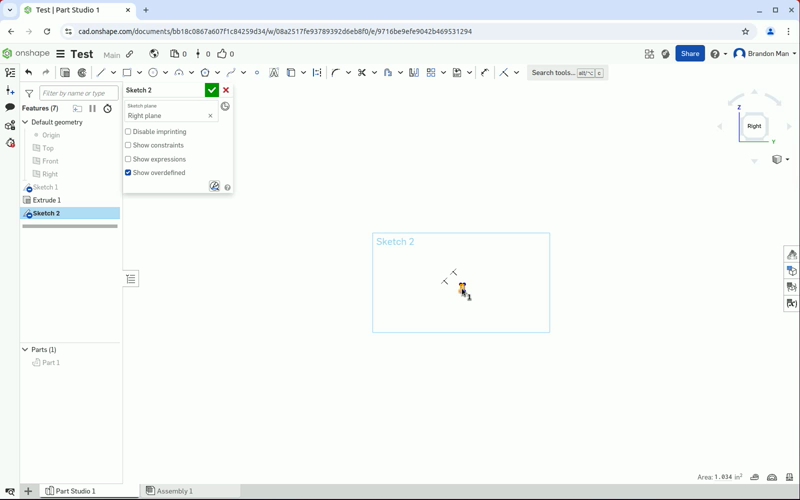
mouse_move(73, 352)
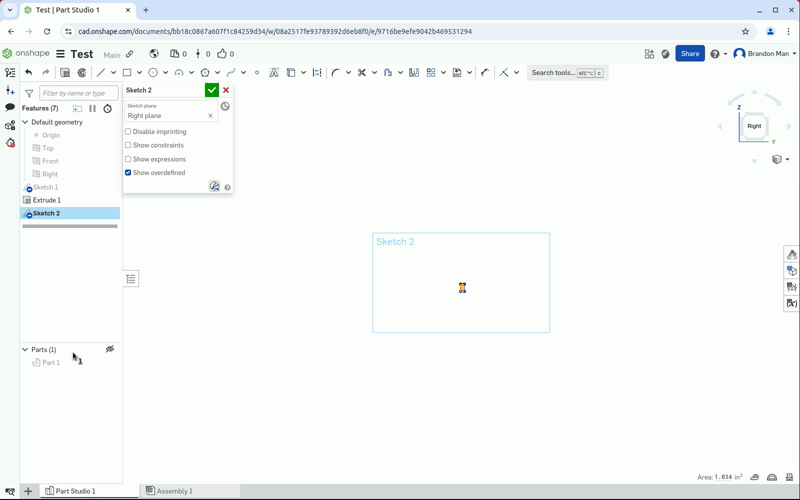
key(shift+y)
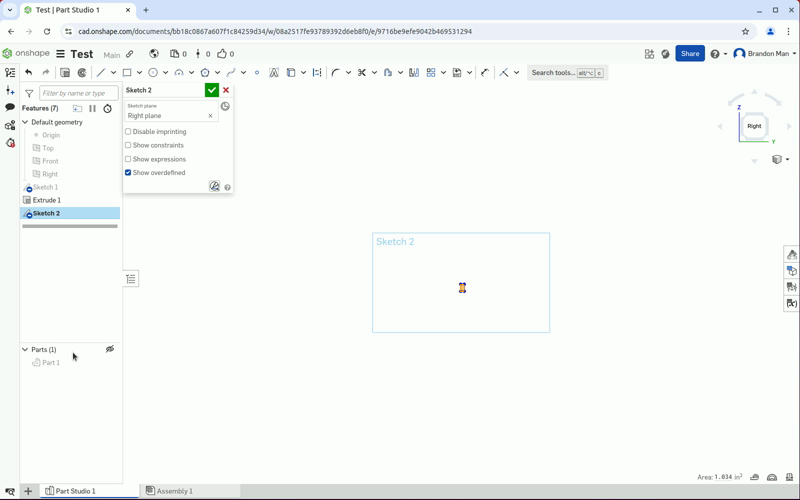
key(shift+e)
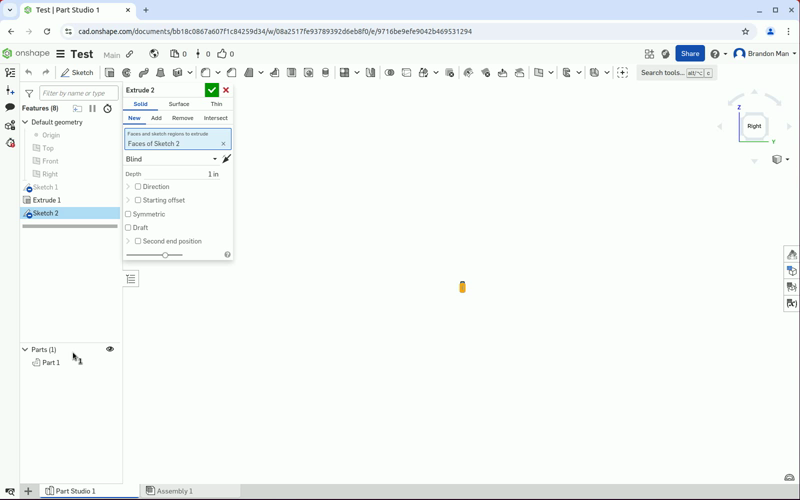
mouse_move(143, 106)
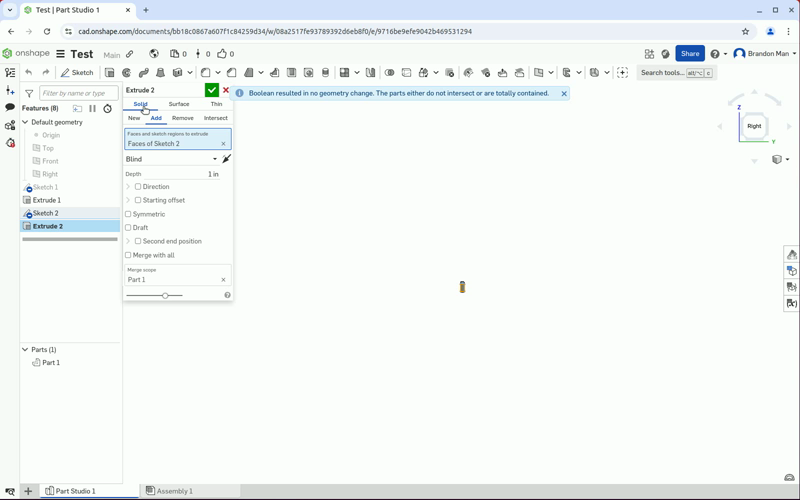
click(143, 106)
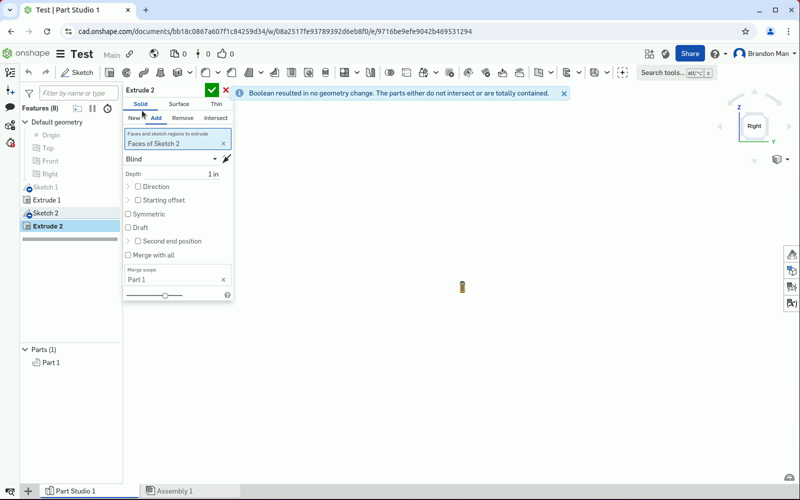
mouse_move(137, 120)
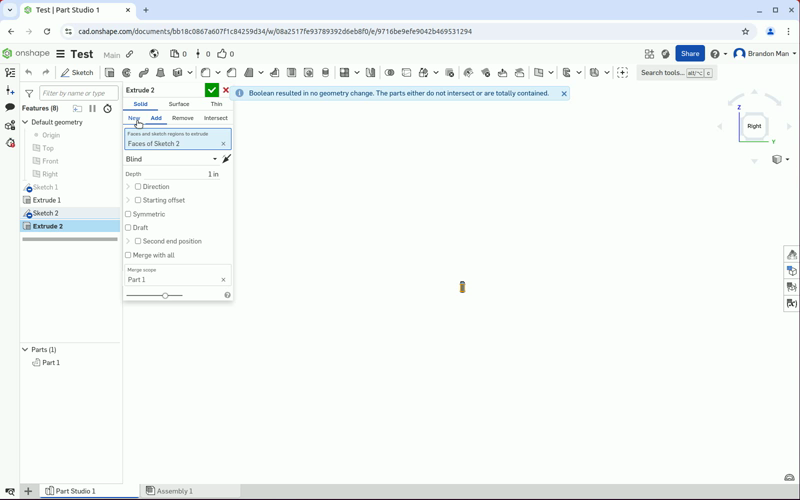
click(137, 120)
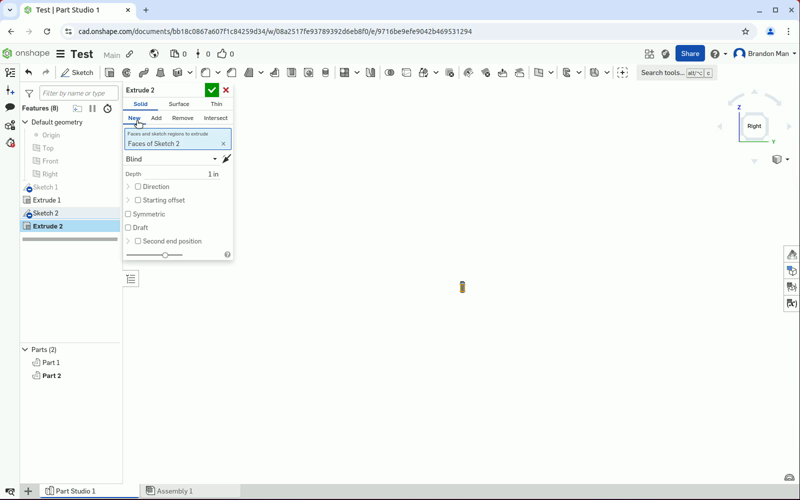
key(tab, 4)
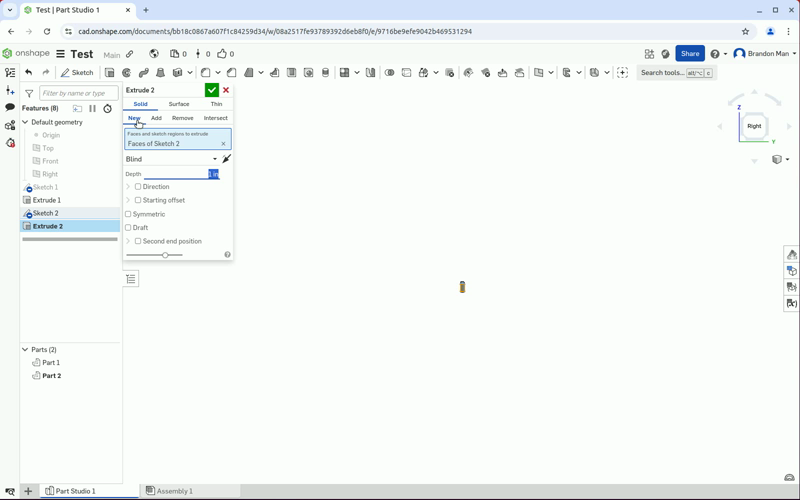
text(0.241)
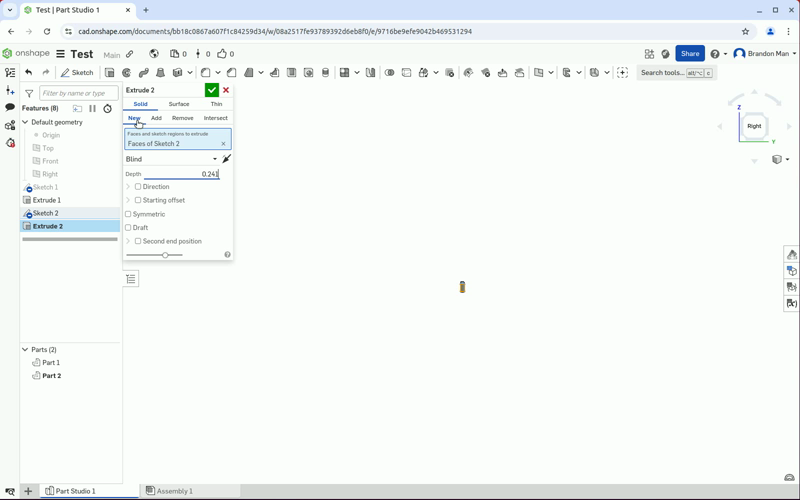
key(enter)
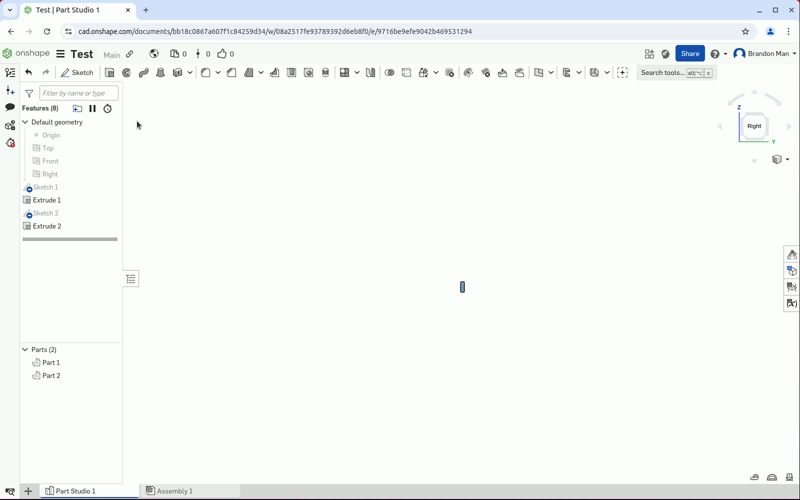
key(shift+h)
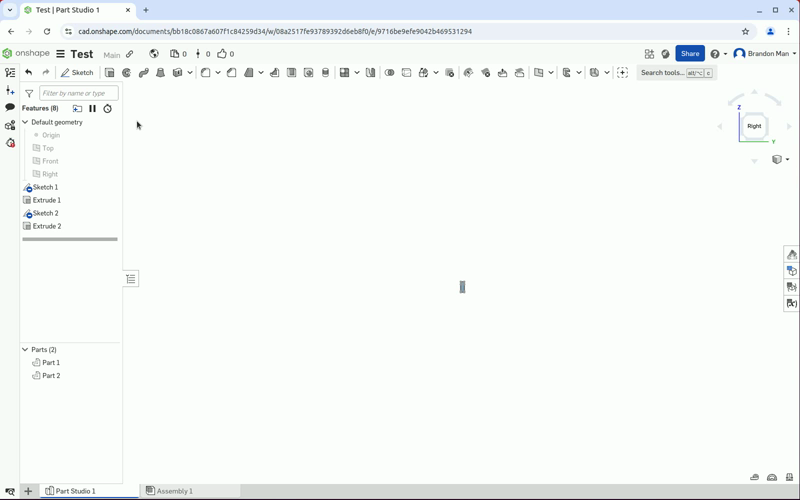
key(shift+h)
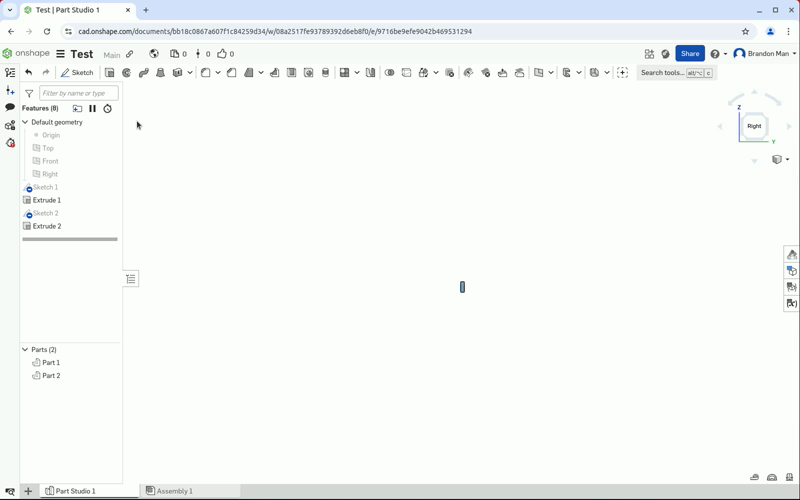
mouse_move(73, 189)
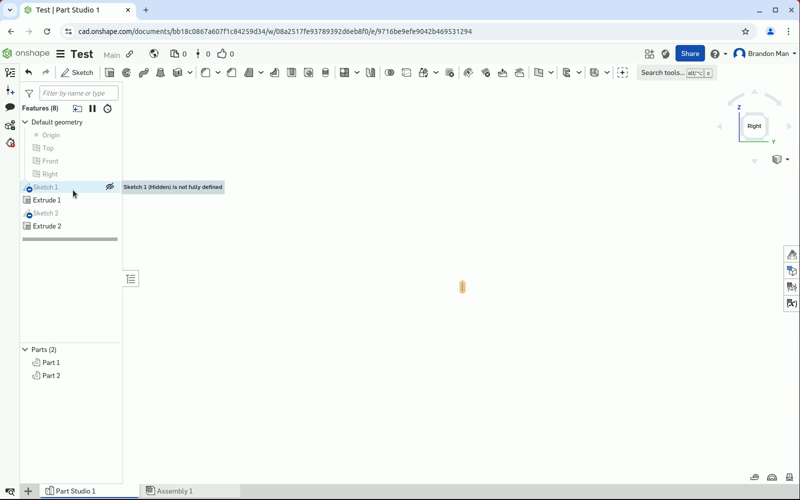
click(73, 189)
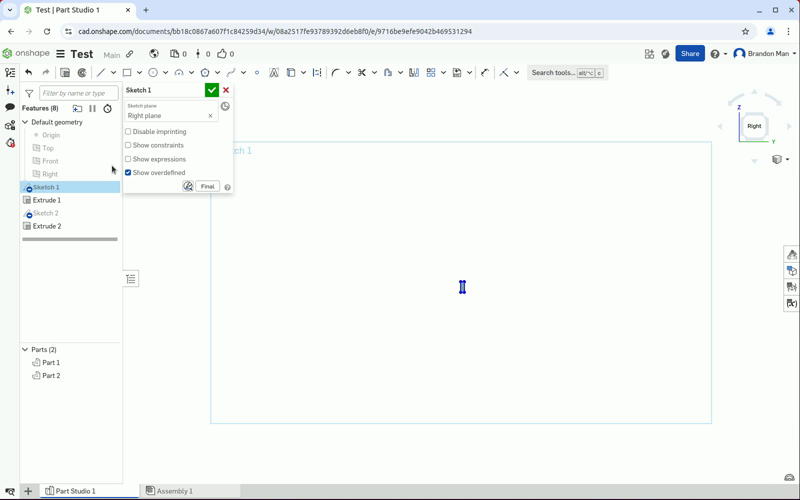
mouse_move(229, 92)
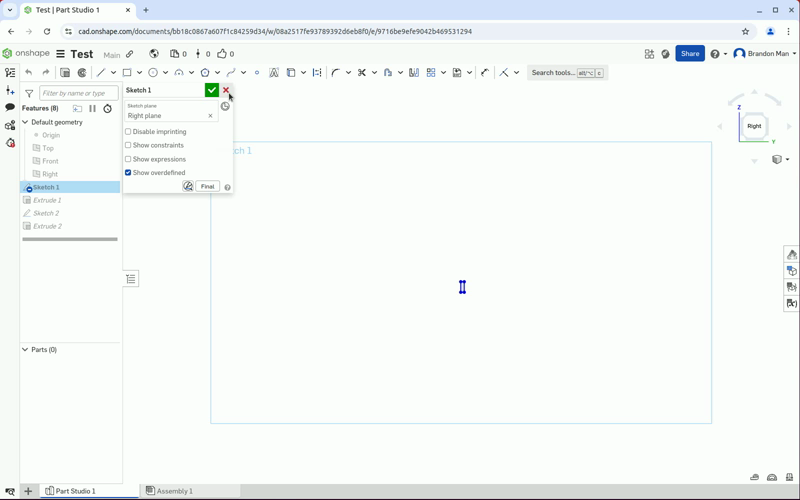
click(229, 92)
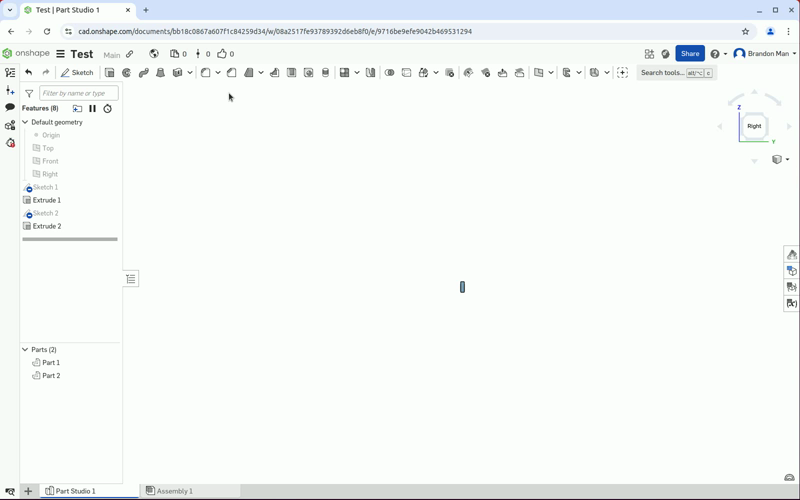
mouse_move(541, 75)
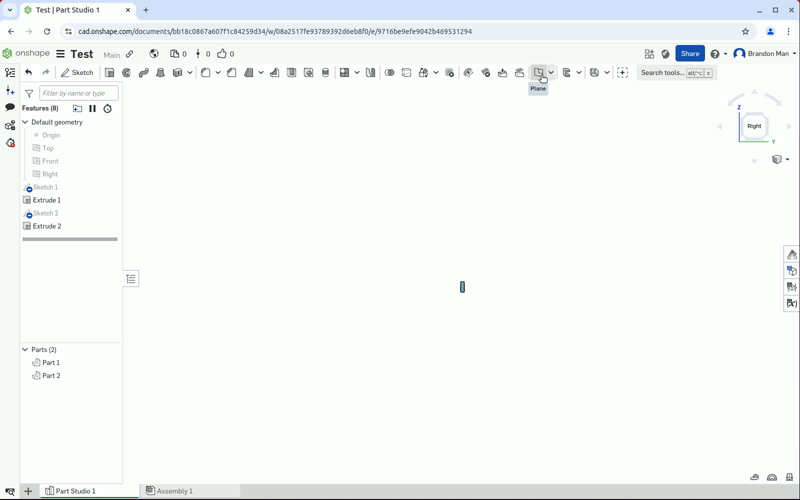
click(541, 75)
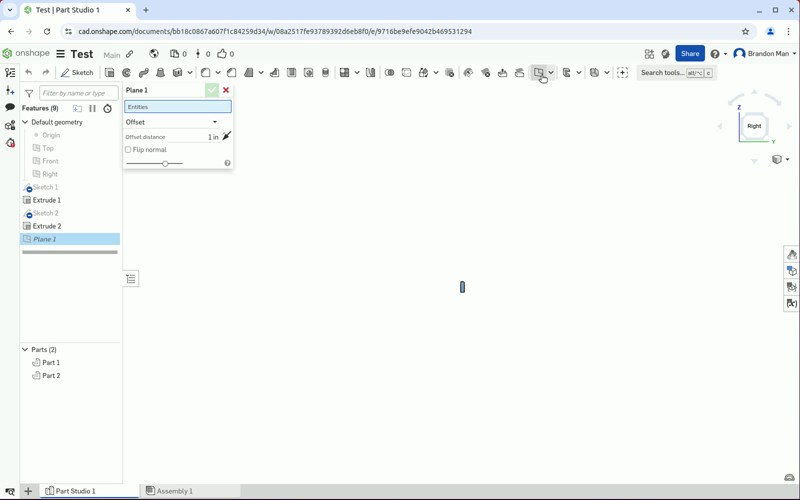
mouse_move(73, 176)
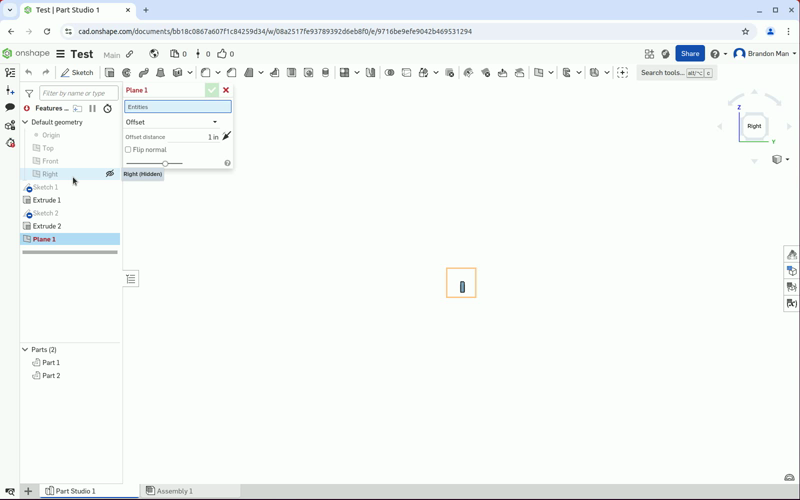
click(73, 176)
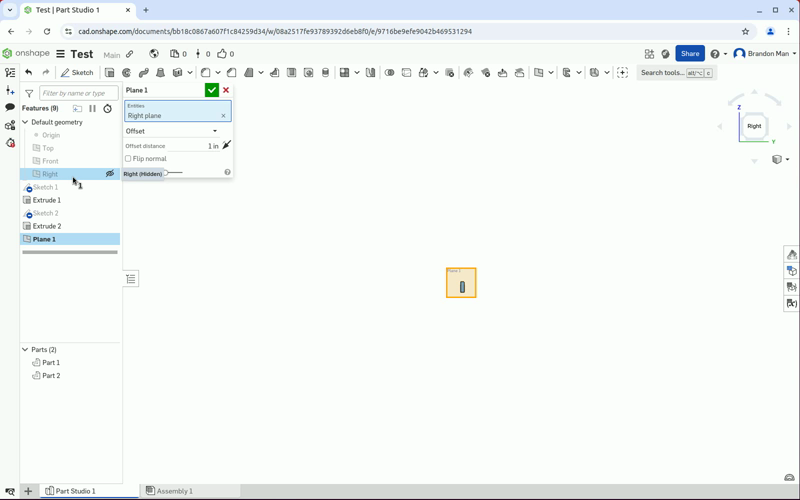
key(tab, 2)
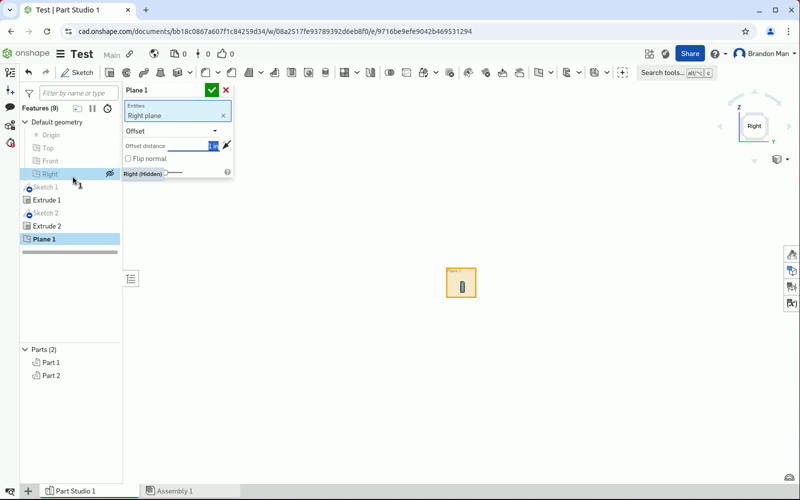
text(22.862)
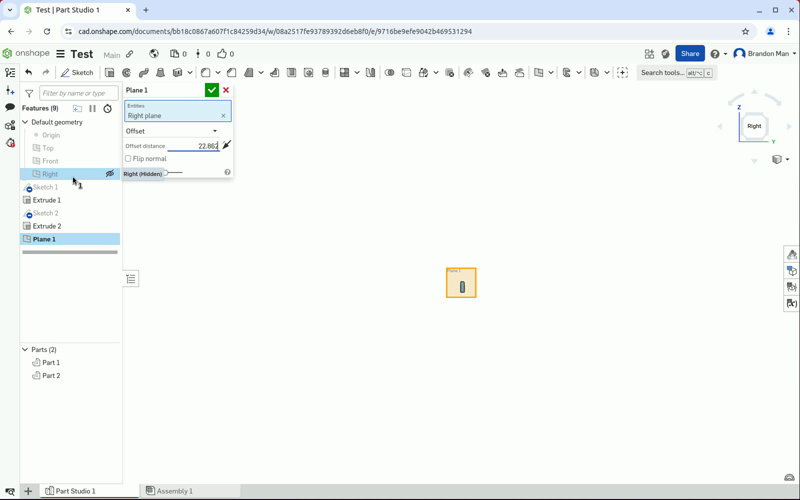
key(enter, 2)
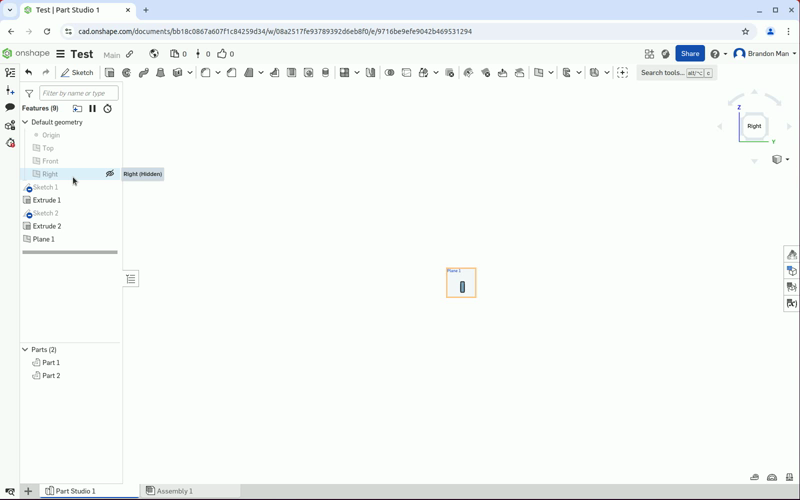
key(shift+s)
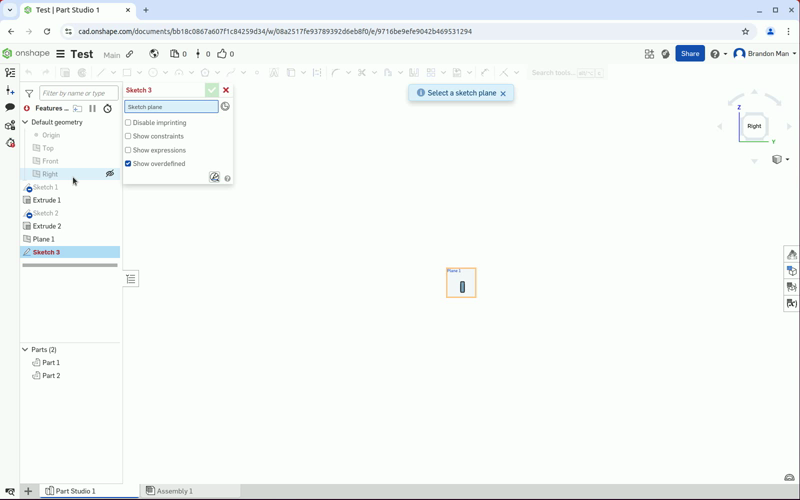
mouse_move(73, 241)
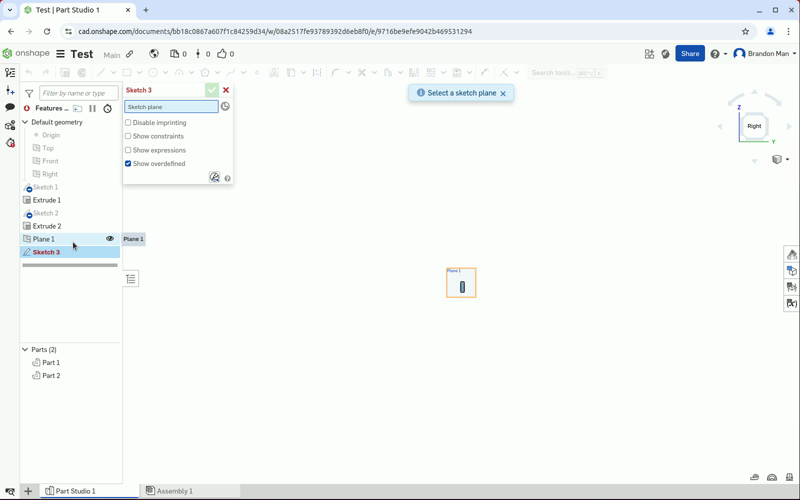
click(73, 241)
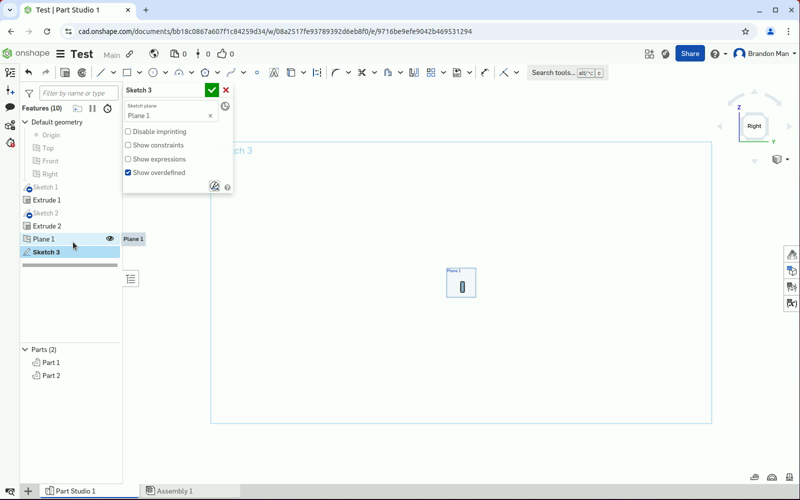
mouse_move(73, 352)
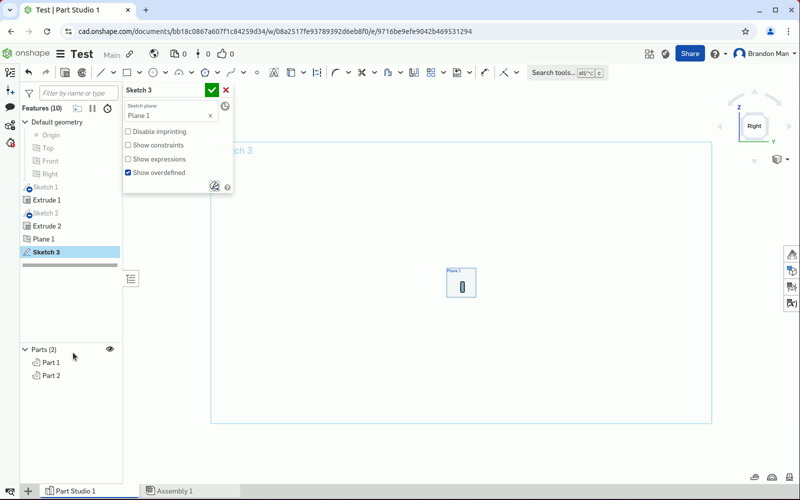
key(y)
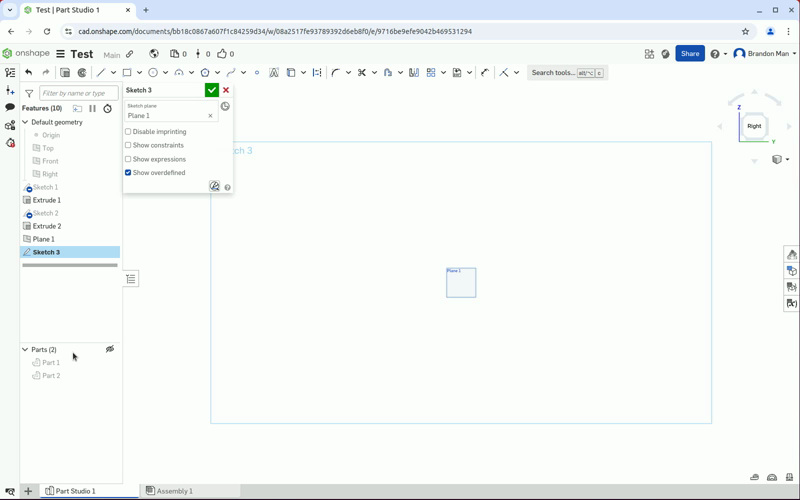
key(l)
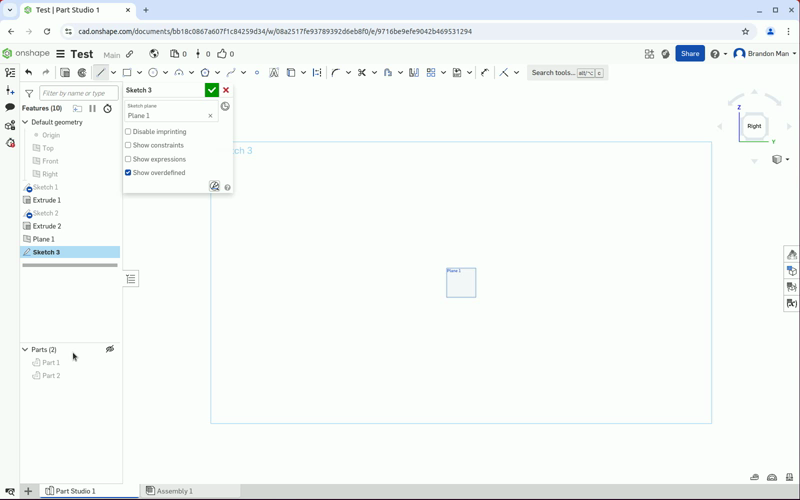
key_down(shift)
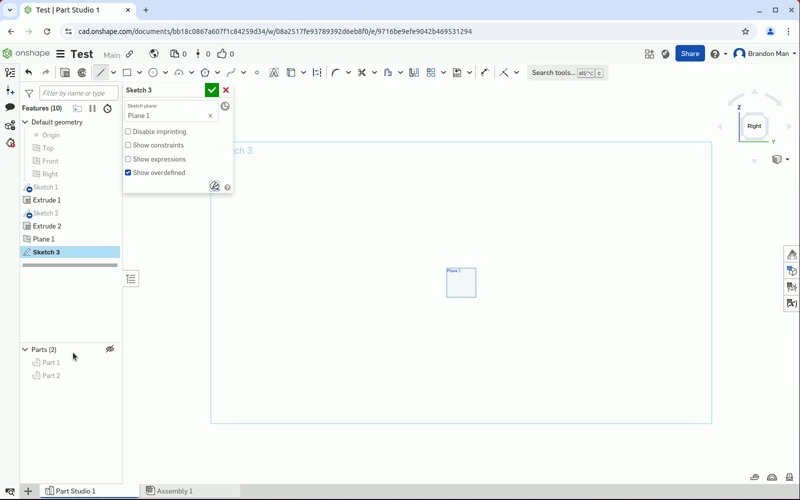
mouse_move(460, 291)
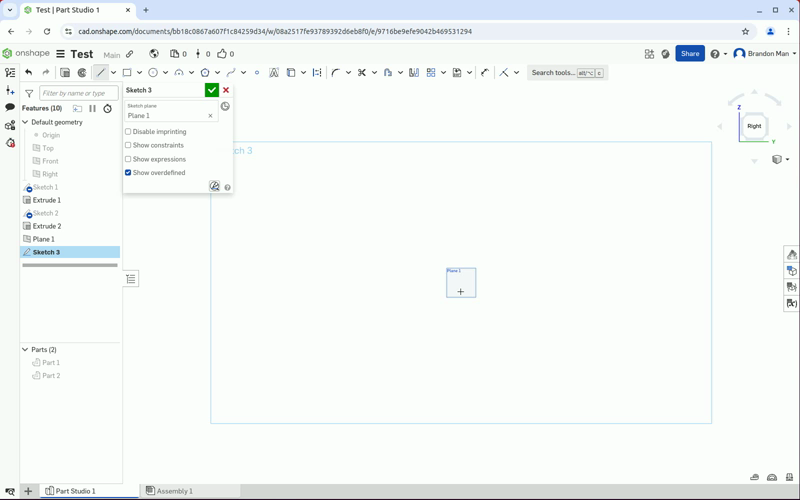
click(460, 291)
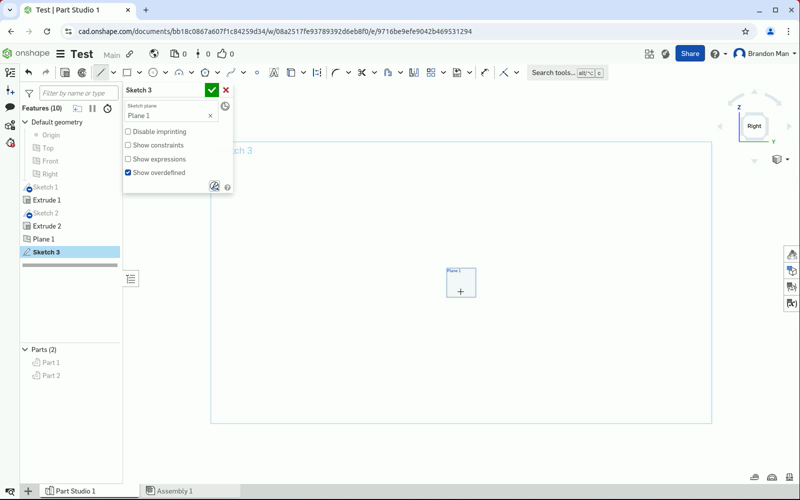
key_up(shift)
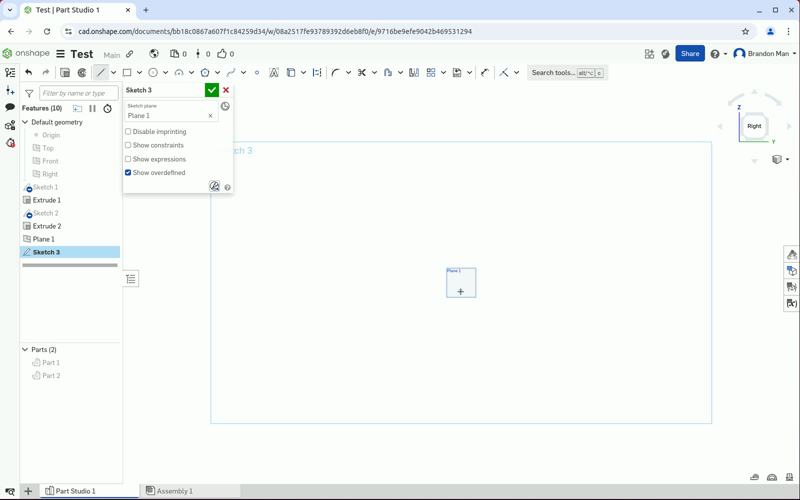
key_down(shift)
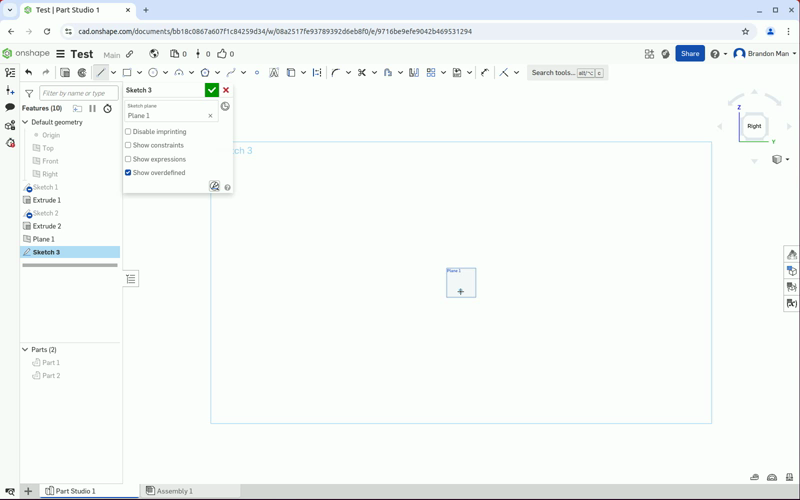
mouse_move(490, 291)
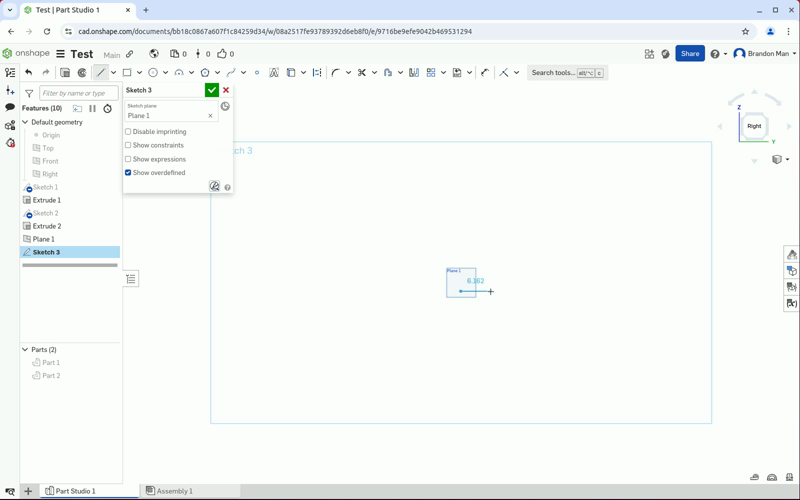
mouse_move(464, 291)
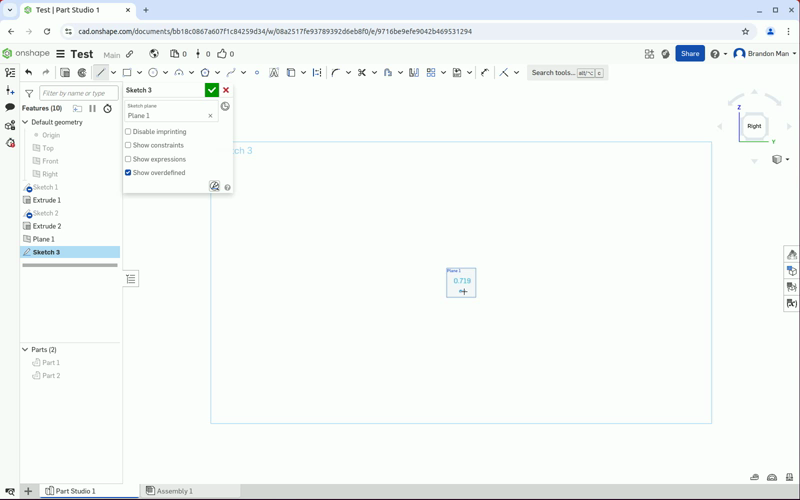
scroll(6)
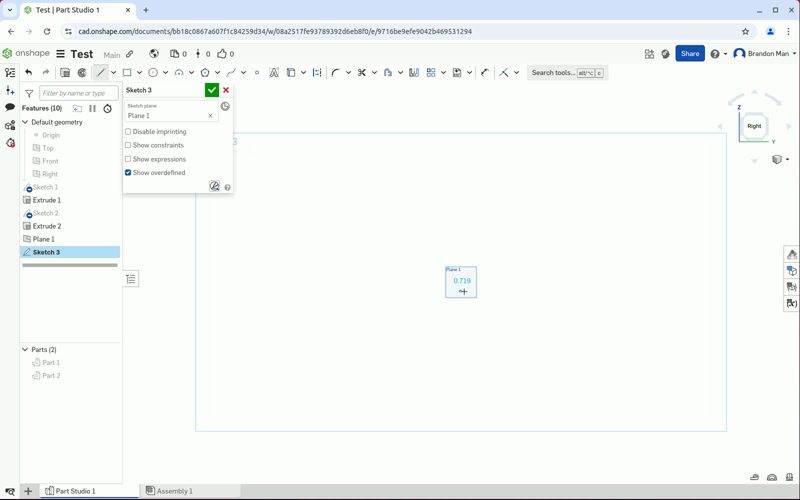
scroll(6)
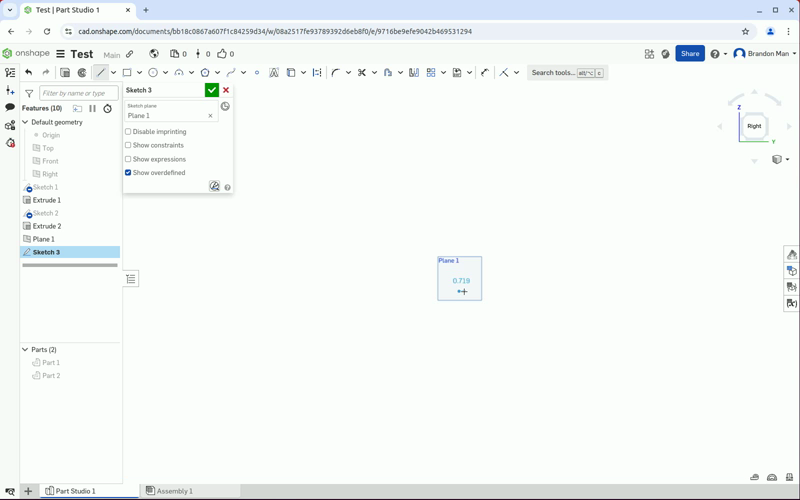
scroll(6)
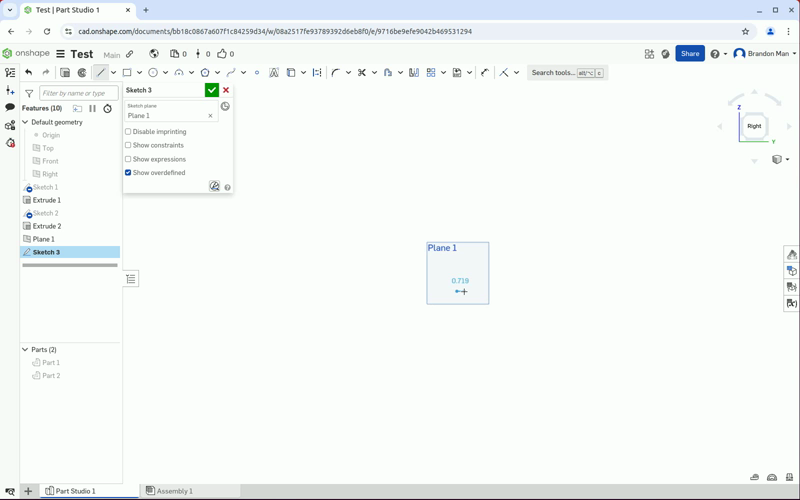
scroll(6)
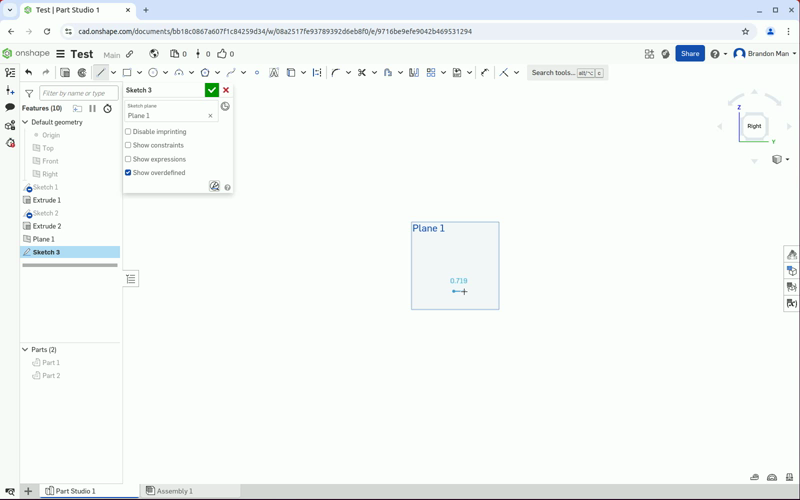
scroll(6)
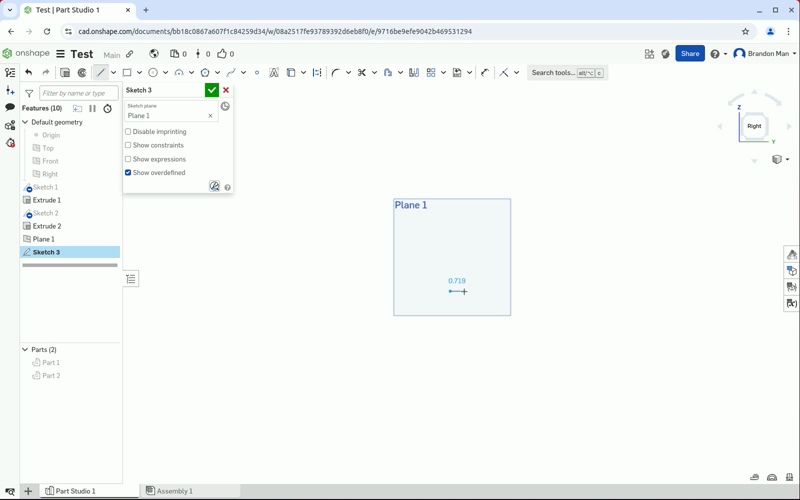
scroll(6)
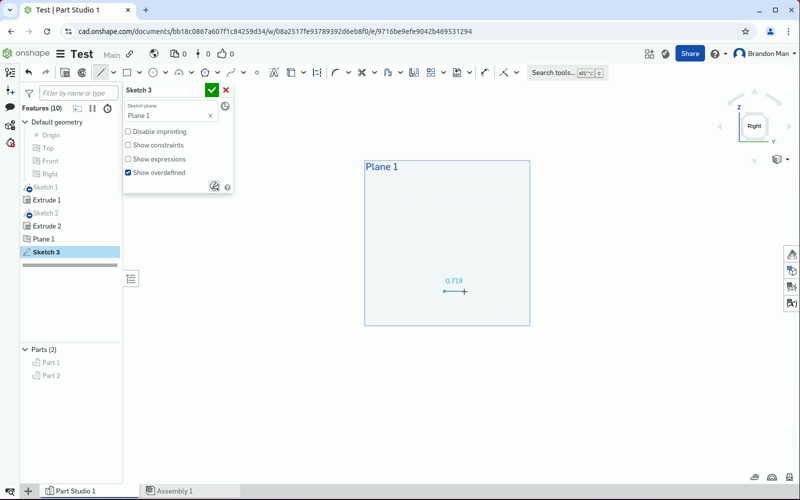
scroll(6)
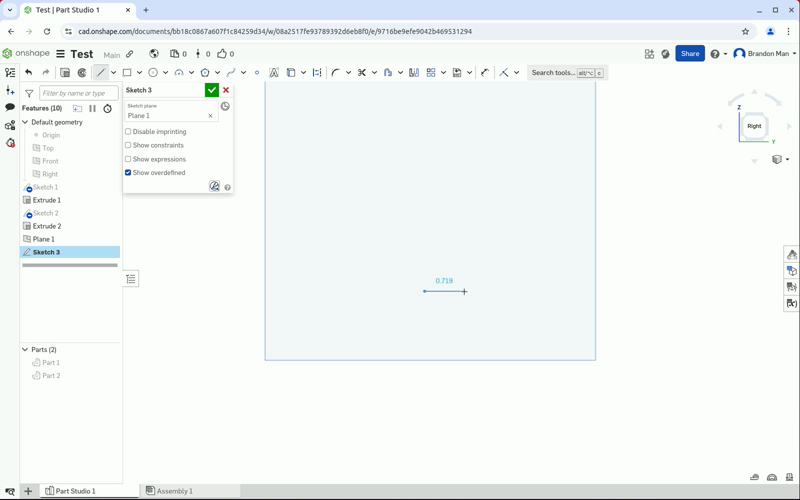
click(464, 291)
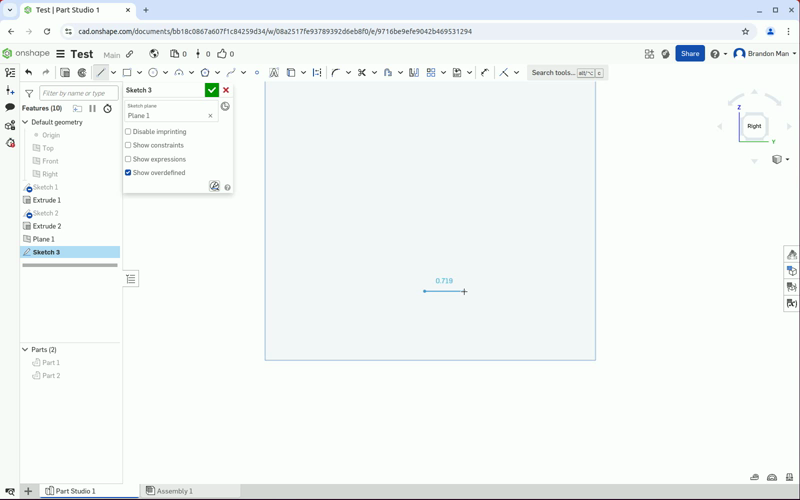
scroll(-6)
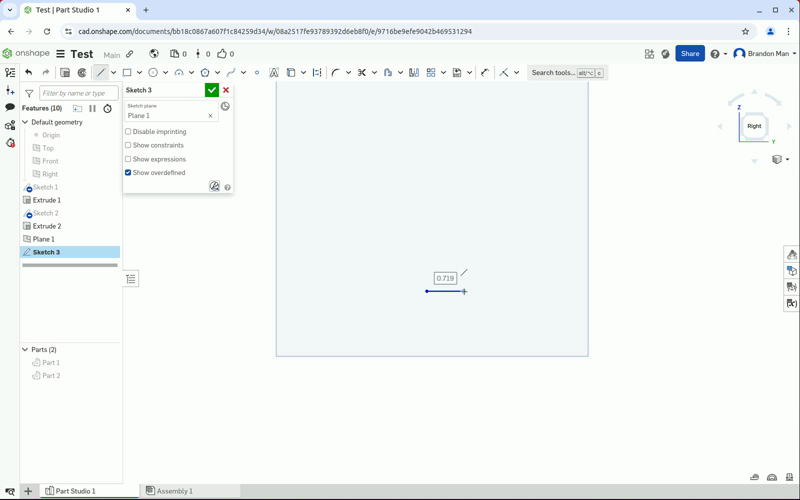
scroll(-6)
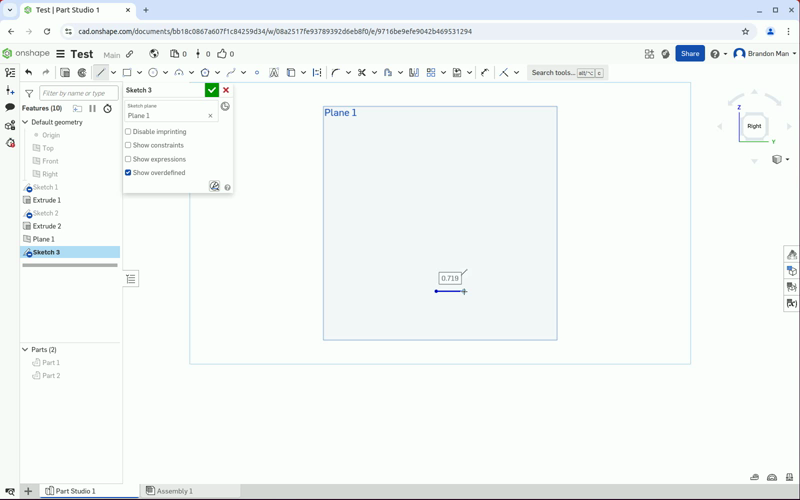
scroll(-6)
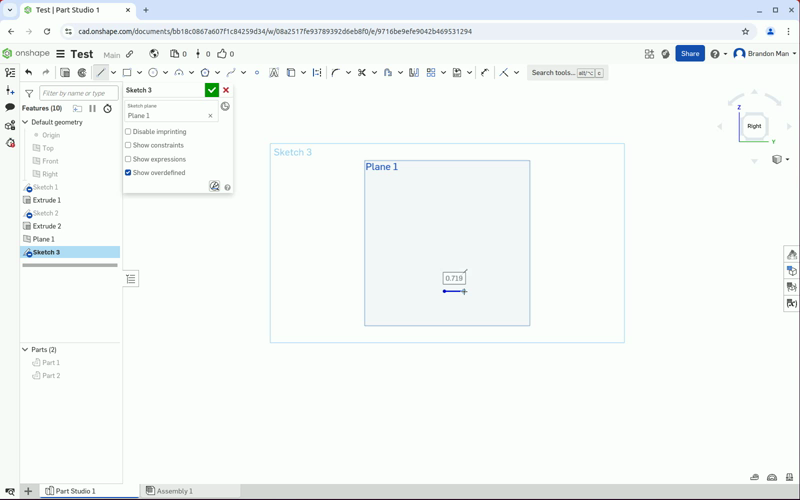
scroll(-6)
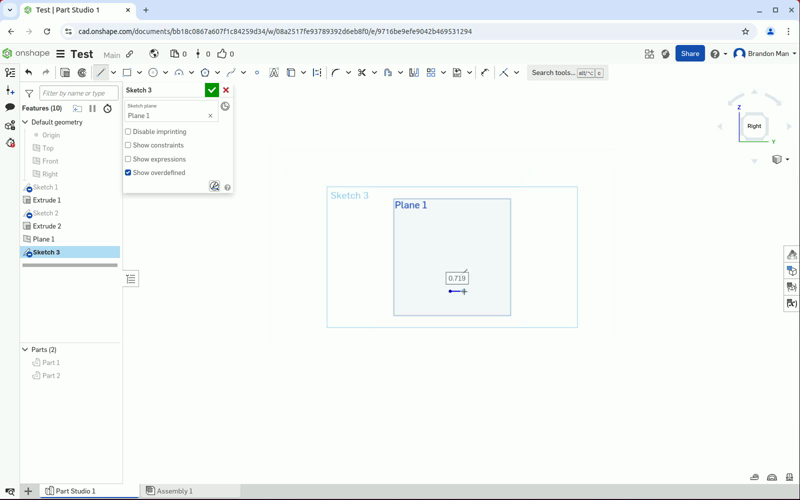
scroll(-6)
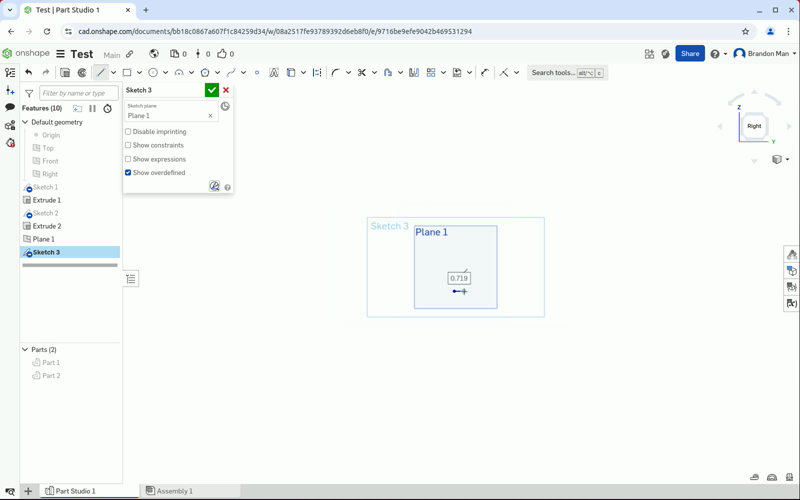
scroll(-6)
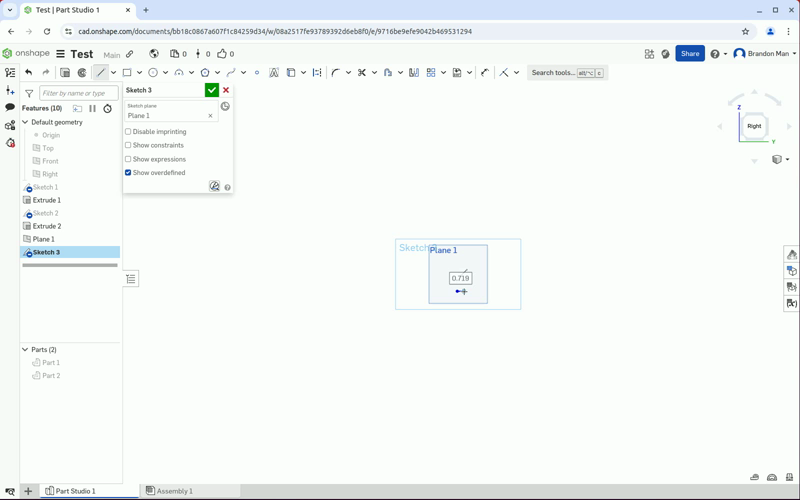
scroll(-6)
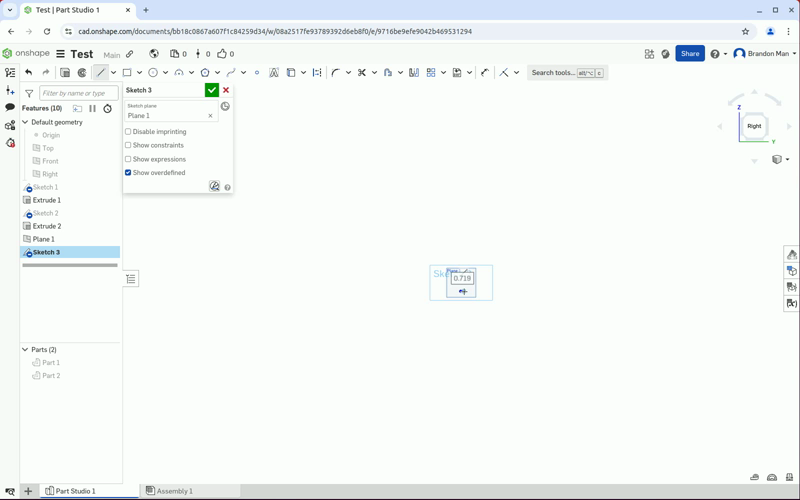
key_up(shift)
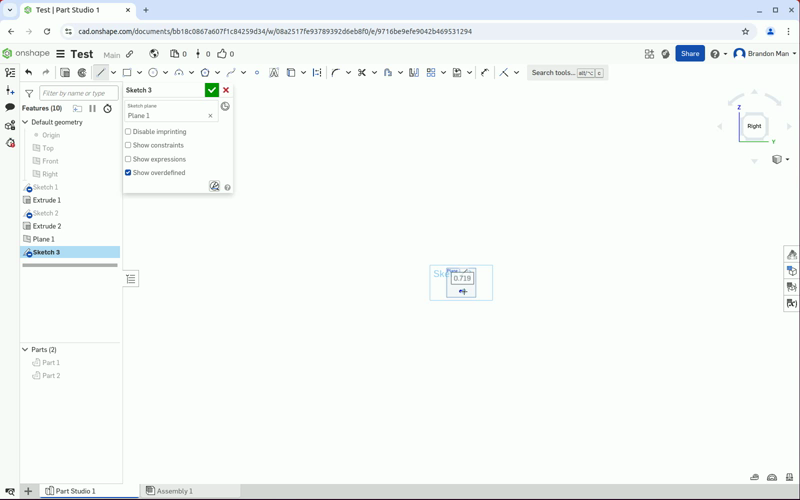
key_down(shift)
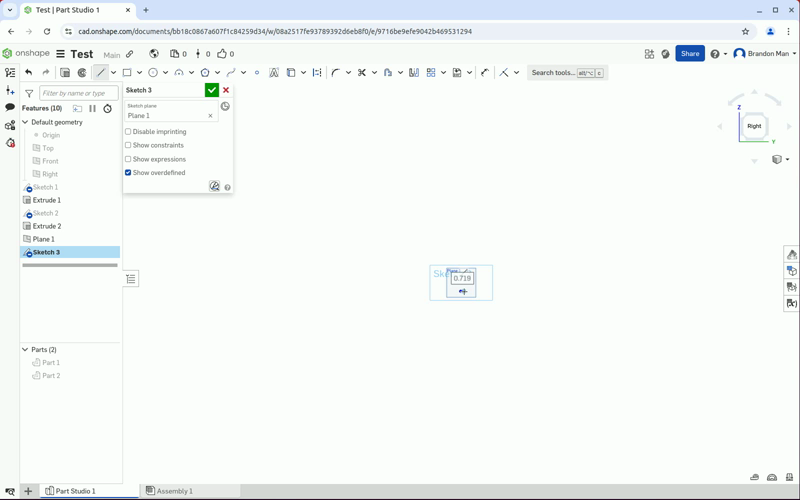
mouse_move(494, 291)
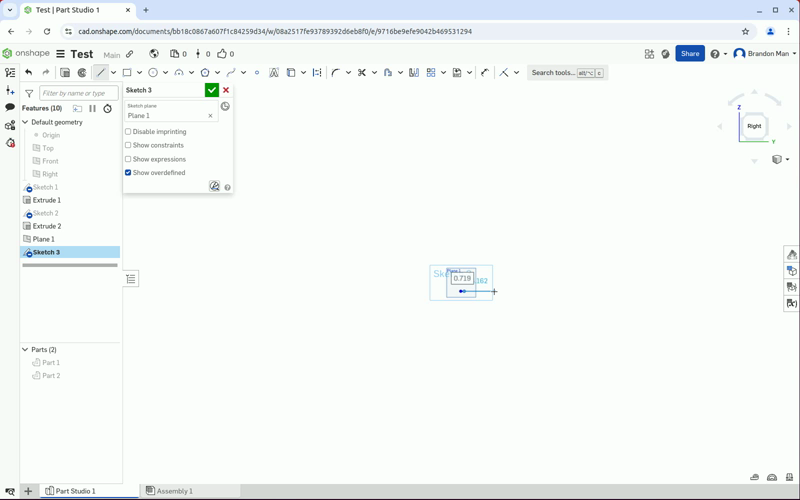
mouse_move(464, 284)
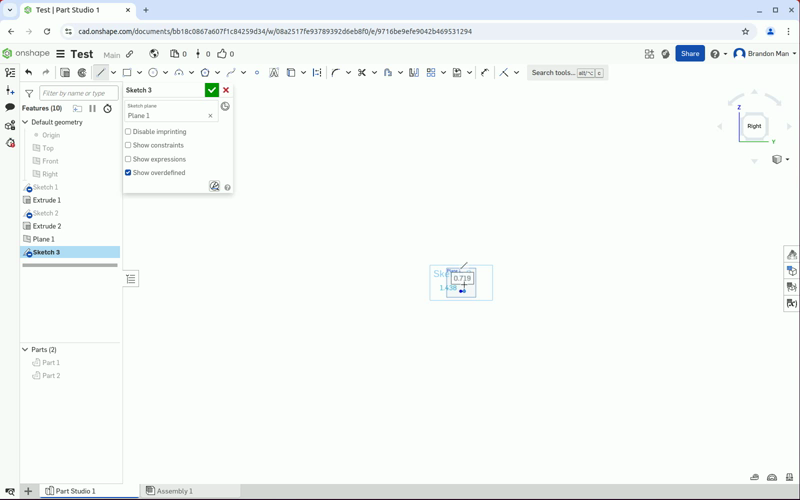
scroll(6)
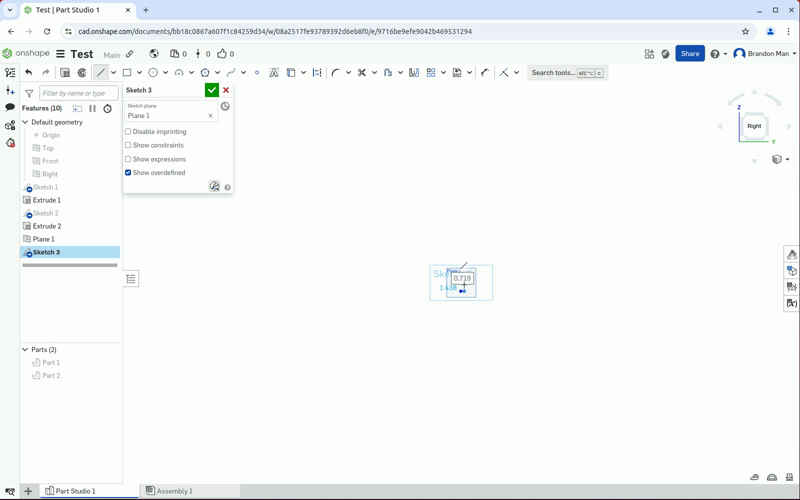
scroll(6)
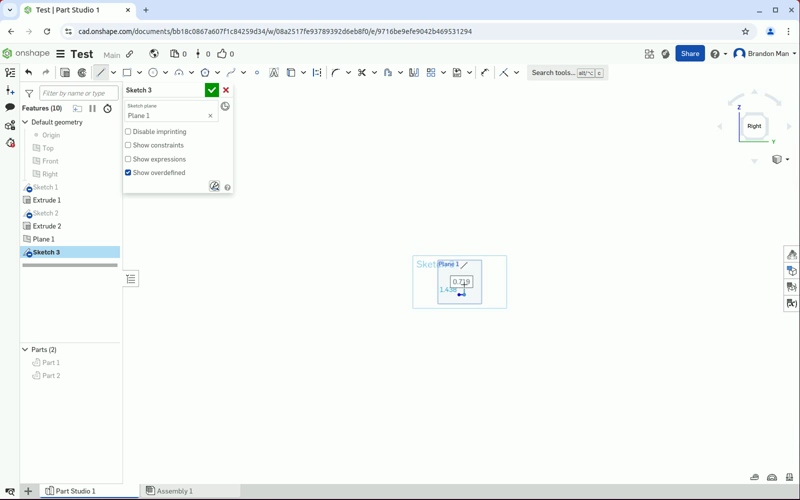
scroll(6)
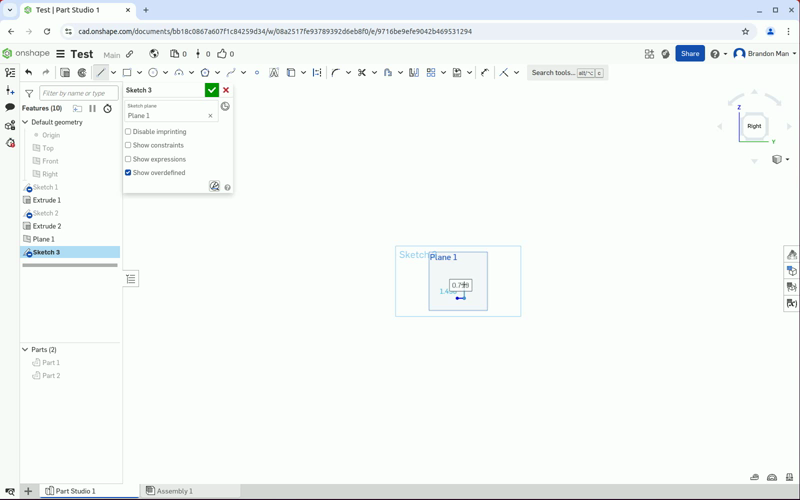
scroll(6)
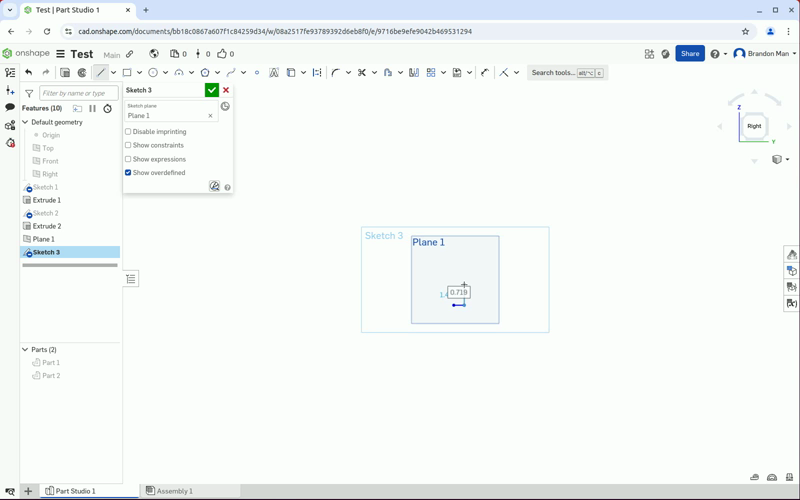
scroll(6)
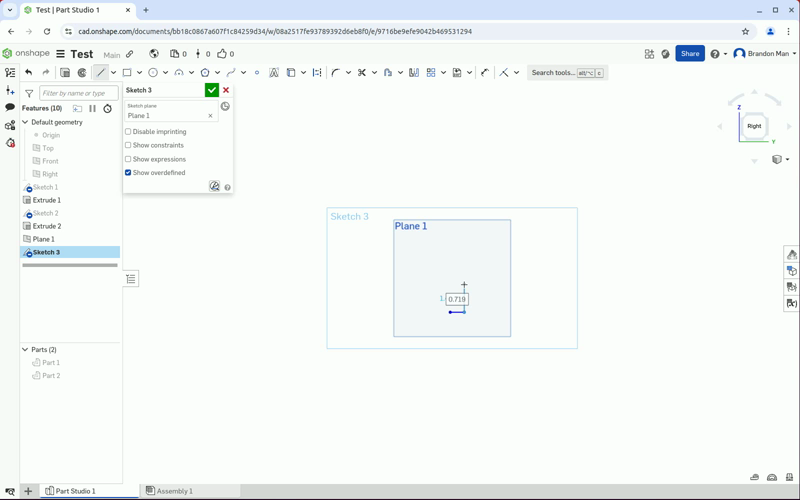
scroll(6)
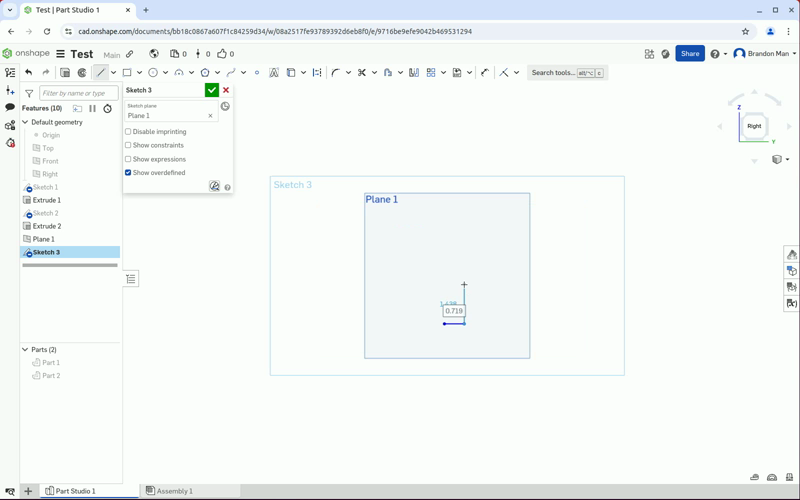
scroll(6)
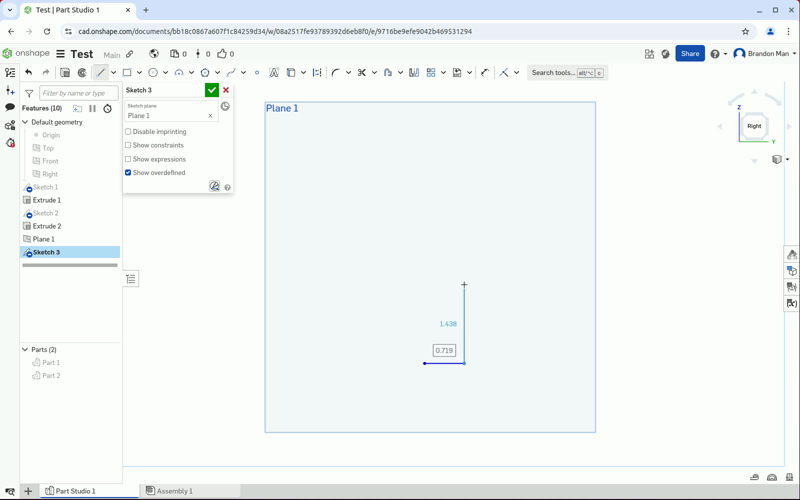
click(464, 284)
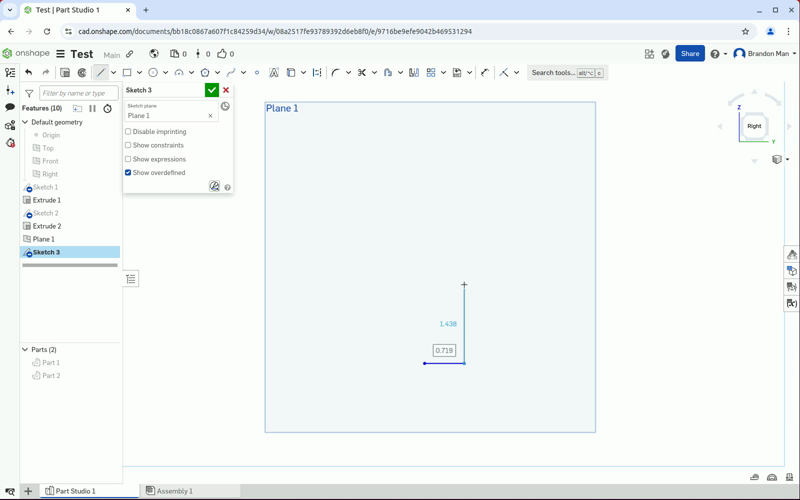
scroll(-6)
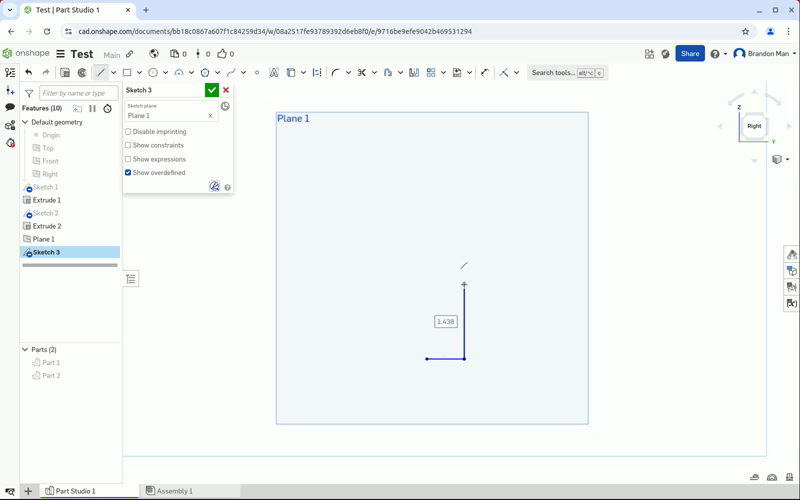
scroll(-6)
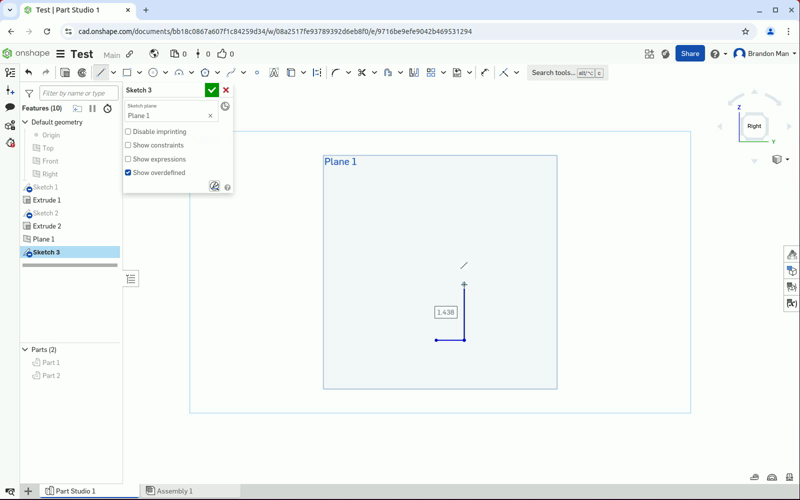
scroll(-6)
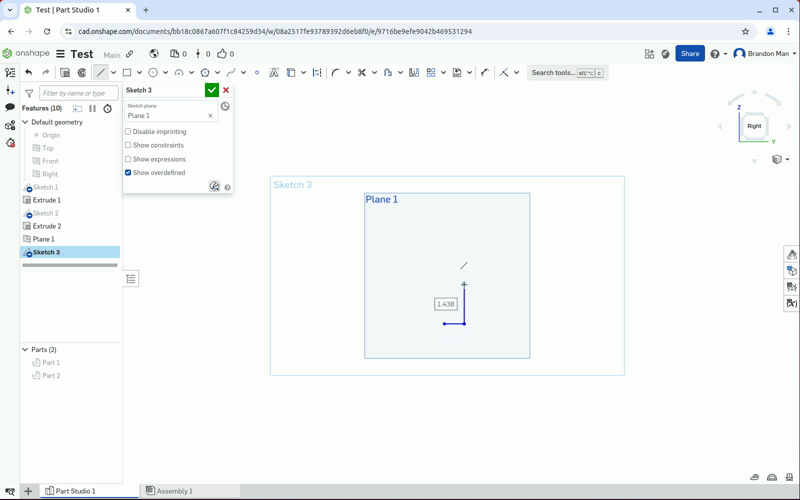
scroll(-6)
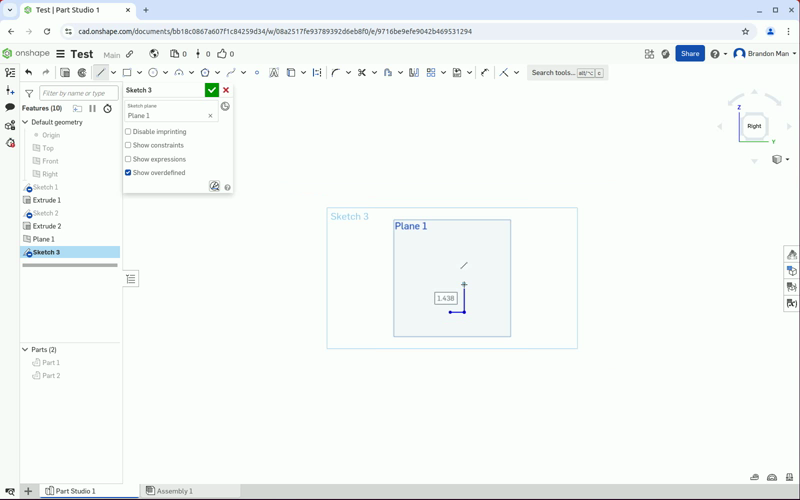
scroll(-6)
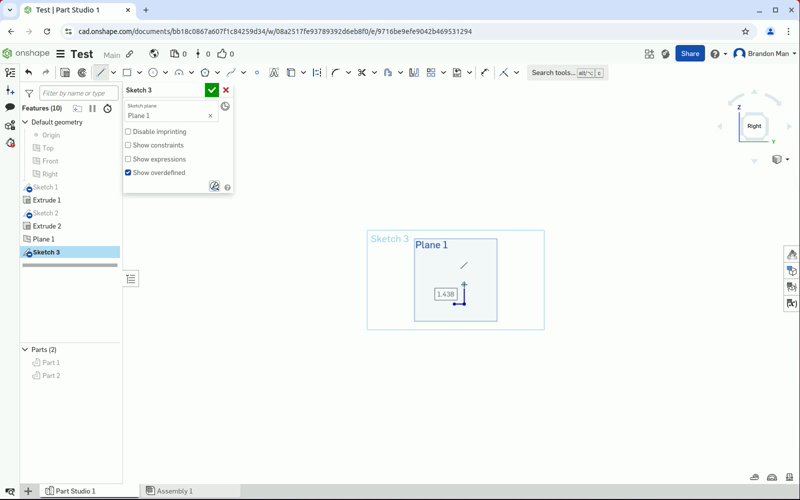
scroll(-6)
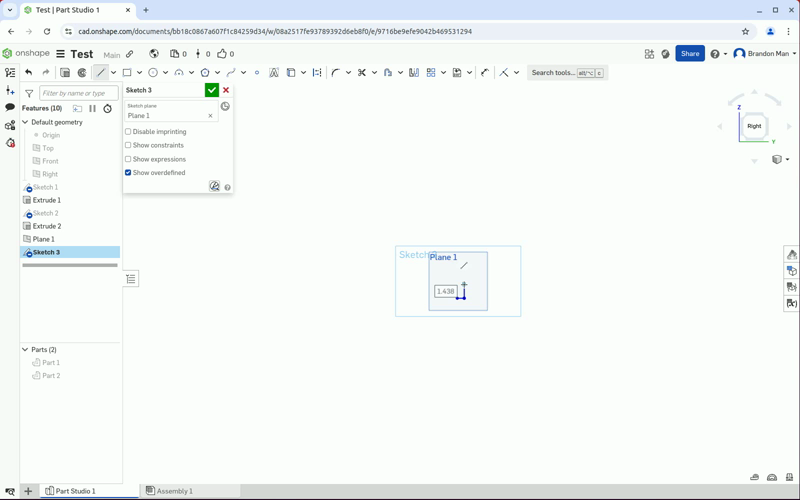
scroll(-6)
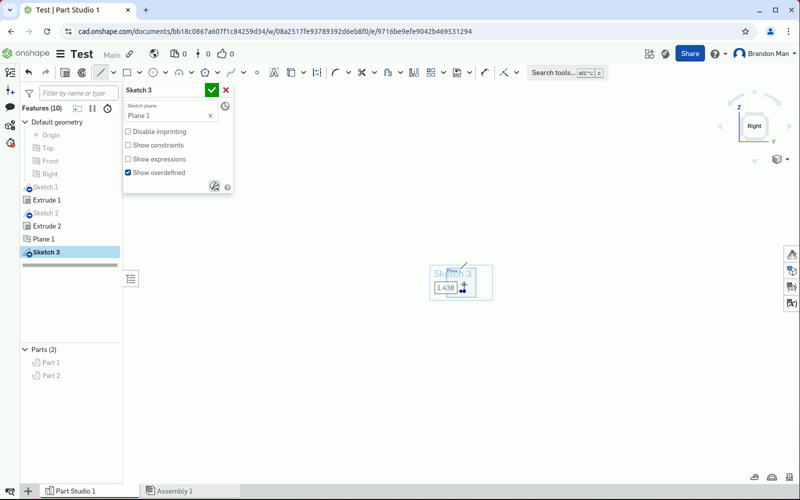
key_up(shift)
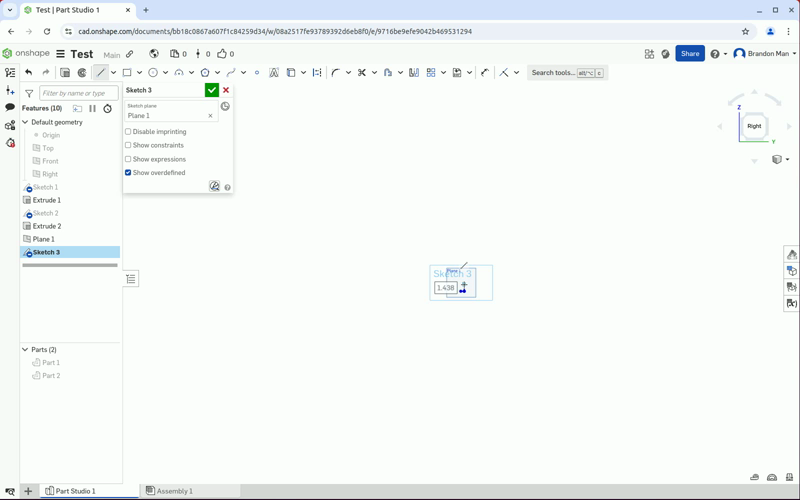
key_down(shift)
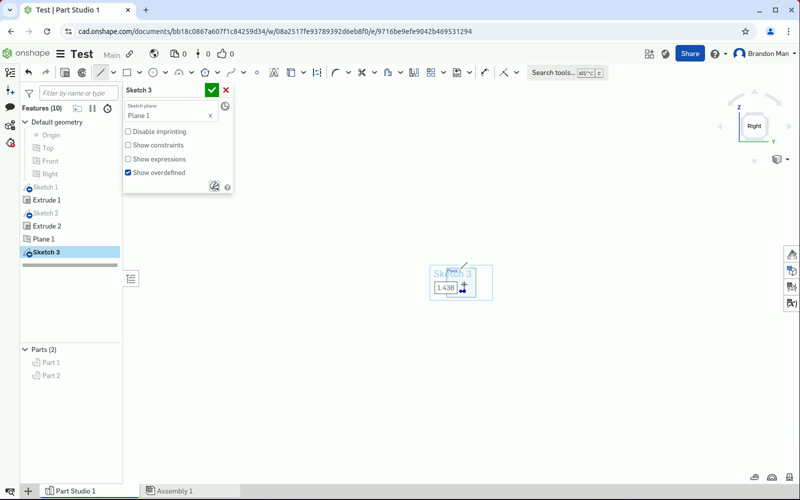
mouse_move(494, 284)
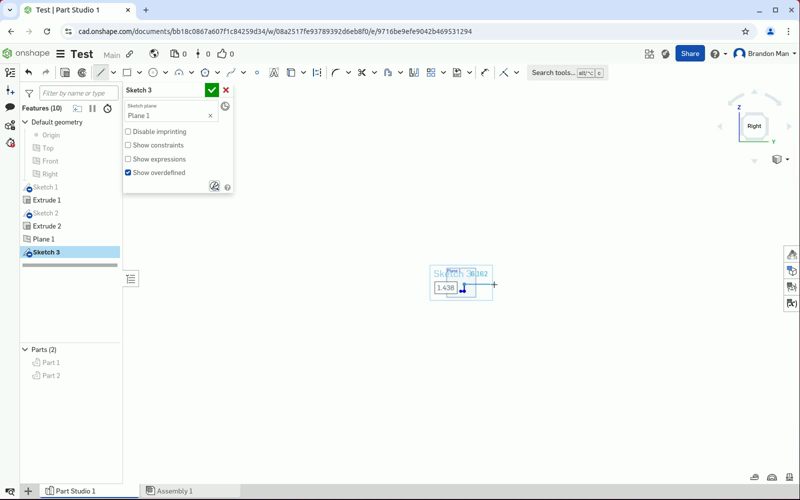
mouse_move(460, 284)
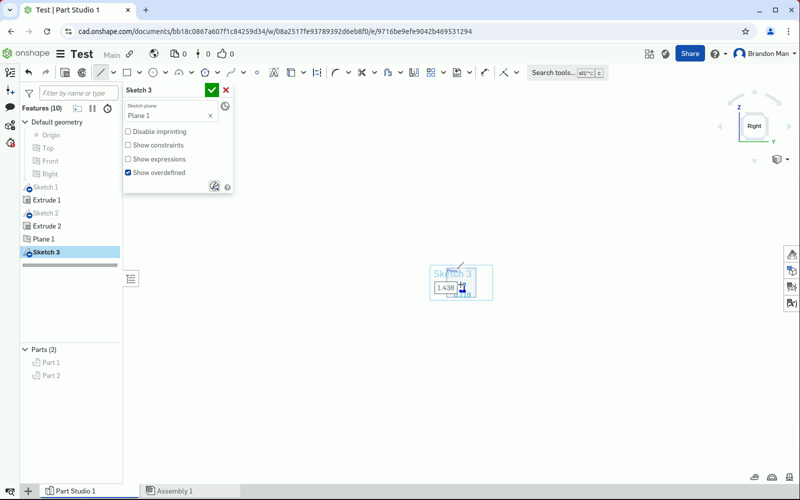
scroll(6)
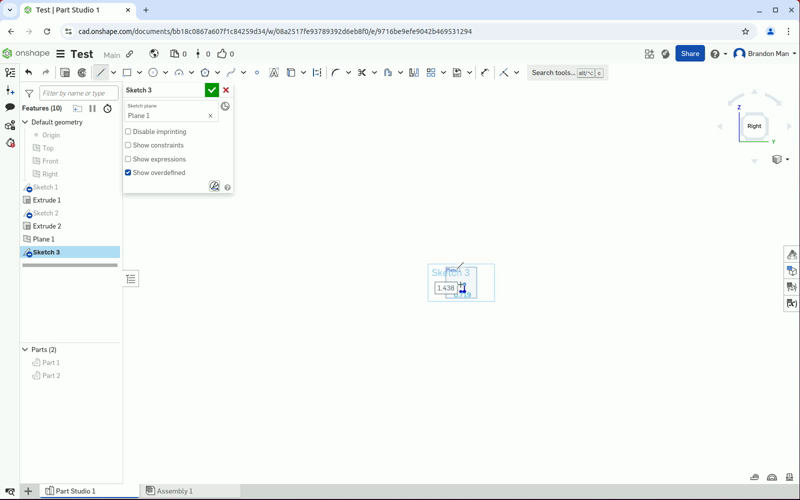
scroll(6)
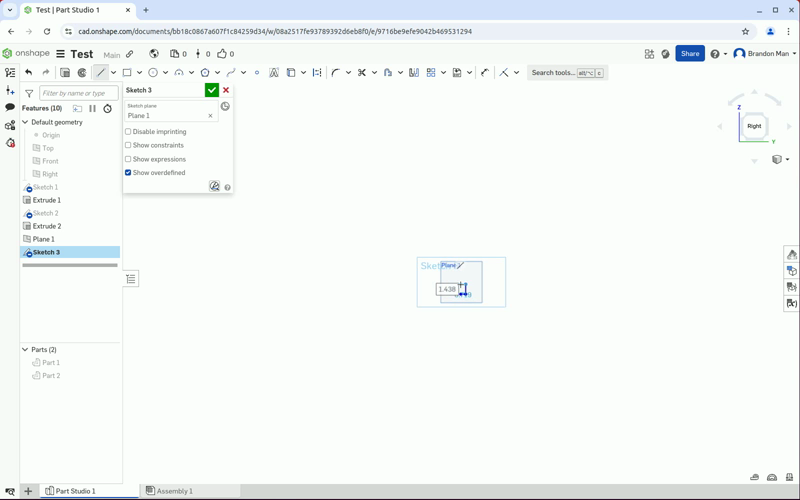
scroll(6)
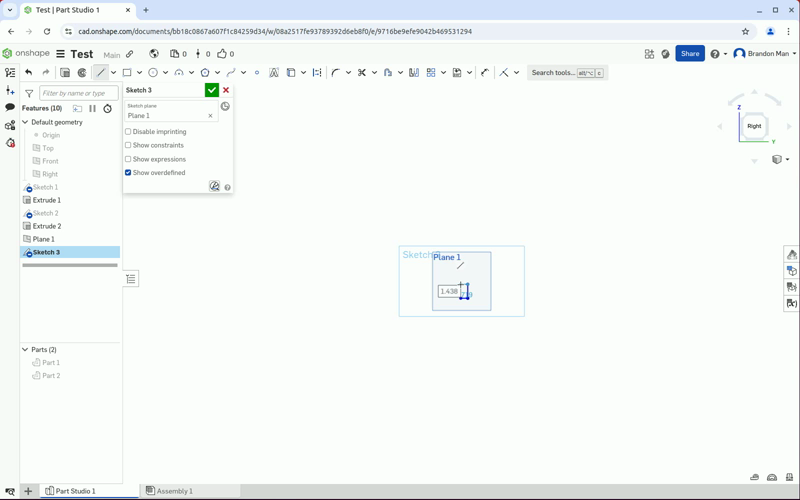
scroll(6)
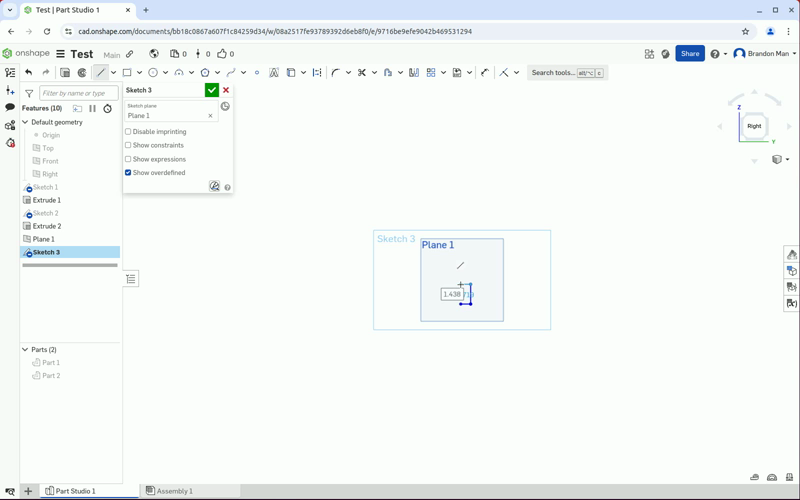
scroll(6)
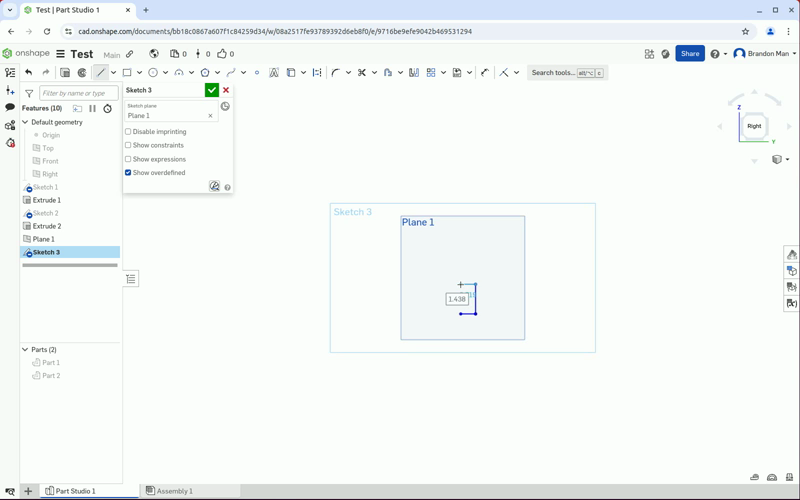
scroll(6)
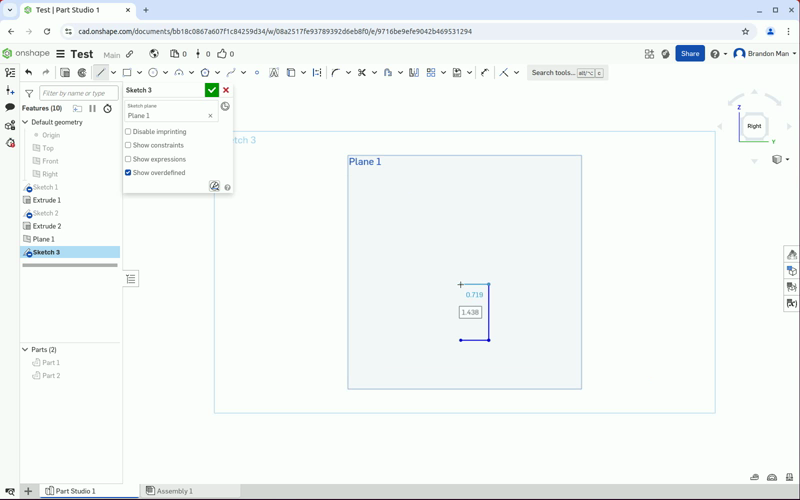
scroll(6)
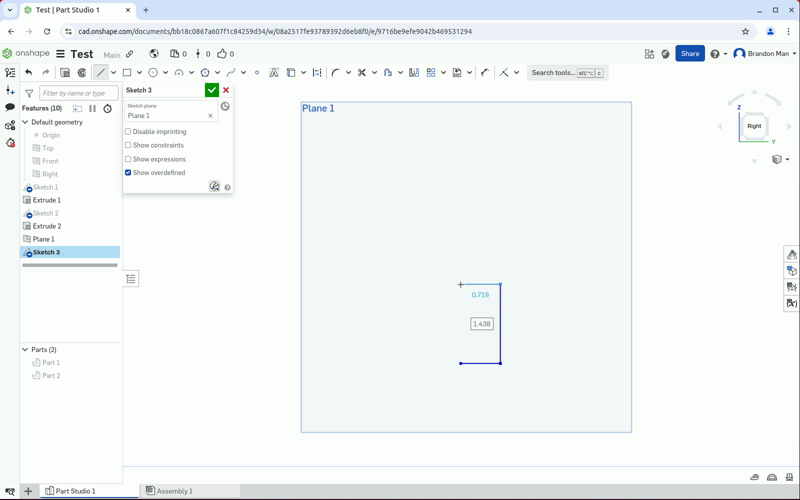
click(460, 284)
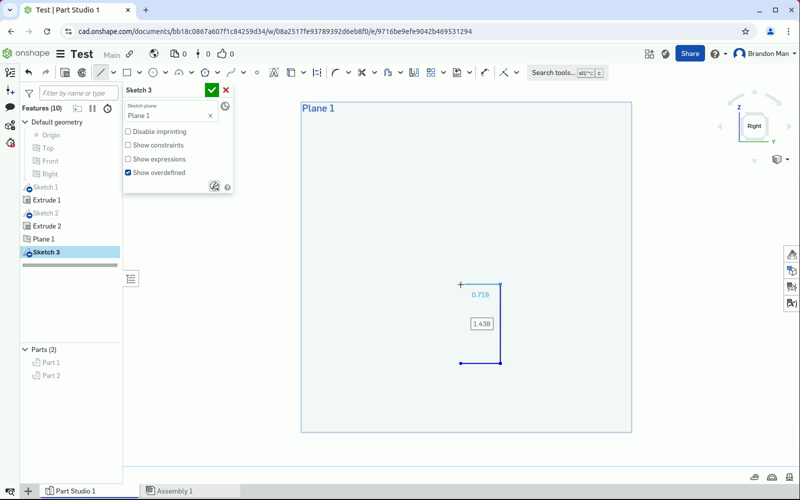
scroll(-6)
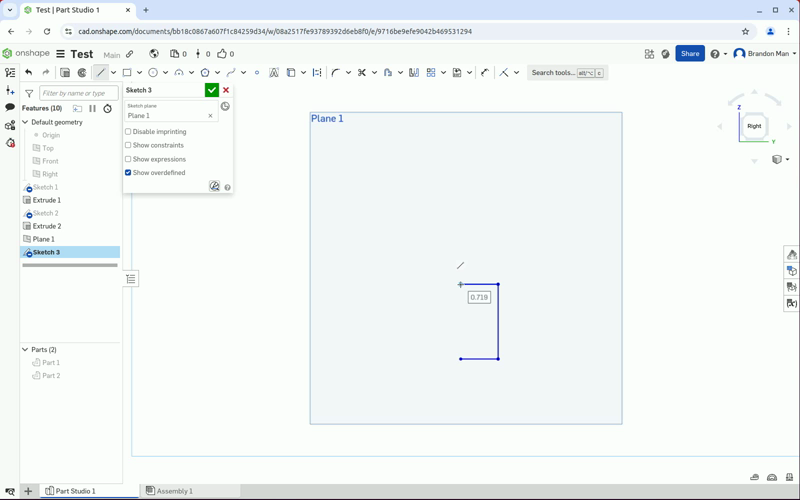
scroll(-6)
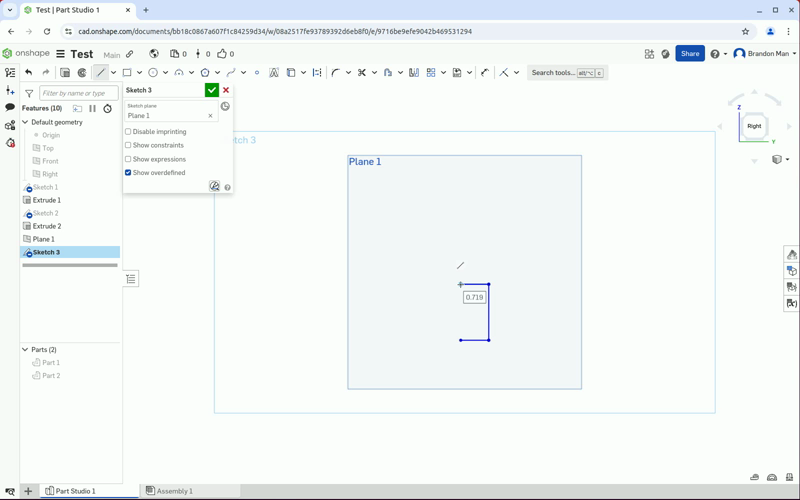
scroll(-6)
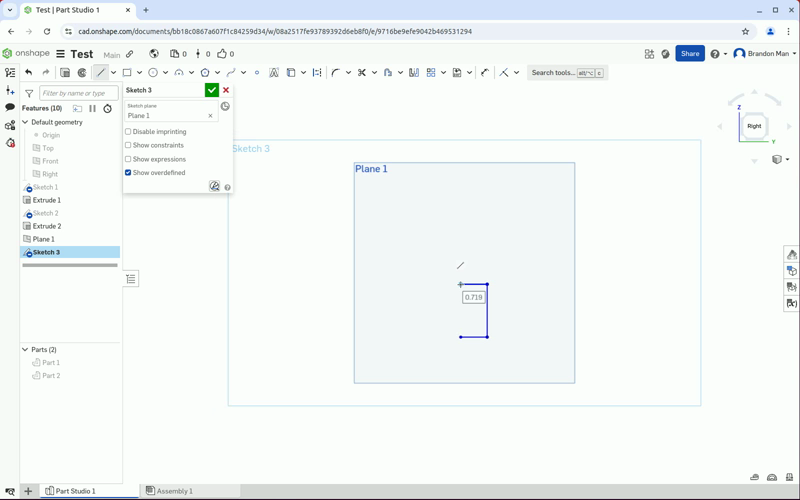
scroll(-6)
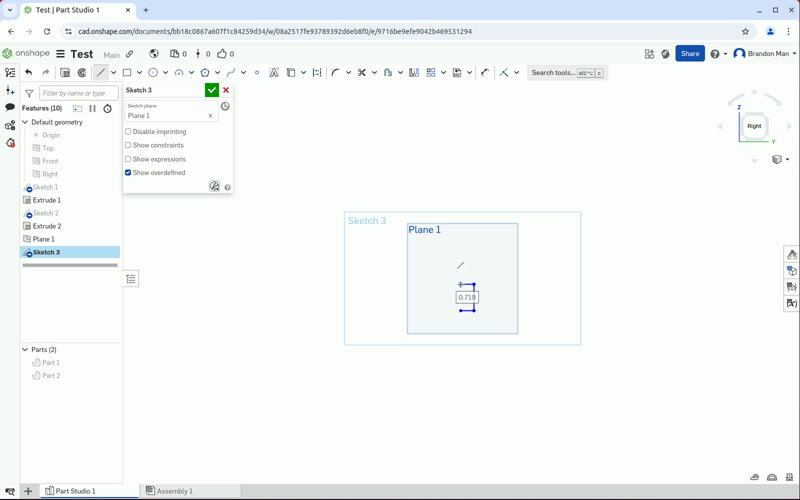
scroll(-6)
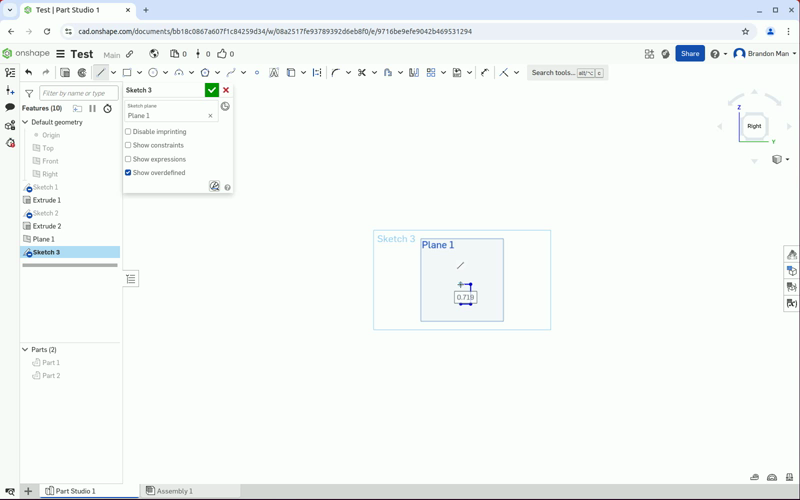
scroll(-6)
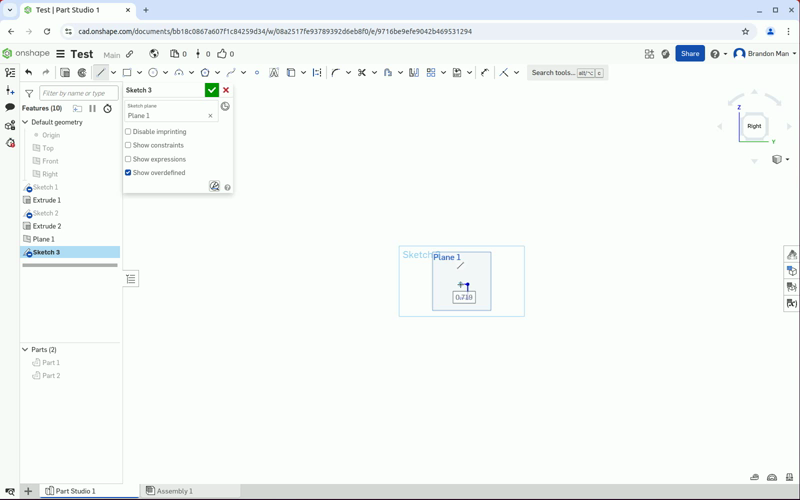
scroll(-6)
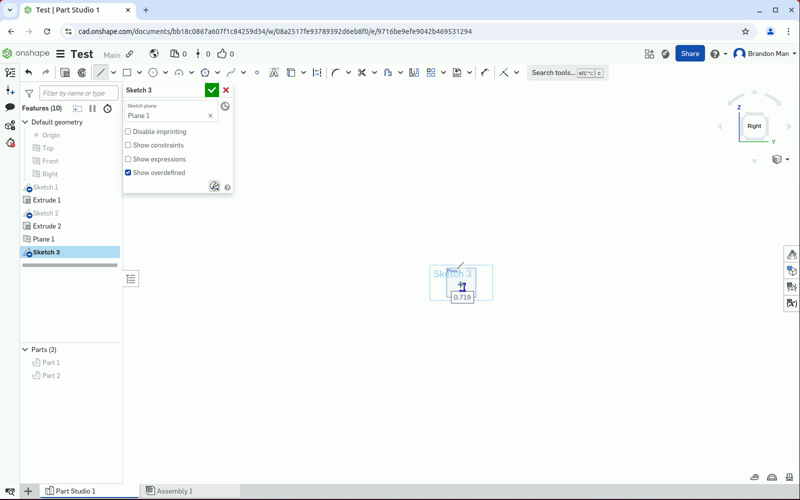
key_up(shift)
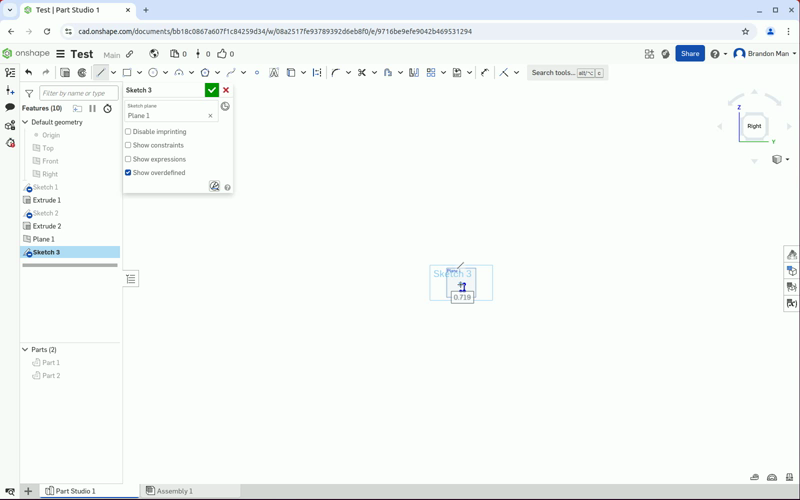
mouse_move(490, 284)
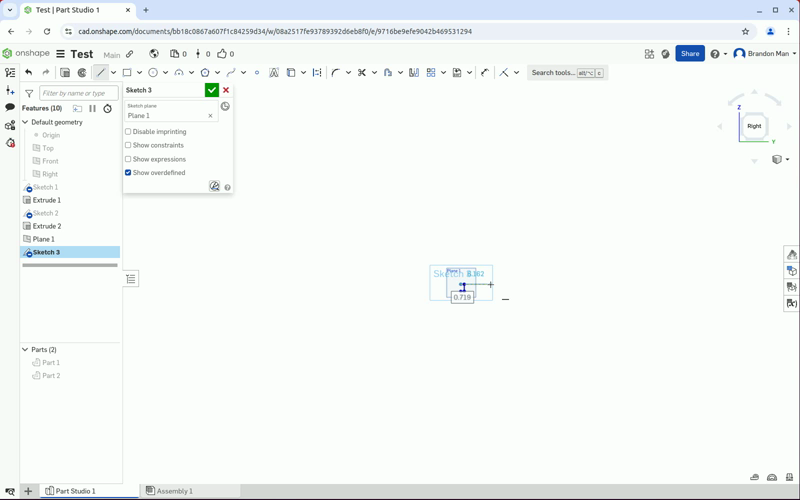
key_down(shift)
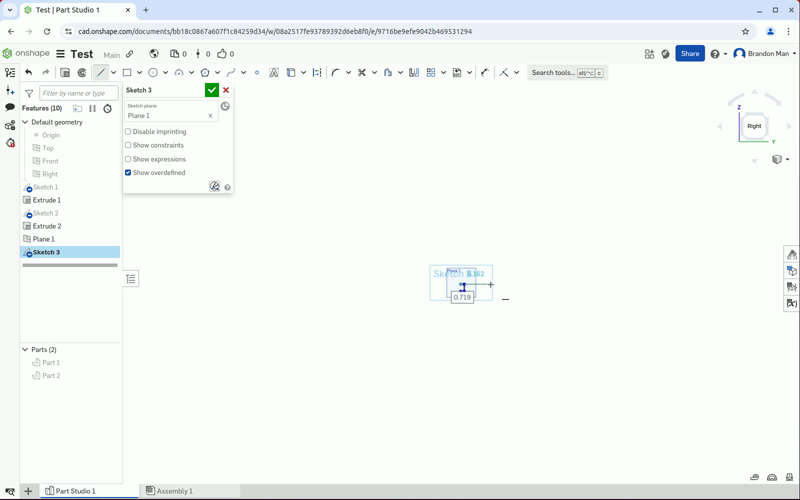
mouse_move(460, 291)
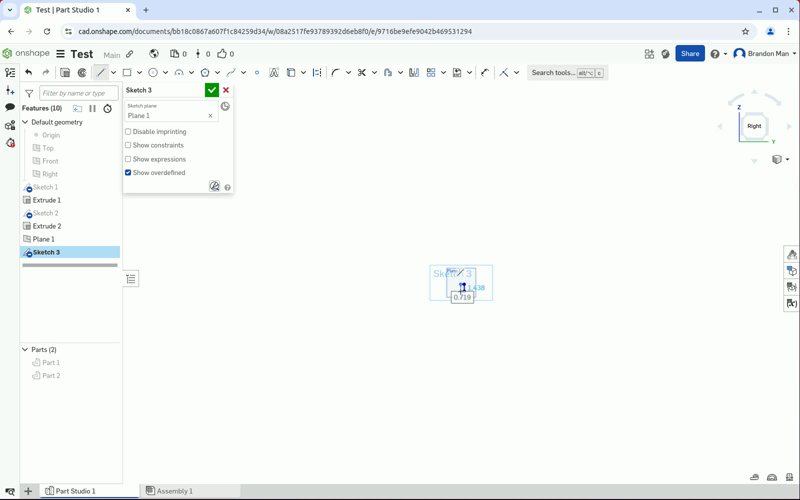
scroll(6)
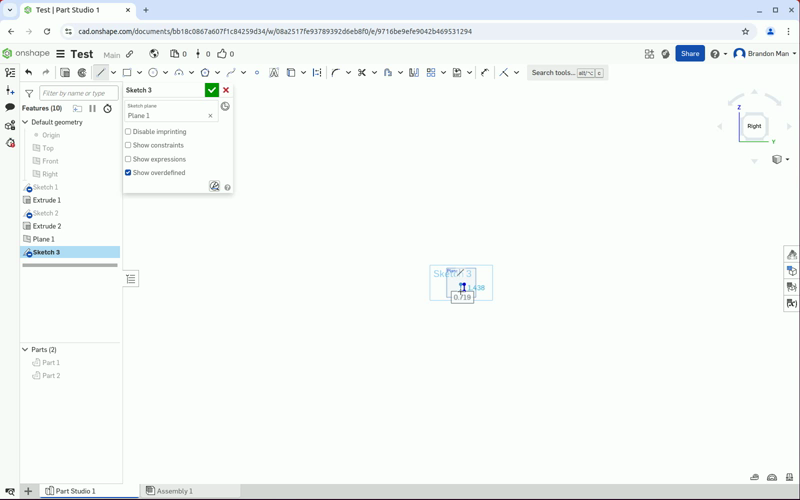
scroll(6)
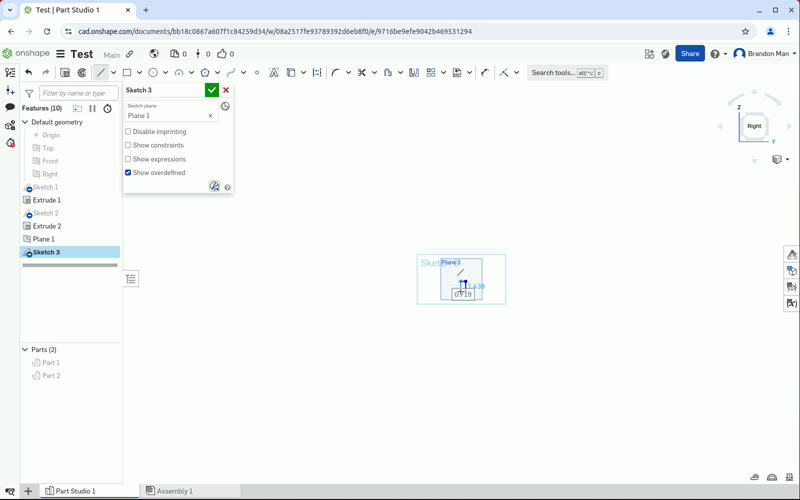
scroll(6)
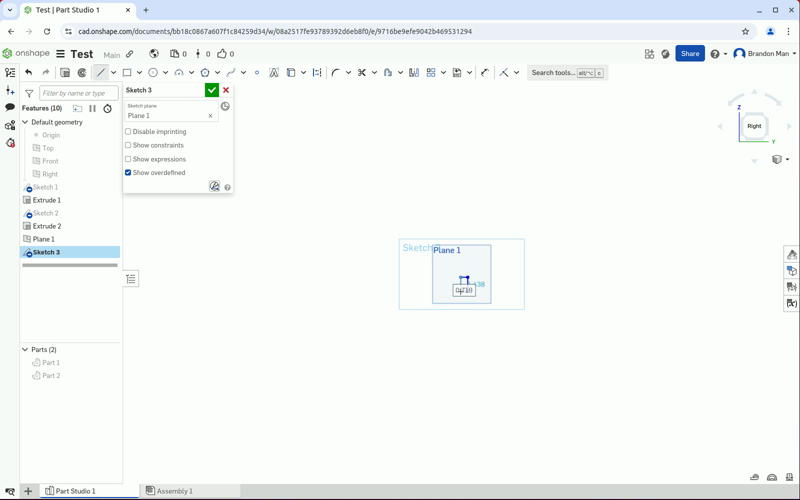
scroll(6)
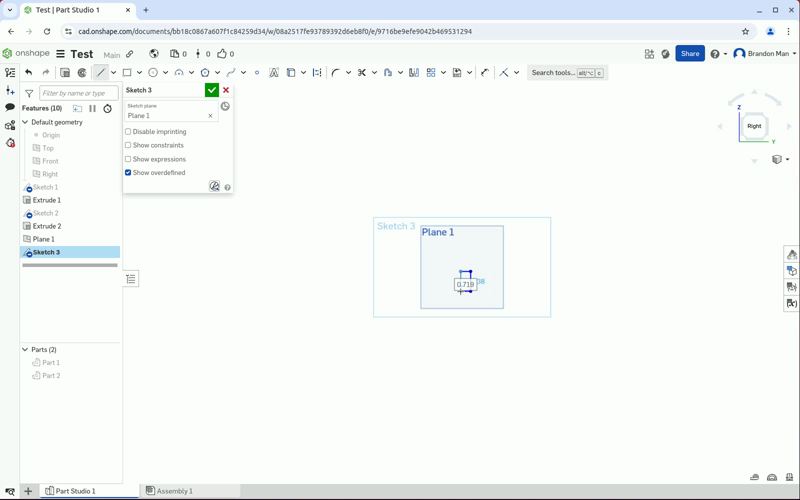
scroll(6)
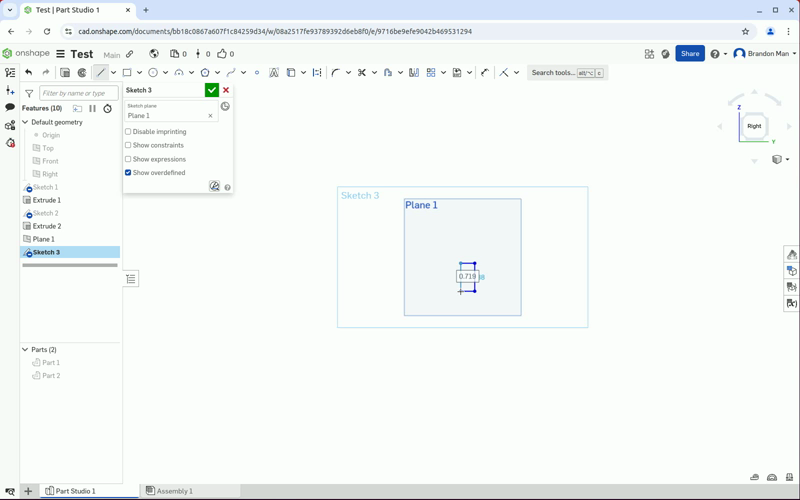
scroll(6)
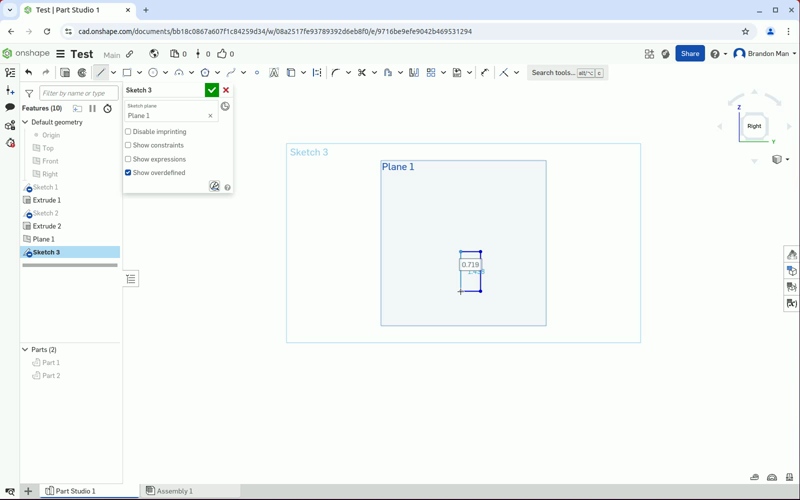
scroll(6)
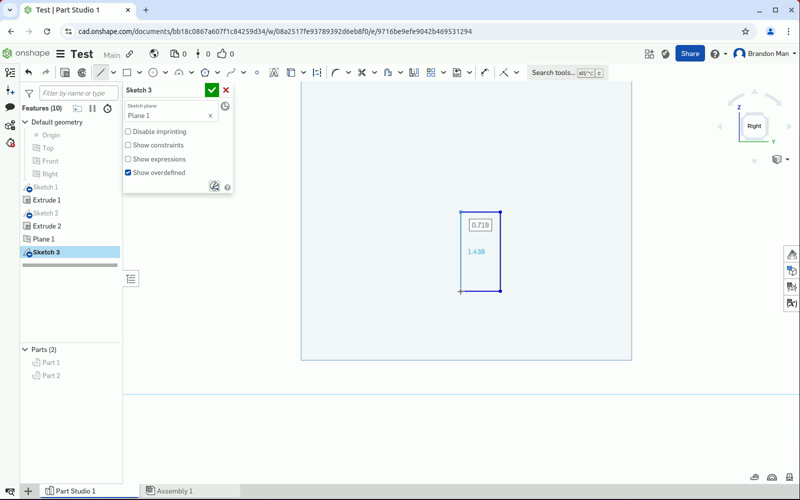
key_up(shift)
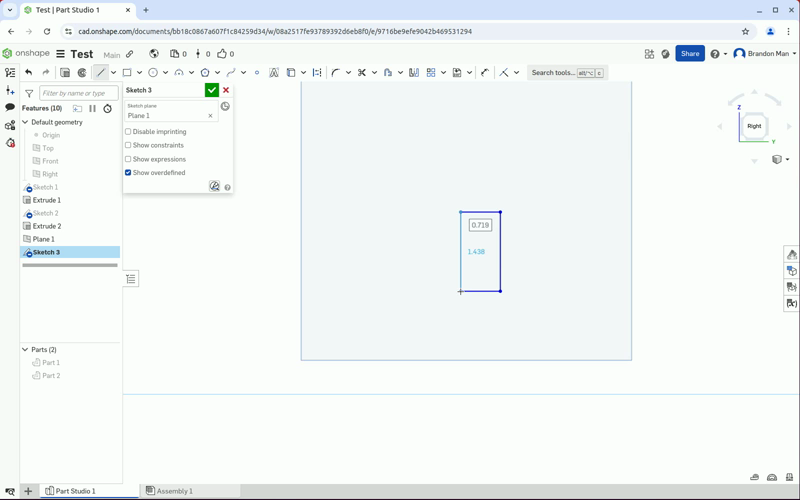
click(460, 291)
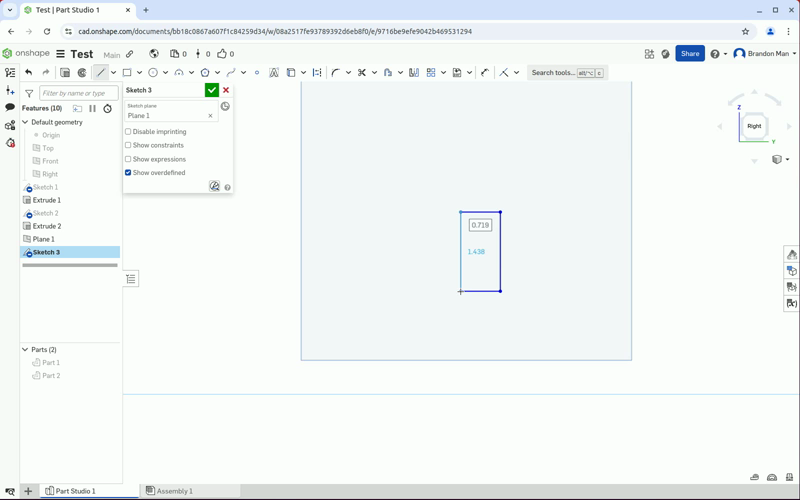
scroll(-6)
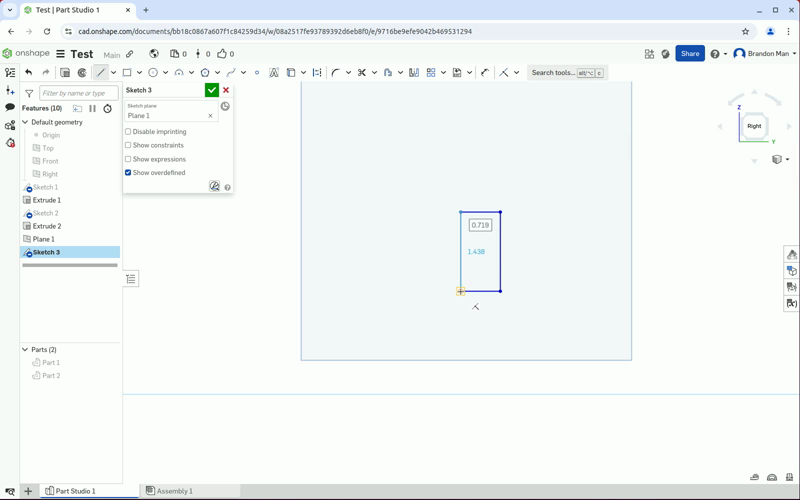
scroll(-6)
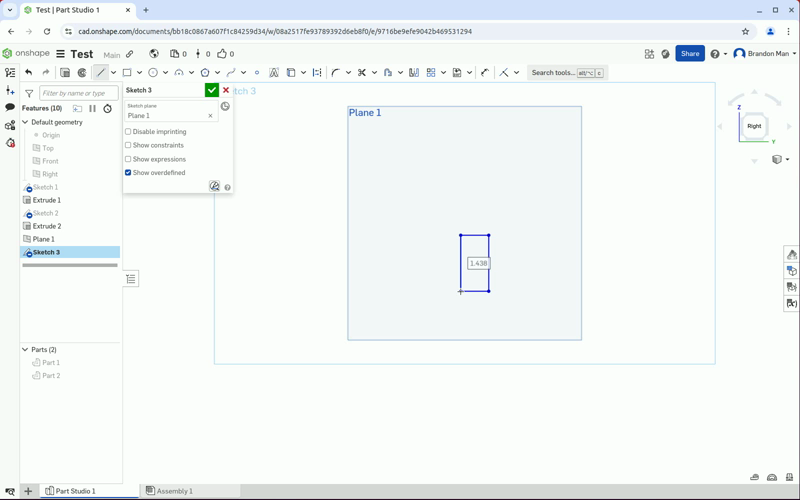
scroll(-6)
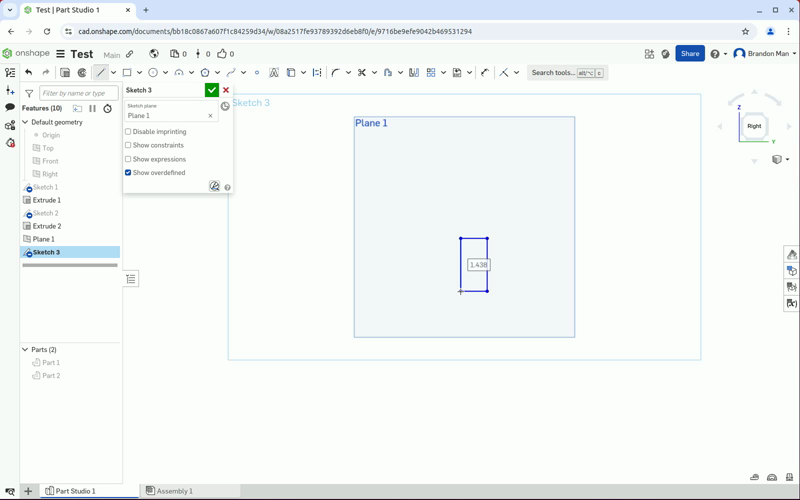
scroll(-6)
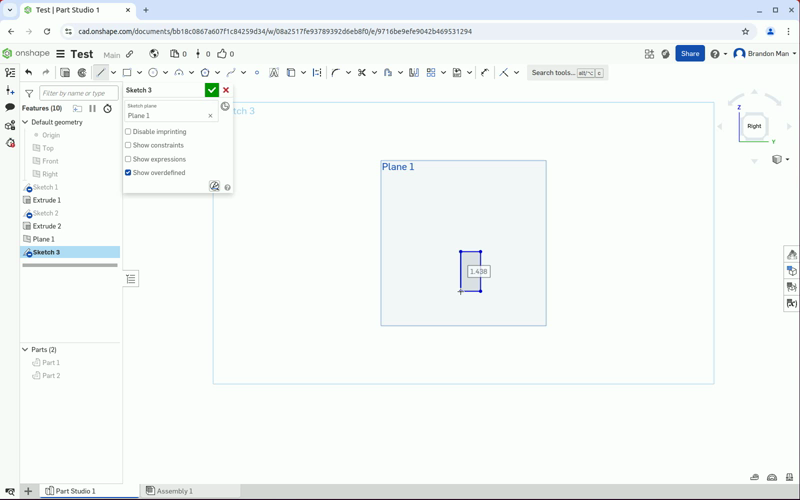
scroll(-6)
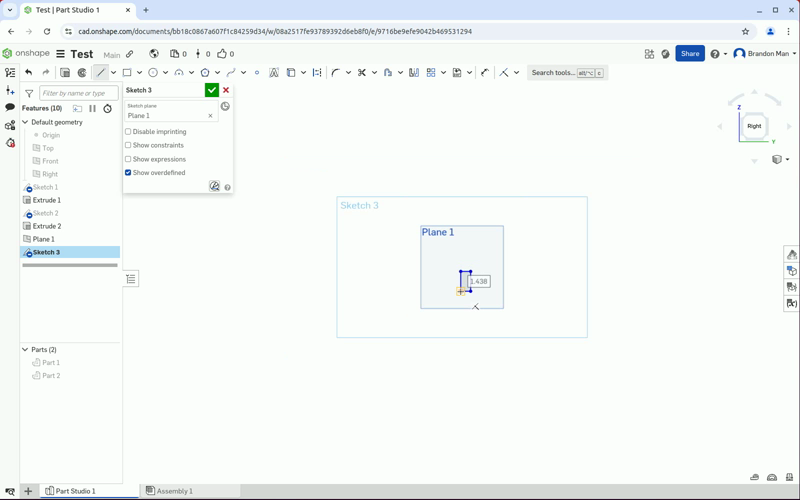
scroll(-6)
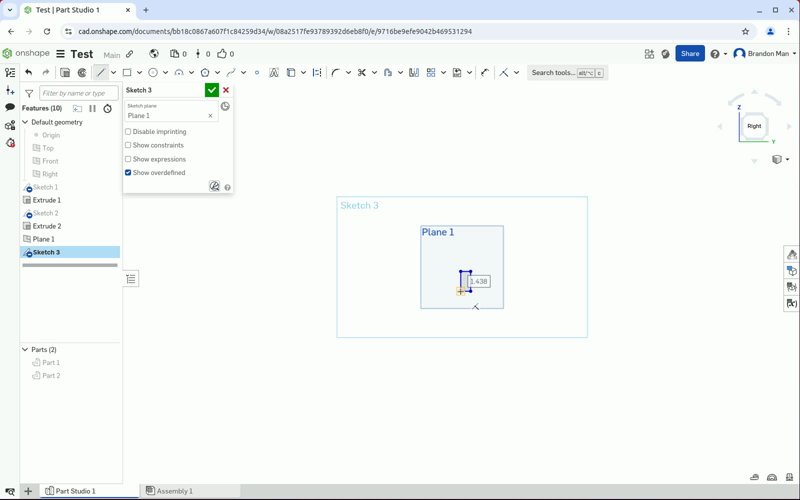
scroll(-6)
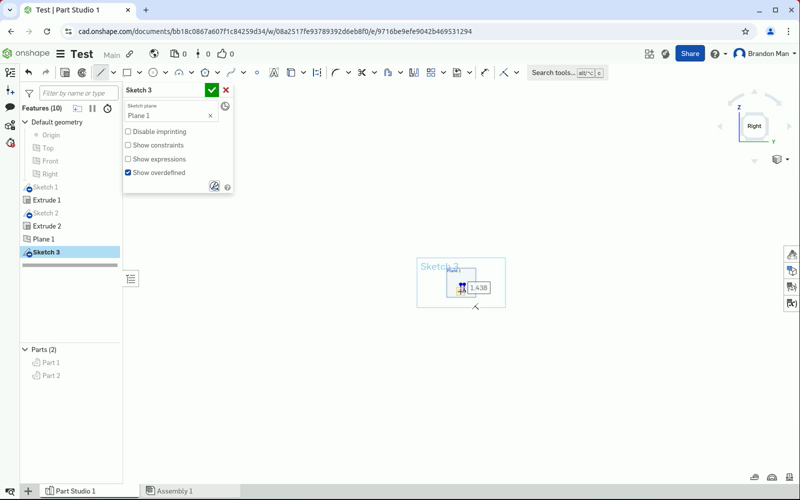
key(esc)
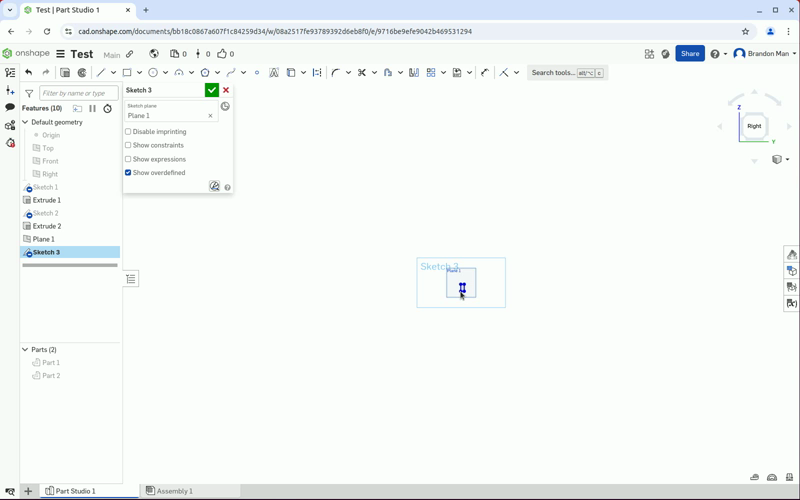
mouse_move(464, 289)
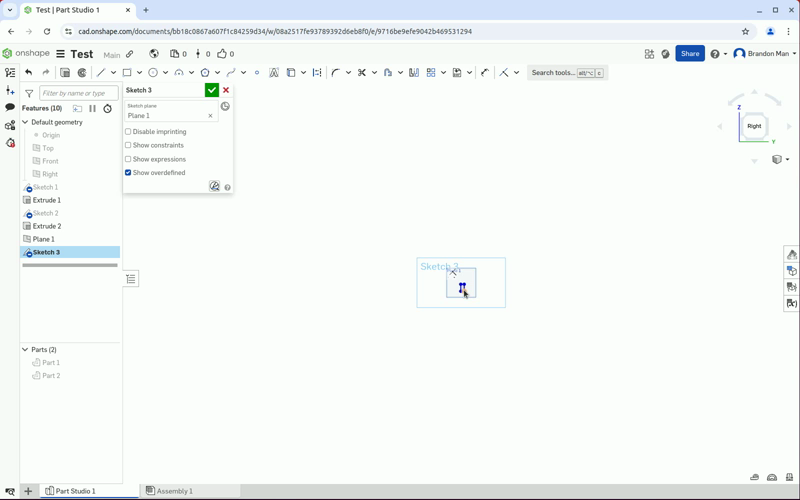
scroll(6)
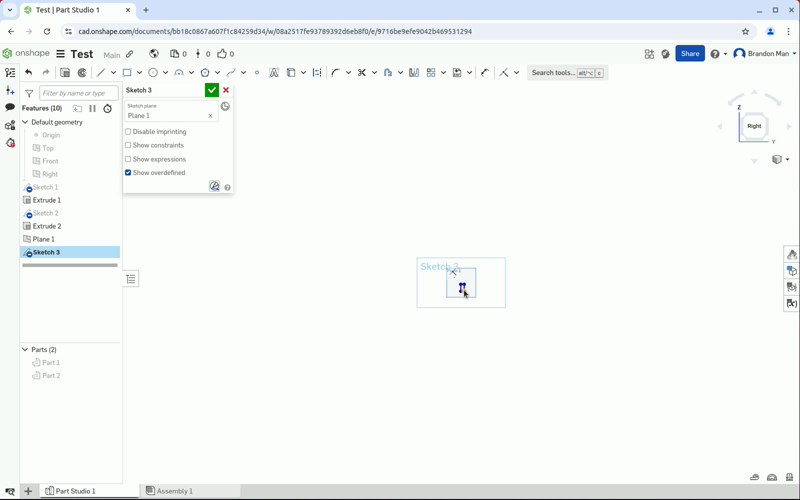
scroll(6)
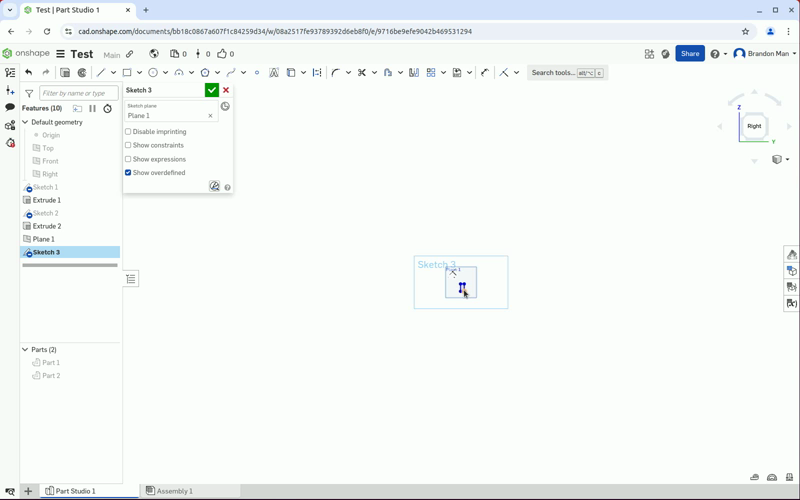
scroll(6)
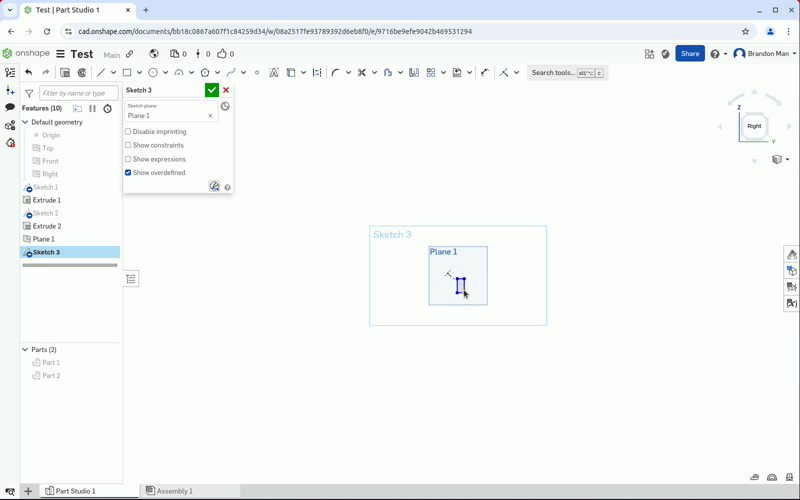
scroll(6)
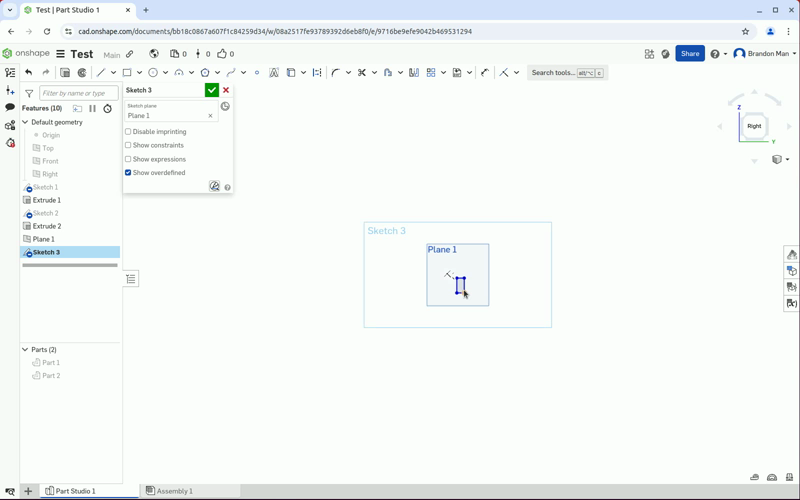
scroll(6)
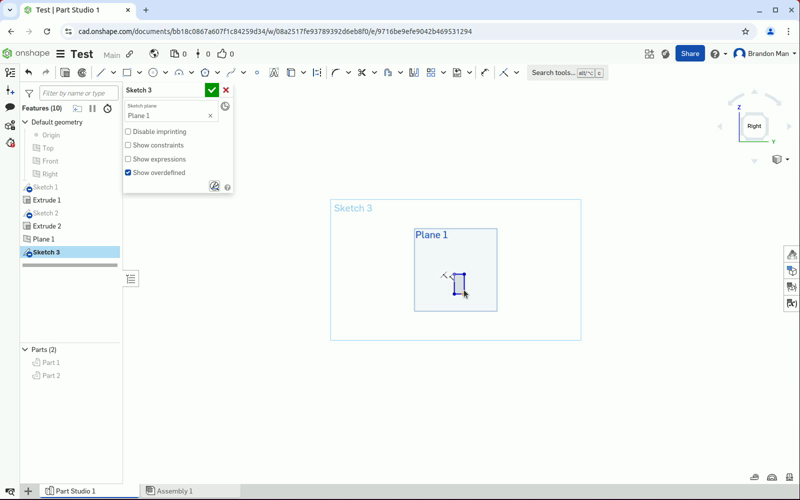
scroll(6)
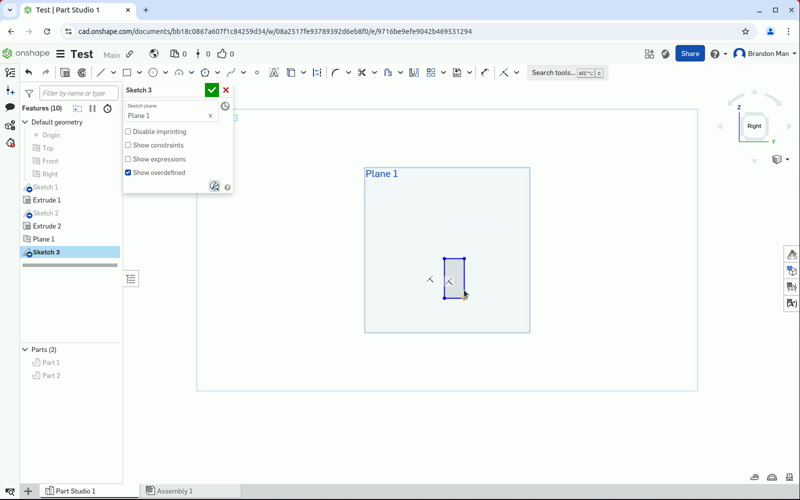
scroll(6)
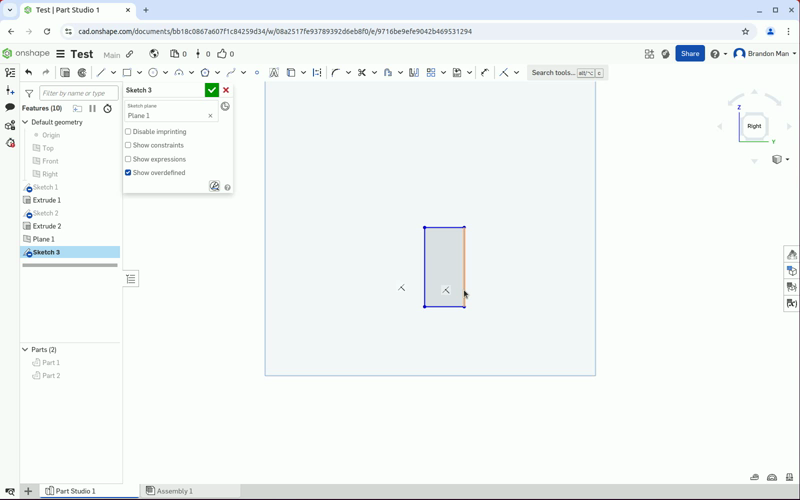
click(464, 289)
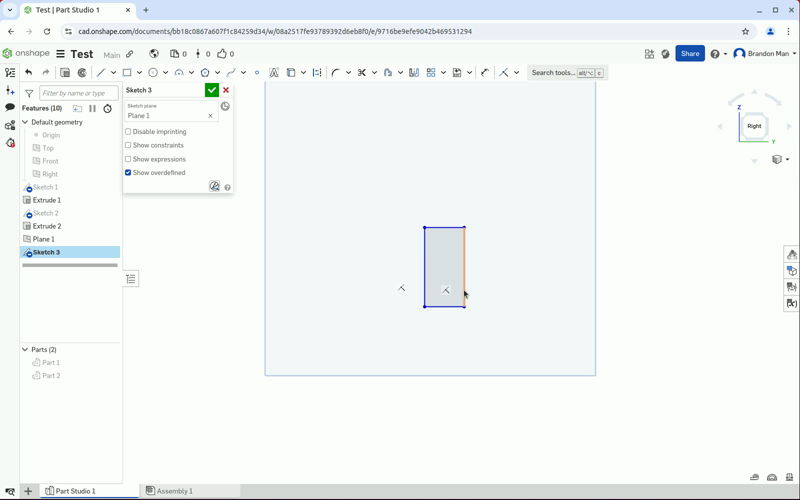
scroll(-6)
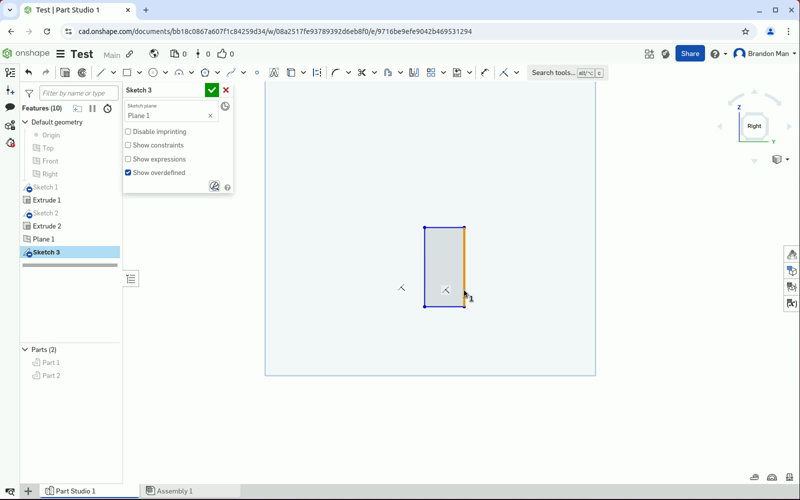
scroll(-6)
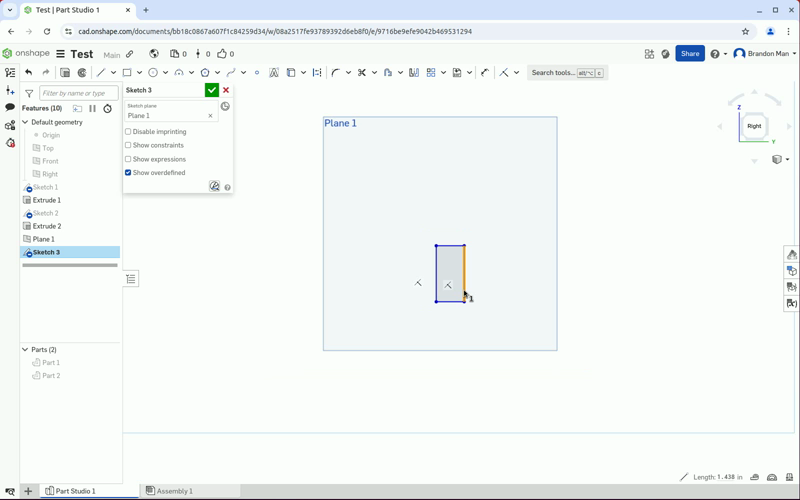
scroll(-6)
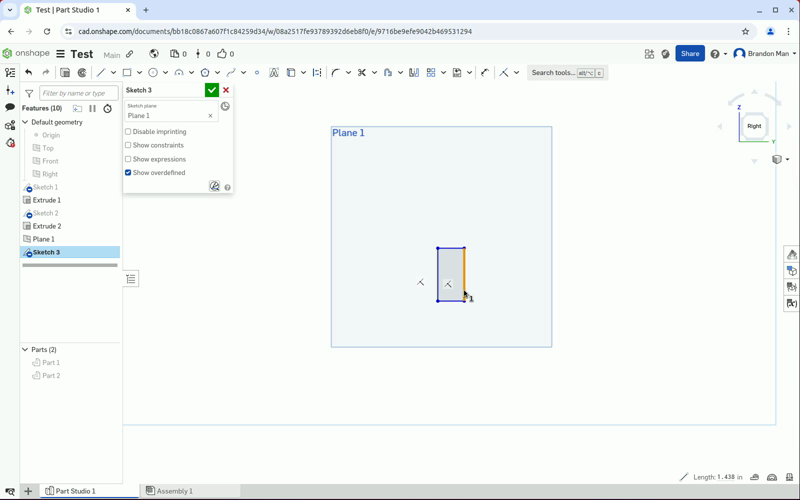
scroll(-6)
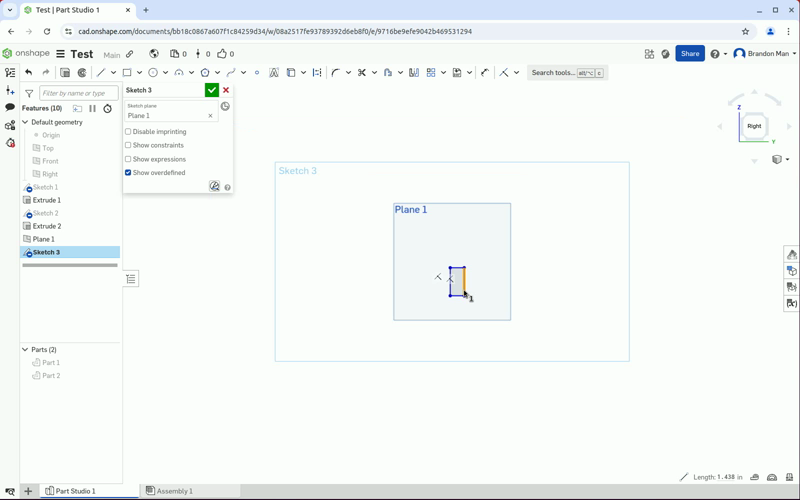
scroll(-6)
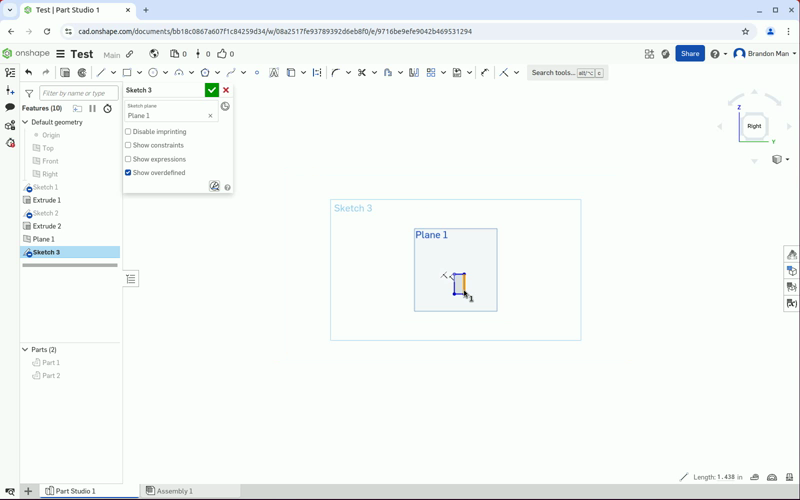
scroll(-6)
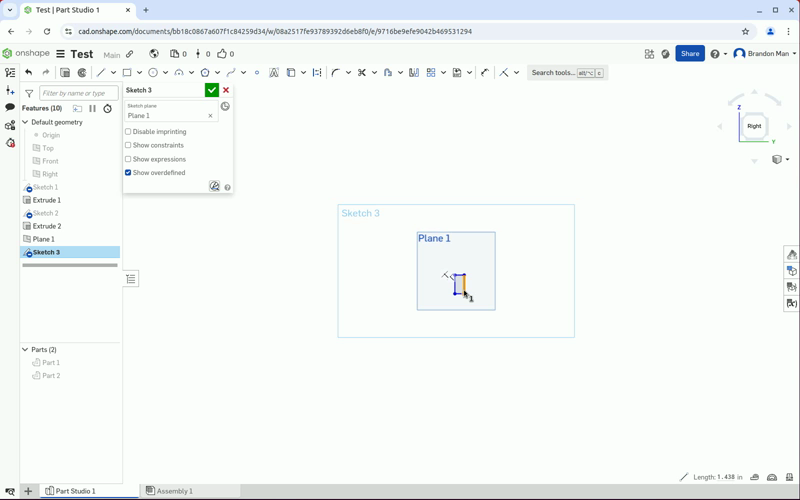
scroll(-6)
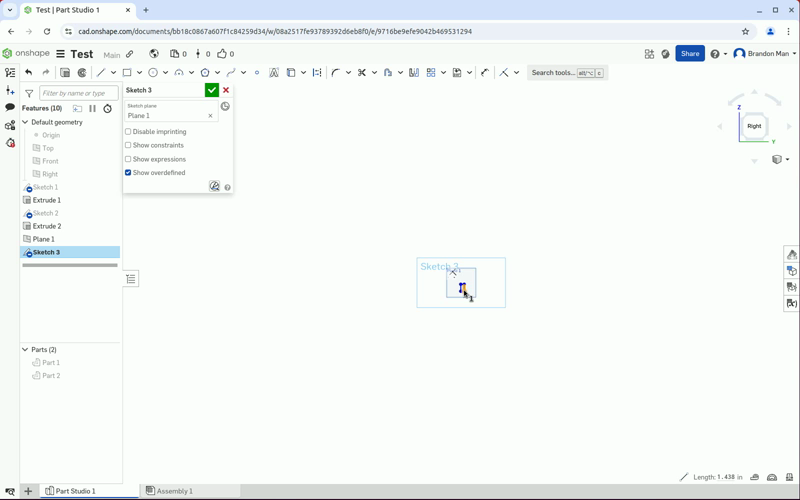
mouse_move(73, 352)
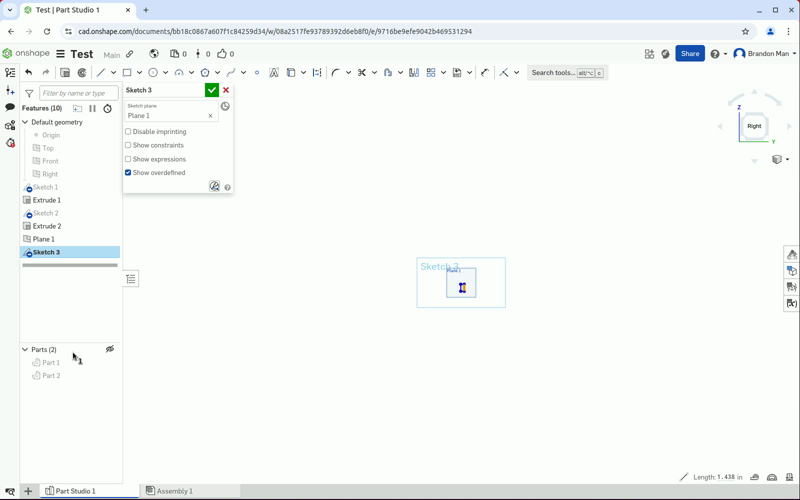
key(shift+y)
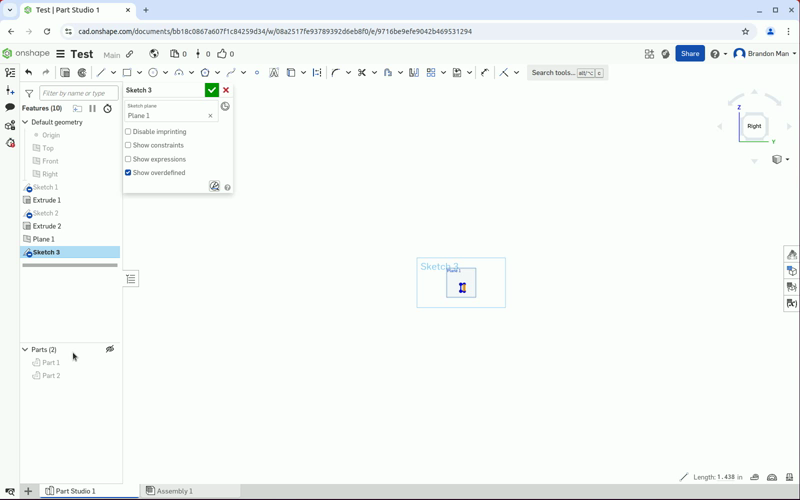
key(shift+e)
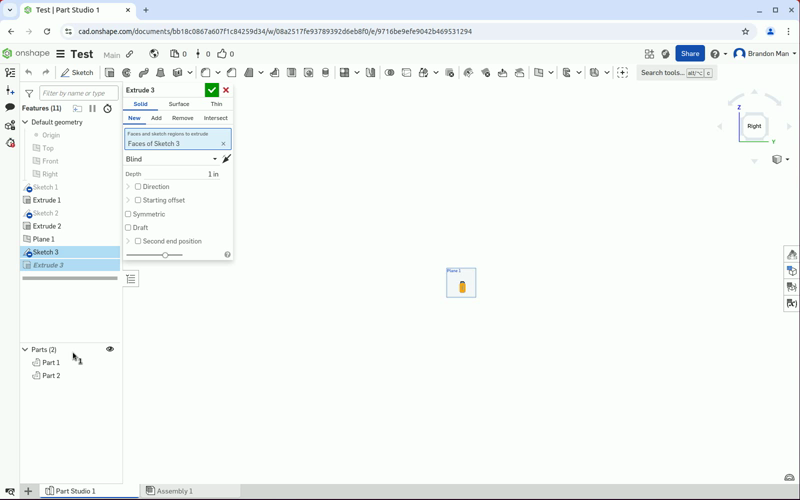
mouse_move(143, 106)
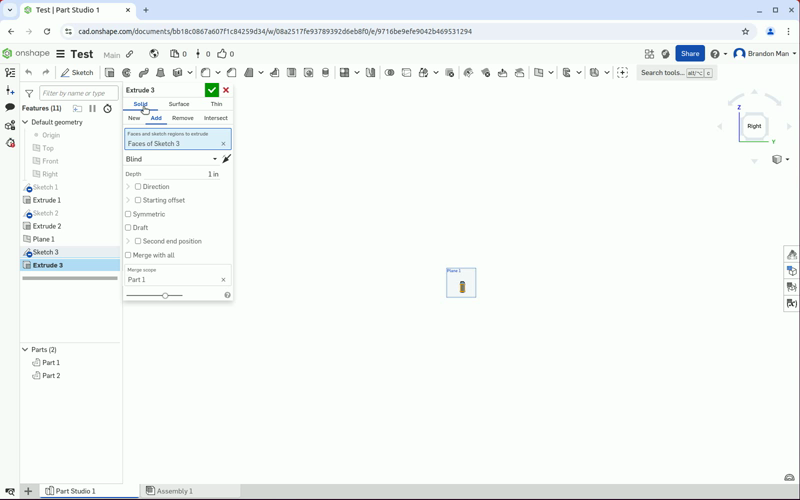
click(143, 106)
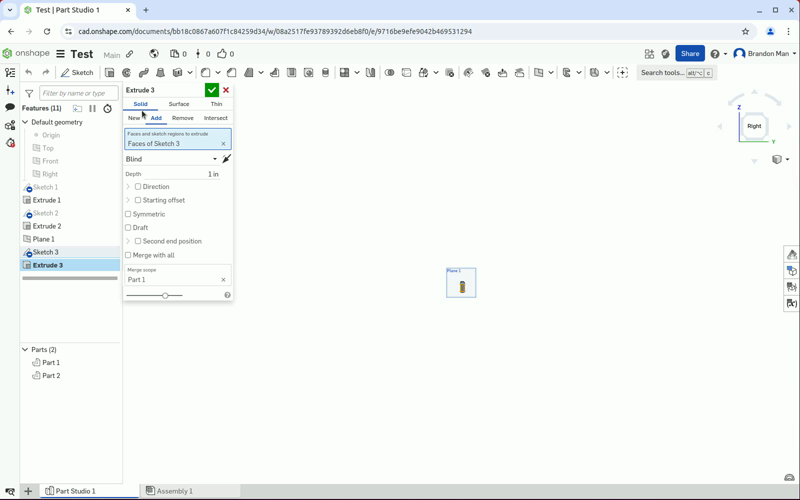
mouse_move(137, 120)
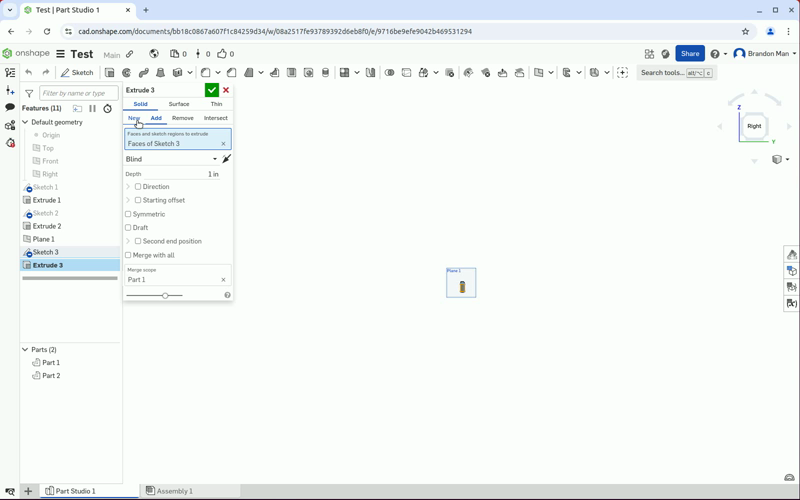
click(137, 120)
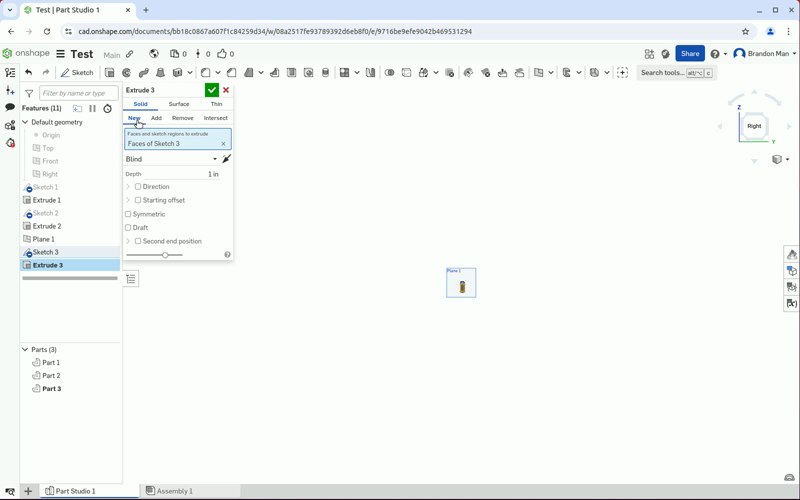
key(tab, 4)
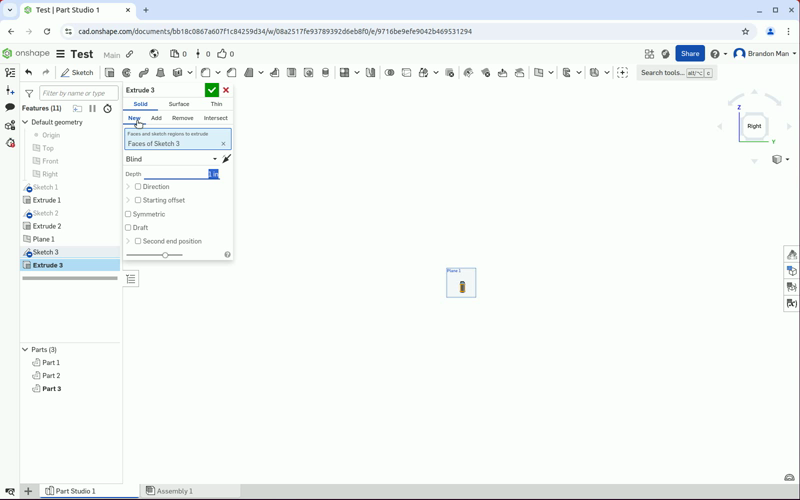
text(0.241)
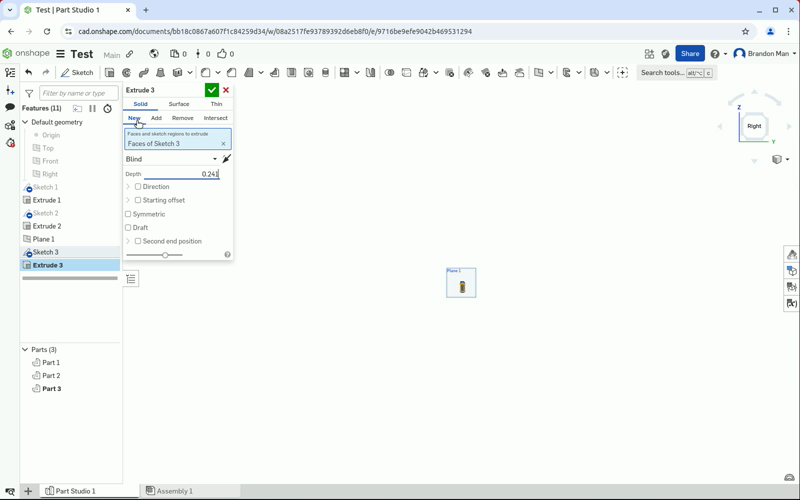
key(enter)
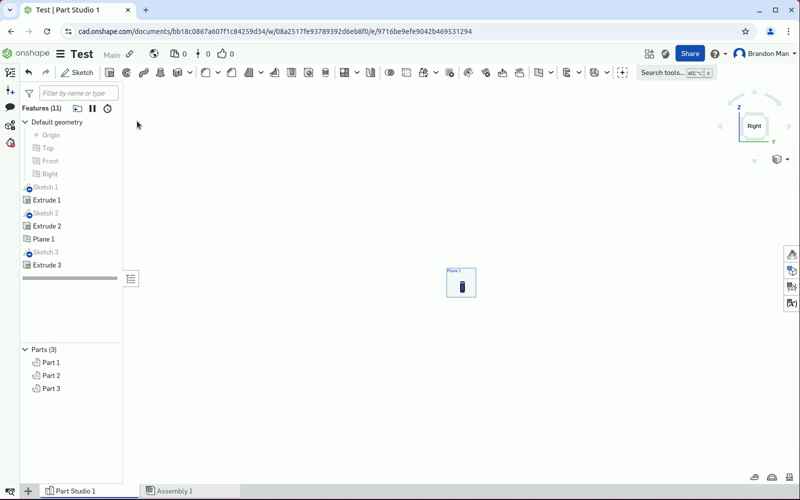
key(shift+h)
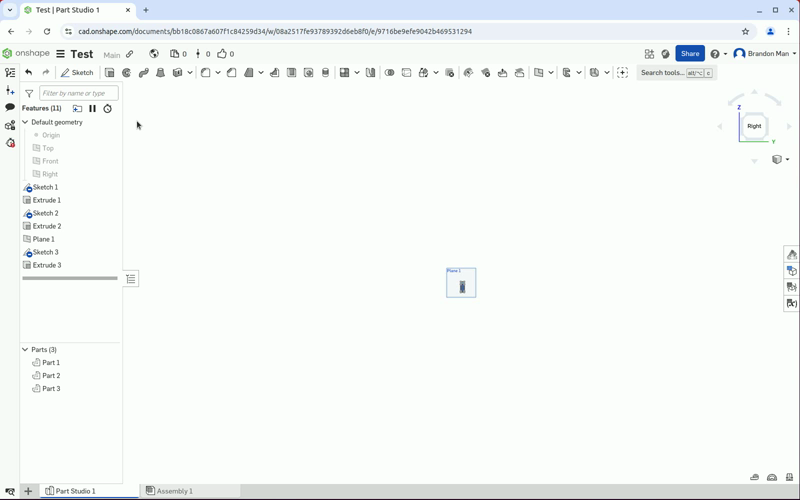
key(shift+h)
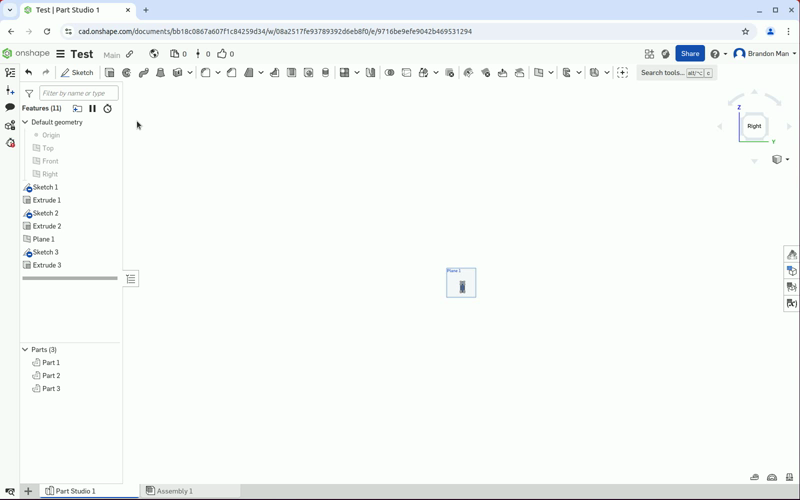
key(shift+7)
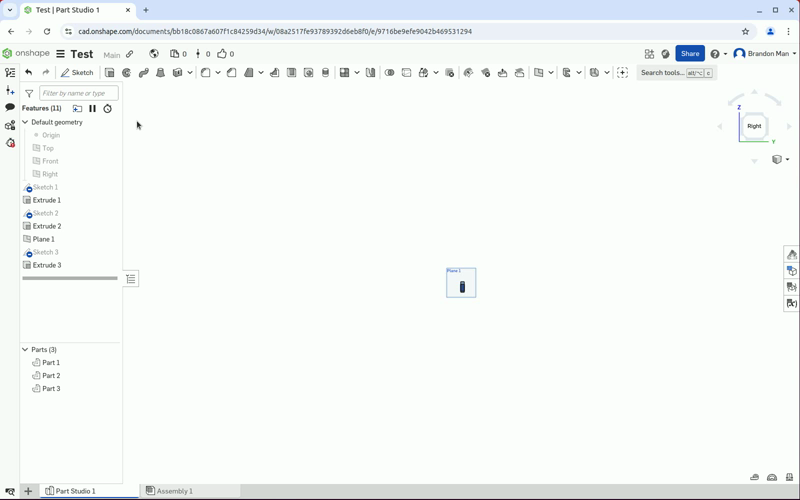
key(right, 2)
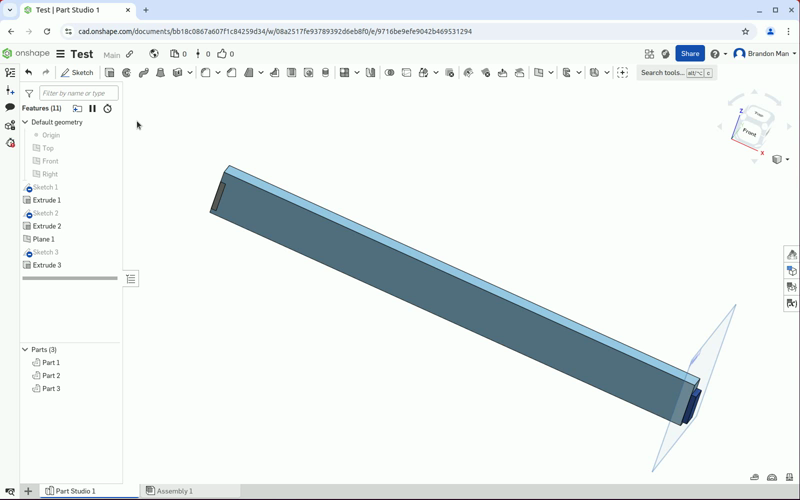
key(down, 2)
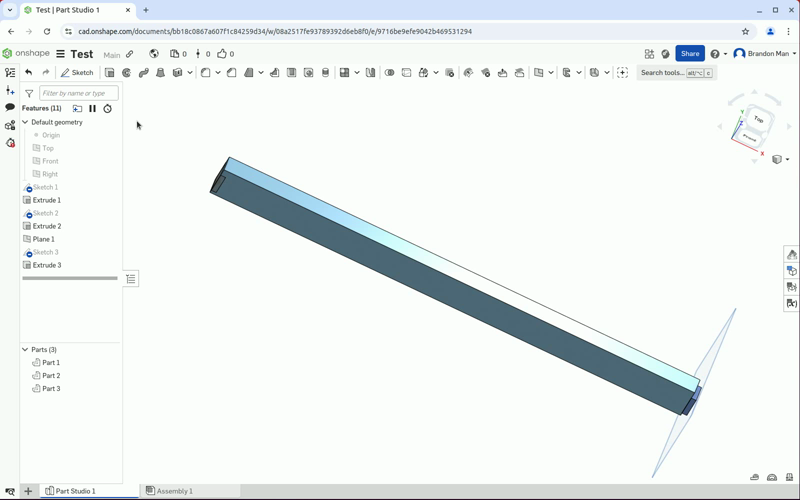
key(up, 2)
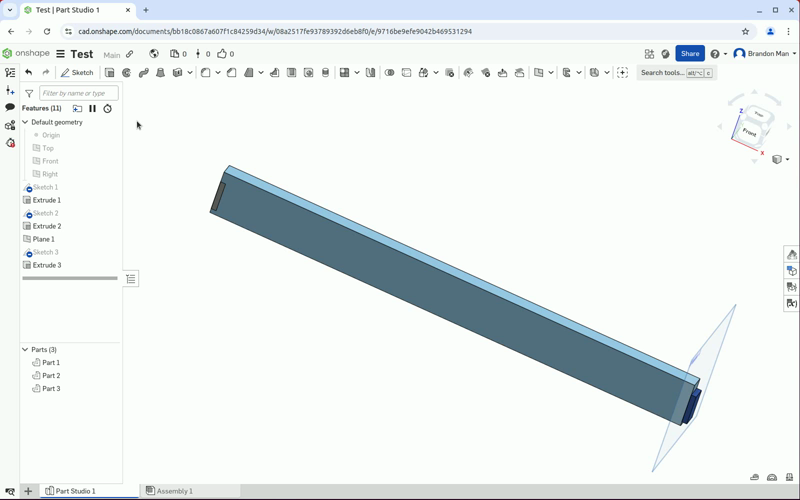
key(left, 2)
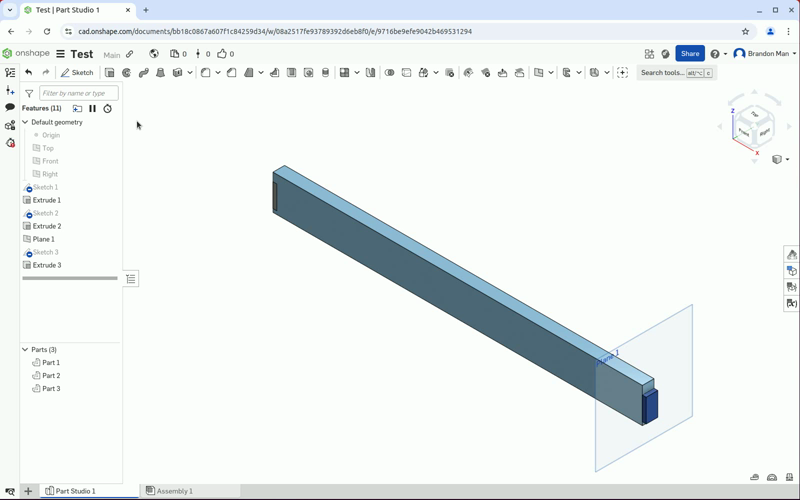
mouse_move(73, 189)
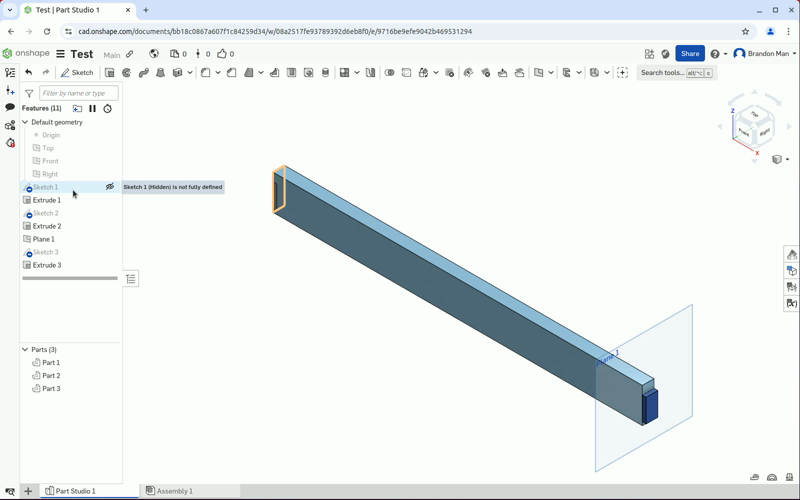
click(73, 189)